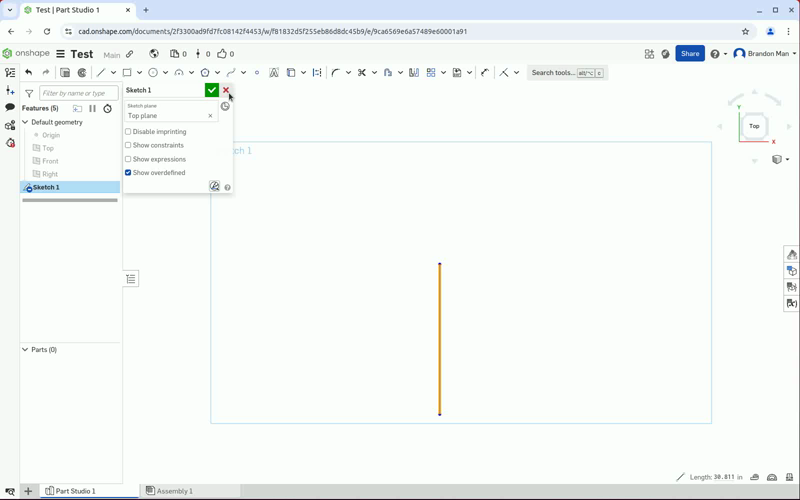
key(shift+h)
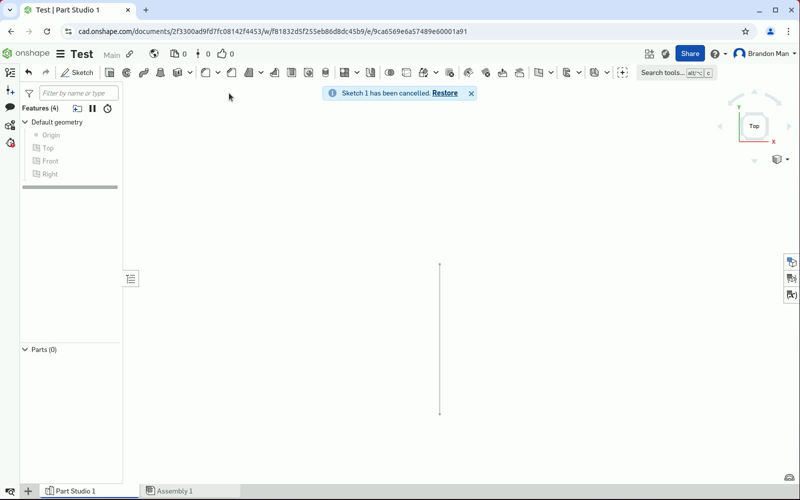
mouse_move(73, 352)
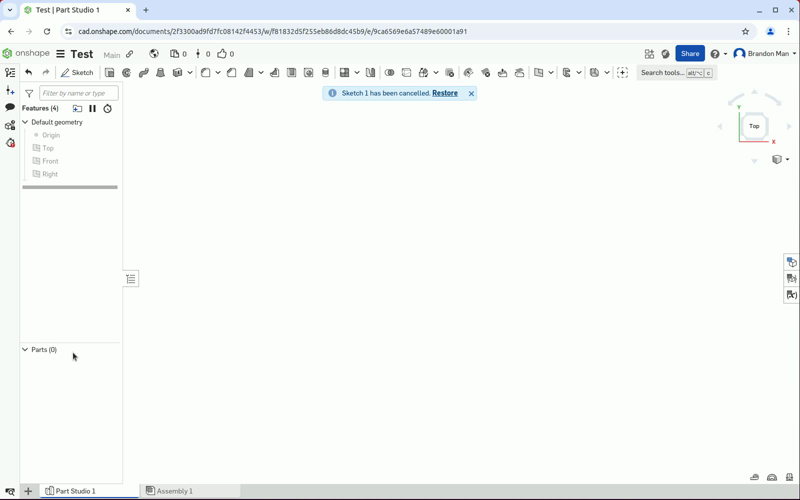
key(y)
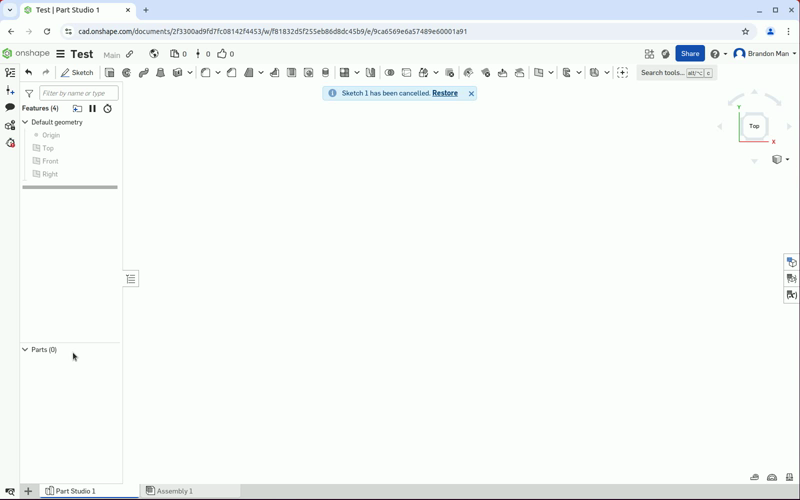
key(shift+p)
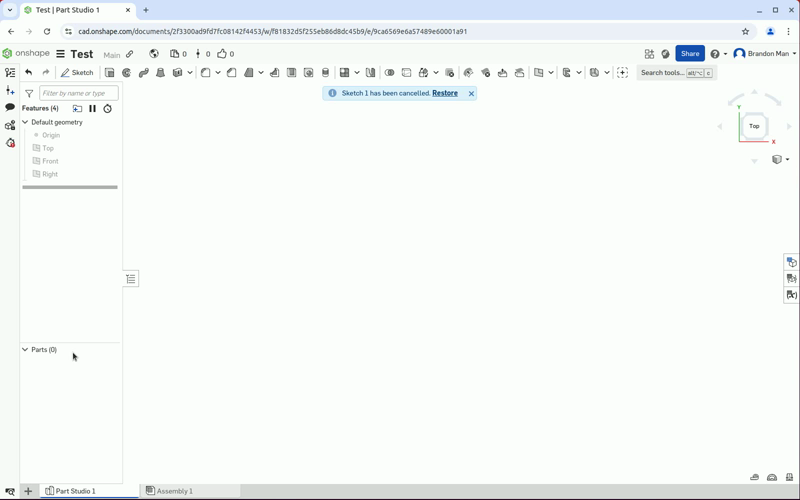
key(space)
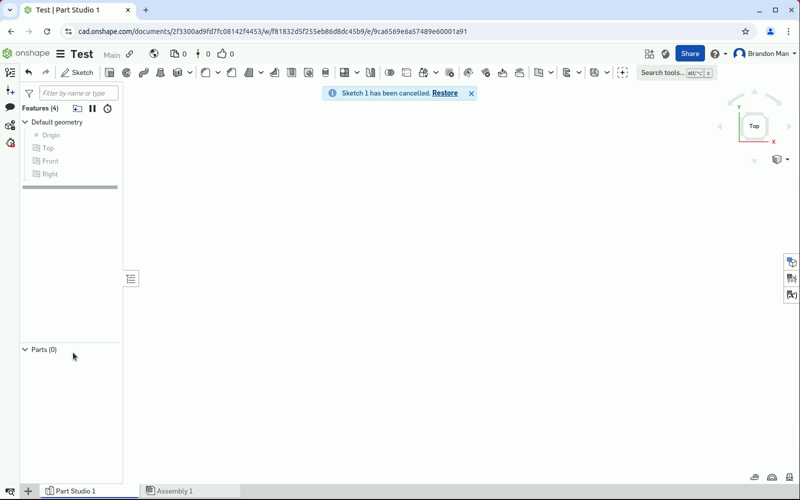
key_down(shift)
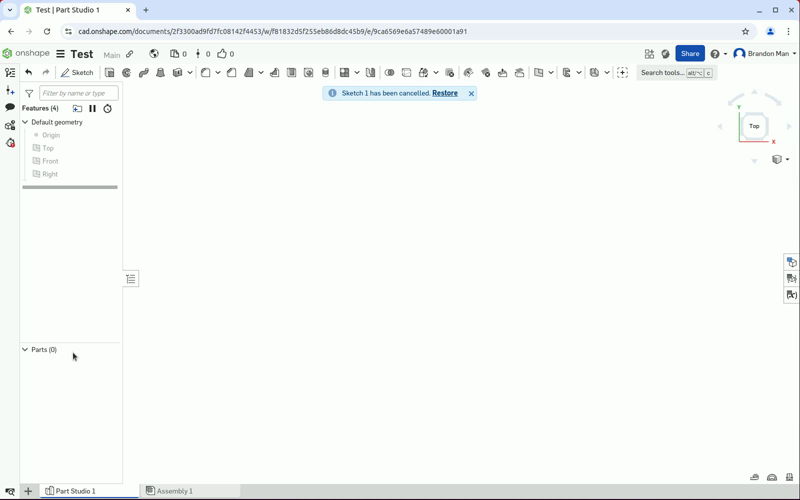
key(up)
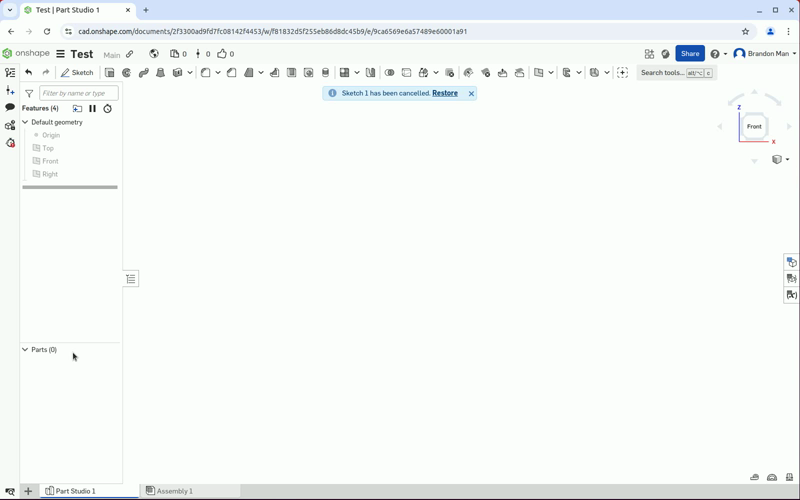
key_up(shift)
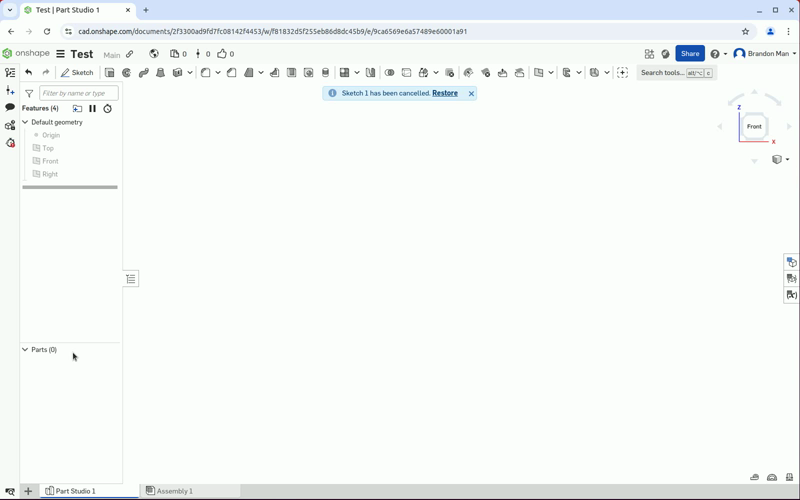
mouse_move(73, 352)
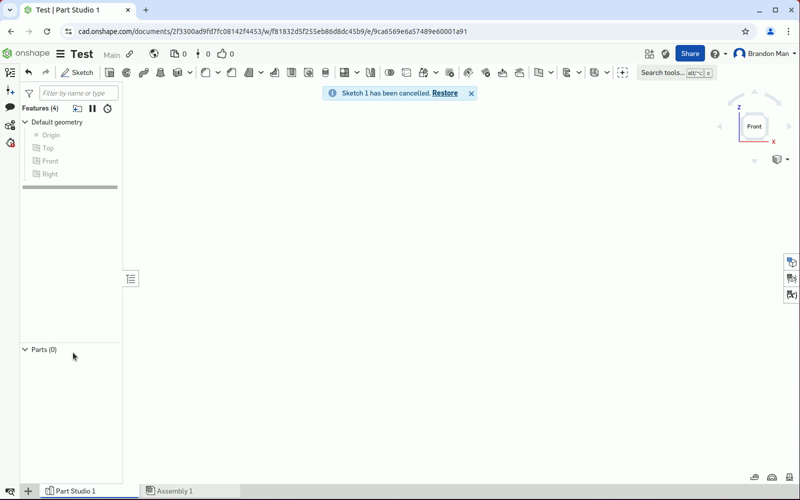
key(shift+y)
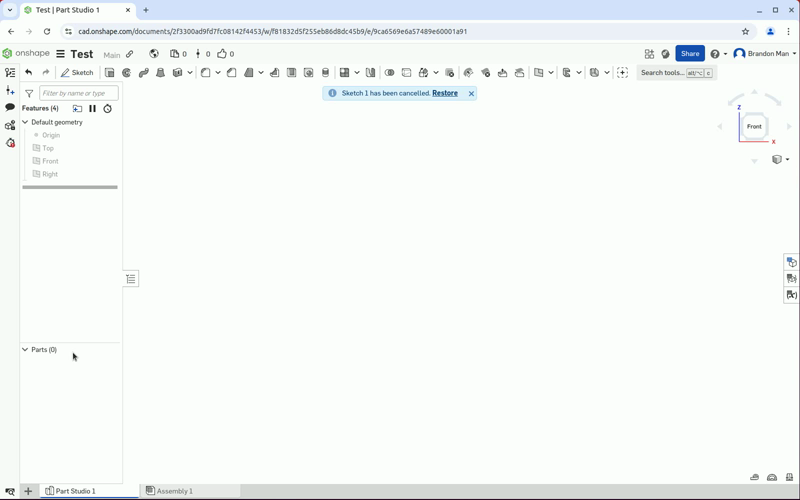
key(shift+s)
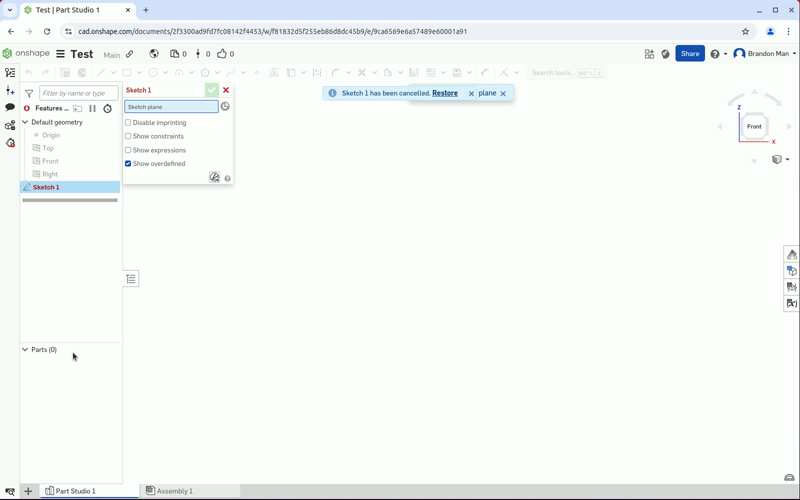
mouse_move(73, 163)
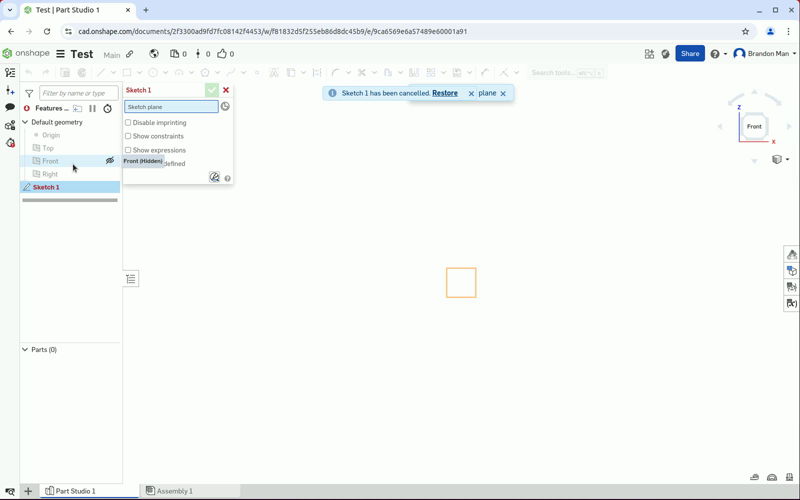
click(73, 163)
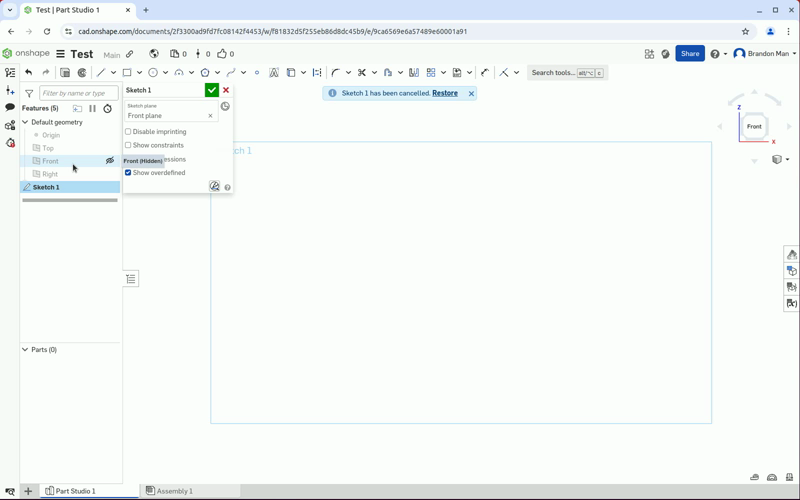
mouse_move(73, 352)
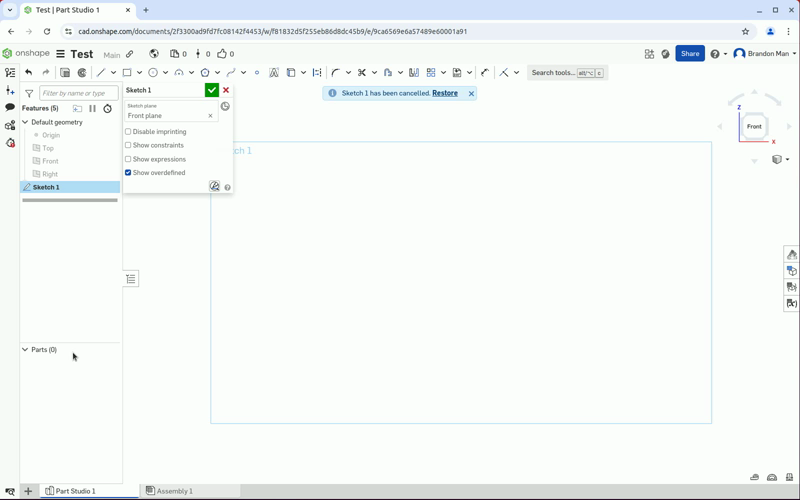
key(y)
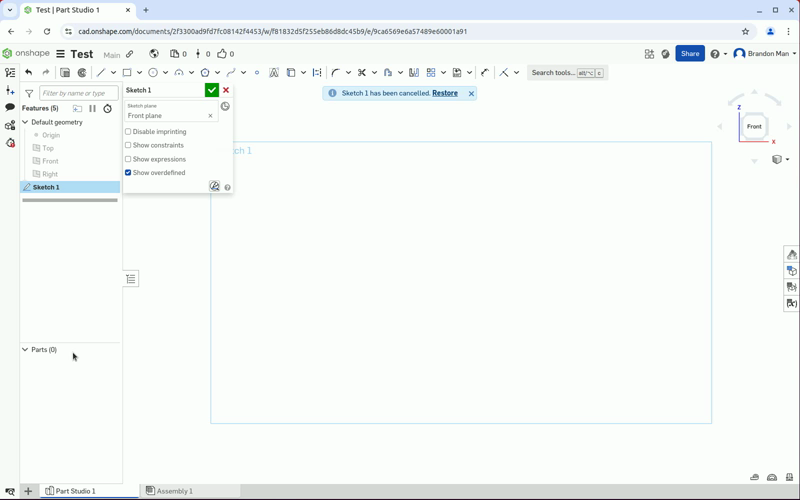
key(l)
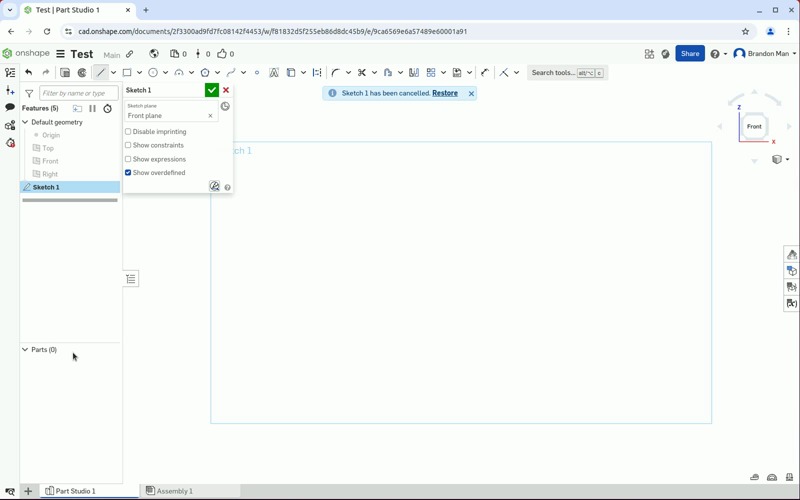
key_down(shift)
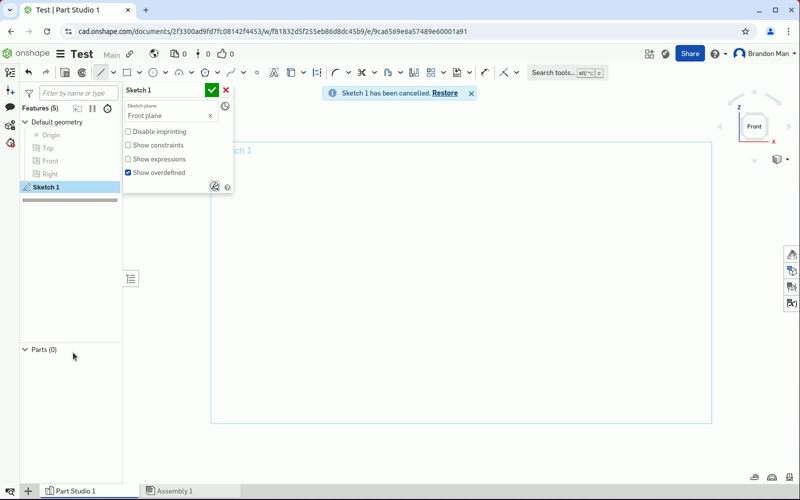
mouse_move(359, 287)
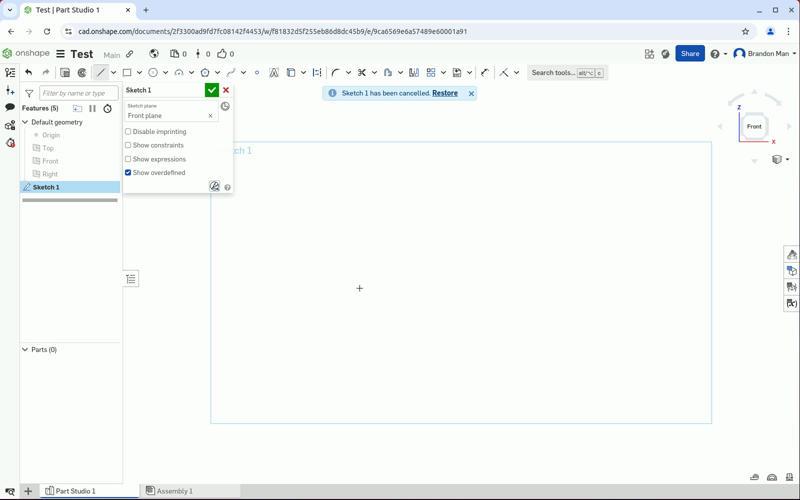
click(359, 287)
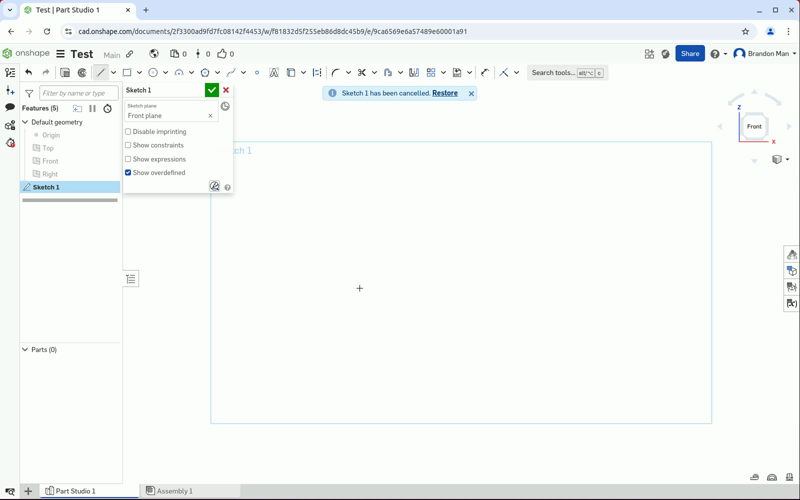
key_up(shift)
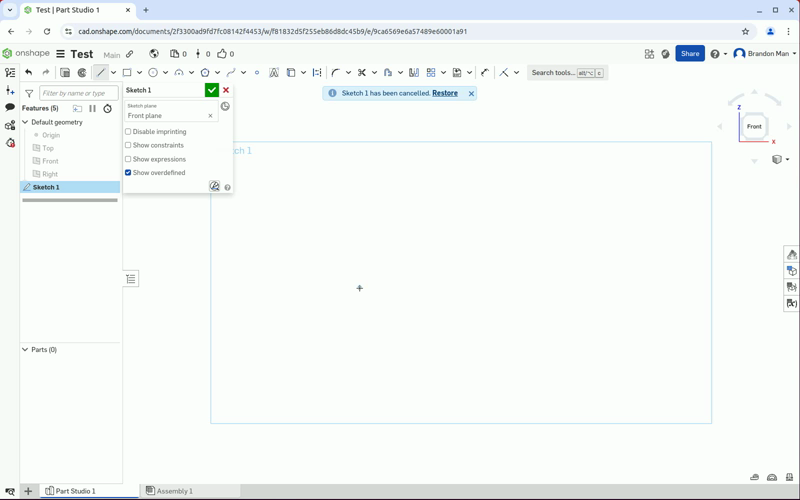
key_down(shift)
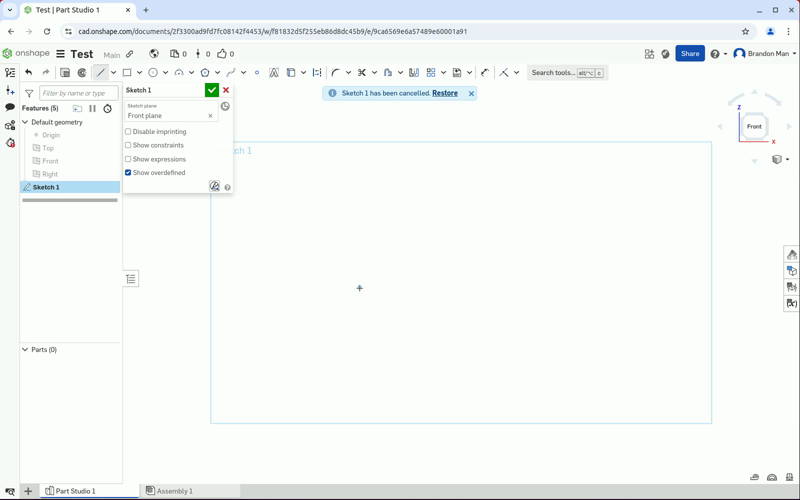
mouse_move(560, 287)
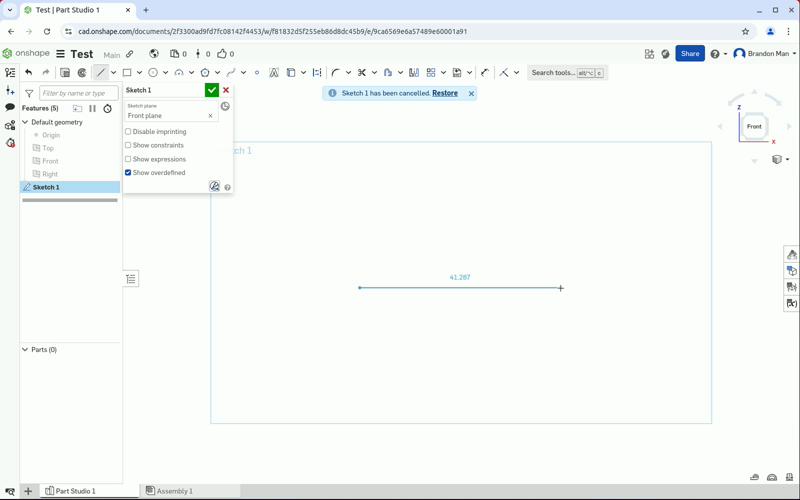
click(560, 287)
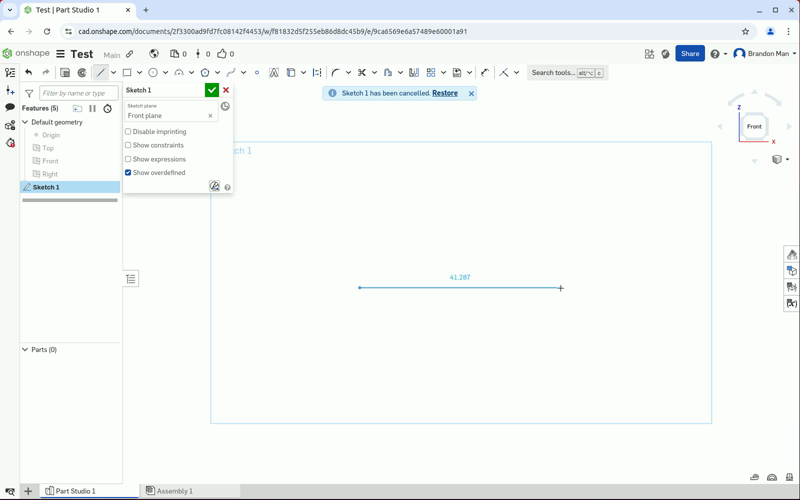
key_up(shift)
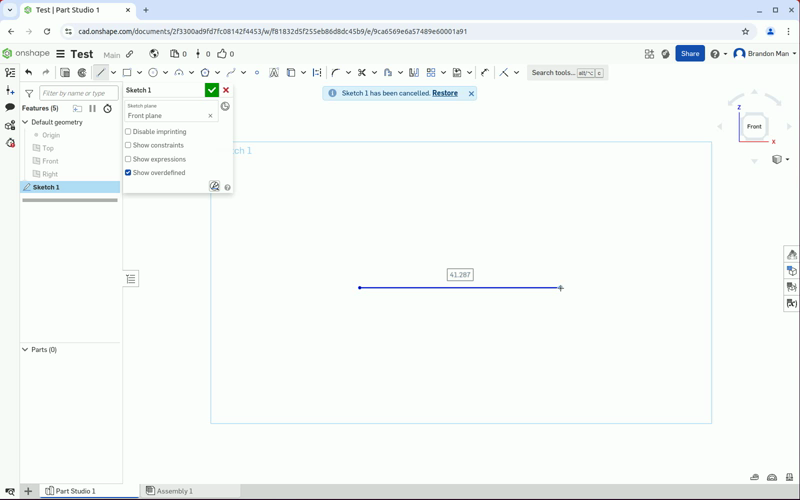
key_down(shift)
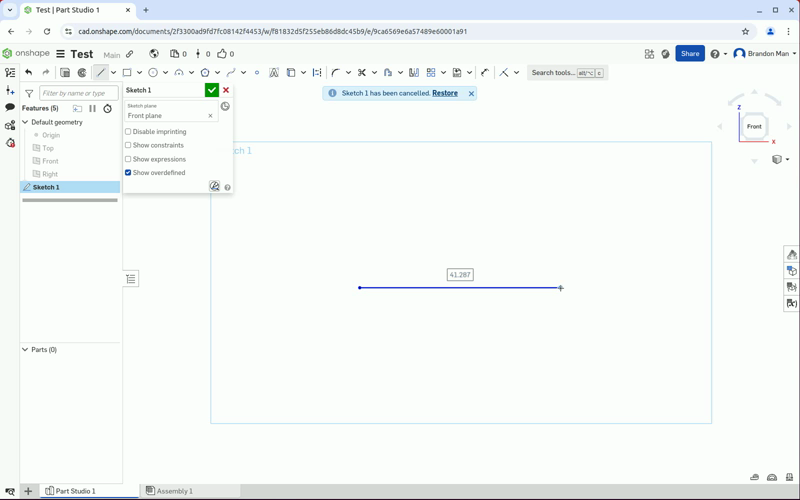
mouse_move(589, 287)
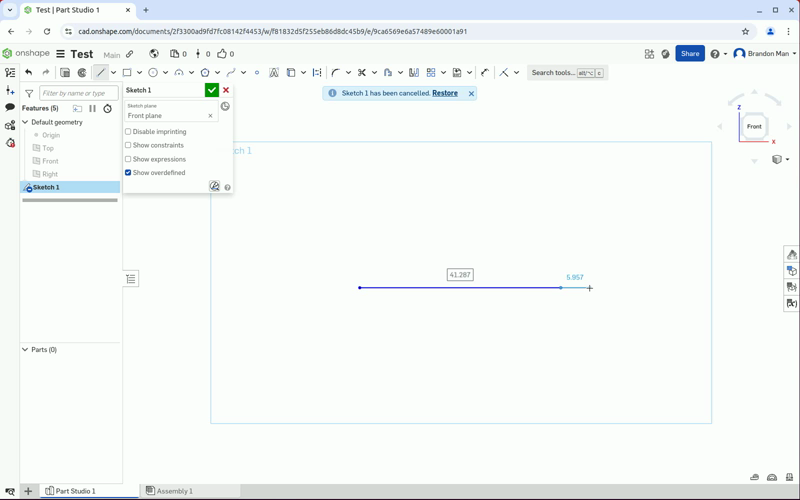
mouse_move(560, 276)
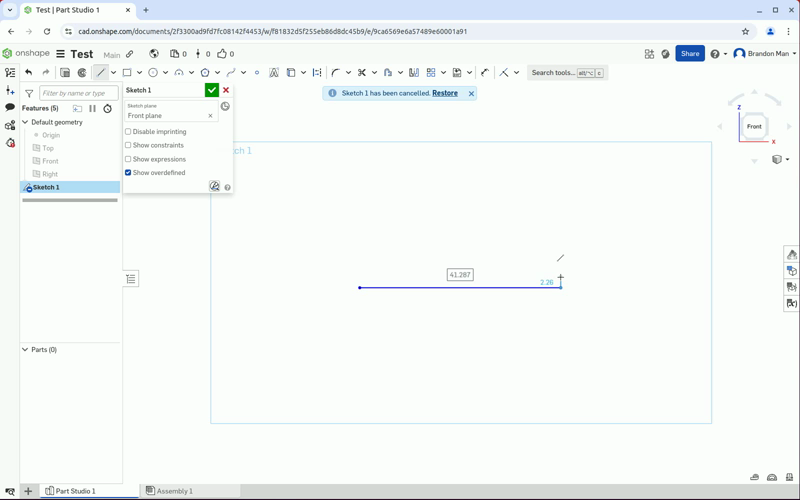
click(560, 276)
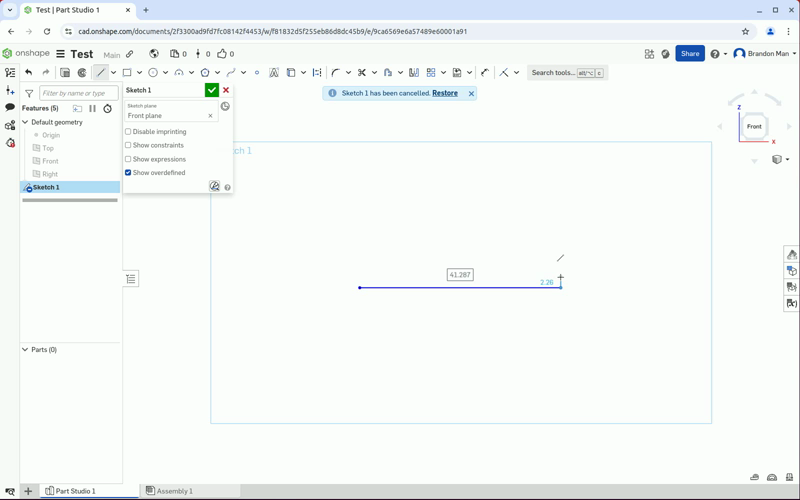
key_up(shift)
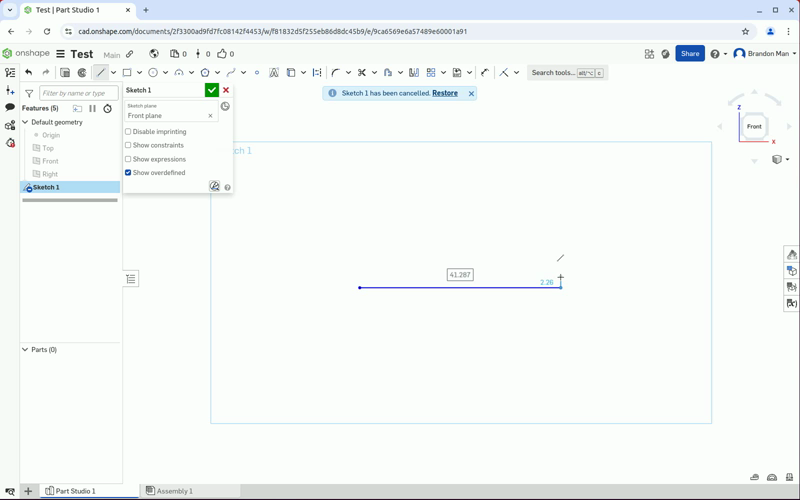
key_down(shift)
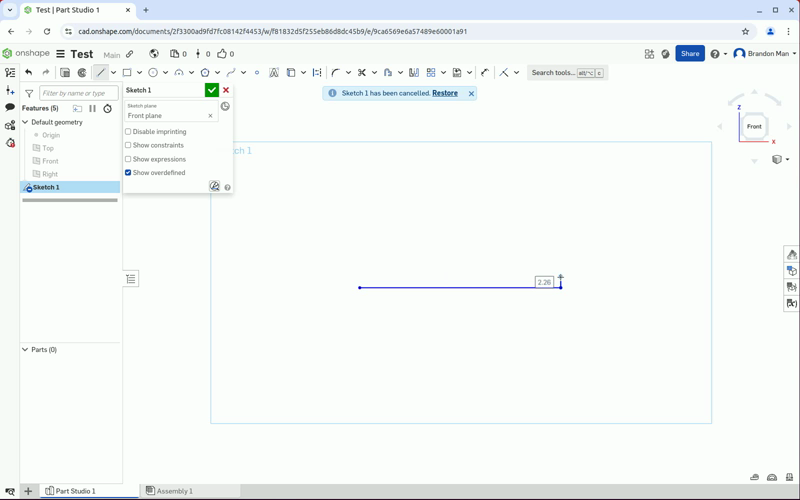
mouse_move(359, 276)
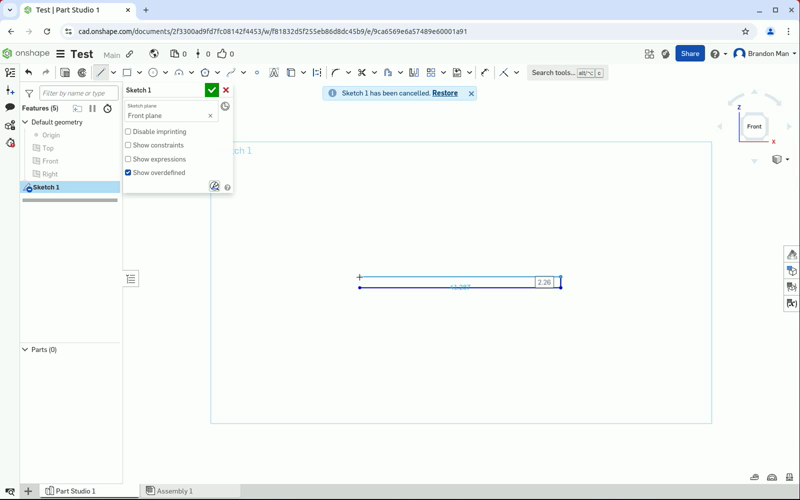
click(359, 276)
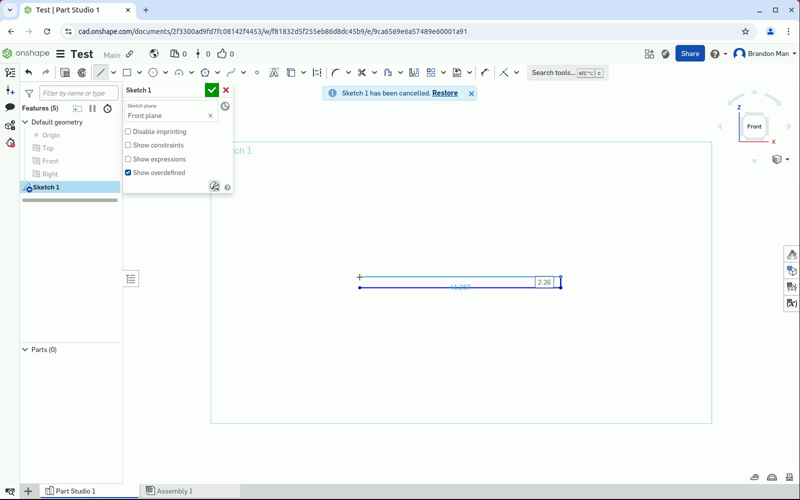
key_up(shift)
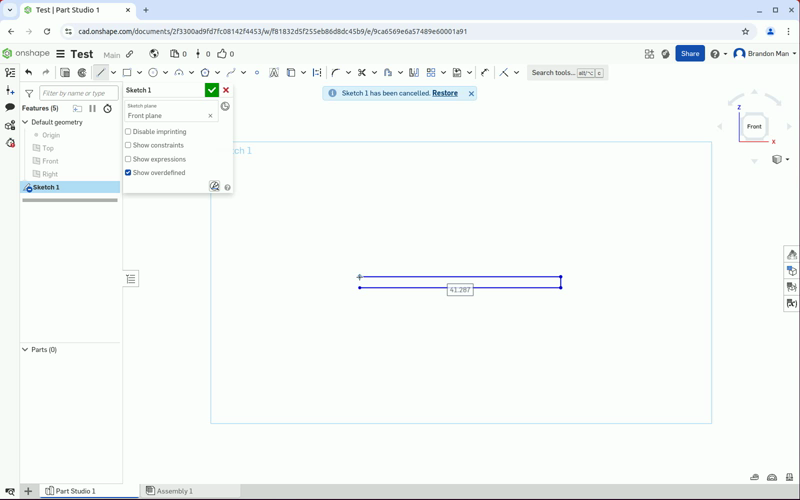
mouse_move(389, 276)
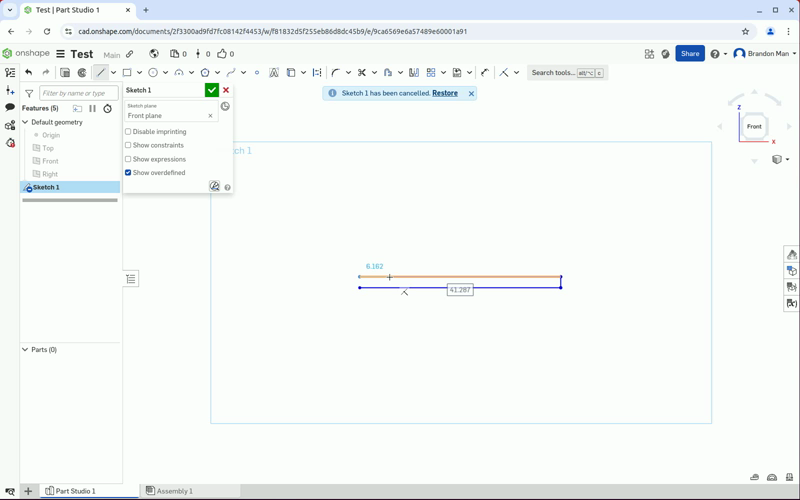
key_down(shift)
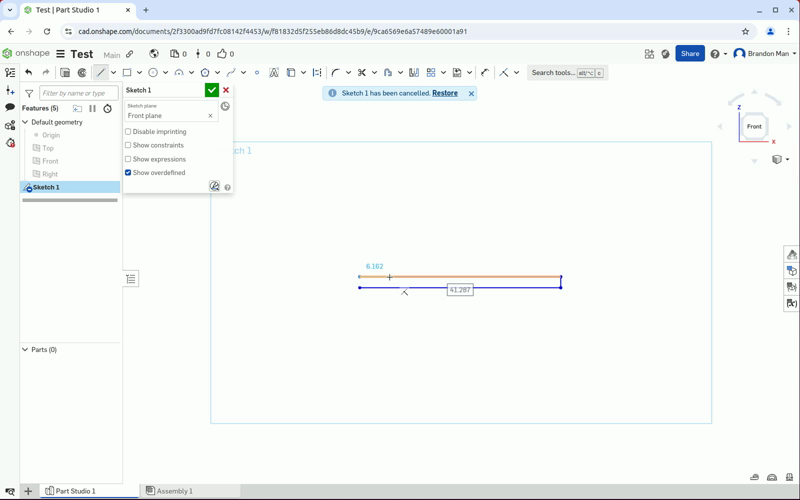
mouse_move(359, 287)
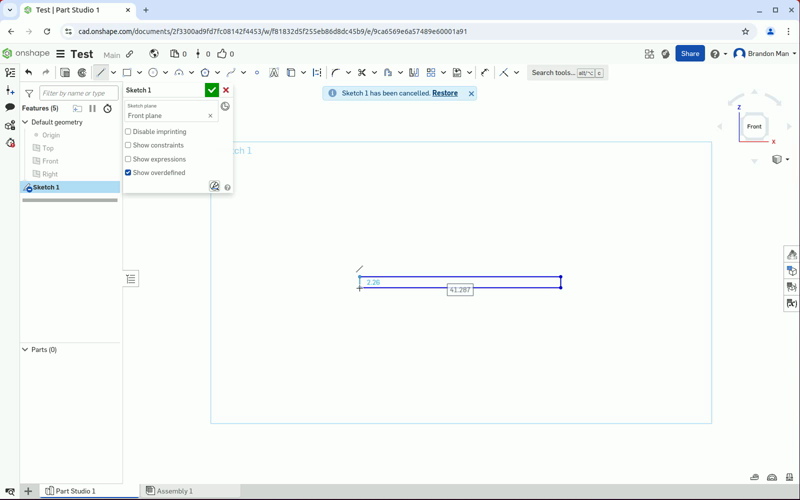
key_up(shift)
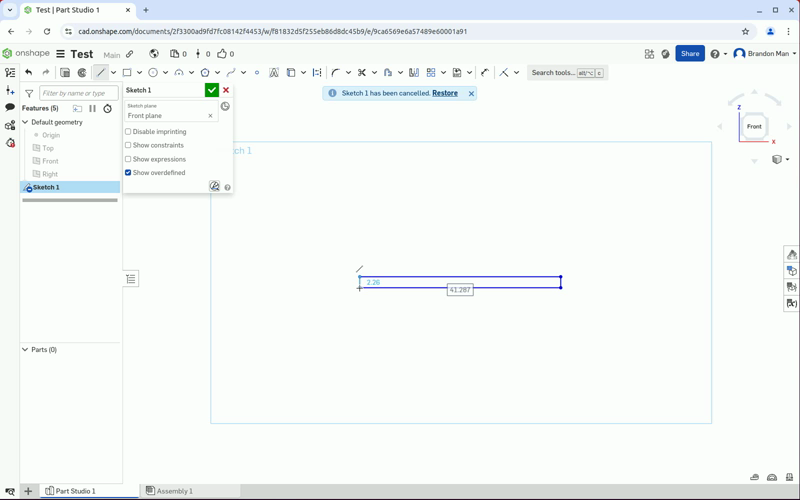
click(359, 287)
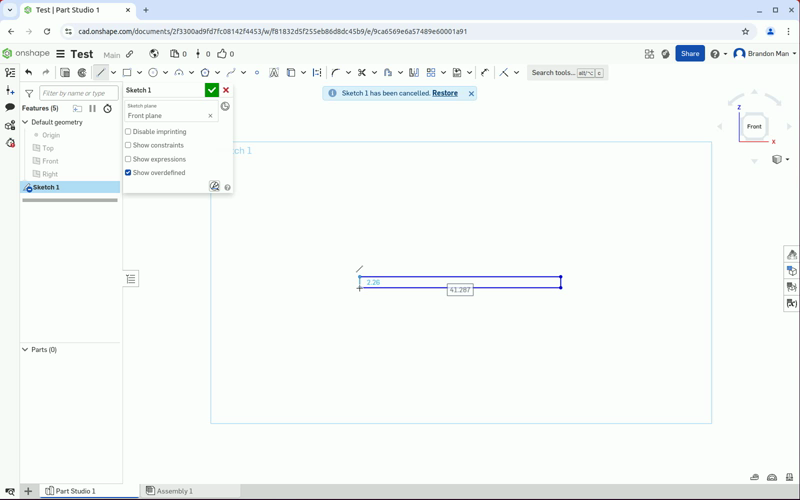
key(esc)
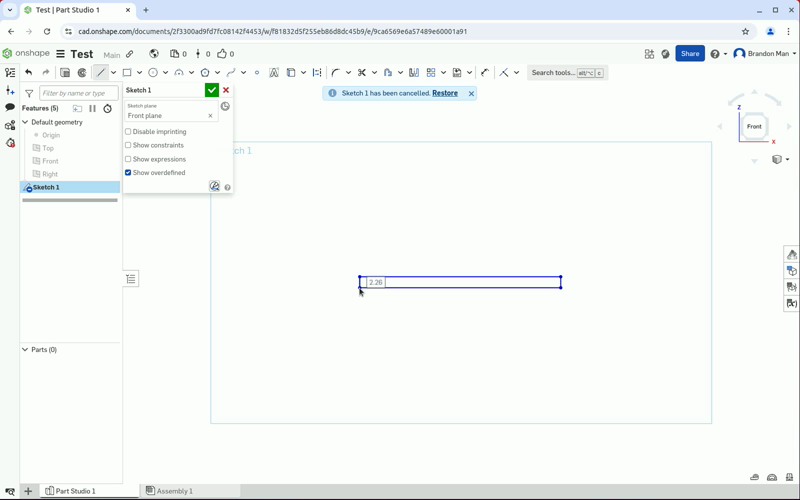
mouse_move(469, 283)
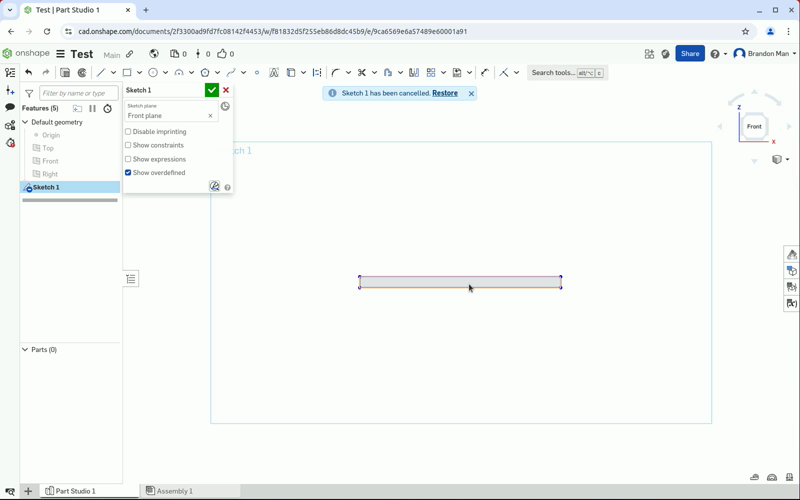
click(469, 283)
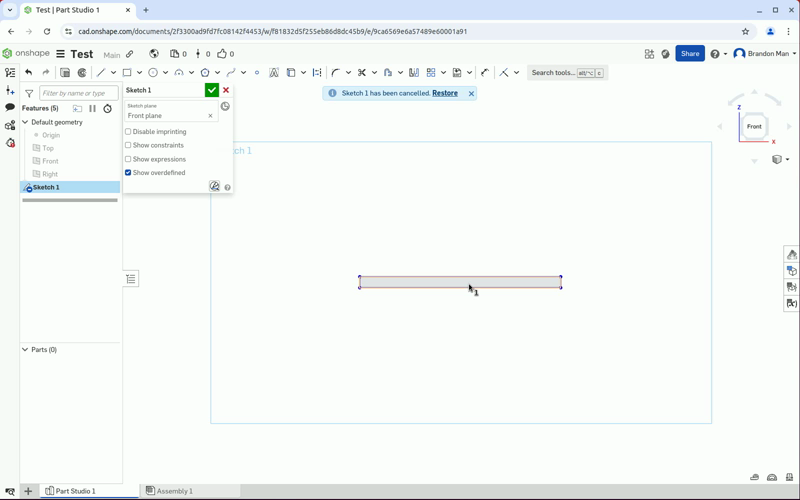
mouse_move(73, 352)
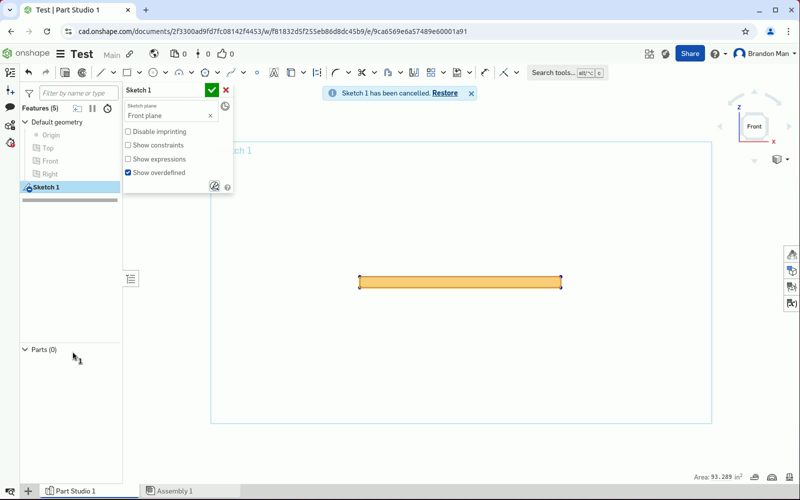
key(shift+y)
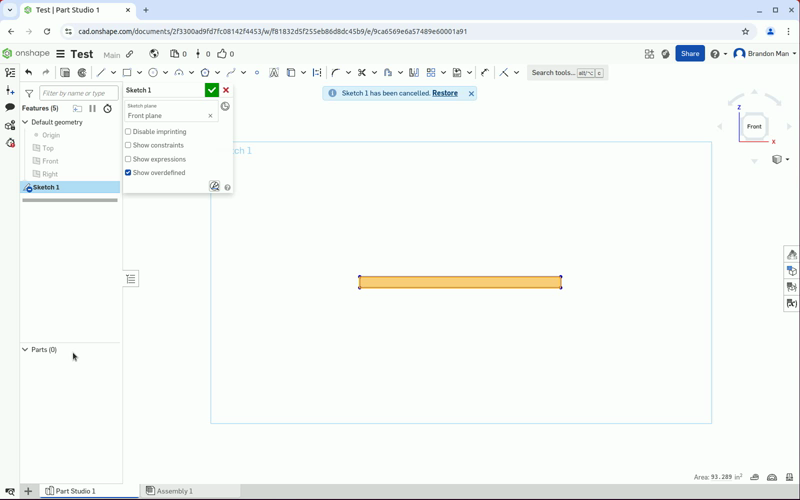
key(shift+e)
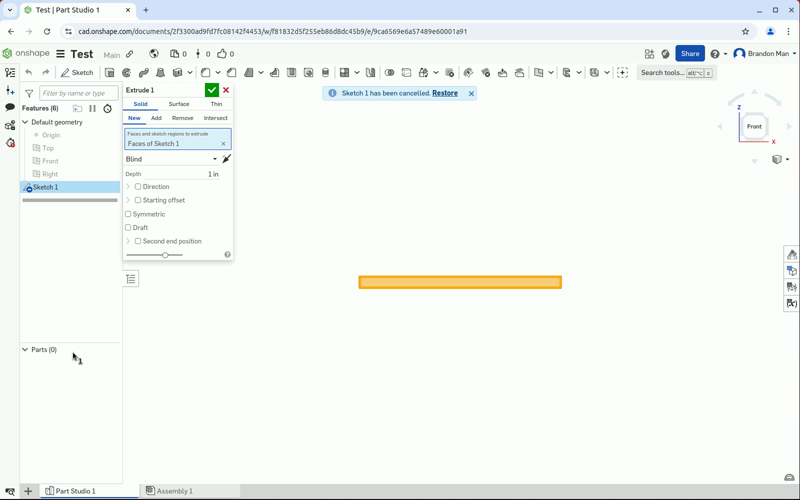
mouse_move(143, 106)
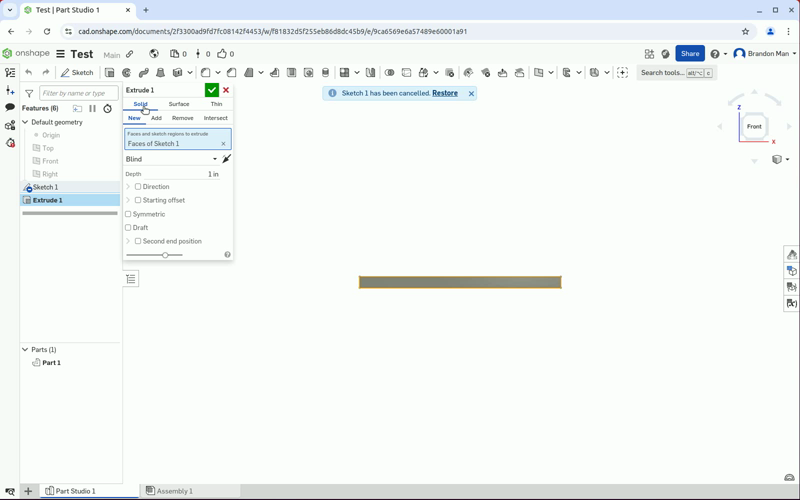
click(143, 106)
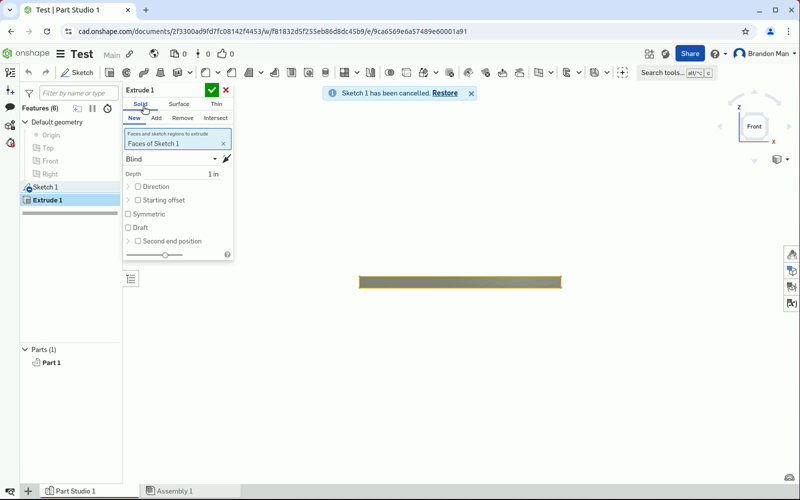
mouse_move(137, 120)
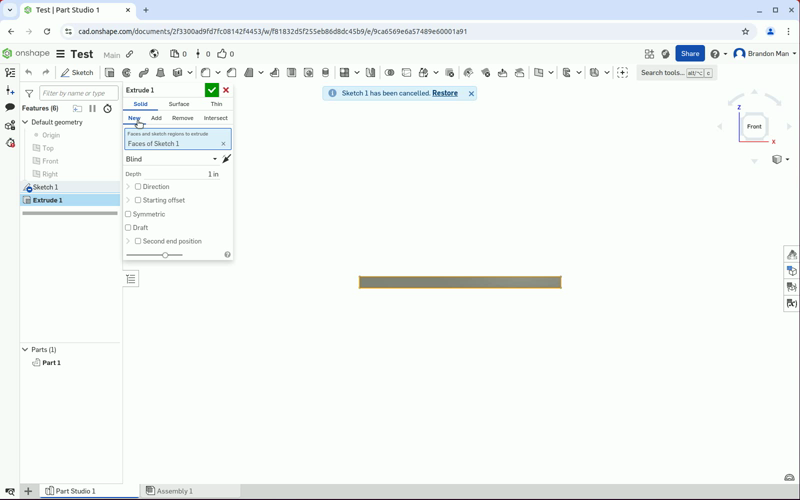
click(137, 120)
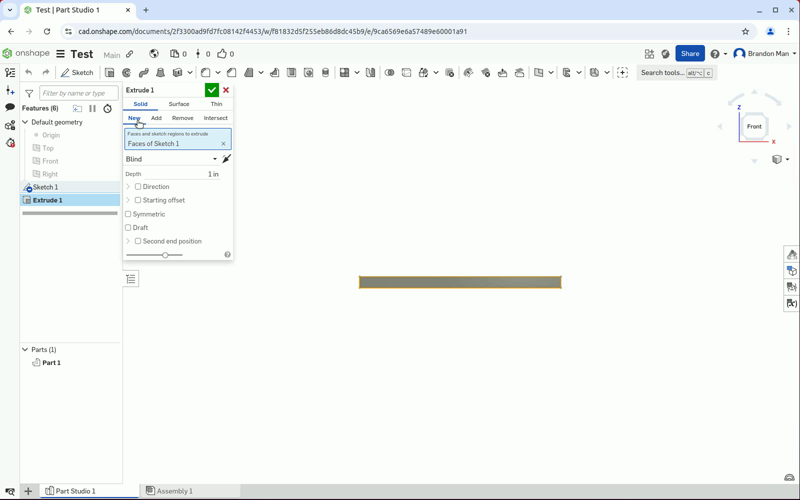
key(tab, 4)
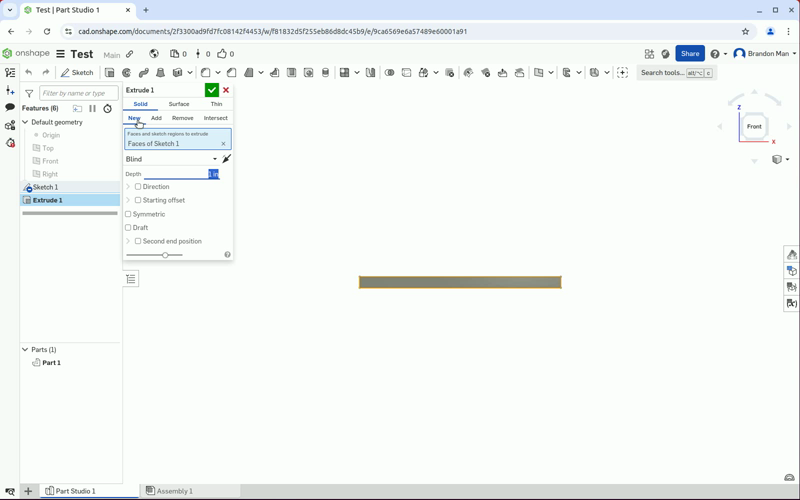
text(0.963)
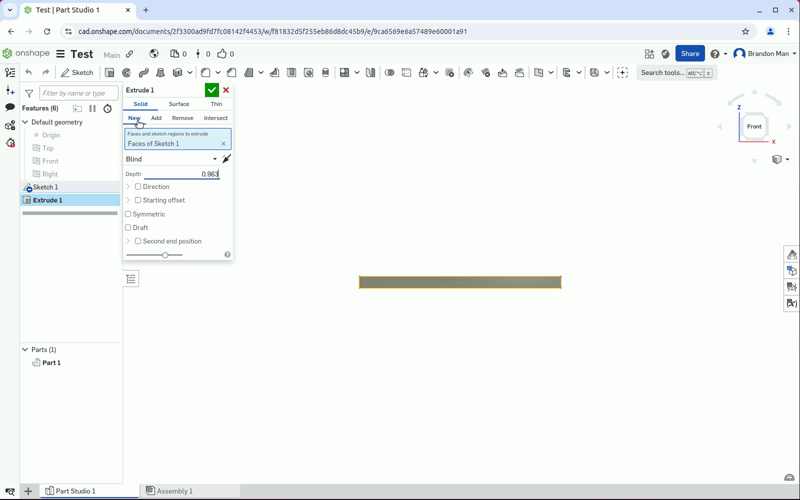
key(enter)
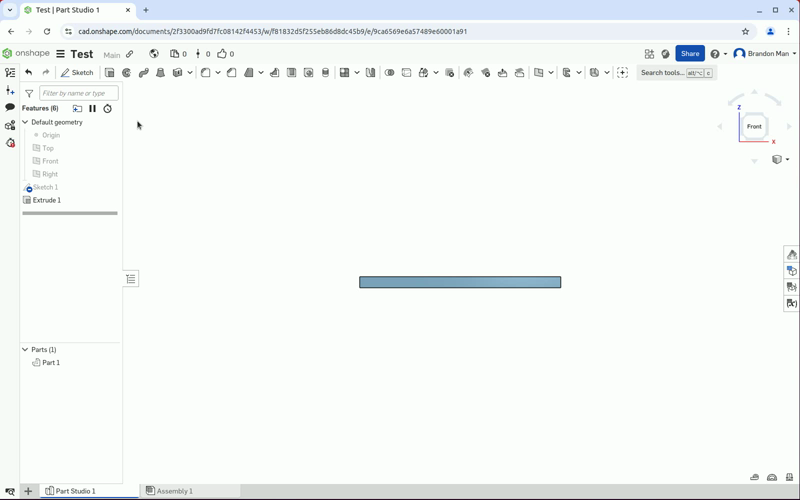
key(shift+h)
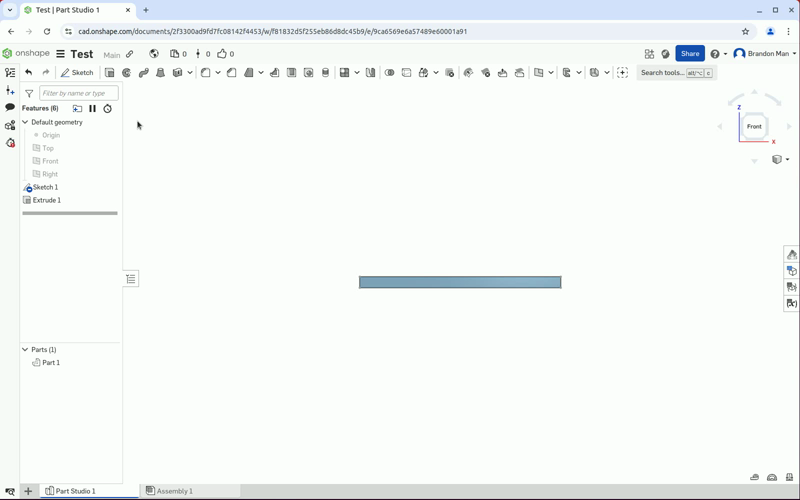
key(shift+h)
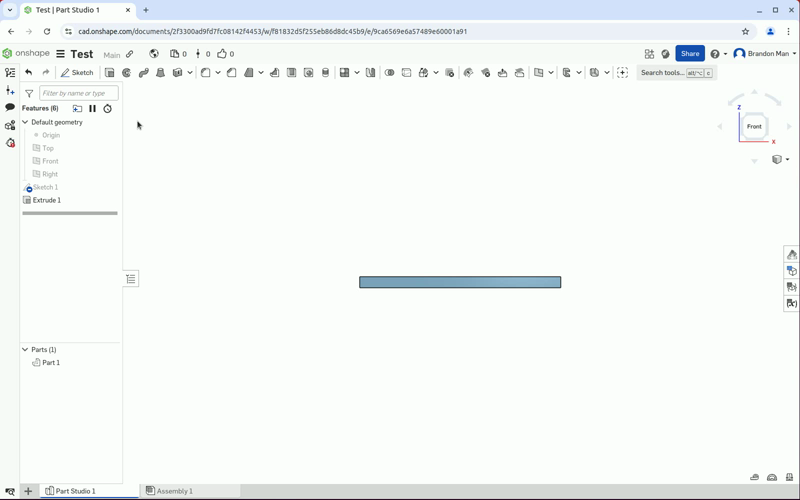
mouse_move(73, 189)
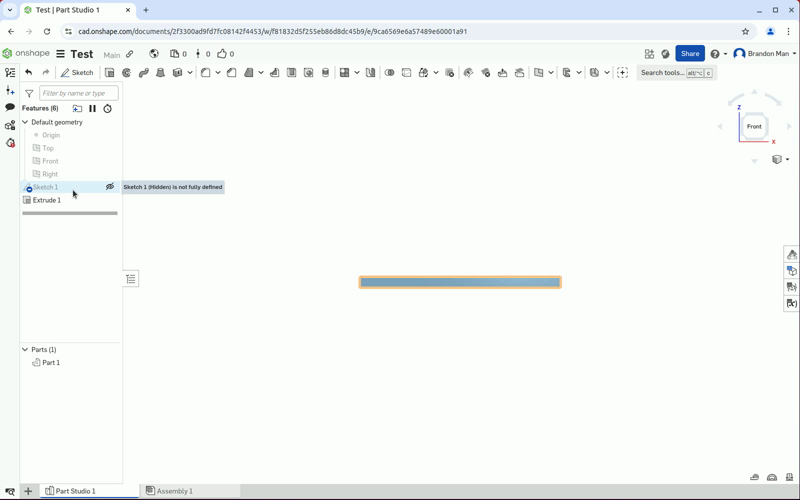
click(73, 189)
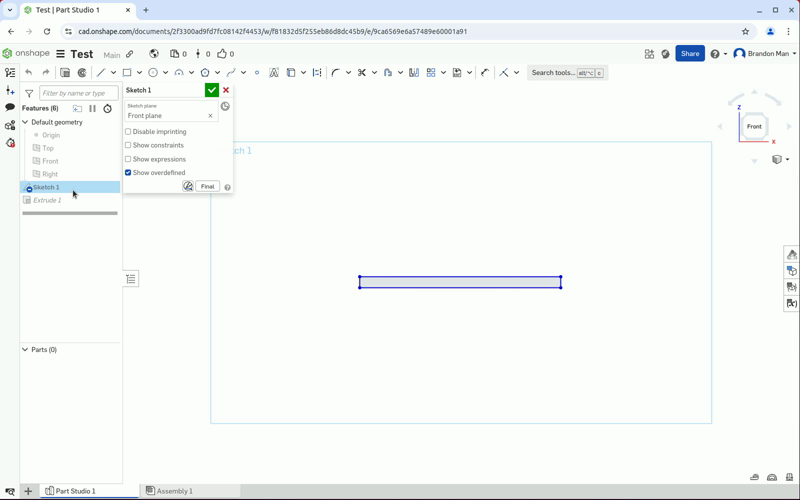
mouse_move(229, 92)
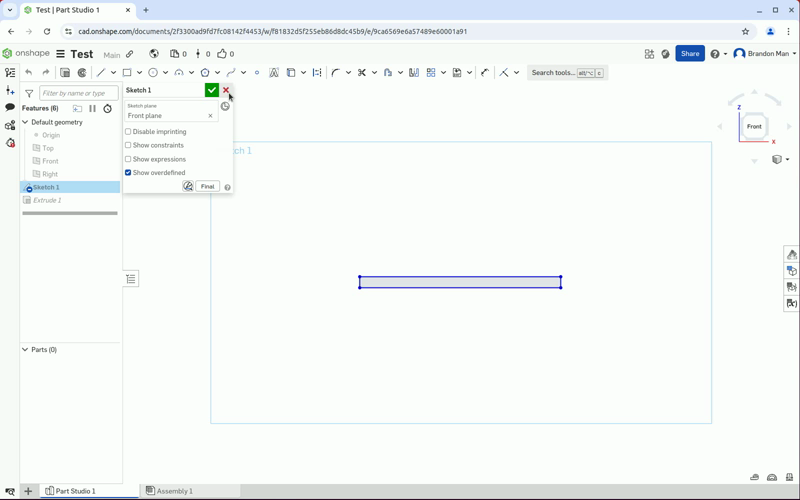
click(229, 92)
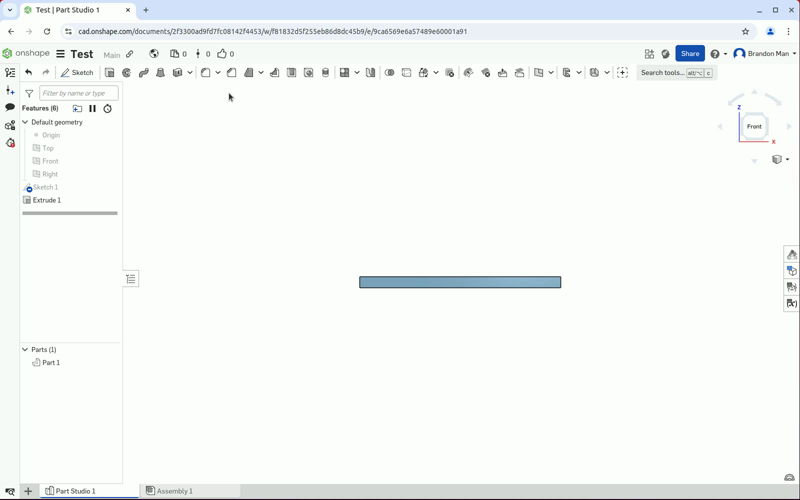
mouse_move(541, 75)
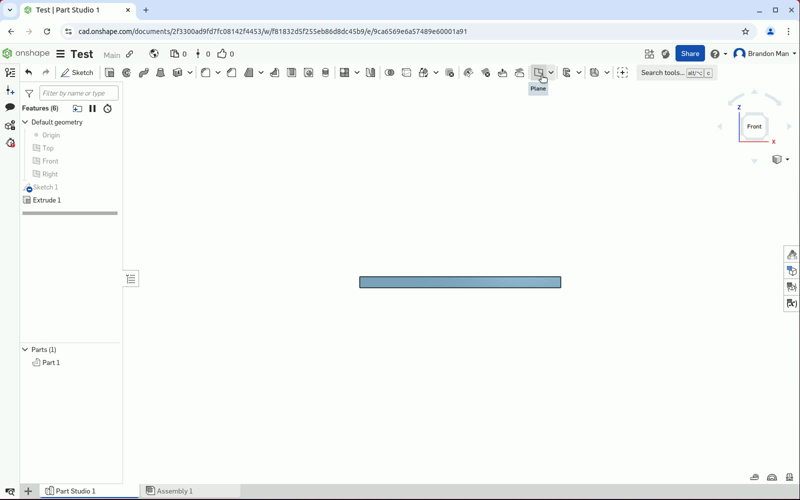
click(541, 75)
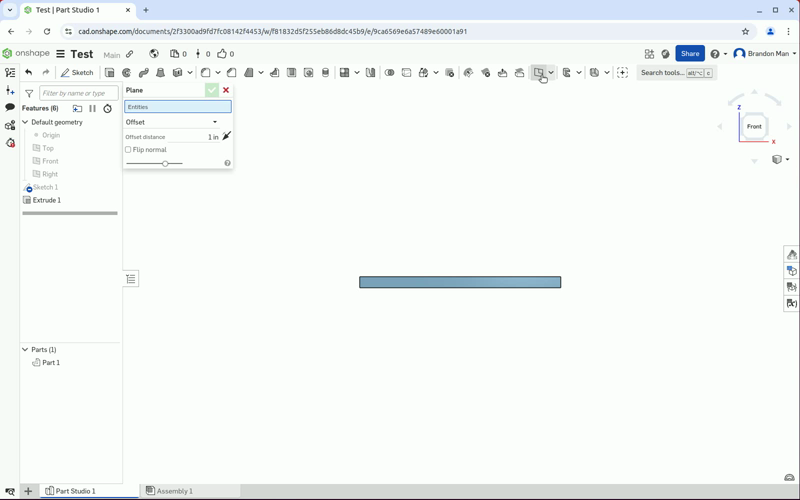
mouse_move(73, 163)
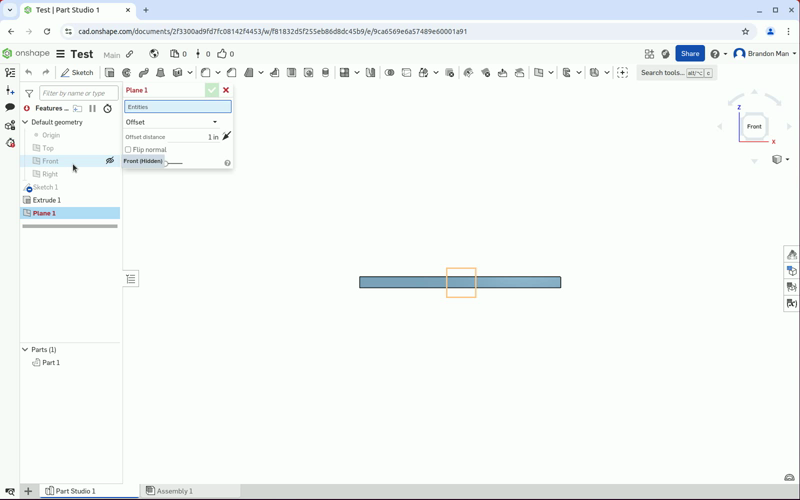
click(73, 163)
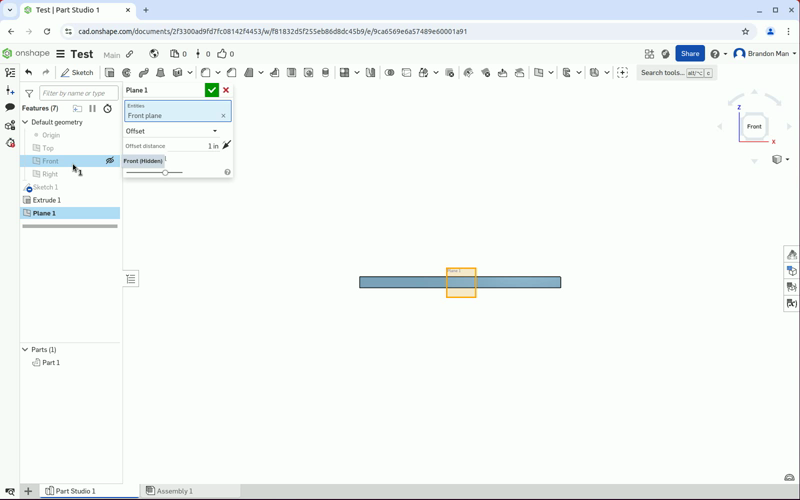
key(tab, 2)
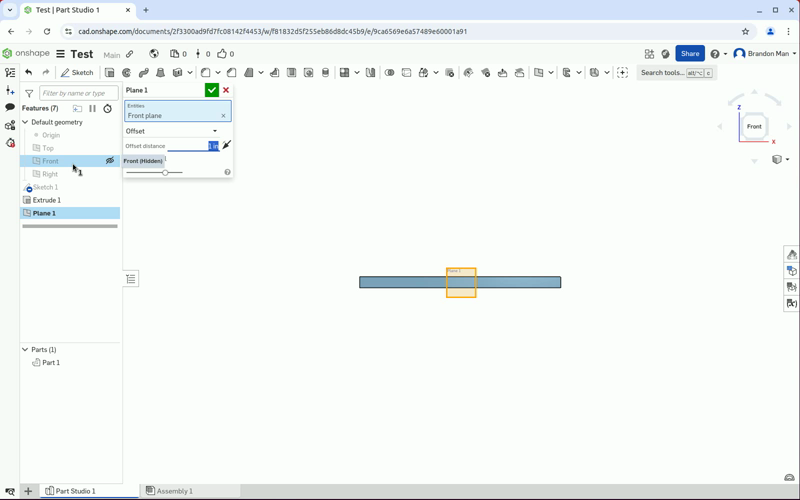
text(0.955)
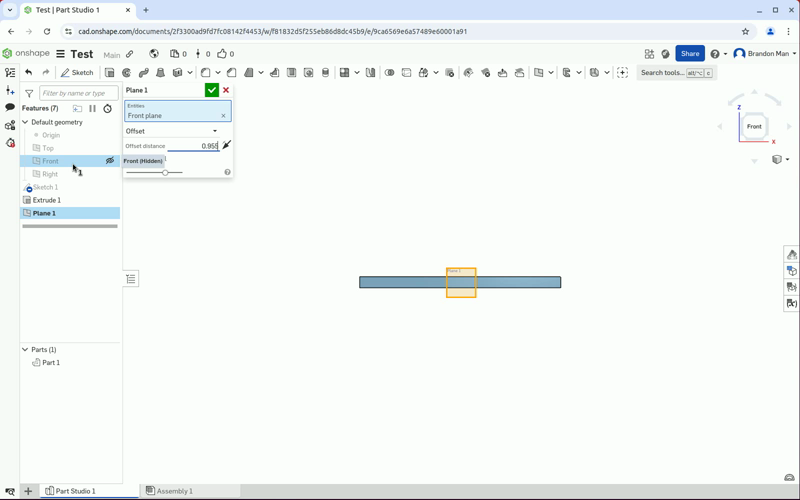
key(enter, 2)
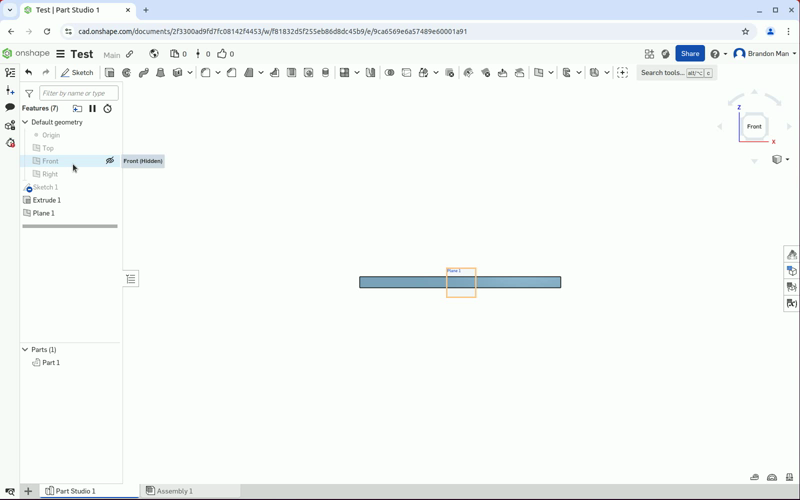
key(shift+s)
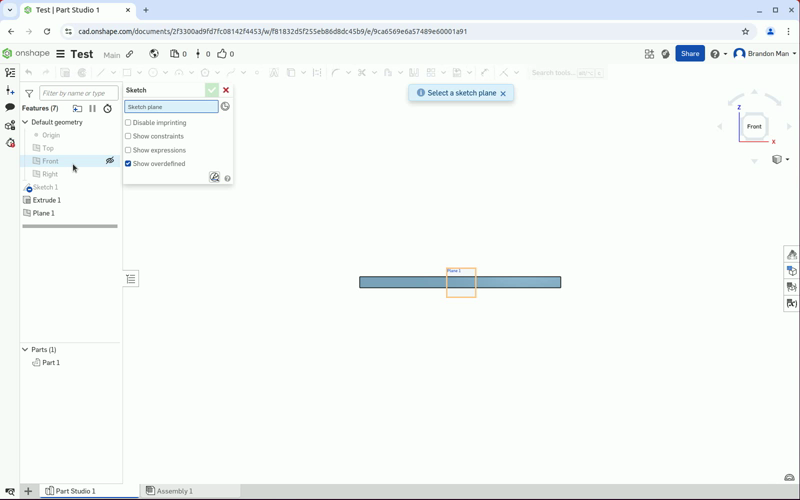
mouse_move(73, 215)
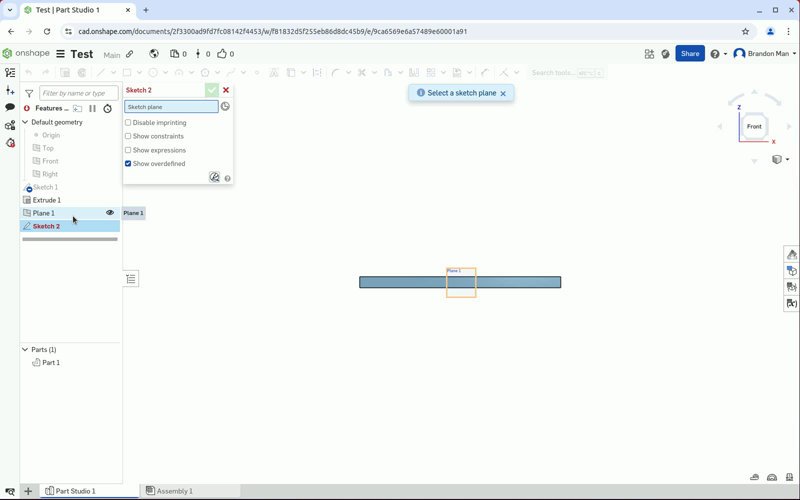
click(73, 215)
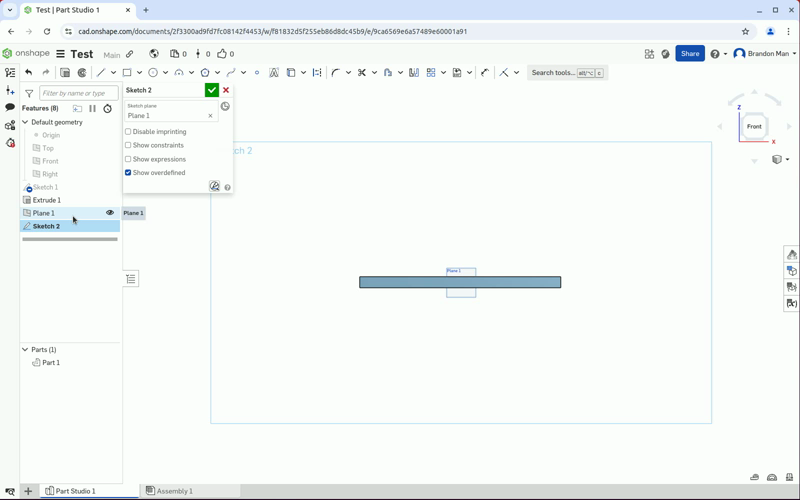
mouse_move(73, 352)
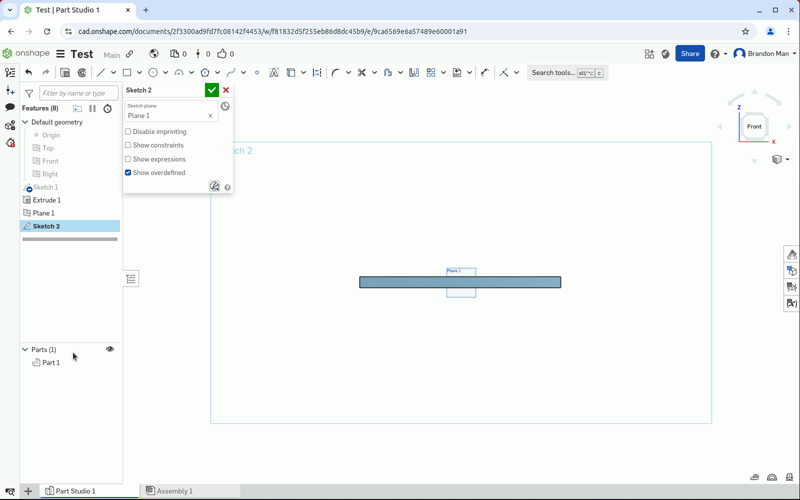
key(y)
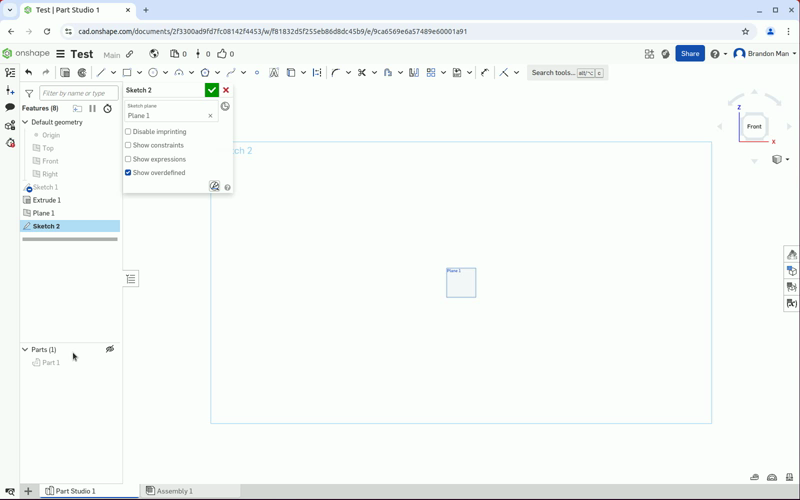
key(c)
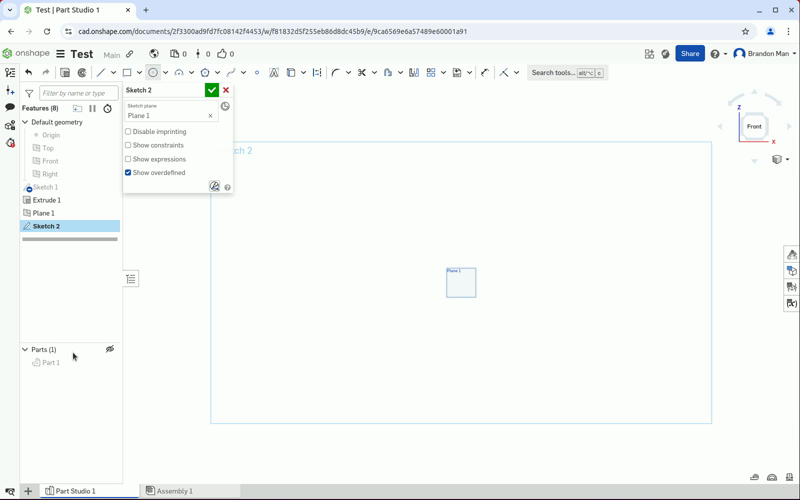
key_down(shift)
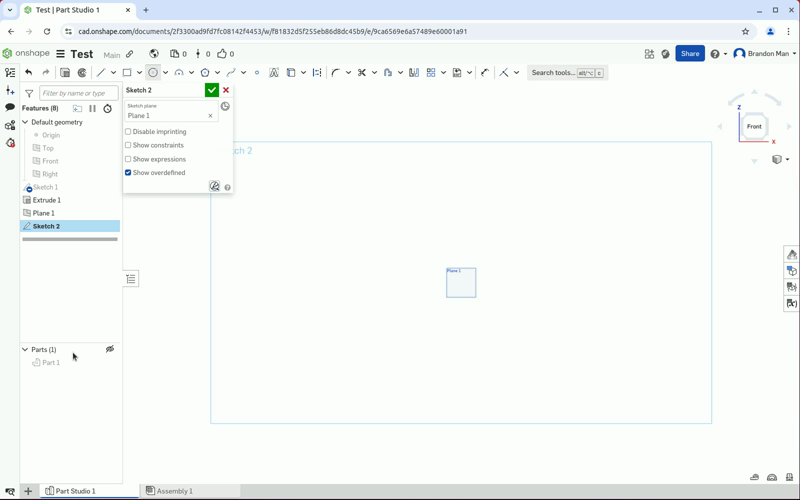
mouse_move(553, 280)
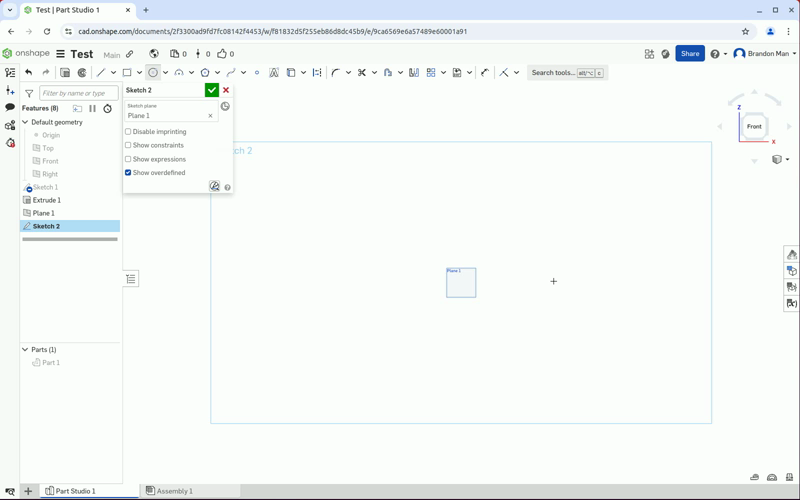
click(553, 280)
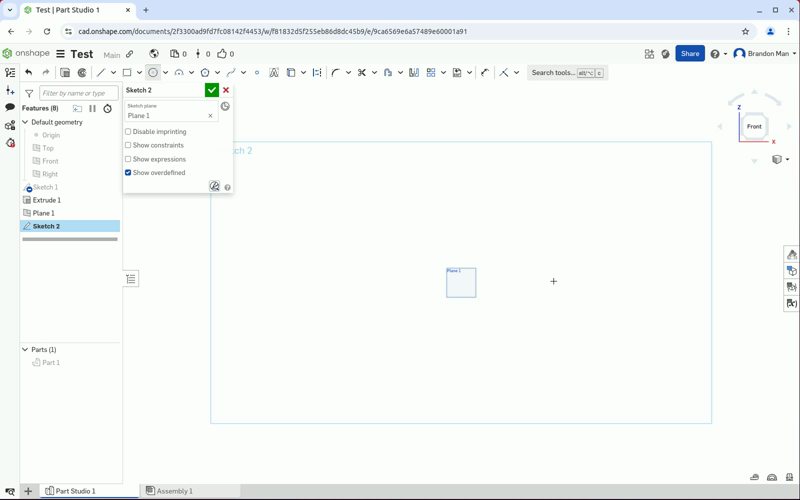
key_up(shift)
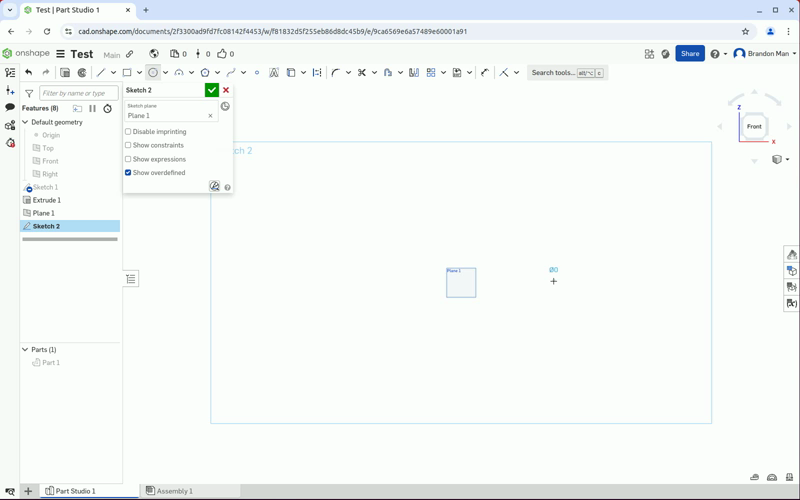
mouse_move(555, 280)
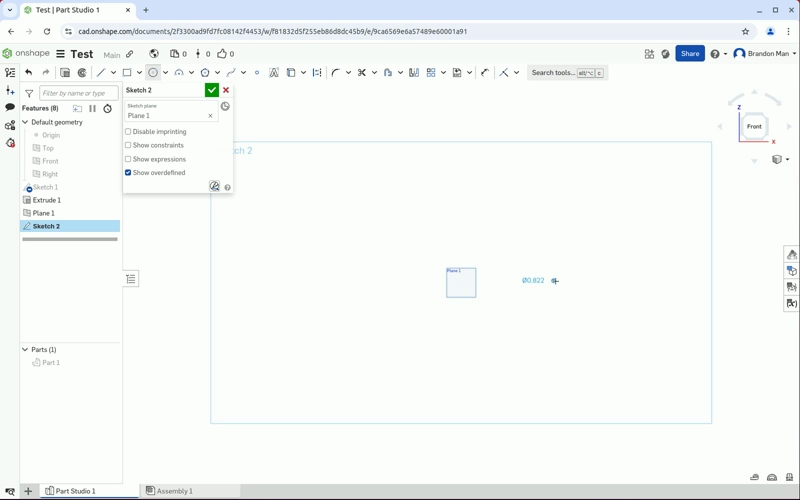
scroll(6)
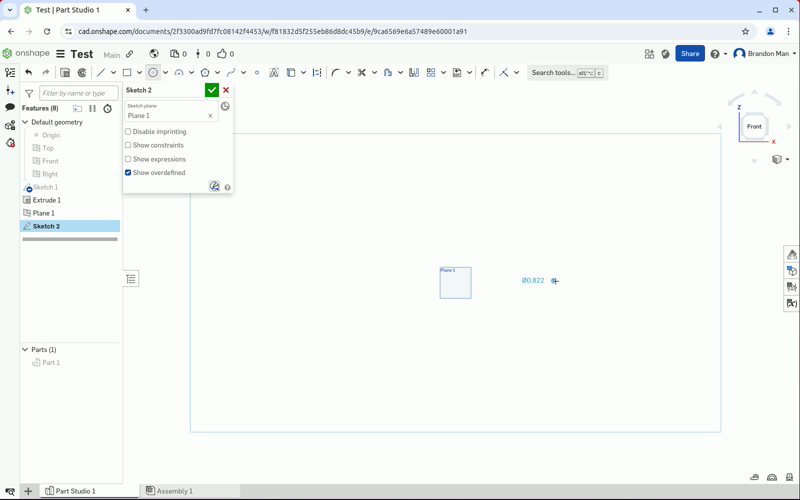
scroll(6)
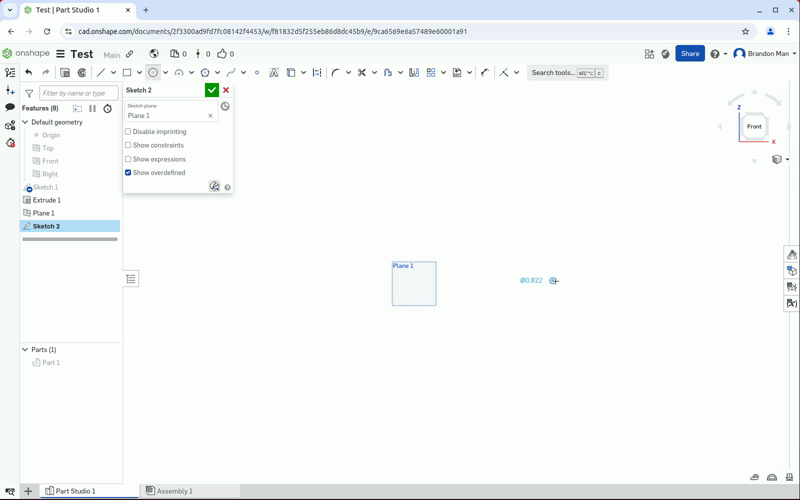
scroll(6)
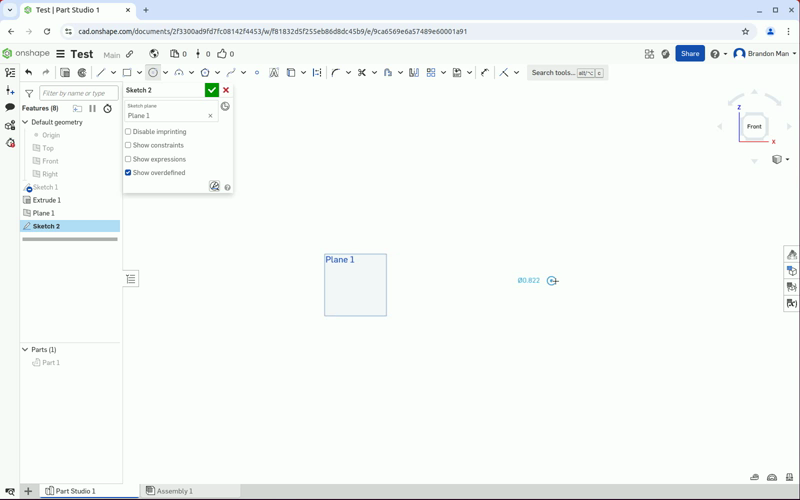
scroll(6)
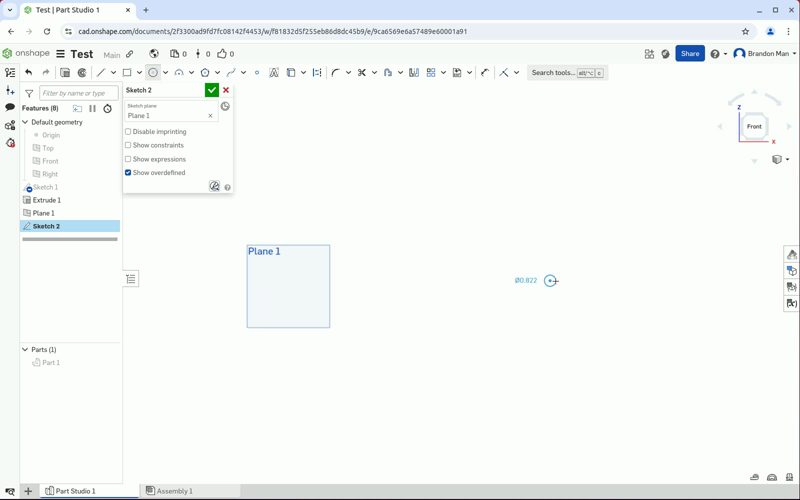
scroll(6)
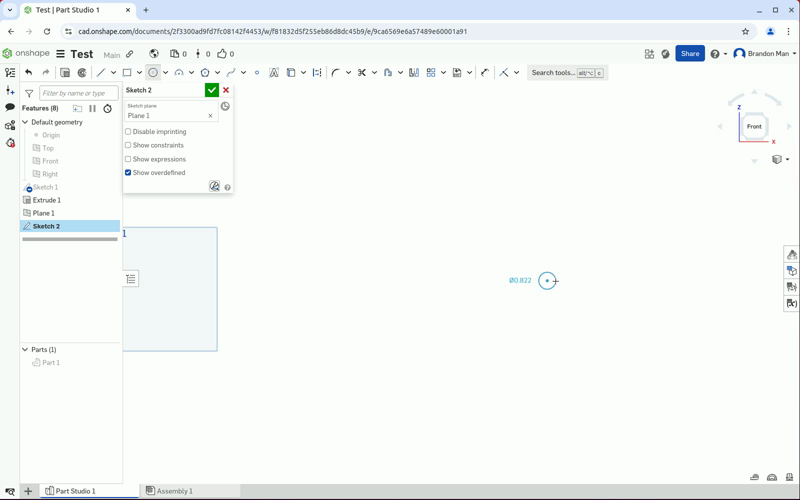
scroll(6)
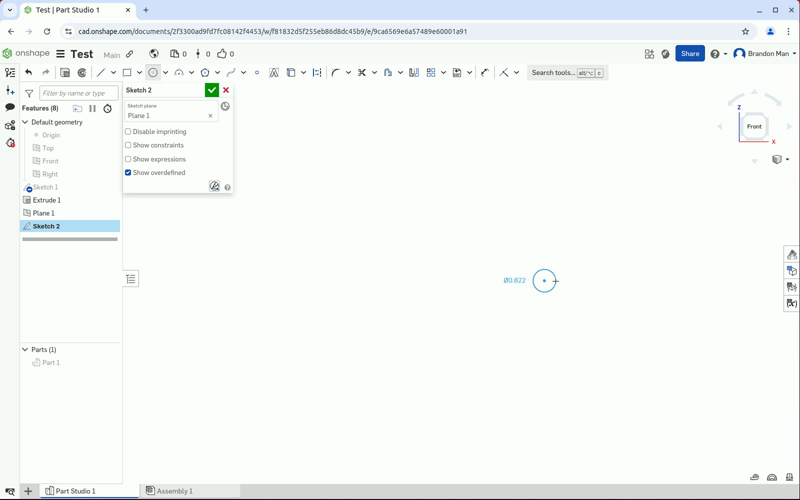
scroll(6)
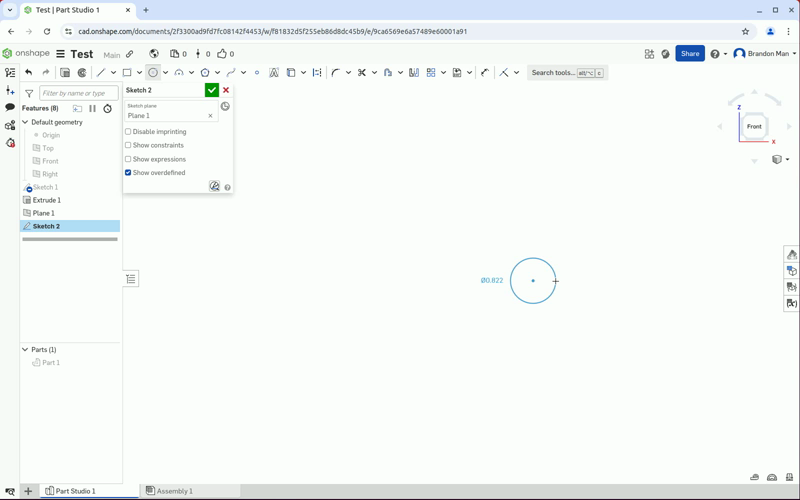
click(555, 280)
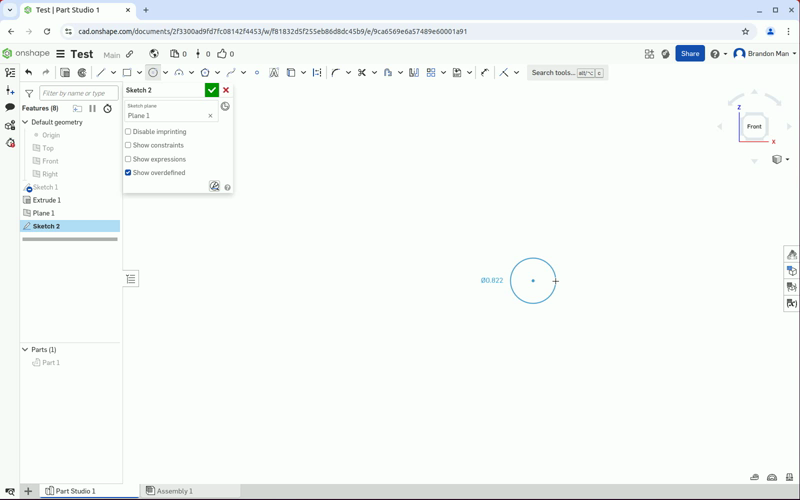
scroll(-6)
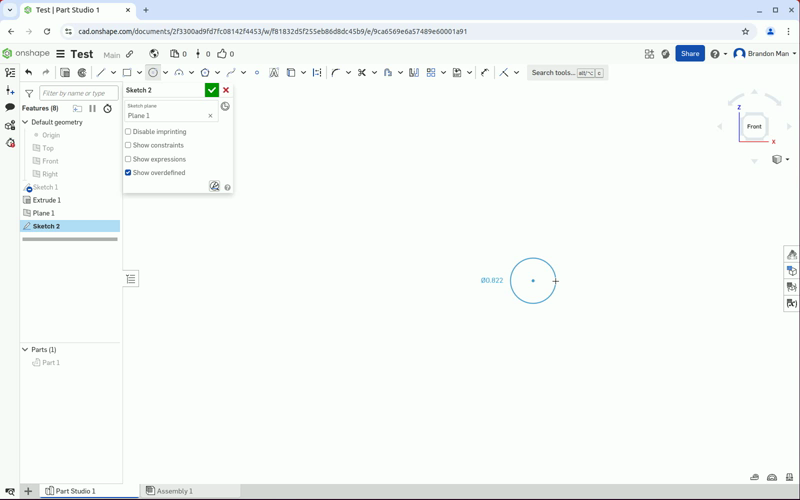
scroll(-6)
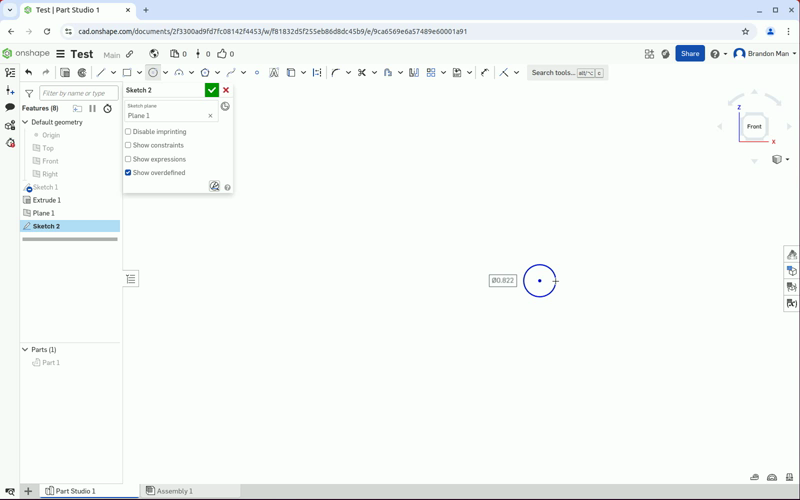
scroll(-6)
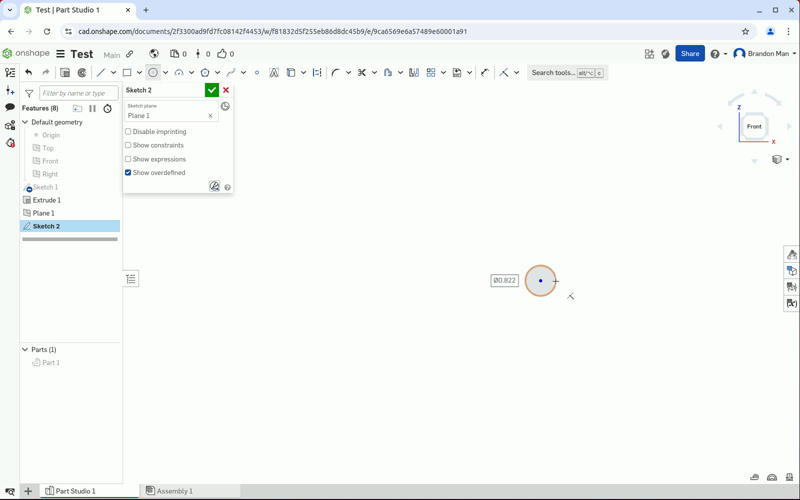
scroll(-6)
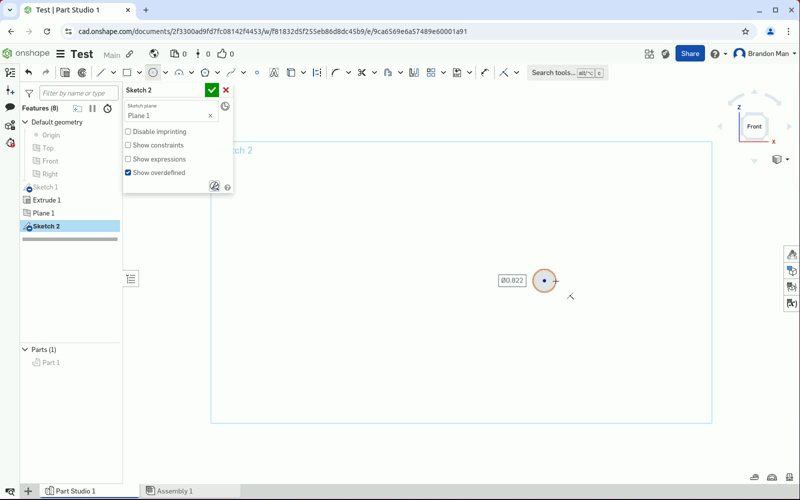
scroll(-6)
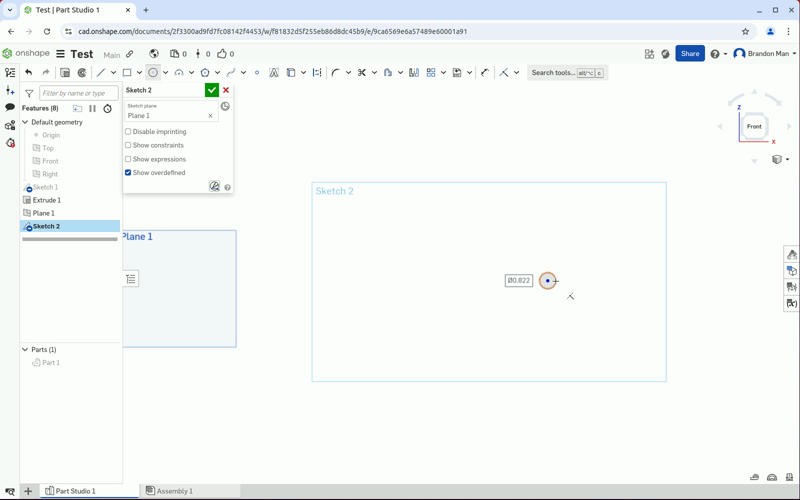
scroll(-6)
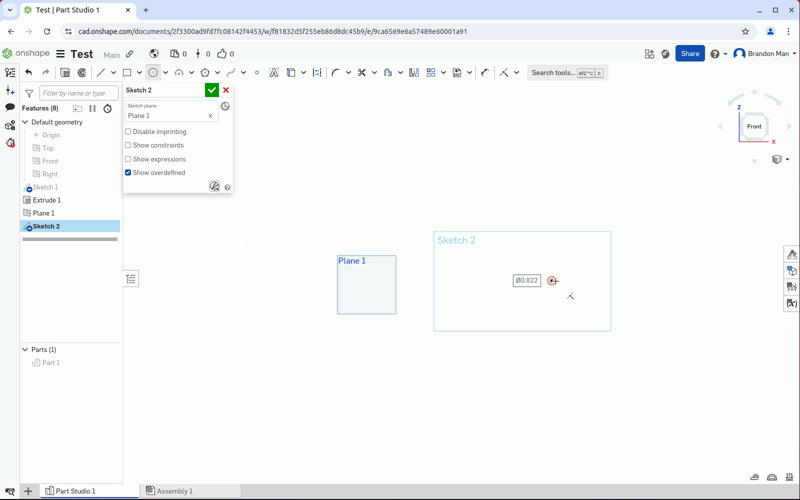
scroll(-6)
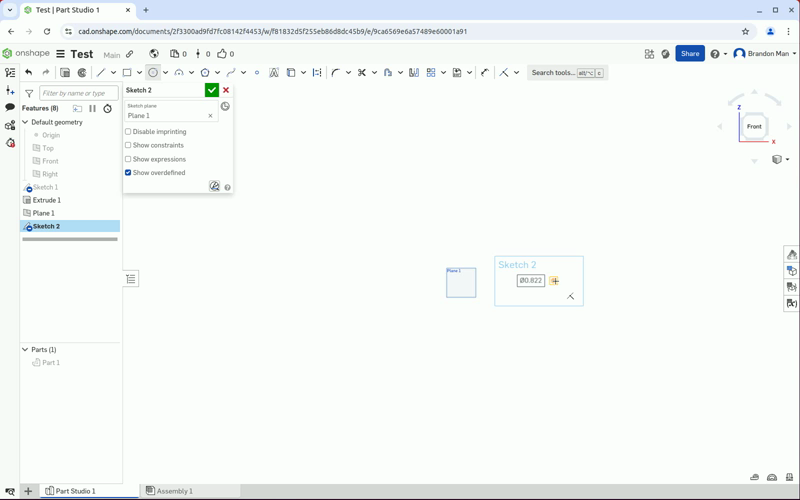
key(esc)
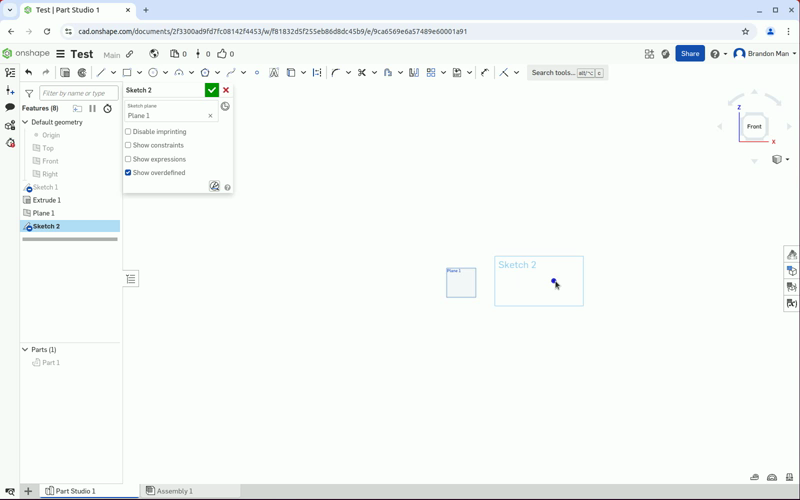
mouse_move(554, 279)
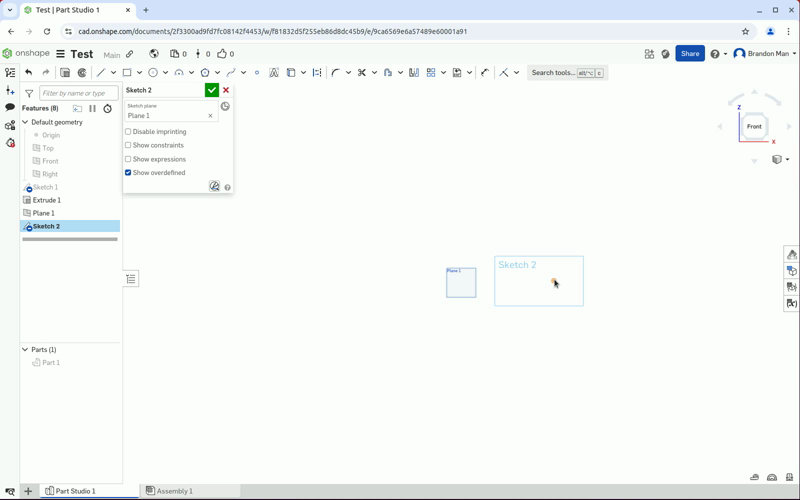
scroll(6)
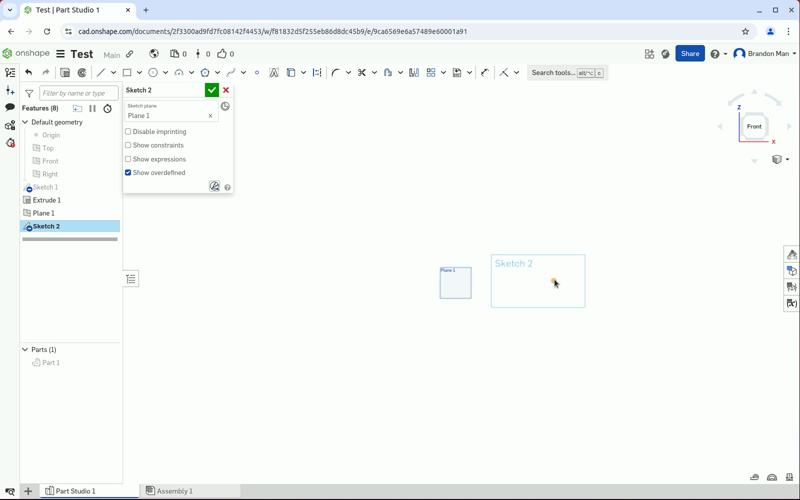
scroll(6)
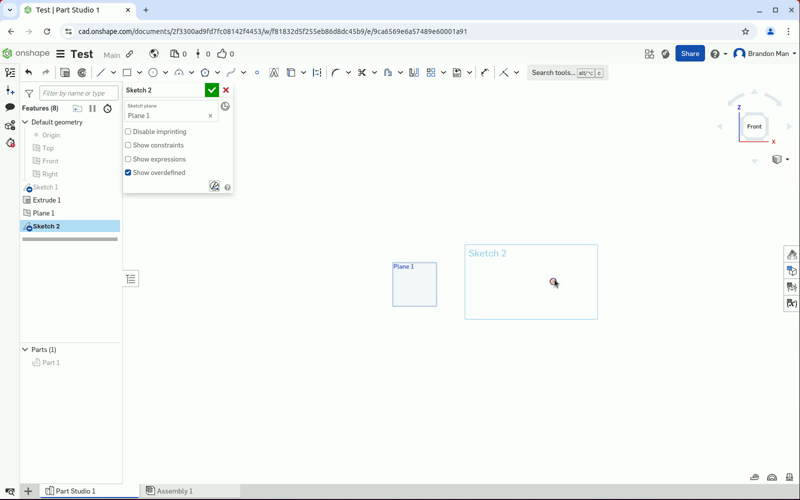
scroll(6)
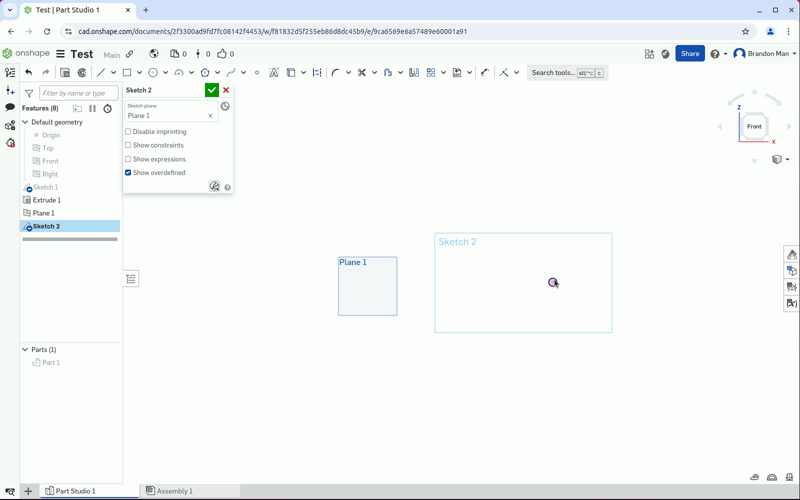
scroll(6)
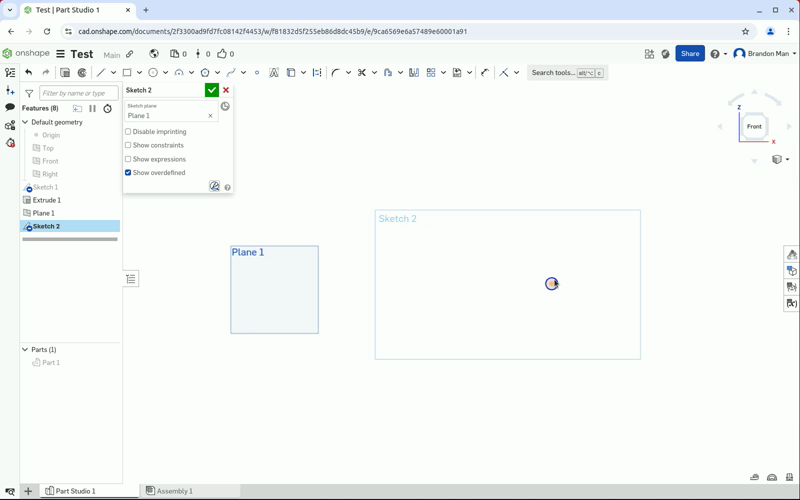
scroll(6)
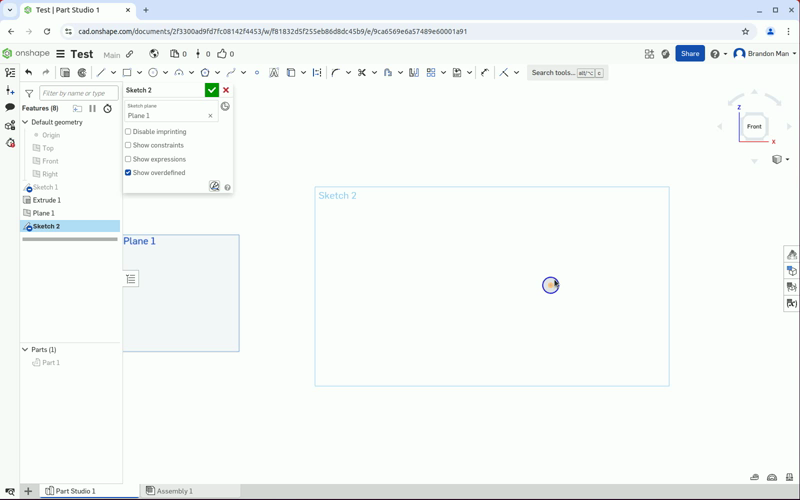
scroll(6)
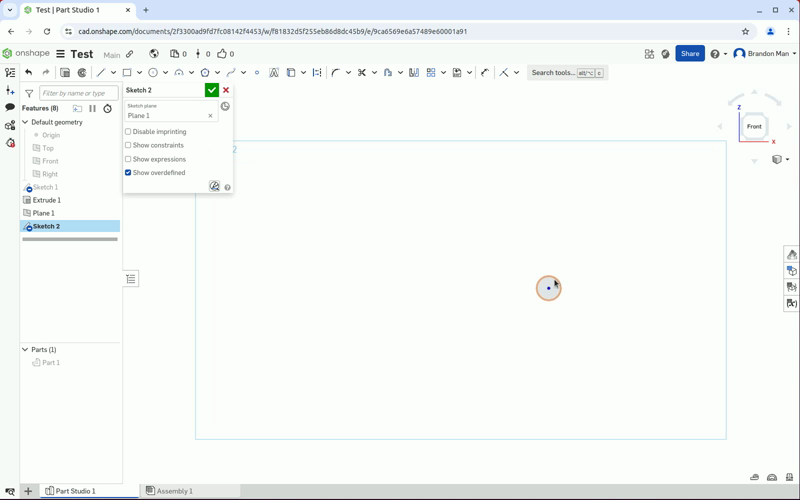
scroll(6)
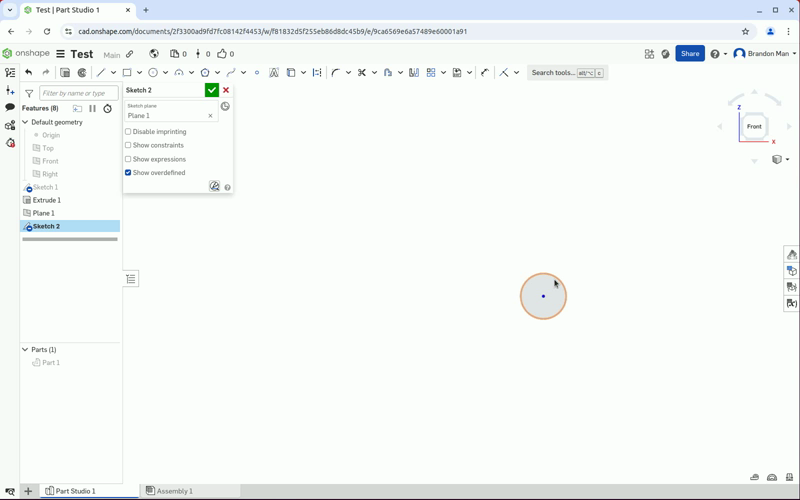
click(554, 279)
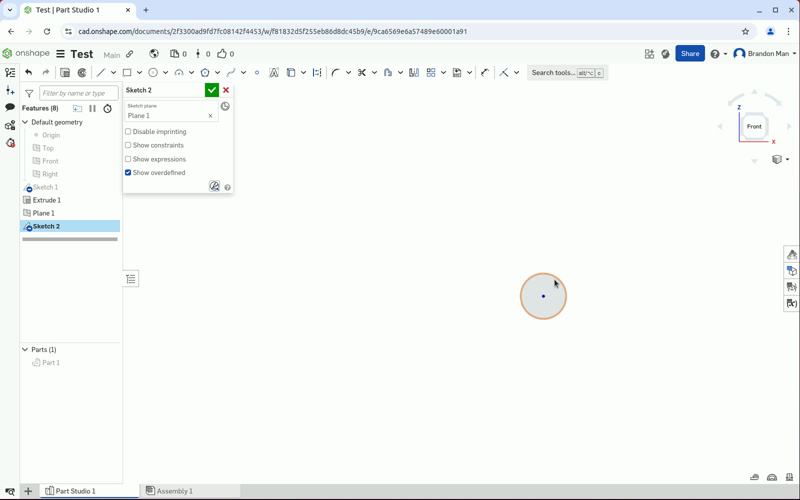
scroll(-6)
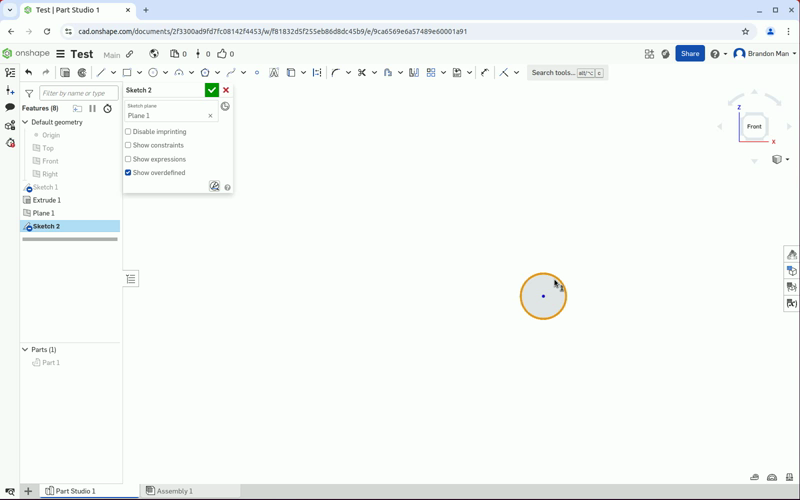
scroll(-6)
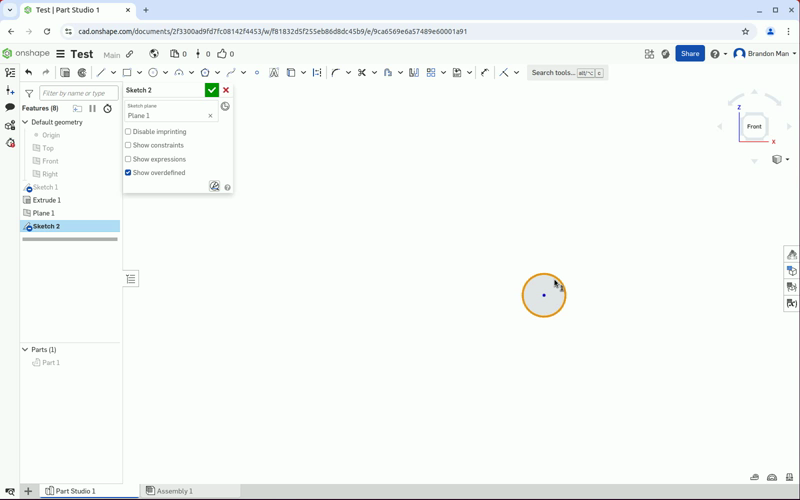
scroll(-6)
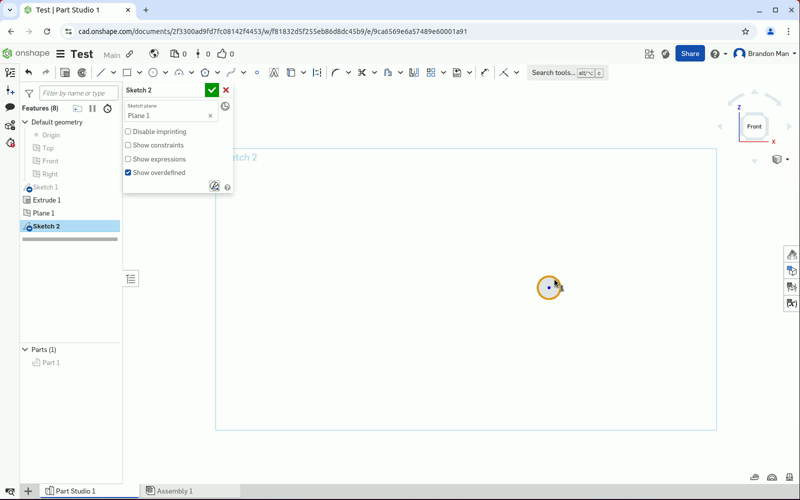
scroll(-6)
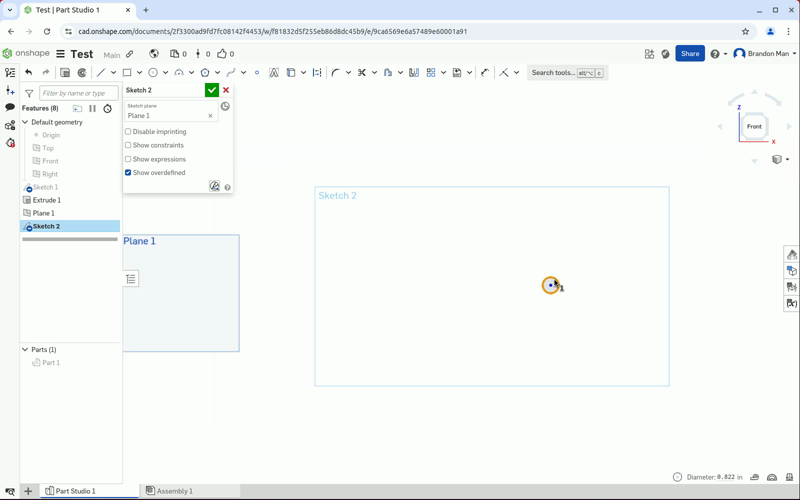
scroll(-6)
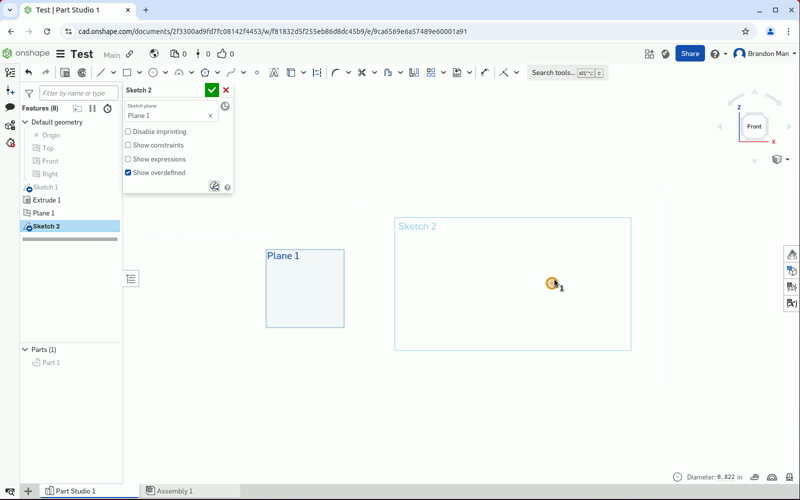
scroll(-6)
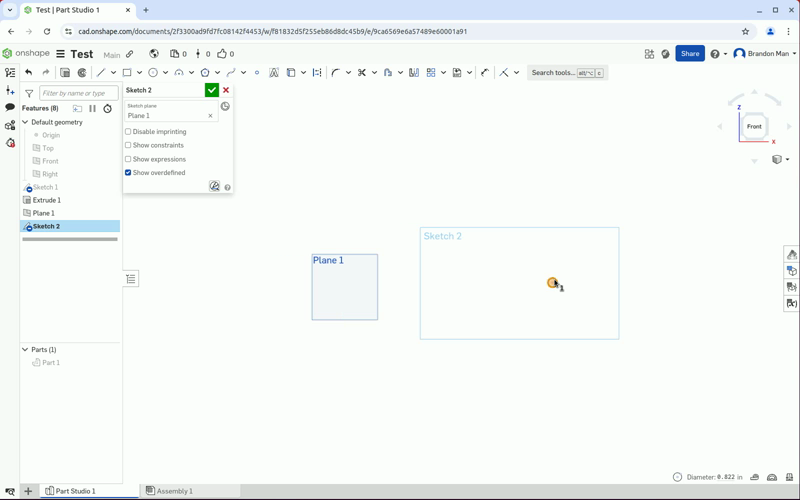
scroll(-6)
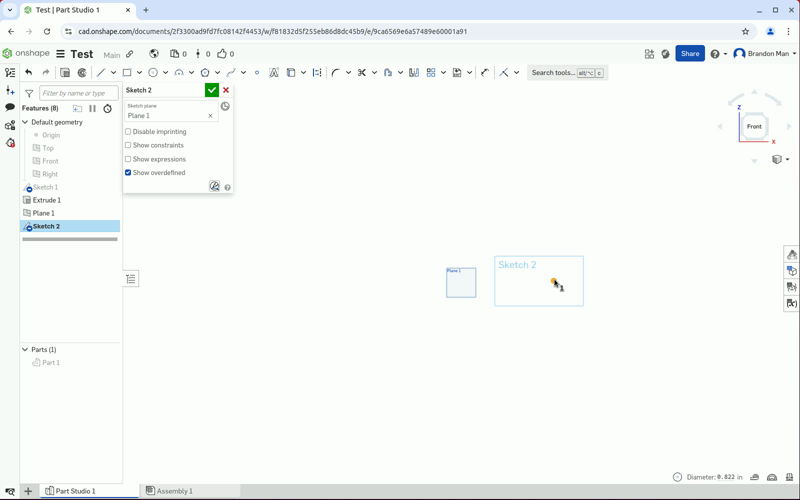
mouse_move(73, 352)
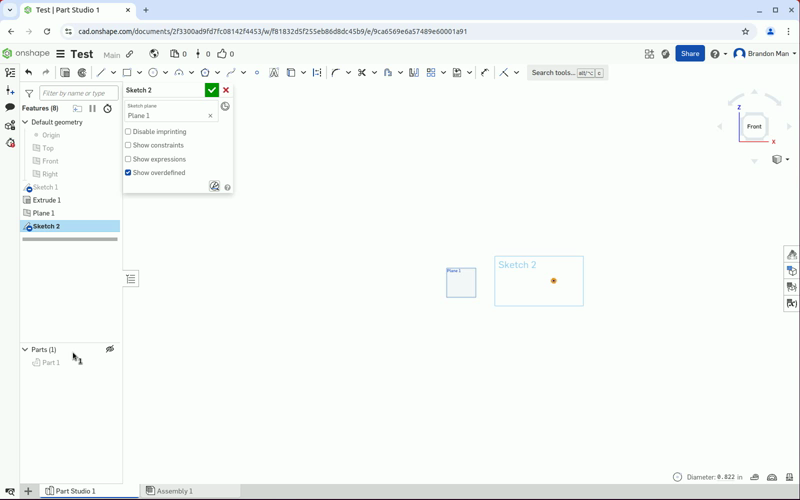
key(shift+y)
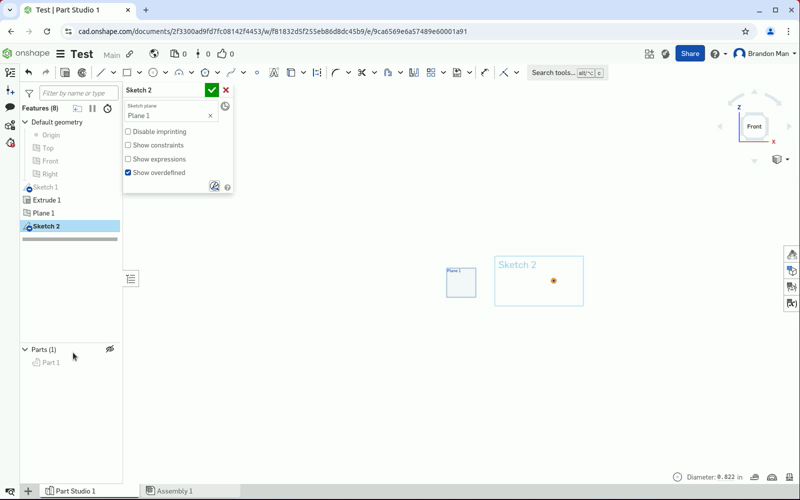
key(shift+e)
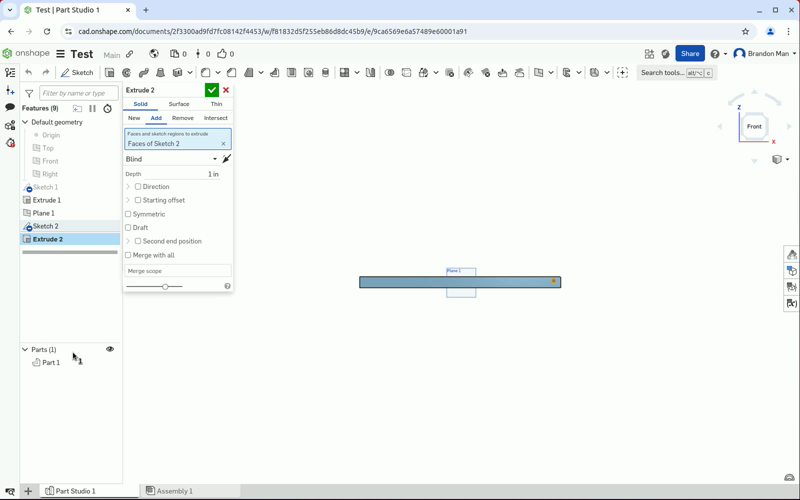
mouse_move(143, 106)
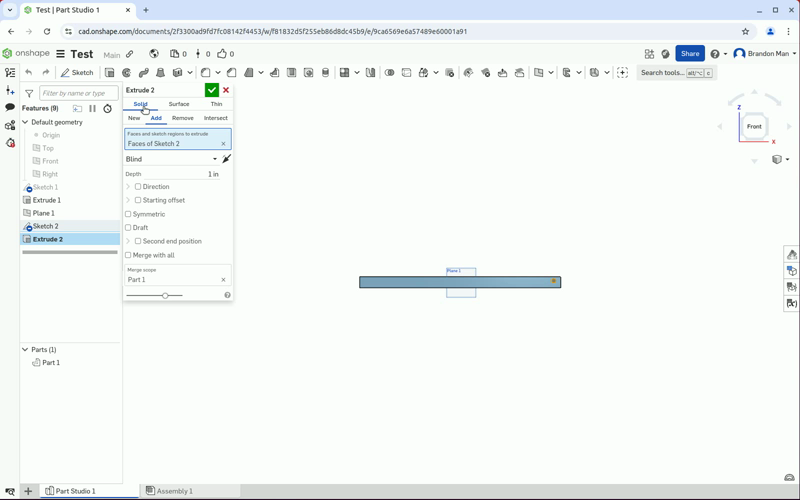
click(143, 106)
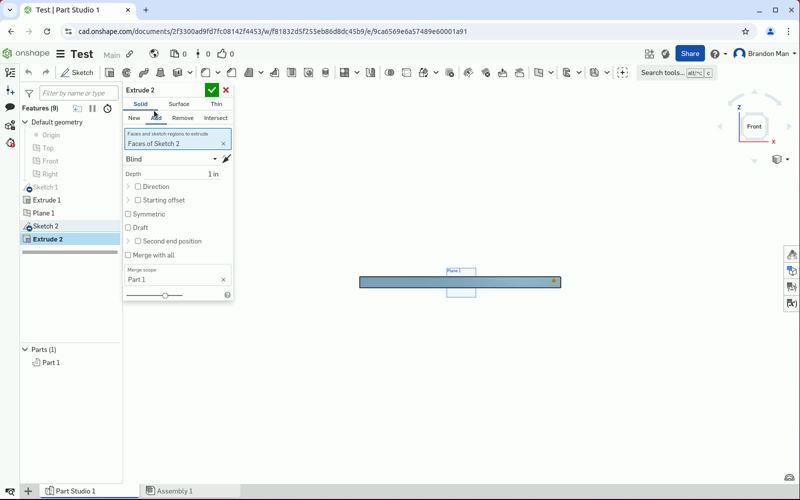
mouse_move(186, 120)
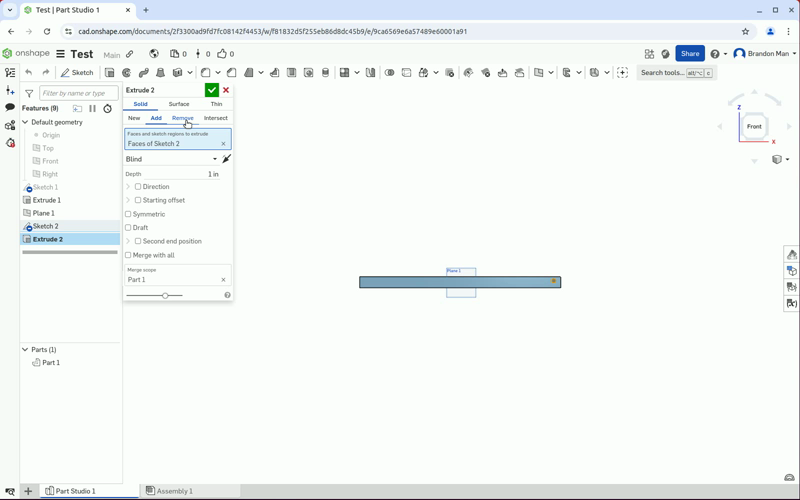
click(186, 120)
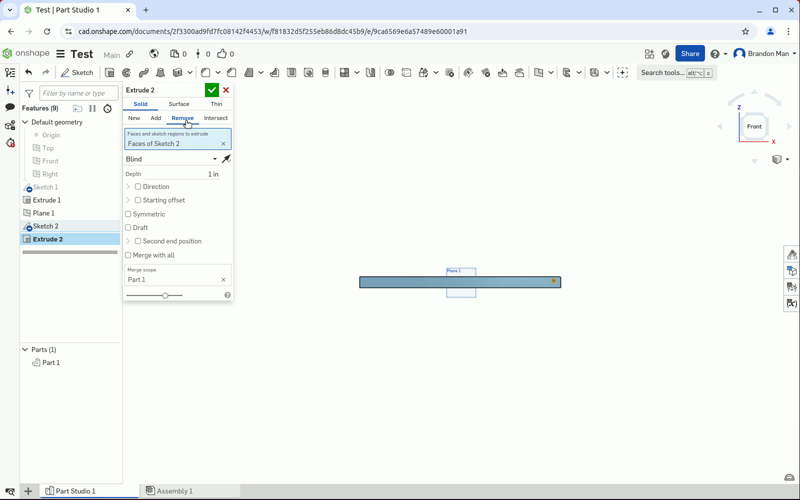
key(tab, 4)
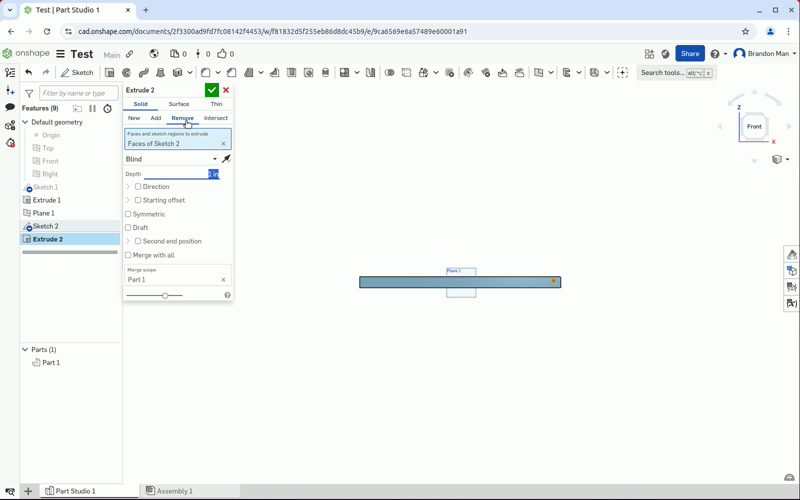
text(0.963)
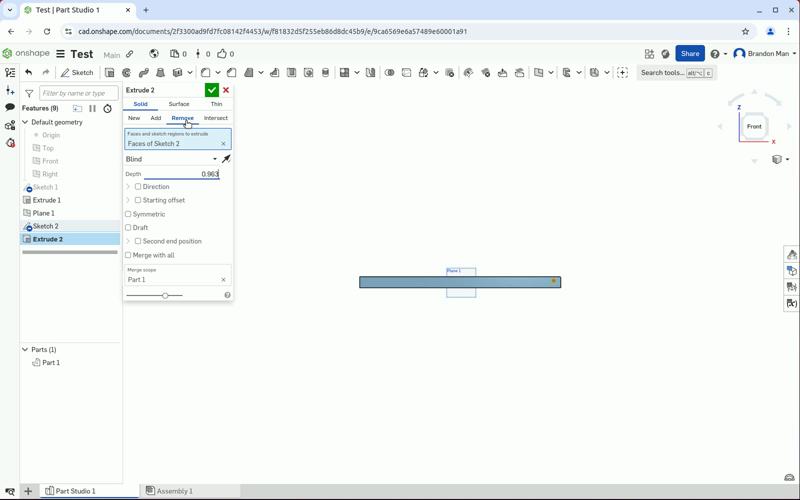
key(tab, 6)
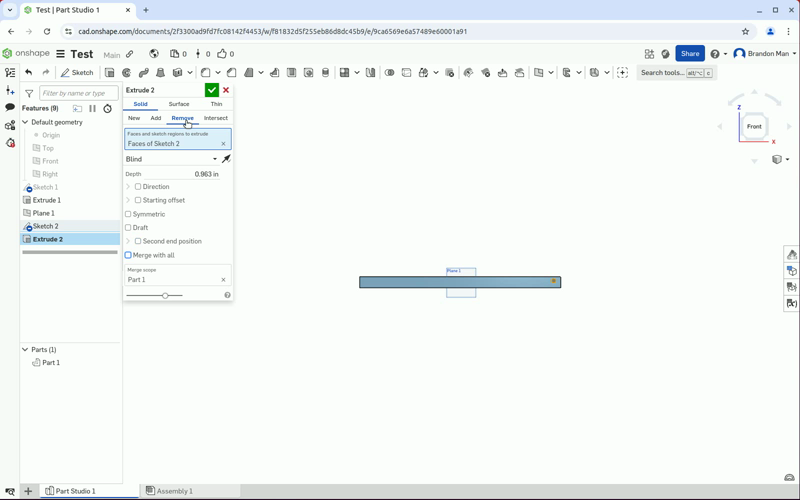
key(space)
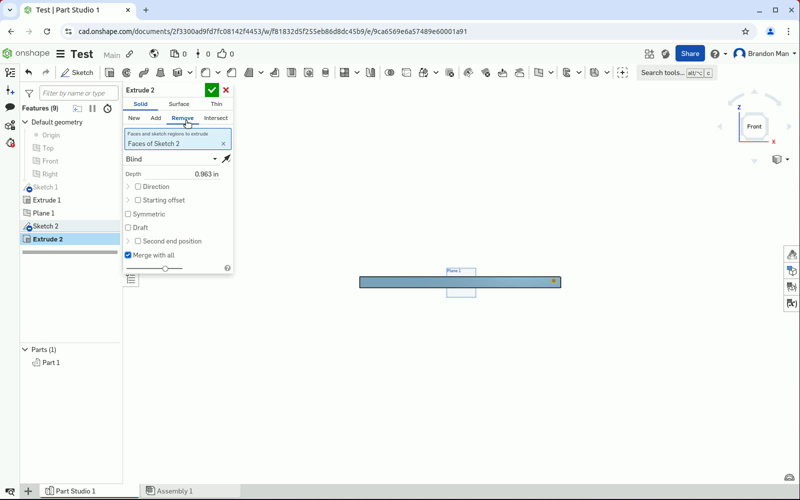
key(enter)
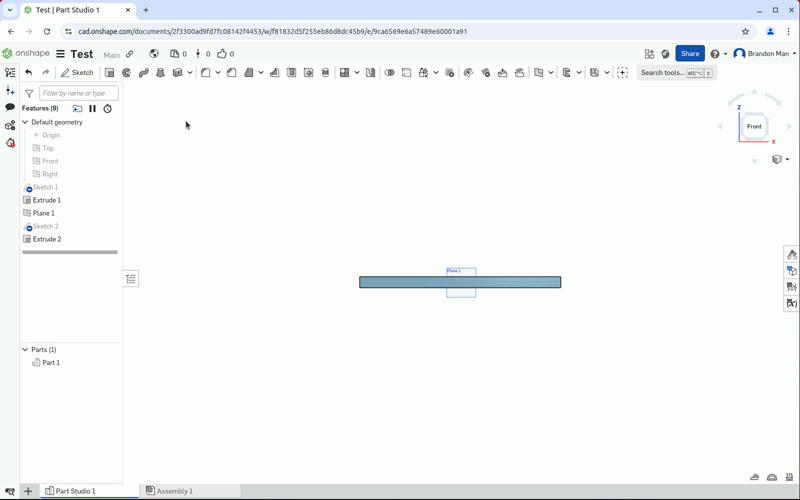
key(shift+h)
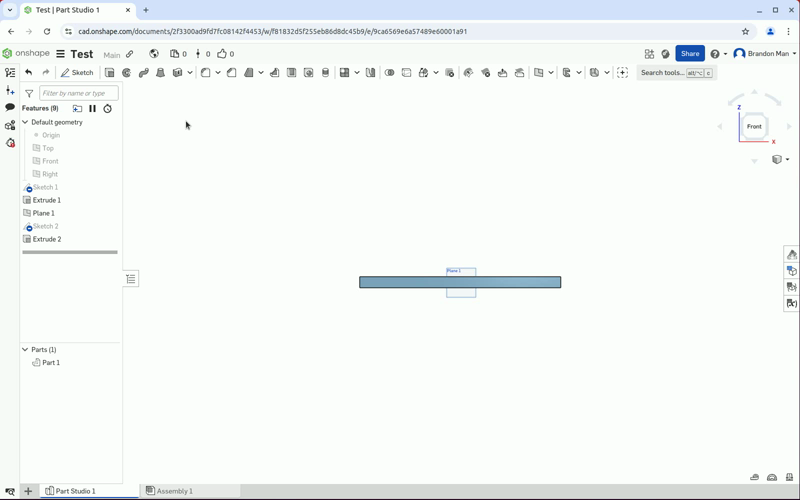
key(shift+h)
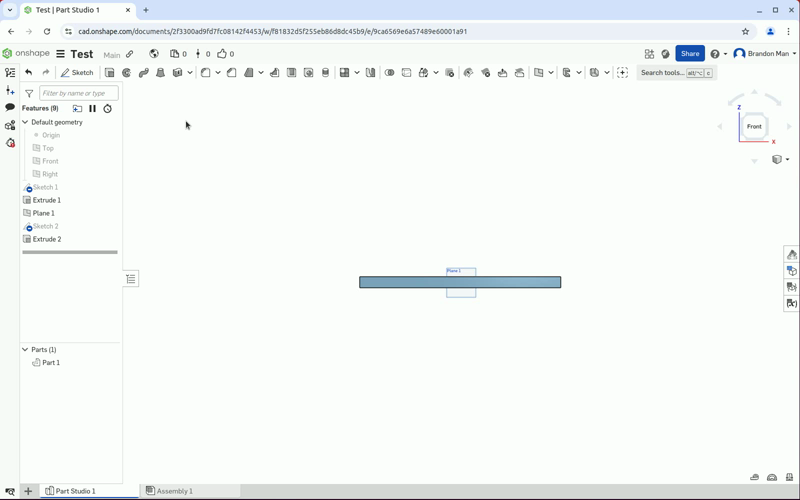
mouse_move(73, 189)
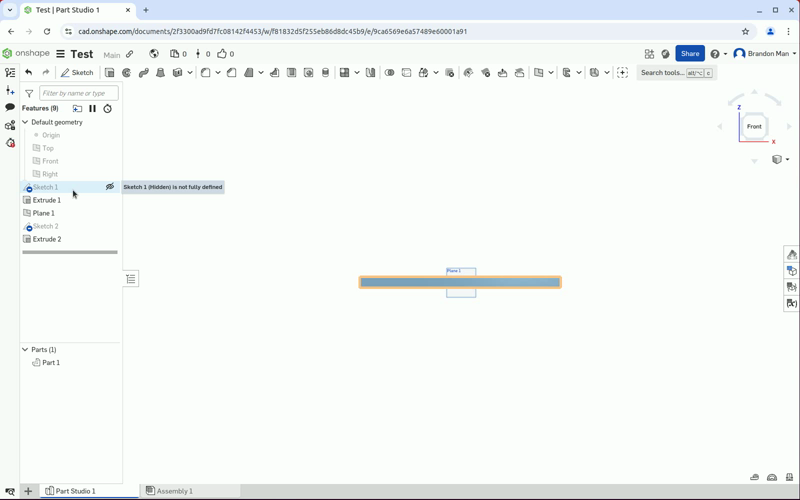
click(73, 189)
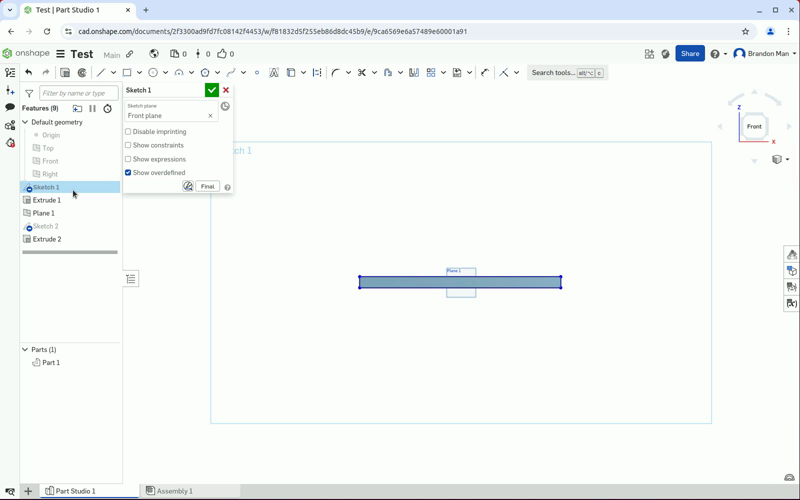
mouse_move(229, 92)
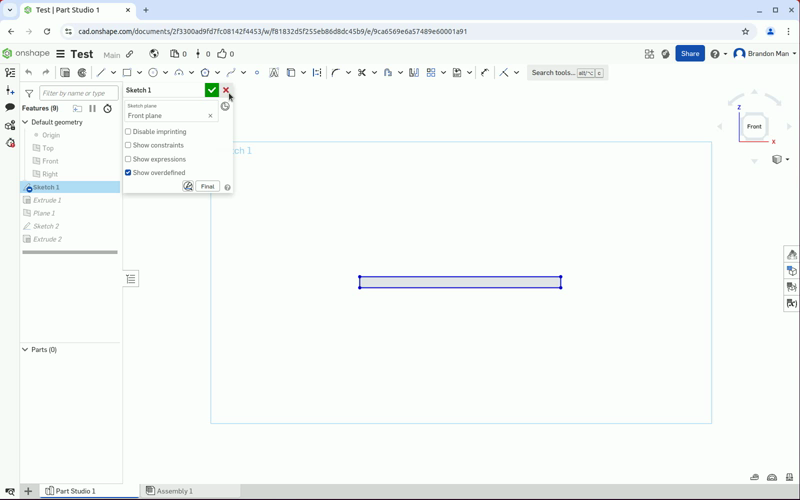
click(229, 92)
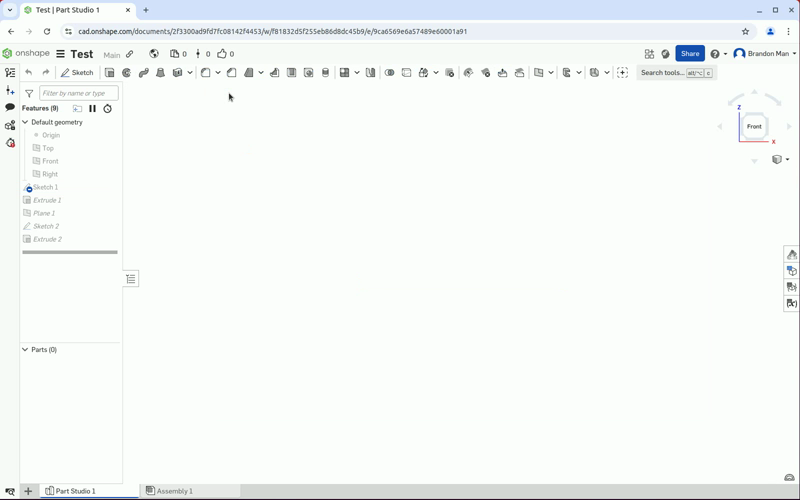
key(shift+s)
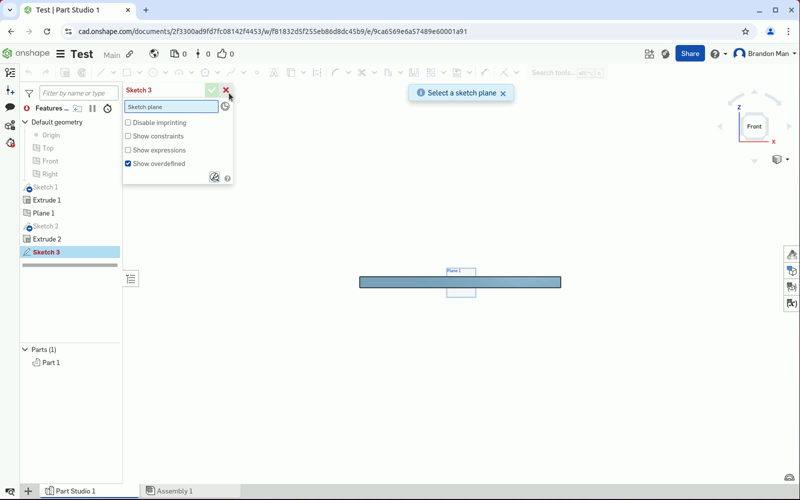
mouse_move(73, 215)
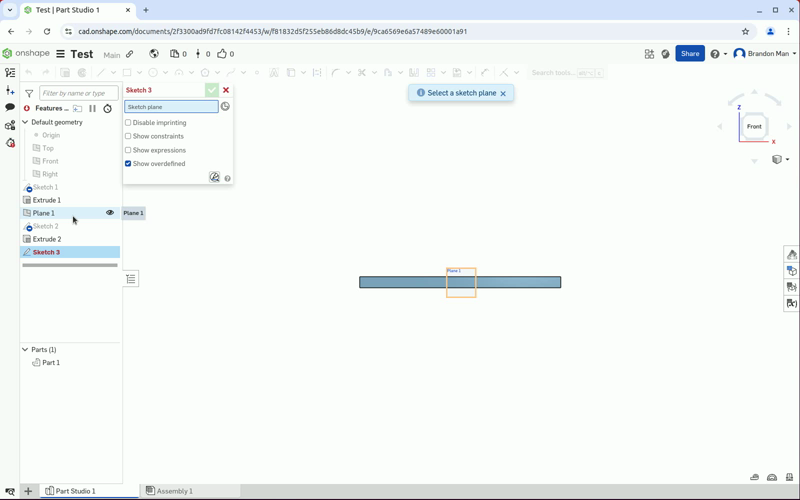
click(73, 215)
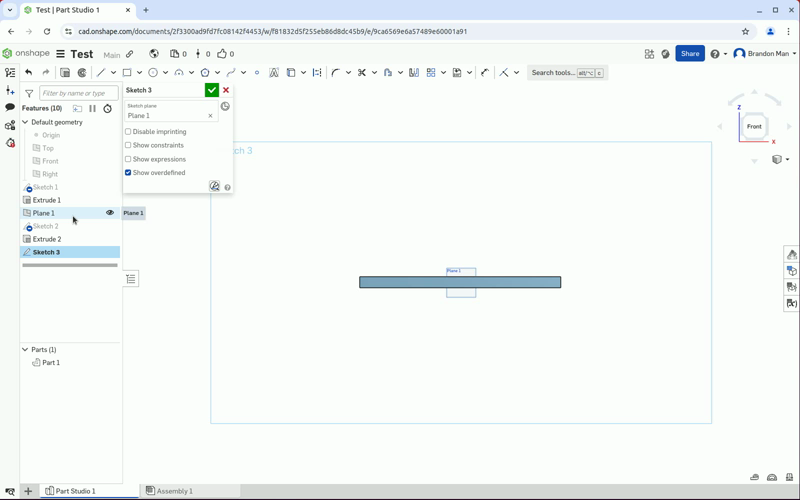
mouse_move(73, 352)
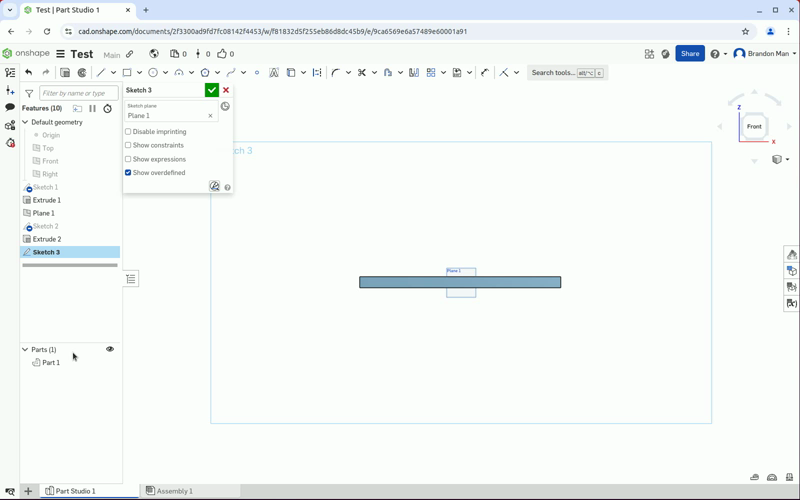
key(y)
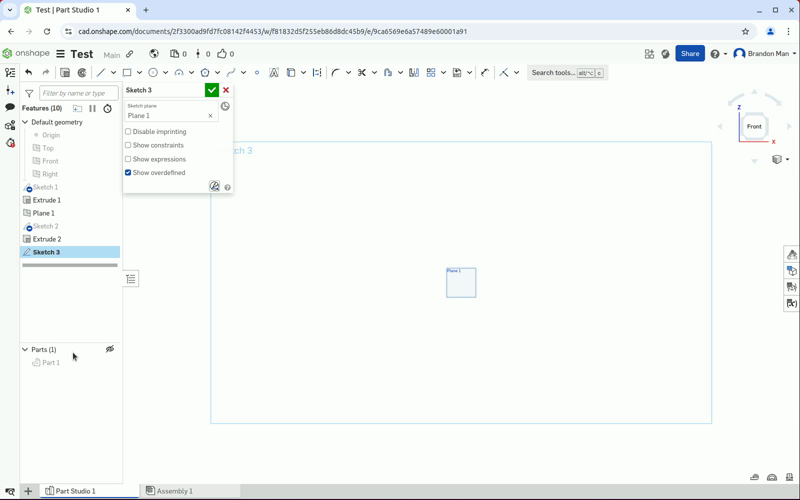
key(c)
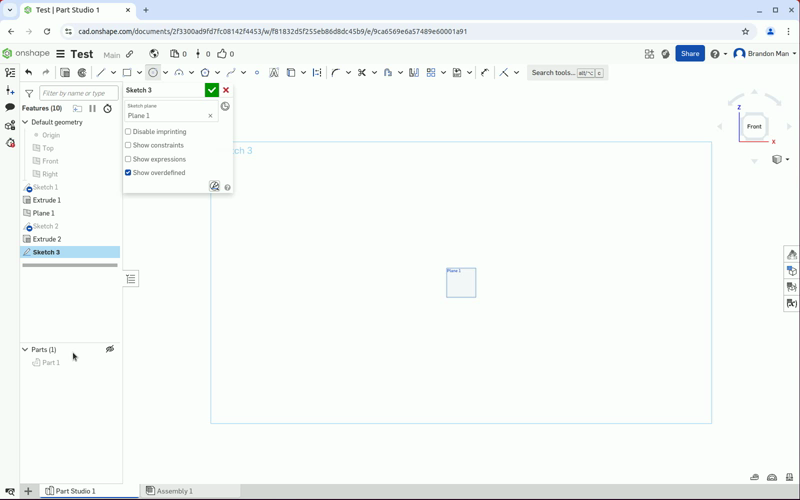
key_down(shift)
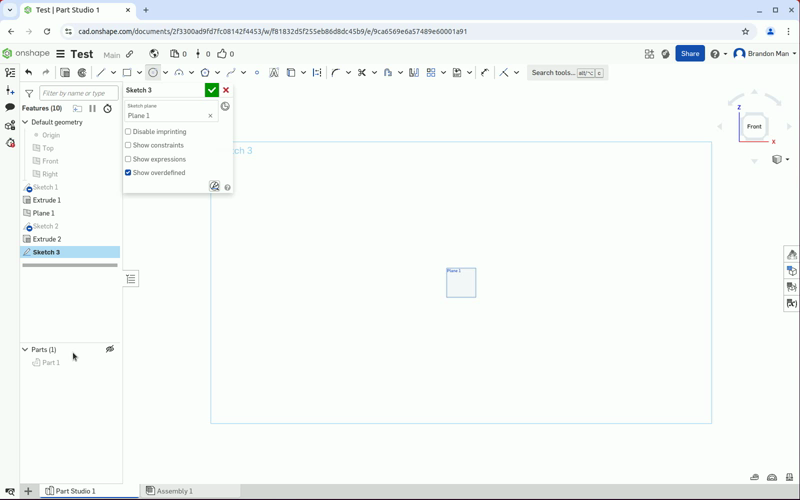
mouse_move(553, 285)
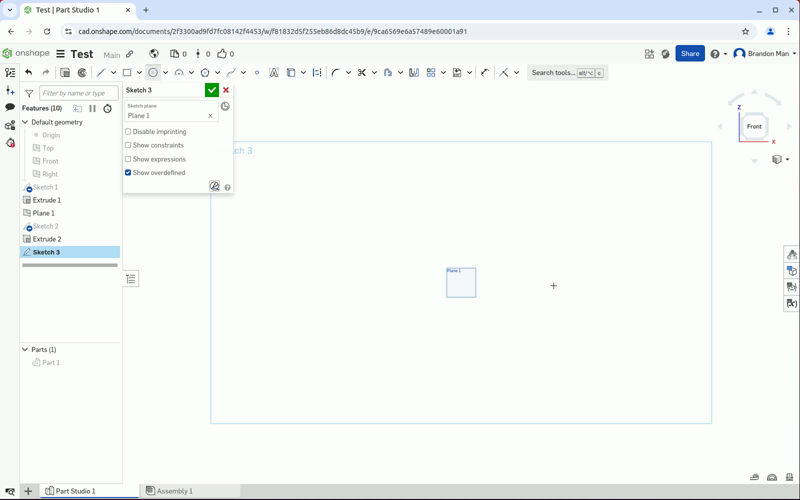
click(553, 285)
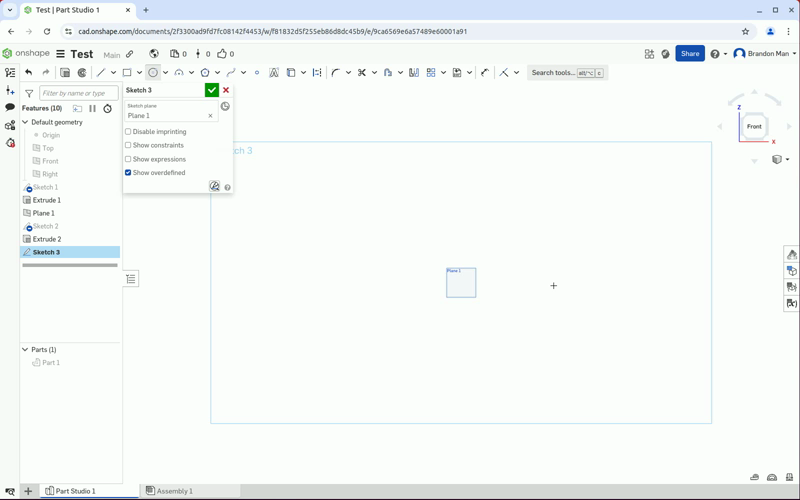
key_up(shift)
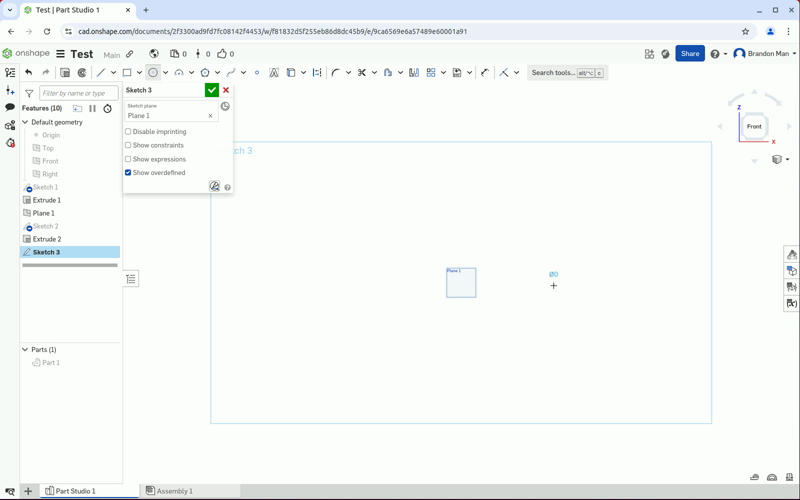
mouse_move(555, 285)
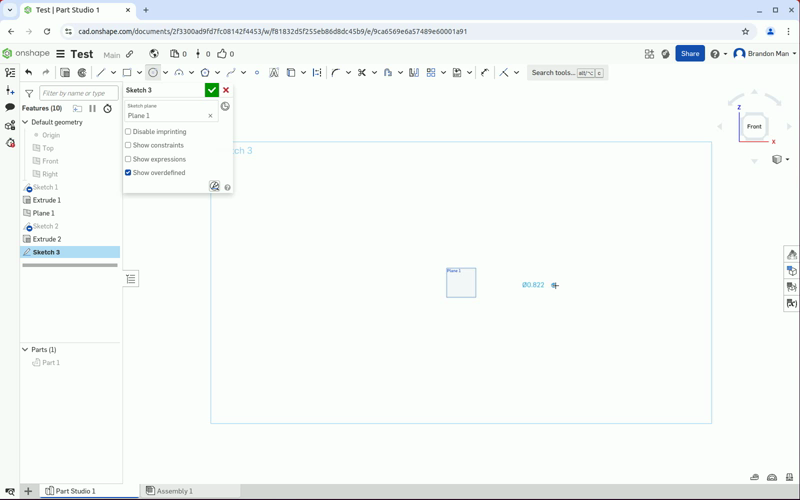
scroll(6)
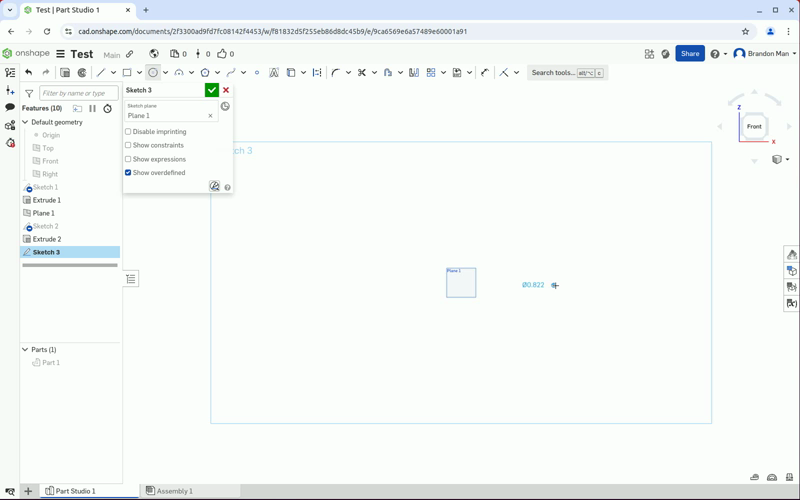
scroll(6)
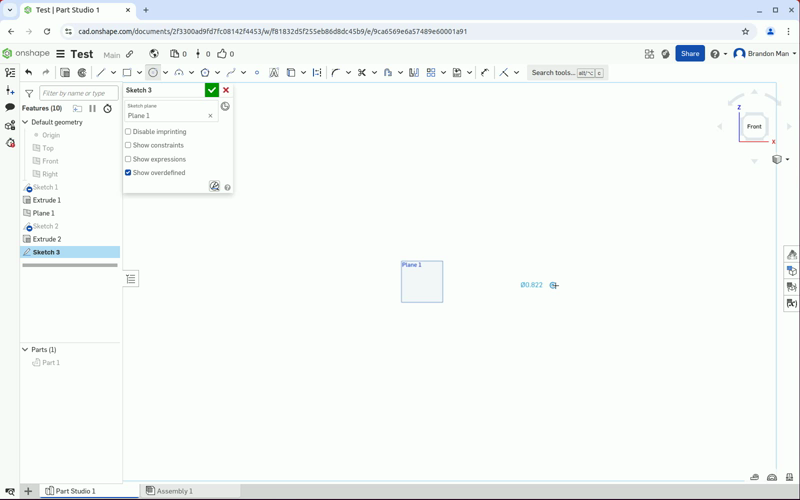
scroll(6)
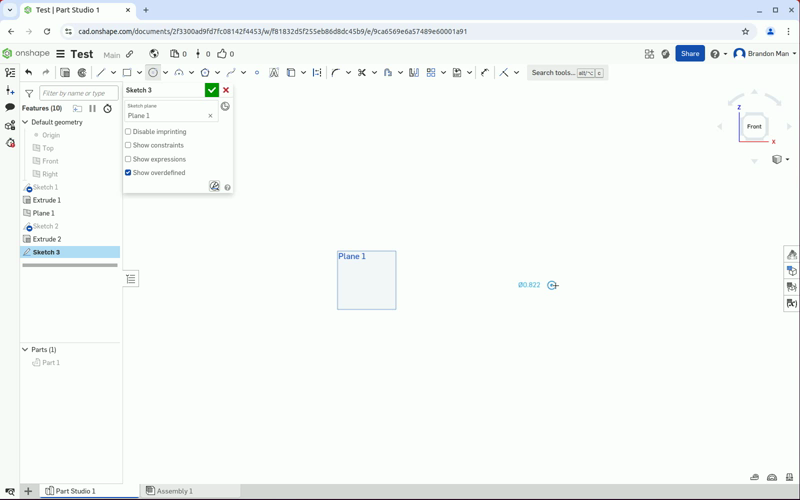
scroll(6)
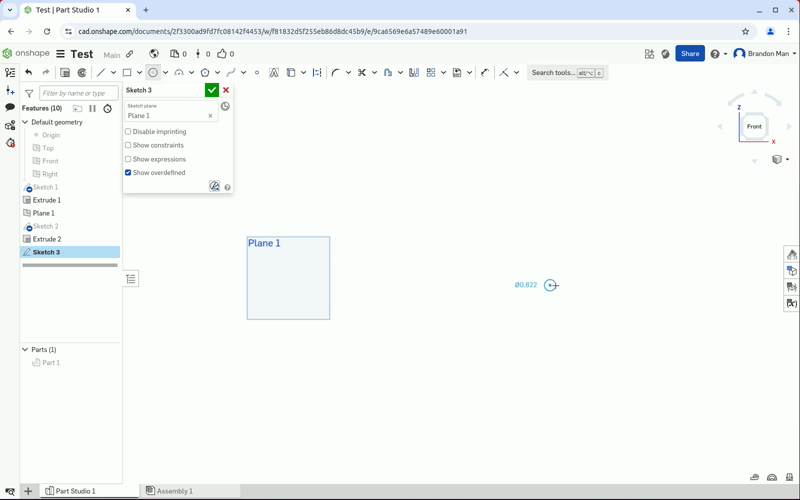
scroll(6)
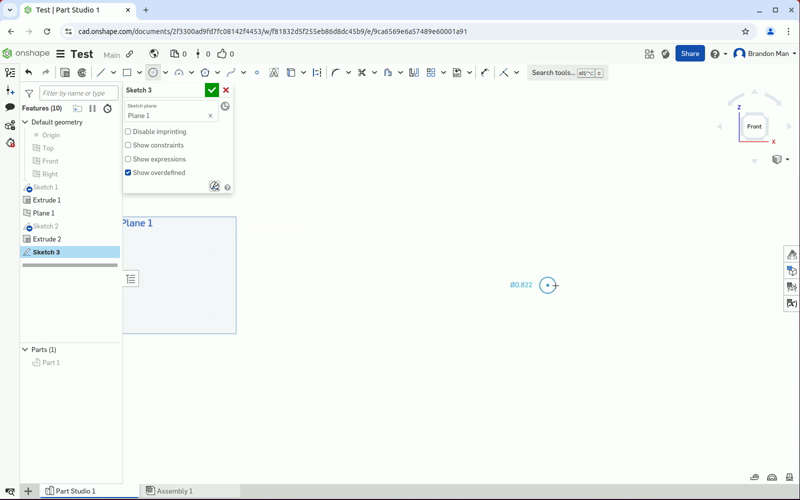
scroll(6)
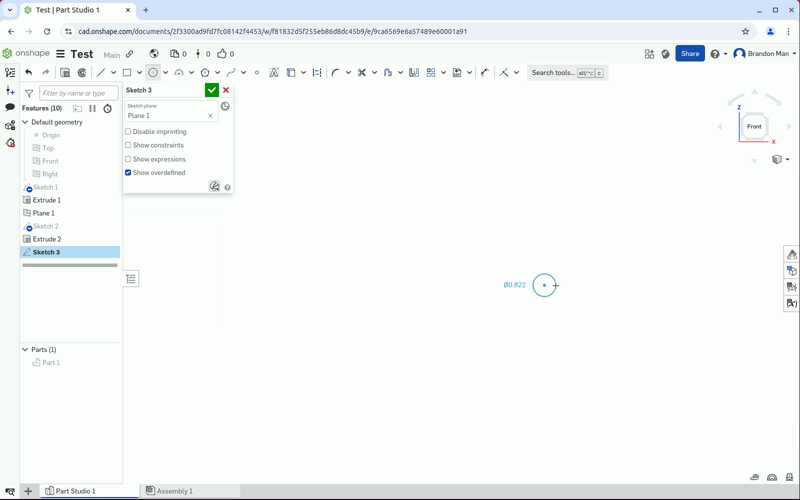
scroll(6)
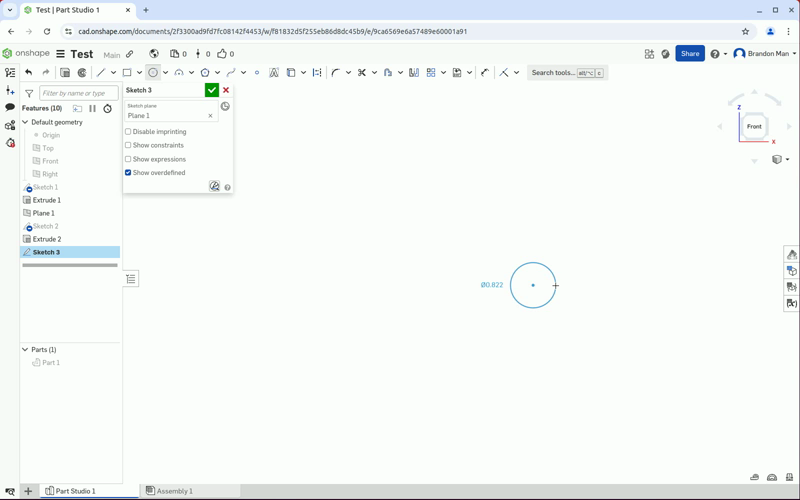
click(555, 285)
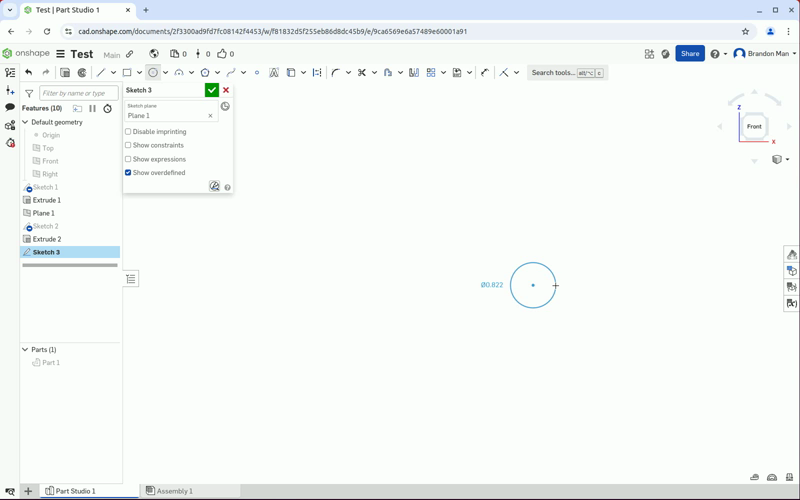
scroll(-6)
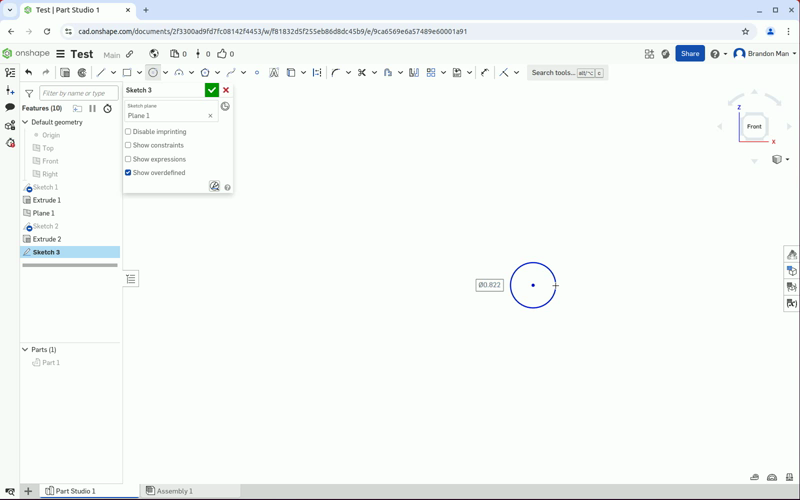
scroll(-6)
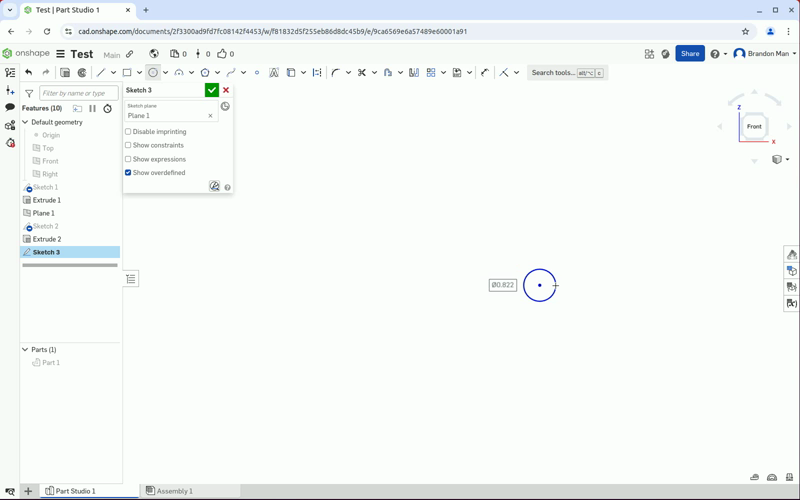
scroll(-6)
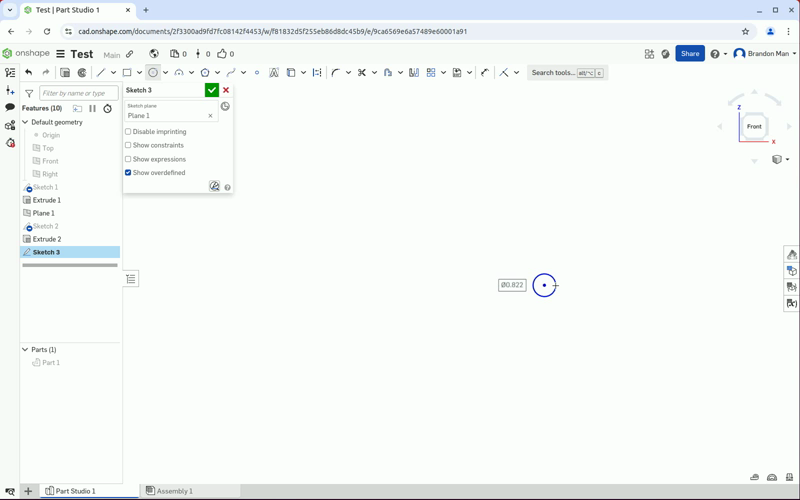
scroll(-6)
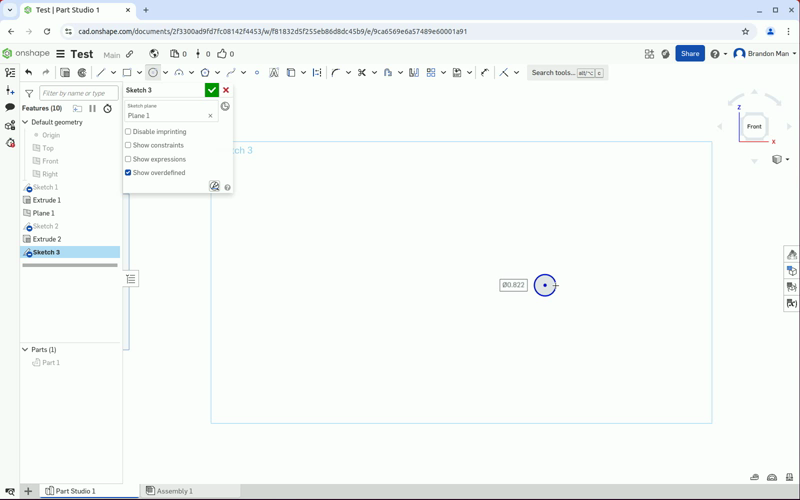
scroll(-6)
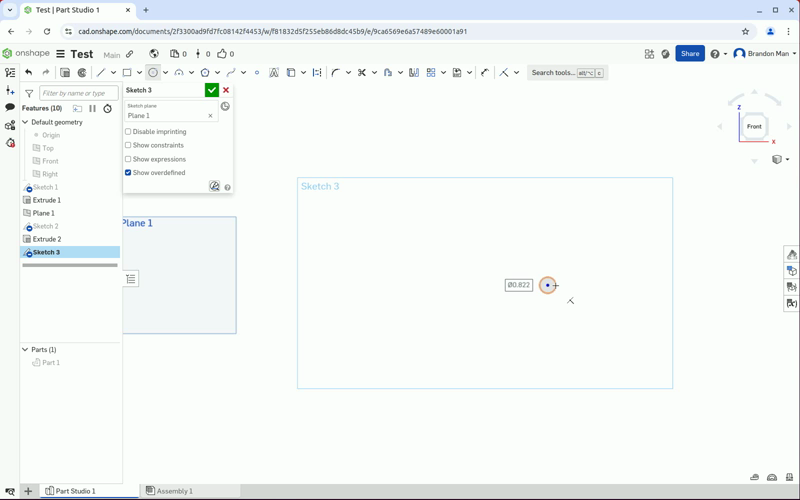
scroll(-6)
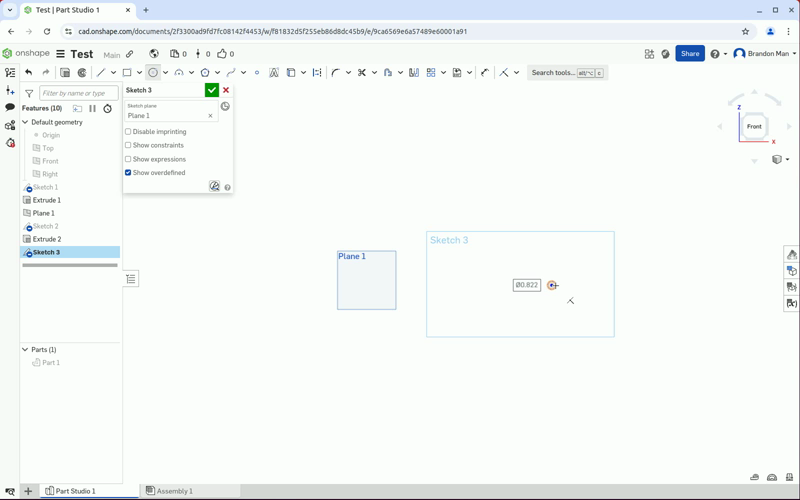
scroll(-6)
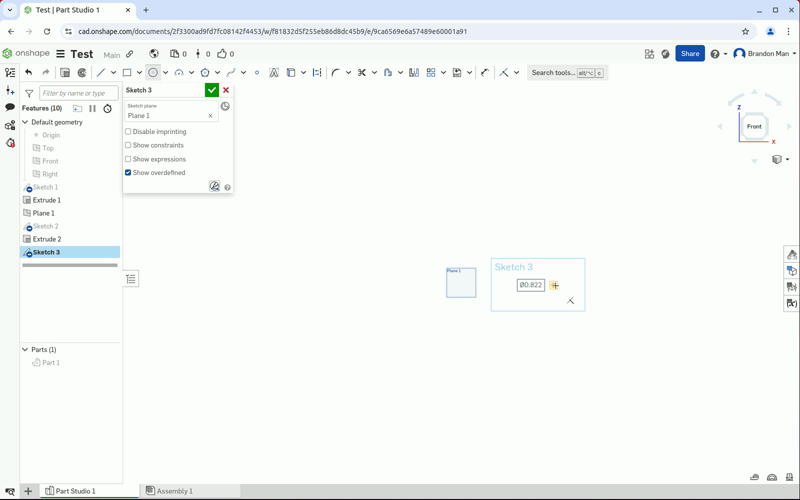
key(esc)
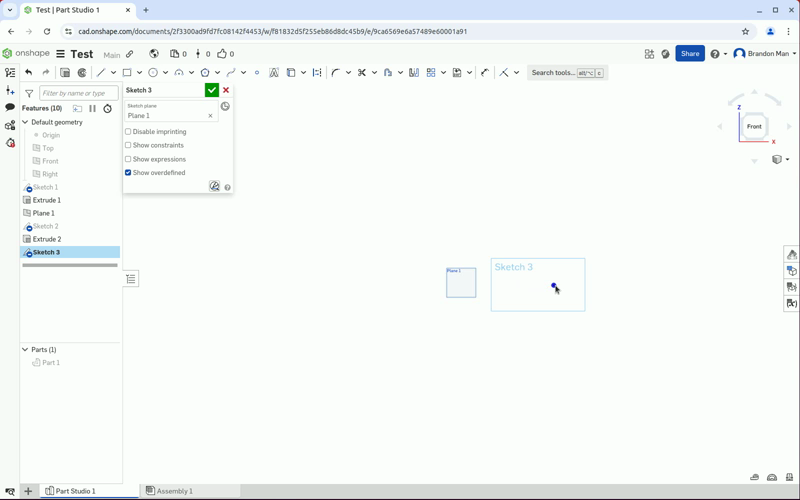
mouse_move(552, 285)
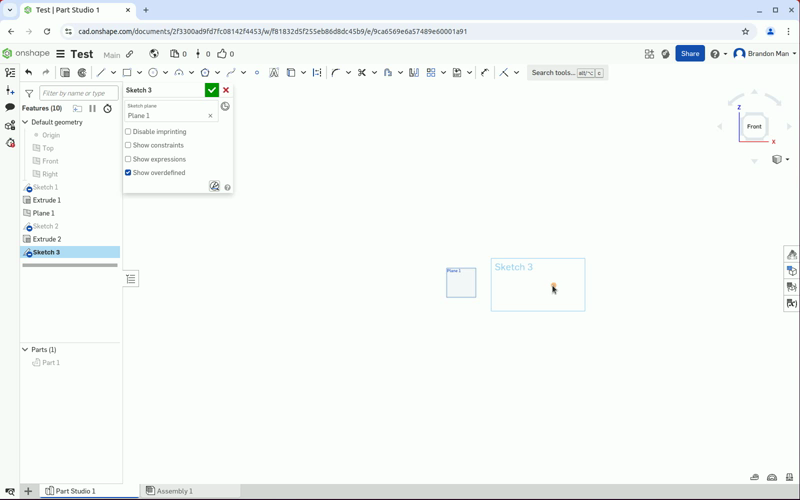
scroll(6)
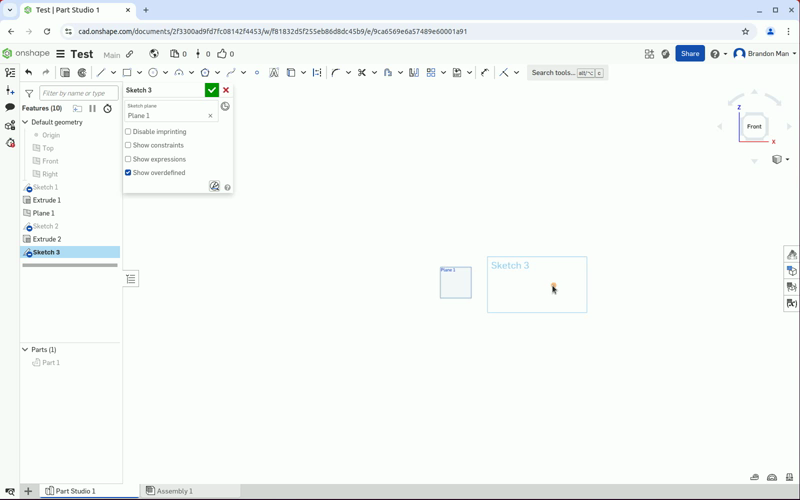
scroll(6)
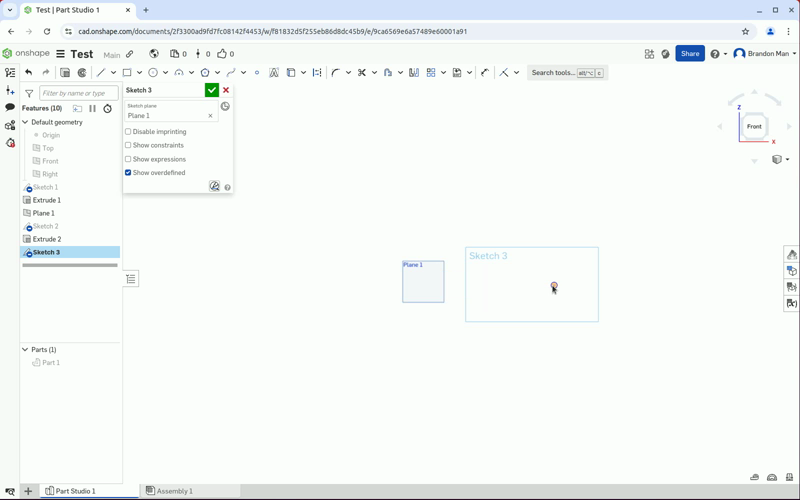
scroll(6)
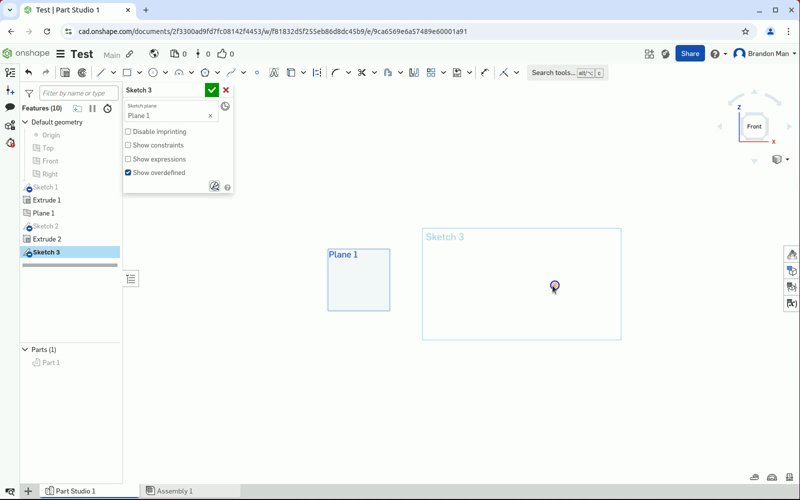
scroll(6)
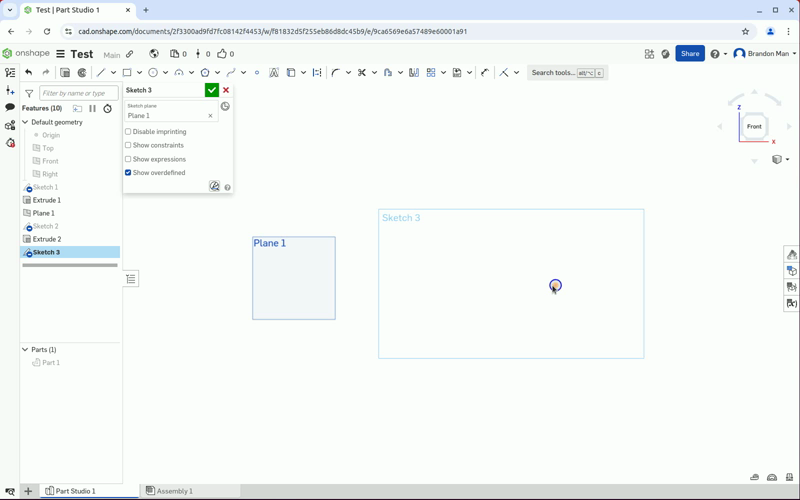
scroll(6)
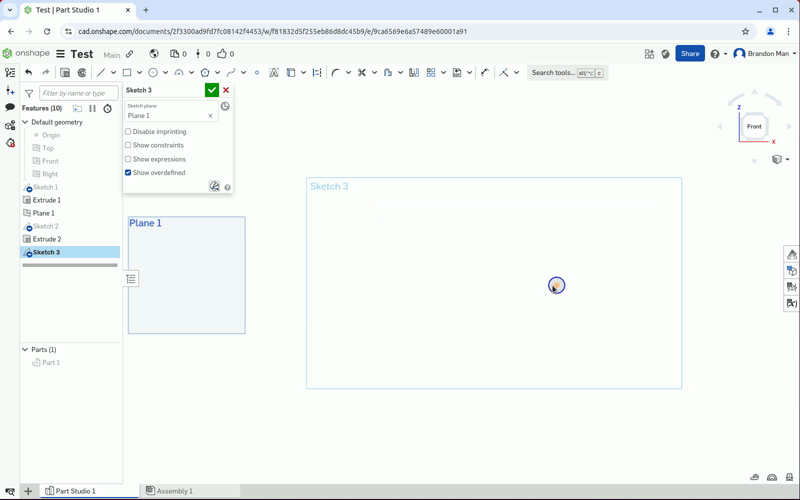
scroll(6)
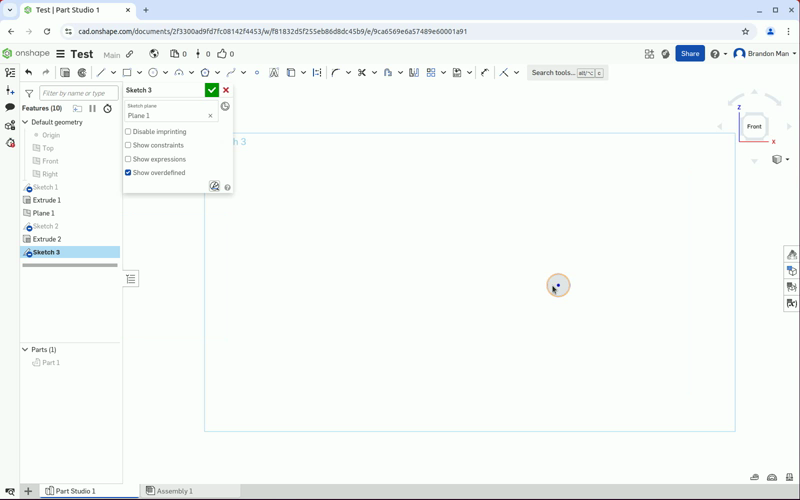
scroll(6)
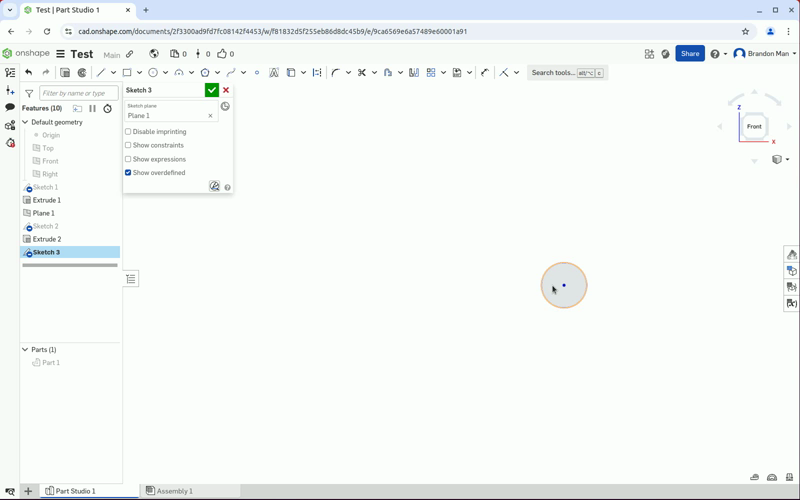
click(552, 285)
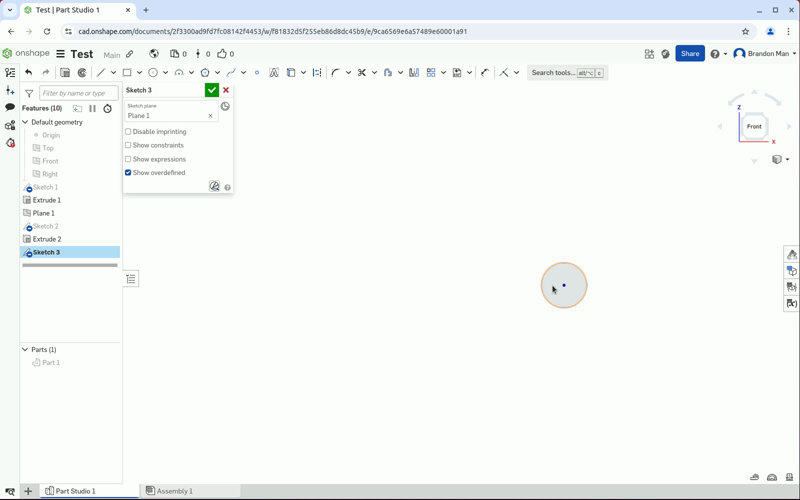
scroll(-6)
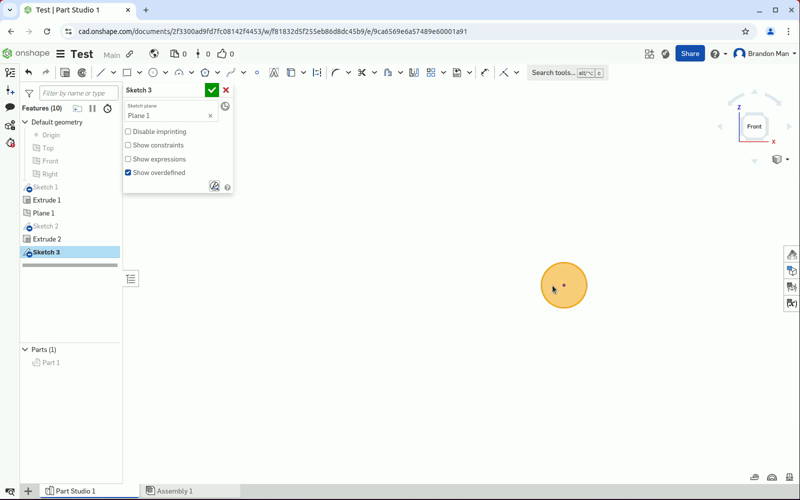
scroll(-6)
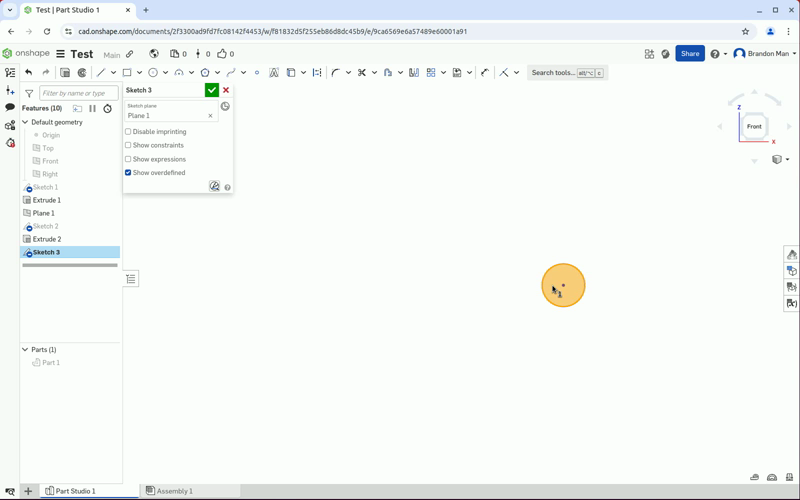
scroll(-6)
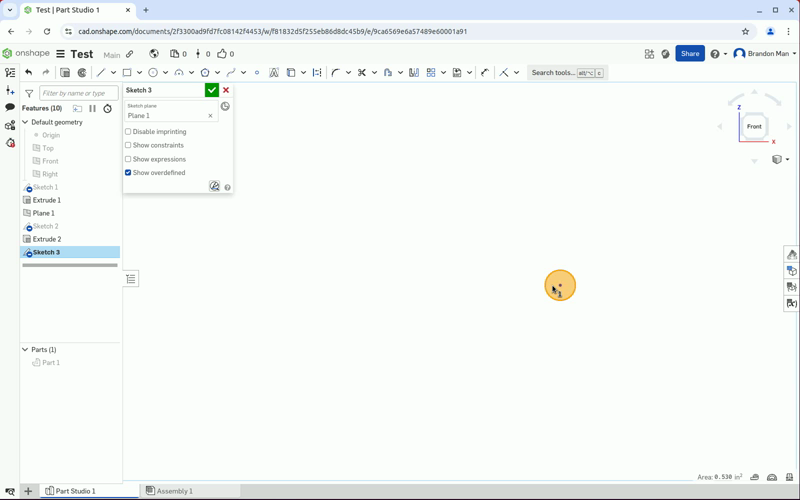
scroll(-6)
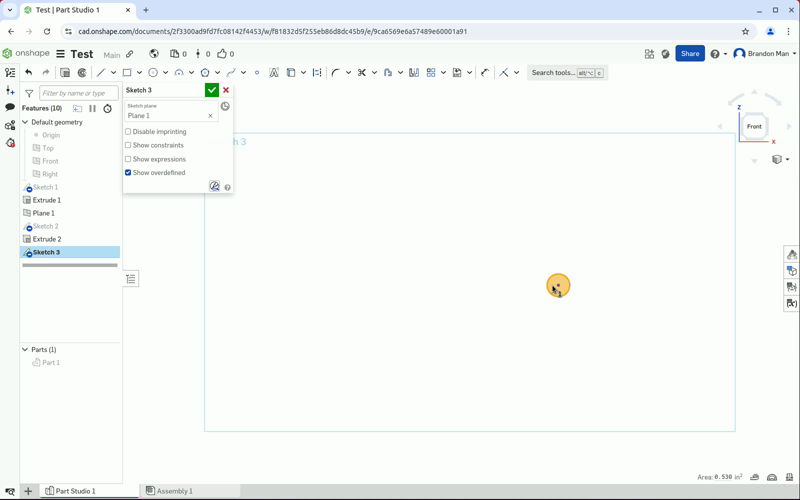
scroll(-6)
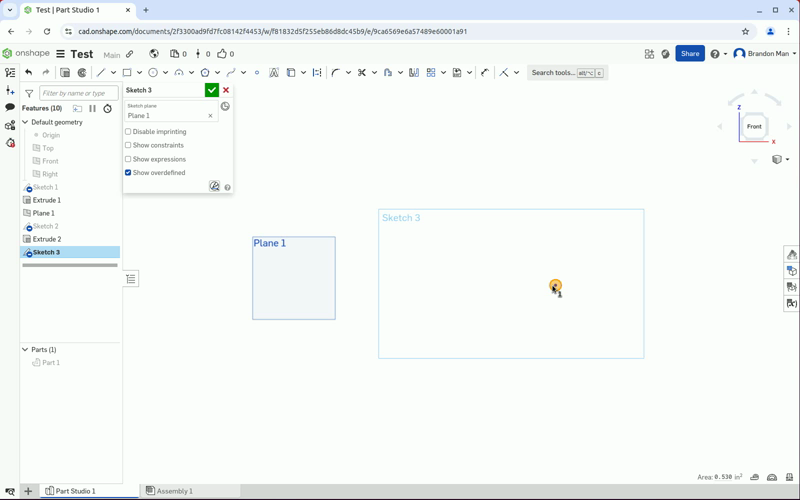
scroll(-6)
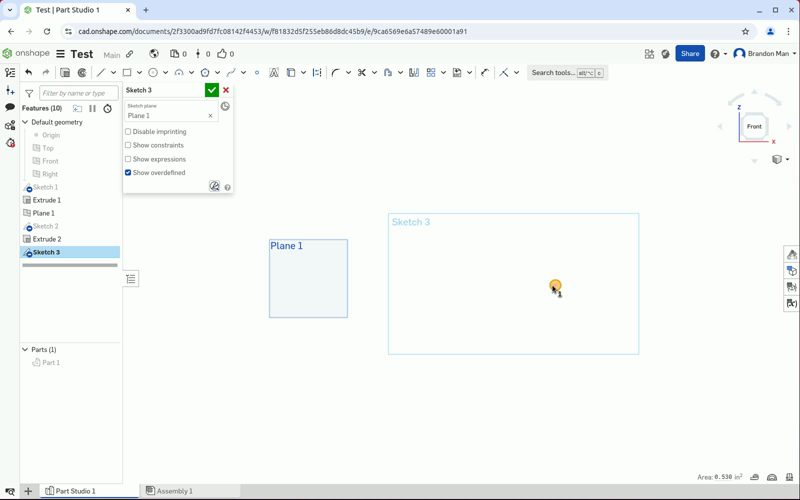
scroll(-6)
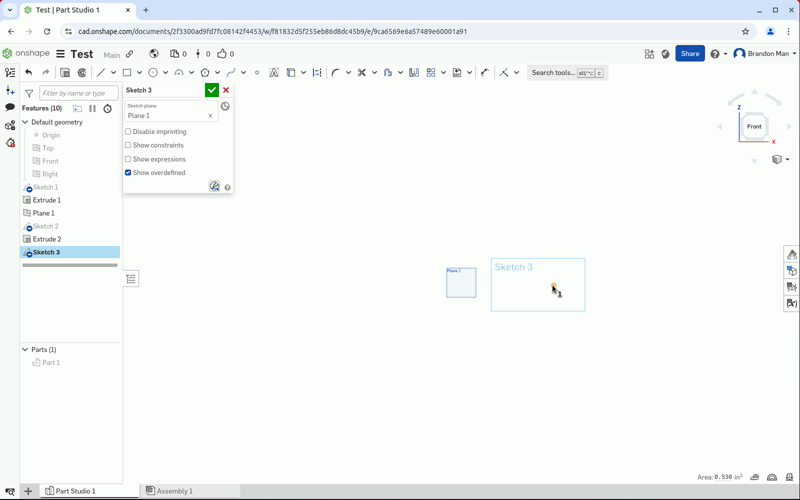
mouse_move(73, 352)
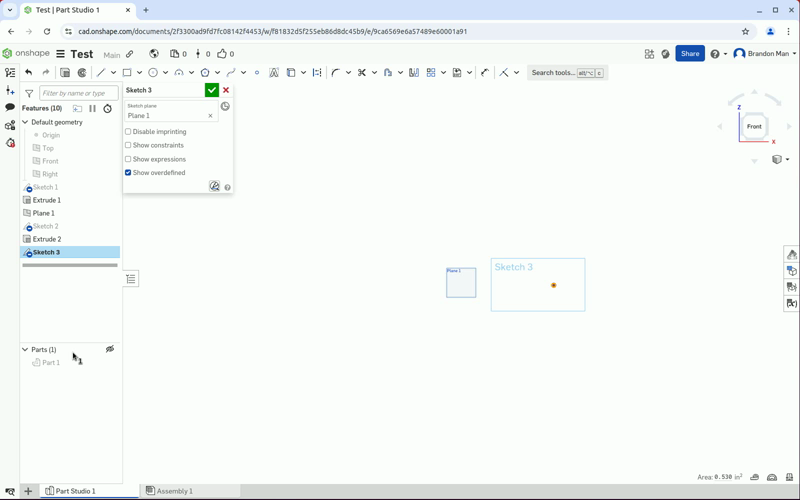
key(shift+y)
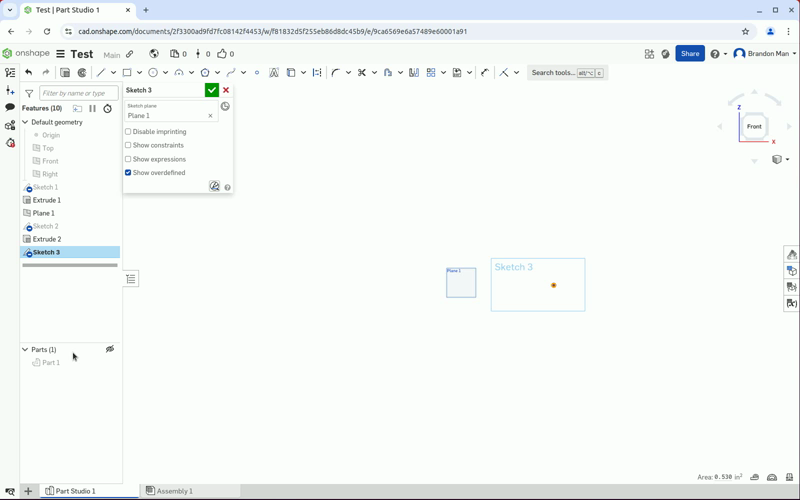
key(shift+e)
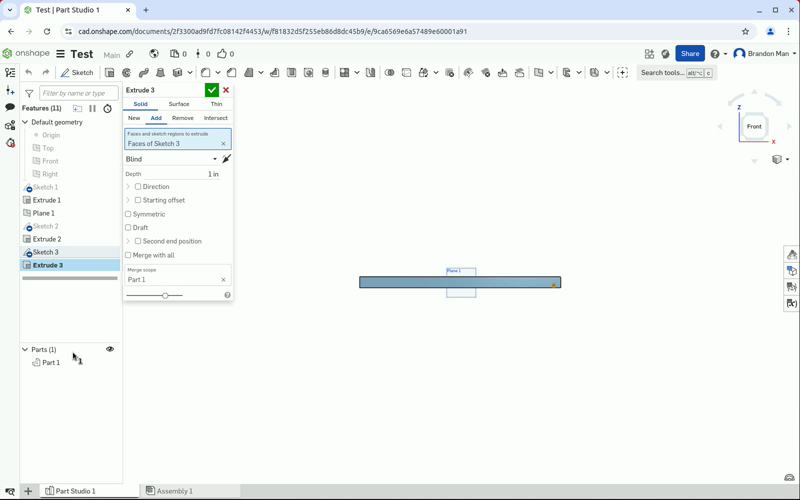
mouse_move(143, 106)
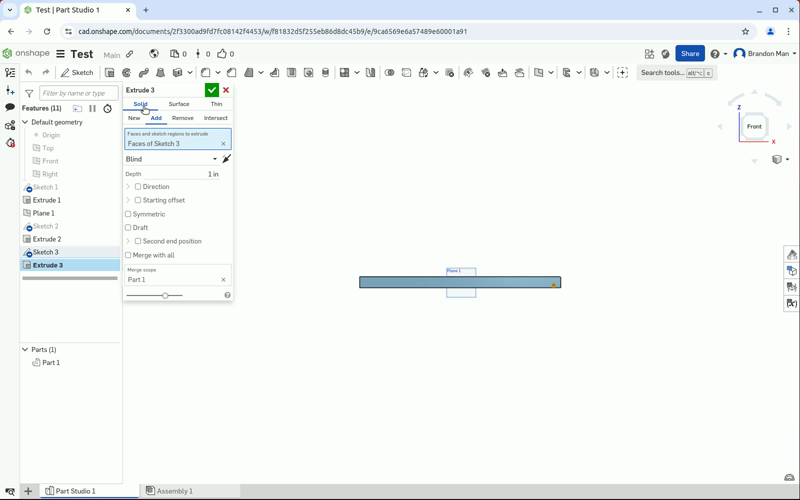
click(143, 106)
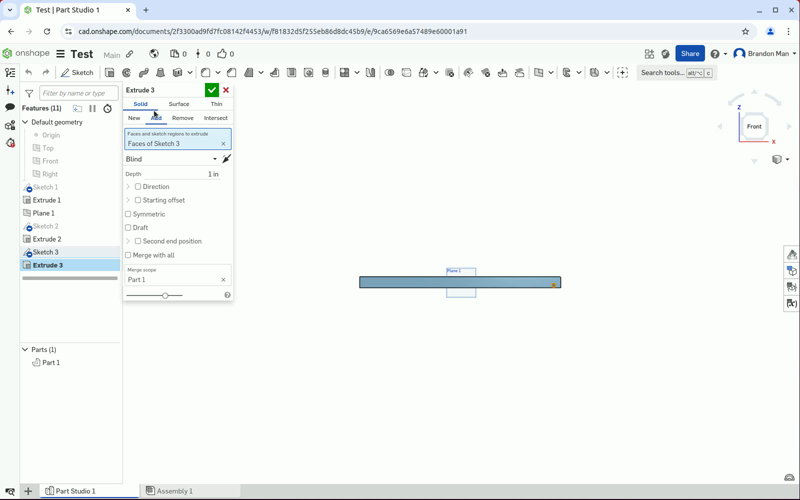
mouse_move(186, 120)
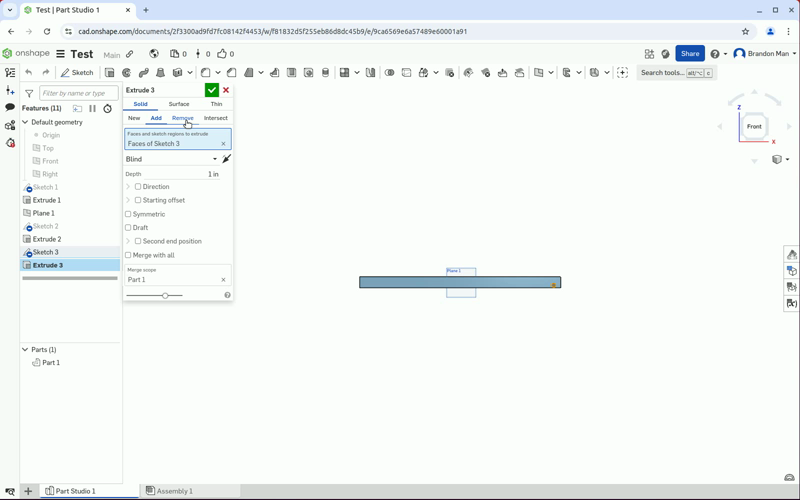
click(186, 120)
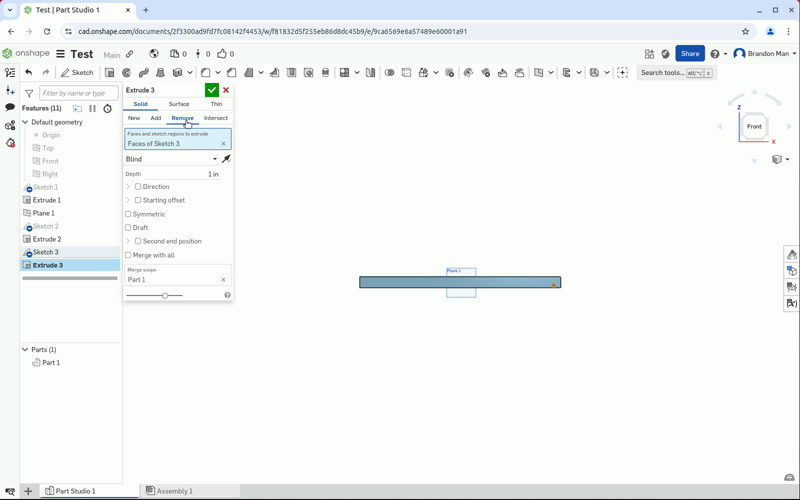
key(tab, 4)
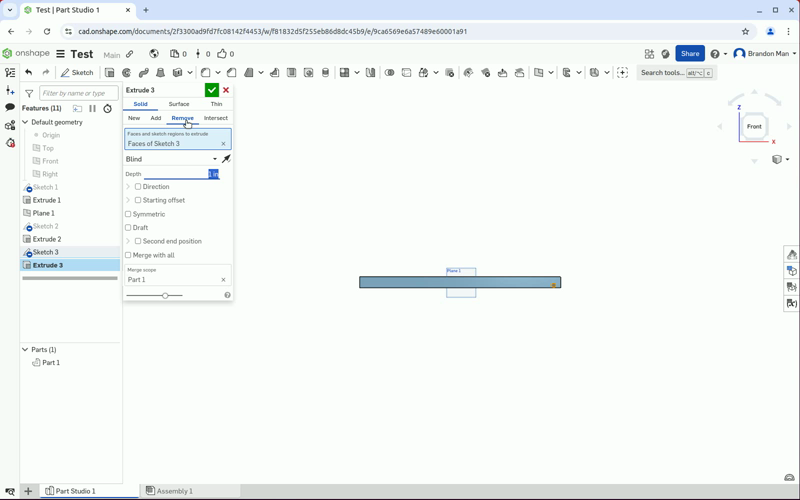
text(0.963)
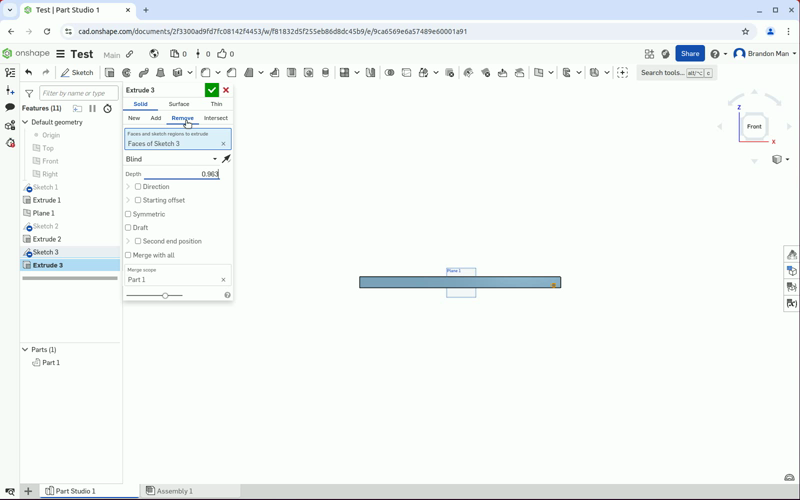
key(tab, 6)
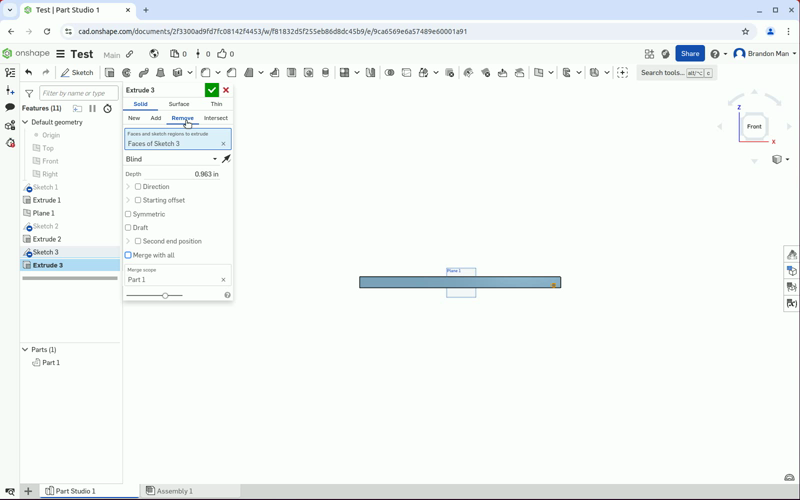
key(space)
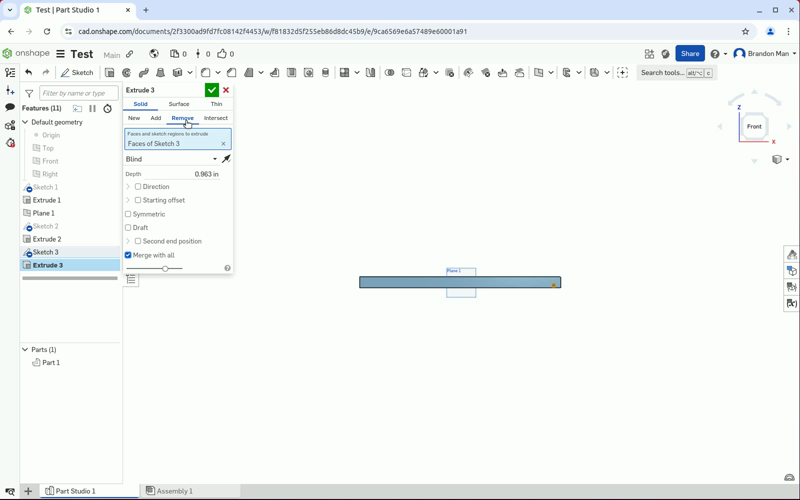
key(enter)
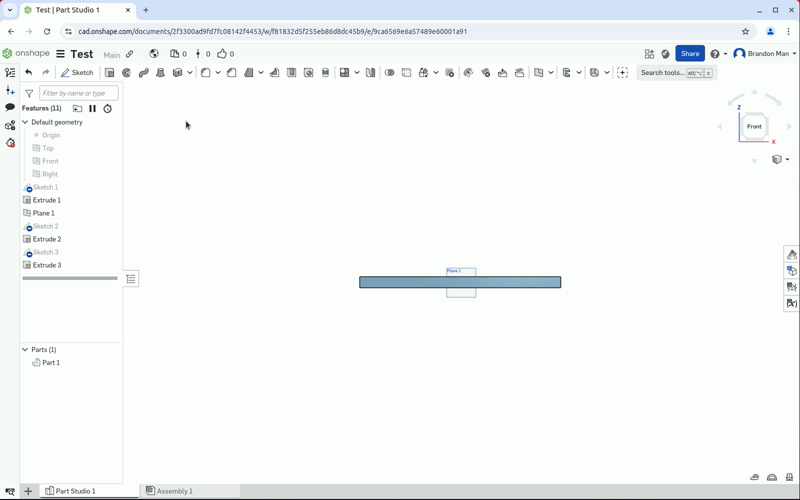
key(shift+h)
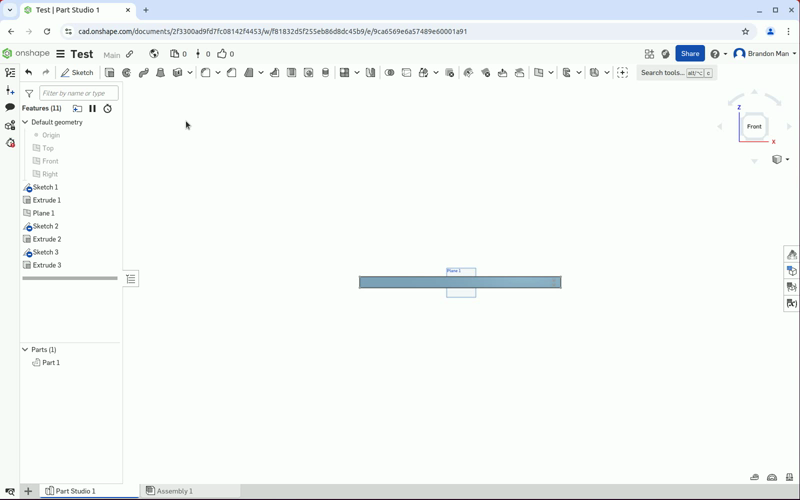
key(shift+h)
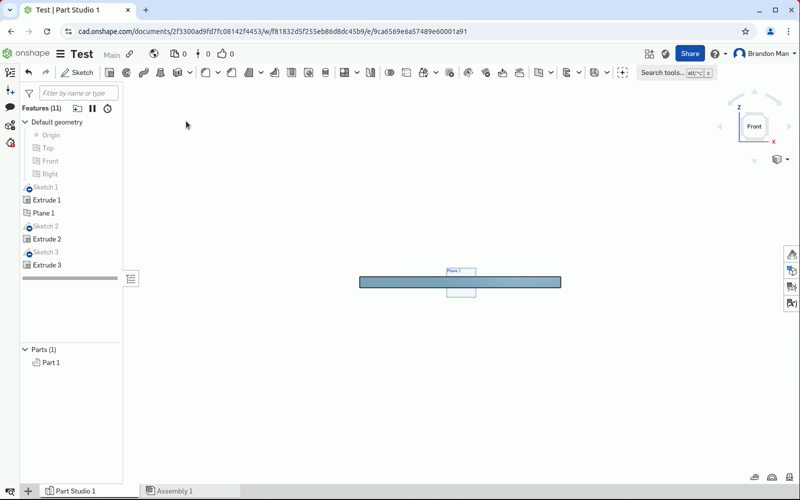
mouse_move(73, 189)
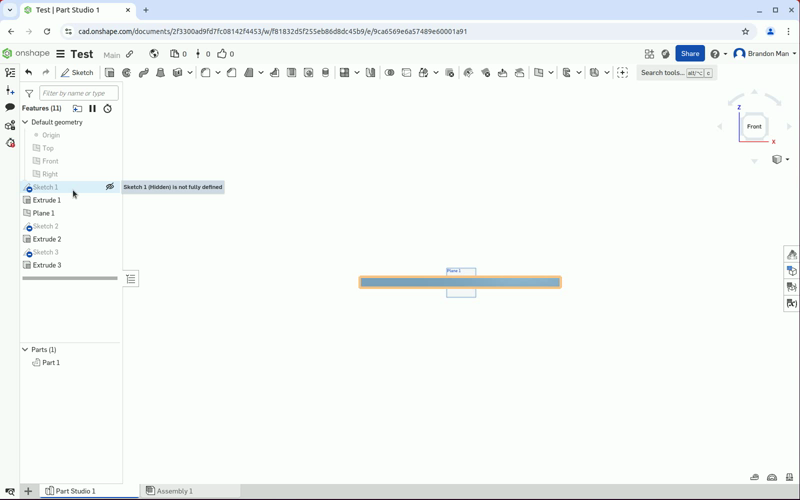
click(73, 189)
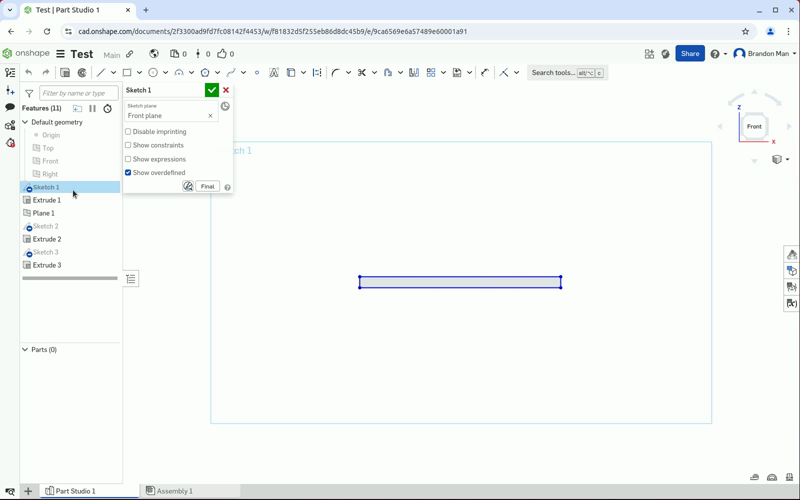
mouse_move(229, 92)
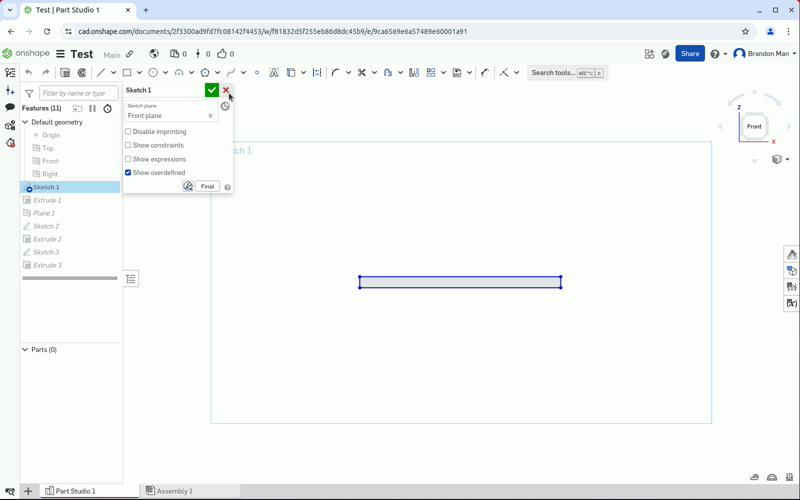
click(229, 92)
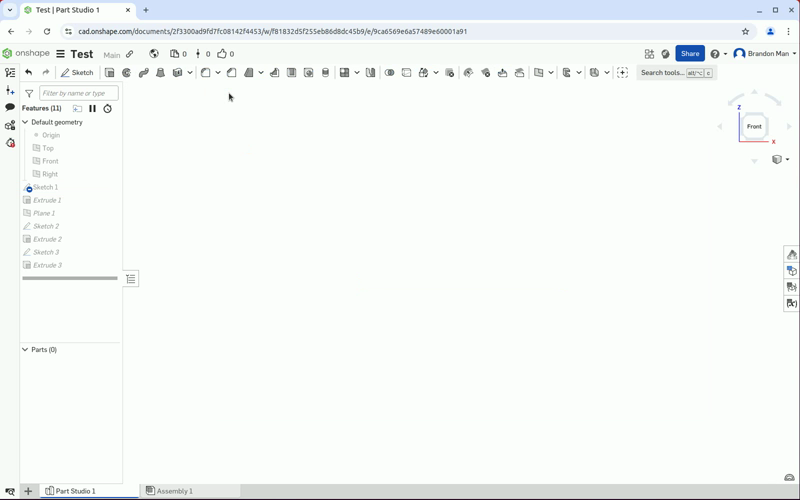
key(shift+s)
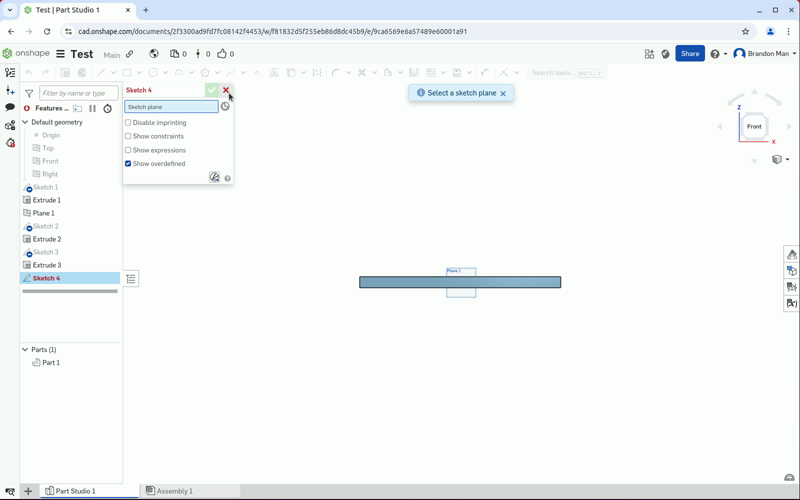
mouse_move(73, 215)
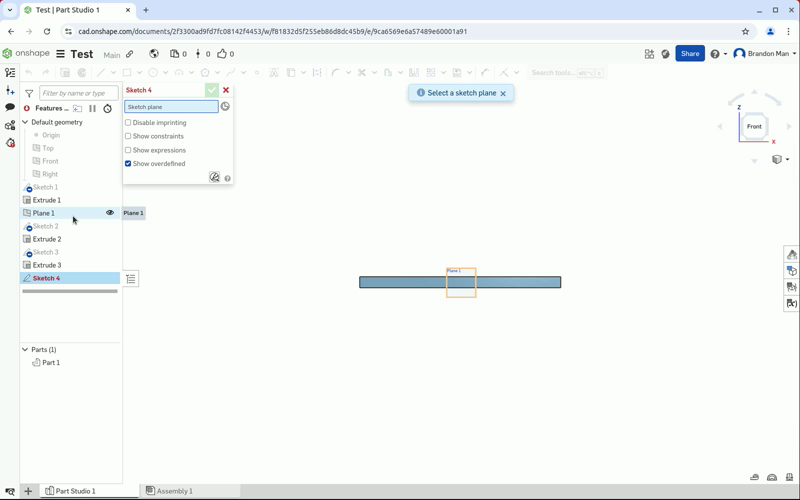
click(73, 215)
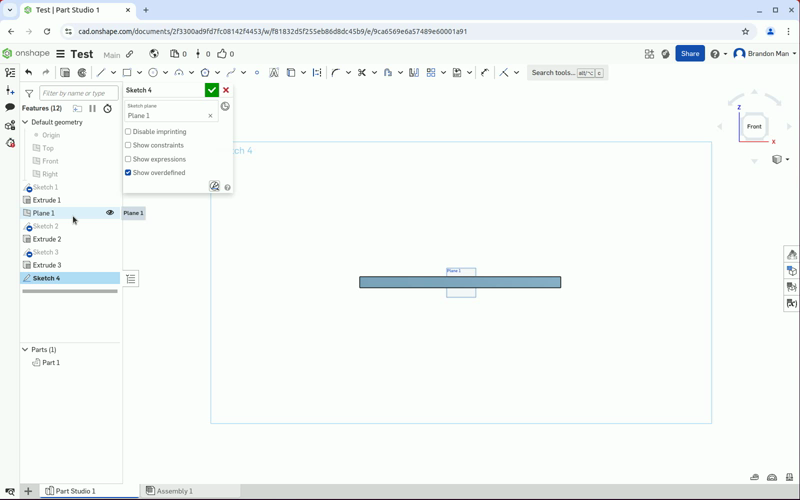
mouse_move(73, 352)
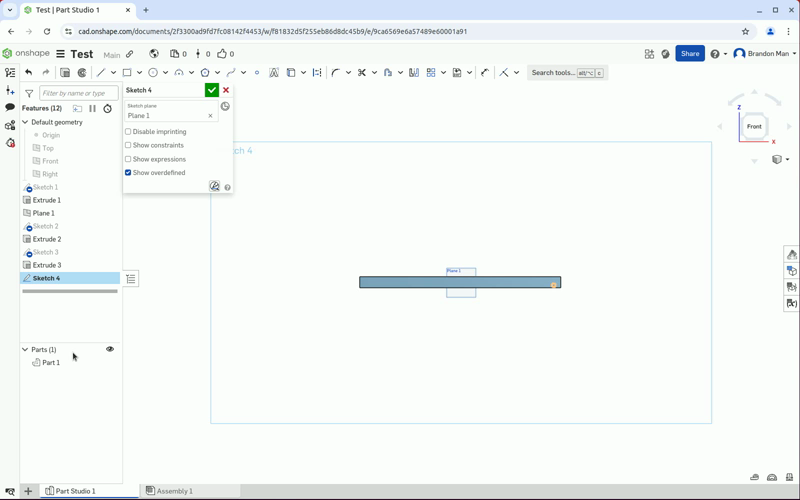
key(y)
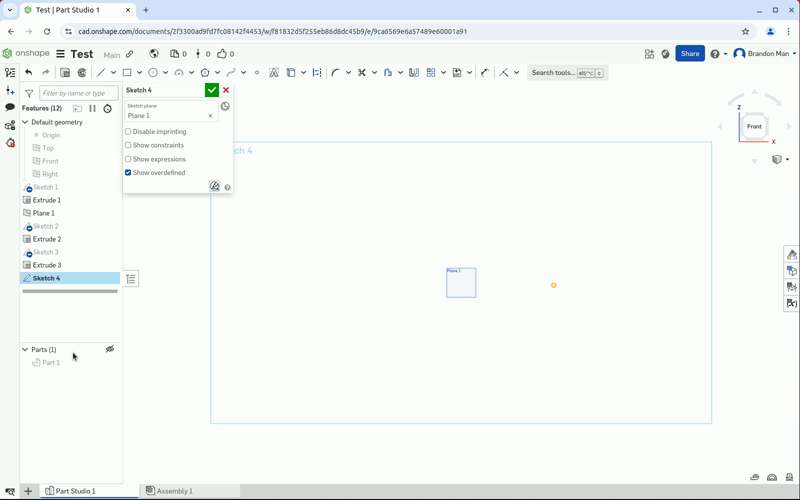
key(c)
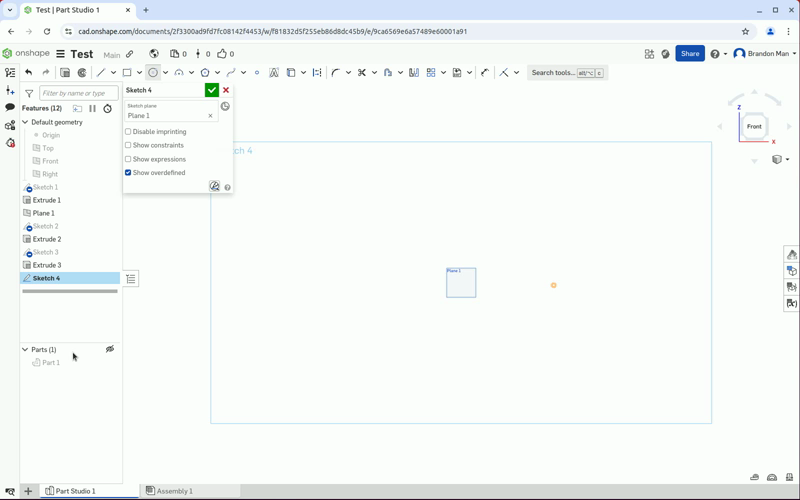
key_down(shift)
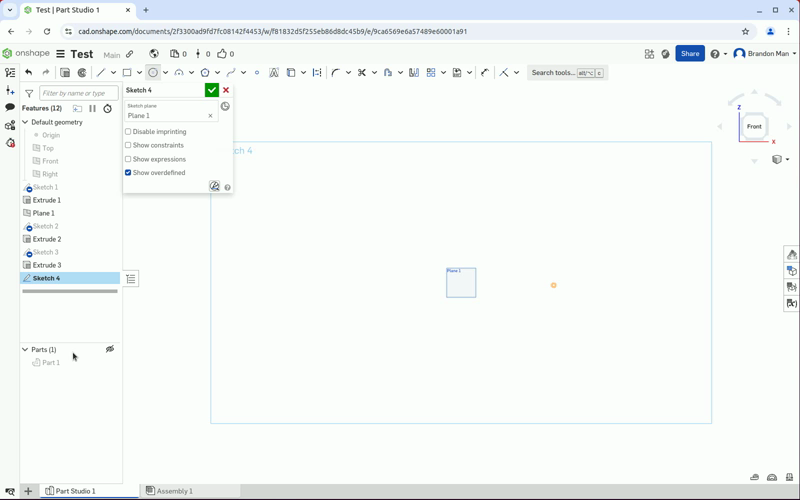
mouse_move(559, 280)
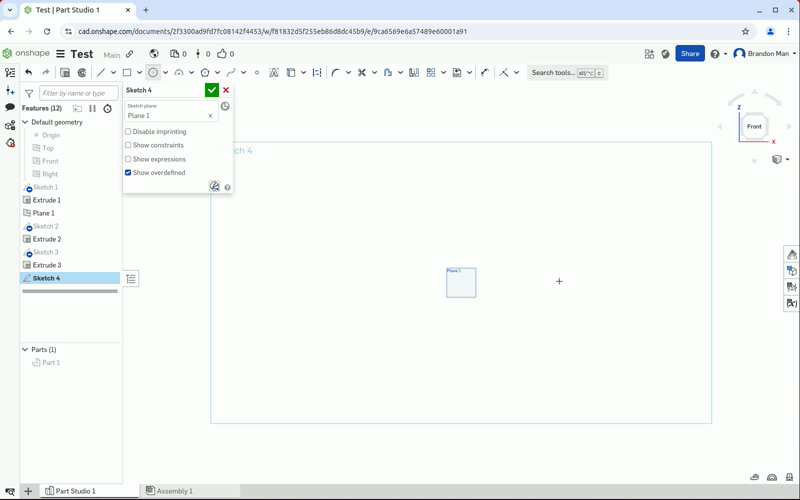
click(559, 280)
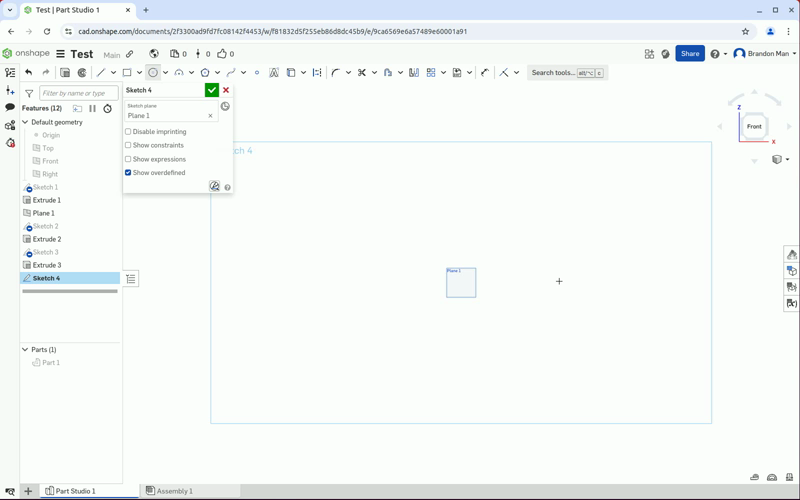
key_up(shift)
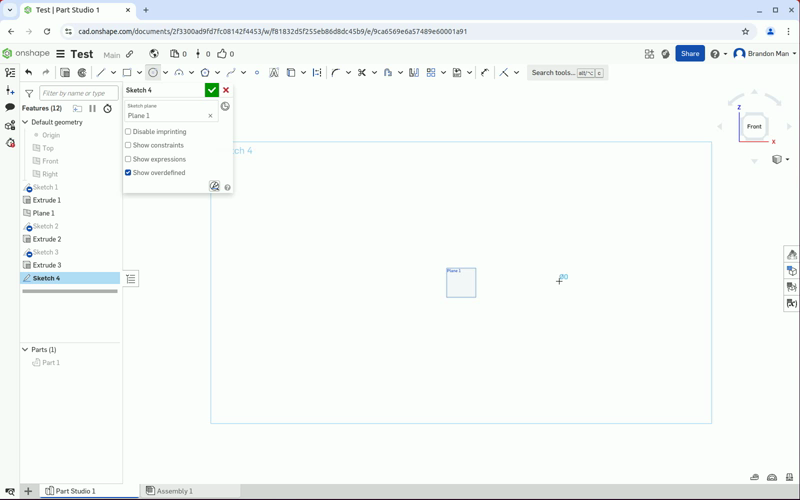
mouse_move(561, 280)
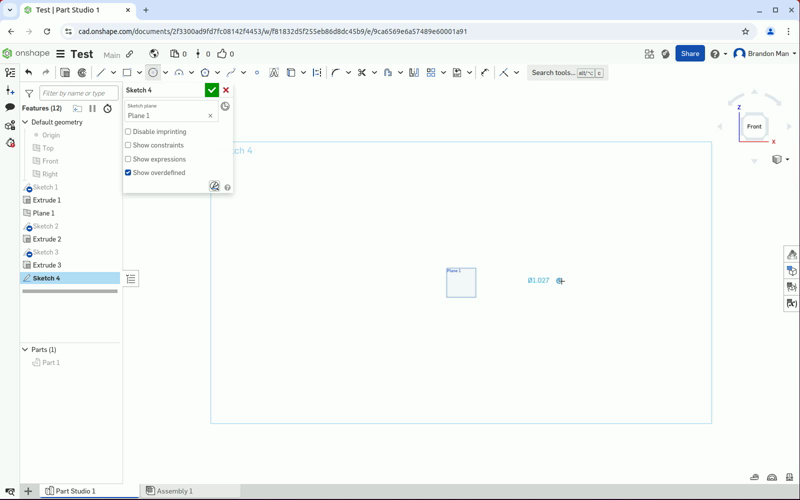
scroll(6)
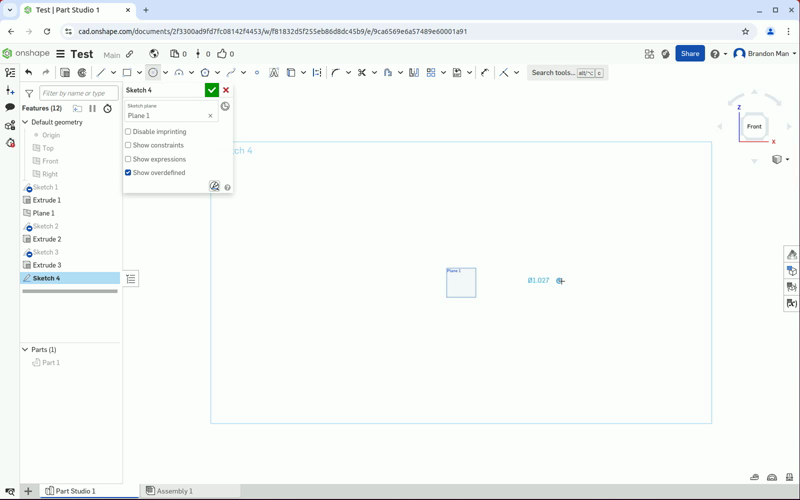
scroll(6)
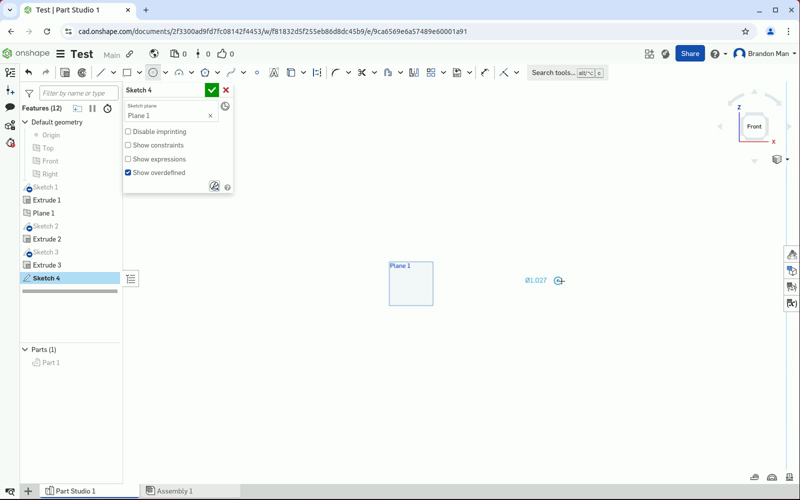
scroll(6)
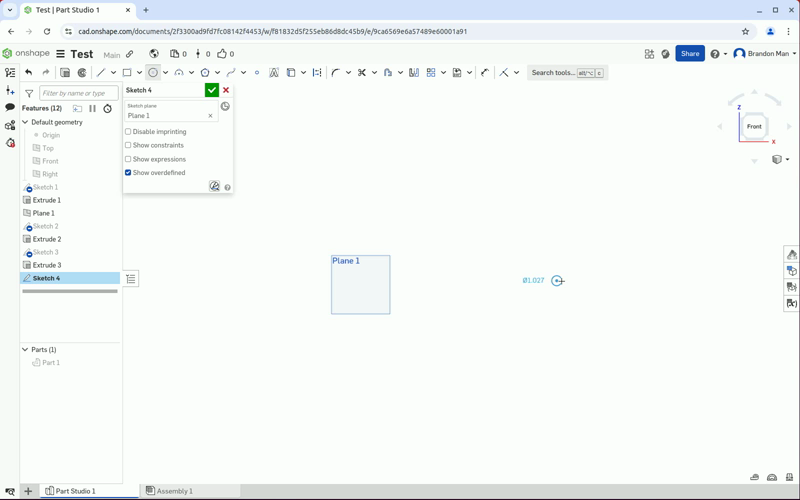
scroll(6)
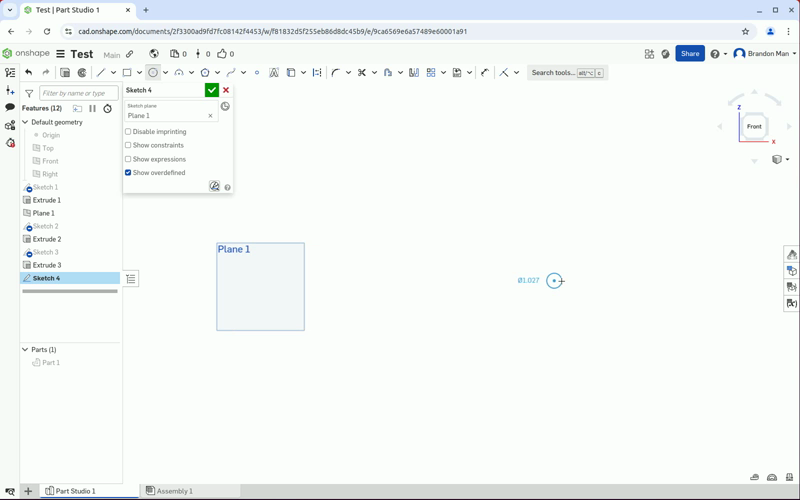
scroll(6)
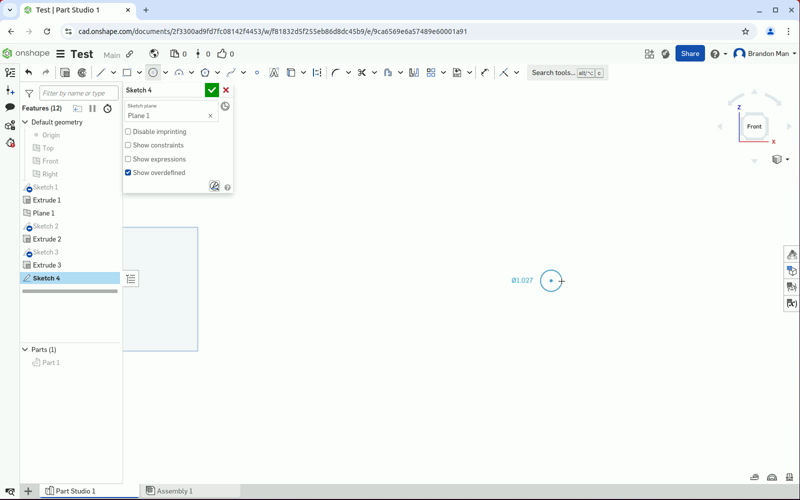
scroll(6)
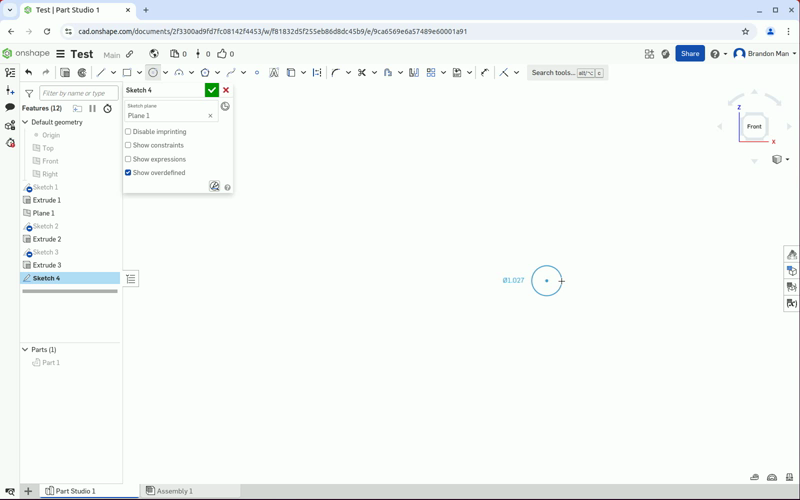
scroll(6)
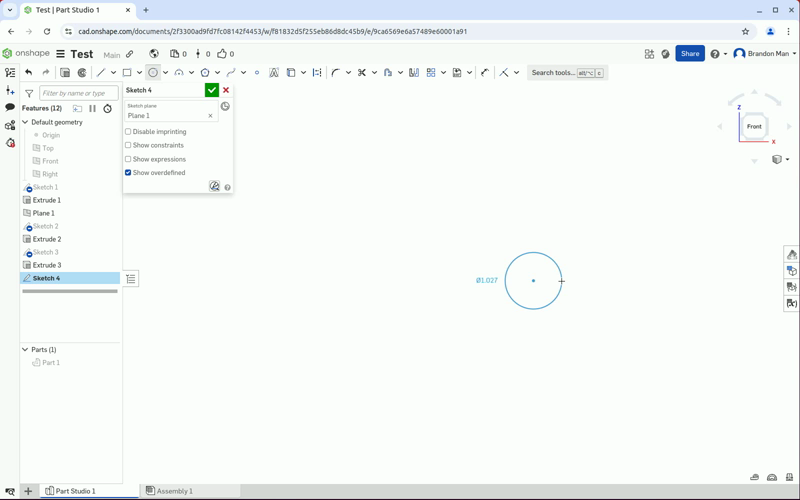
click(561, 280)
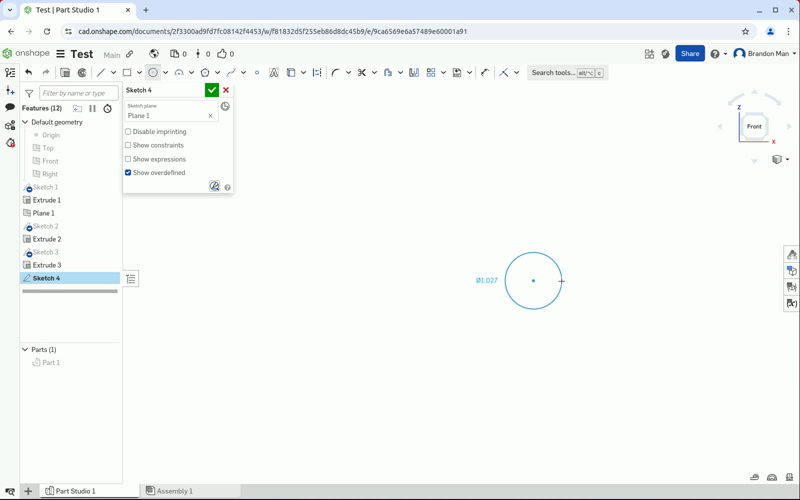
scroll(-6)
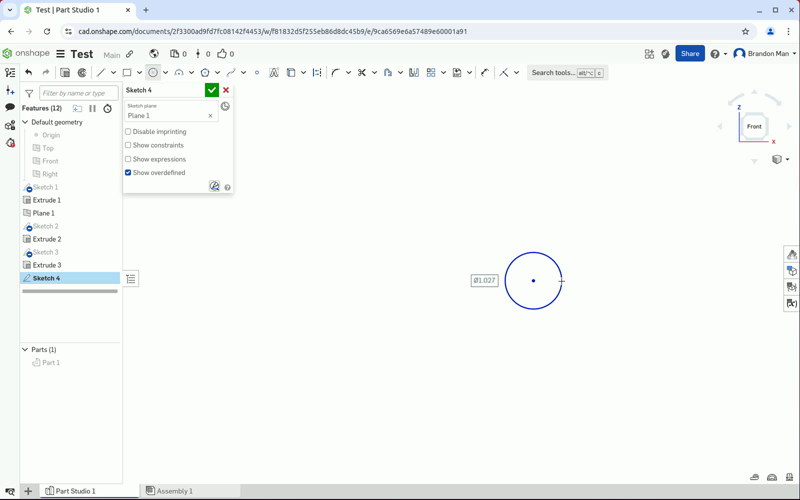
scroll(-6)
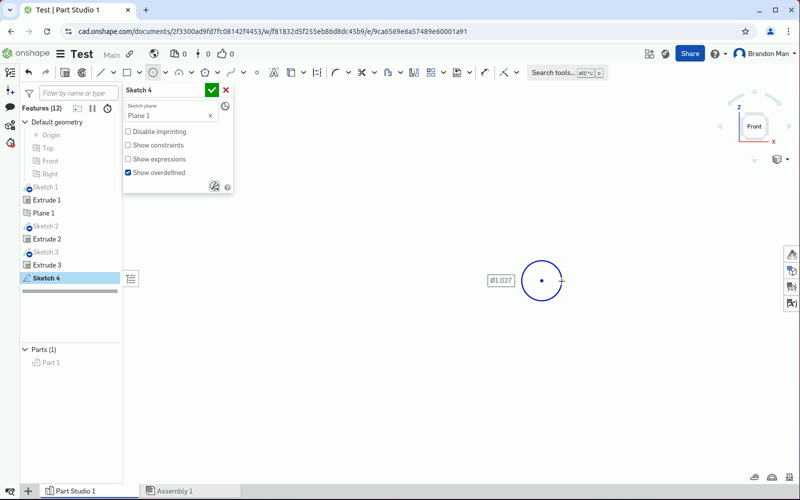
scroll(-6)
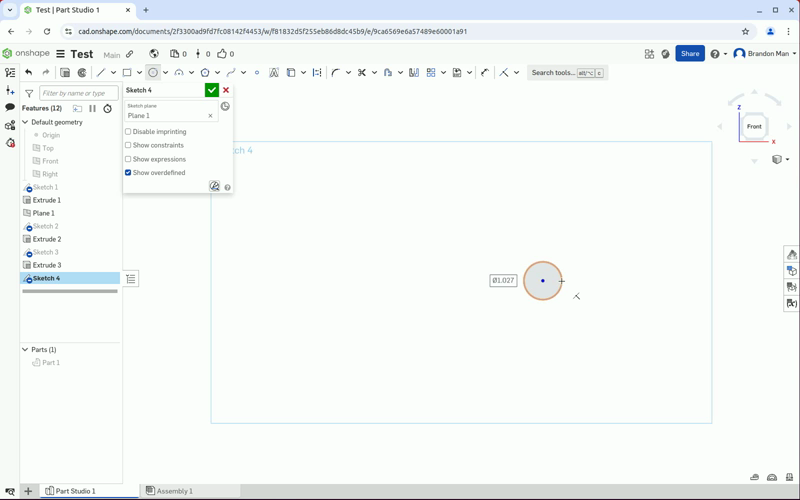
scroll(-6)
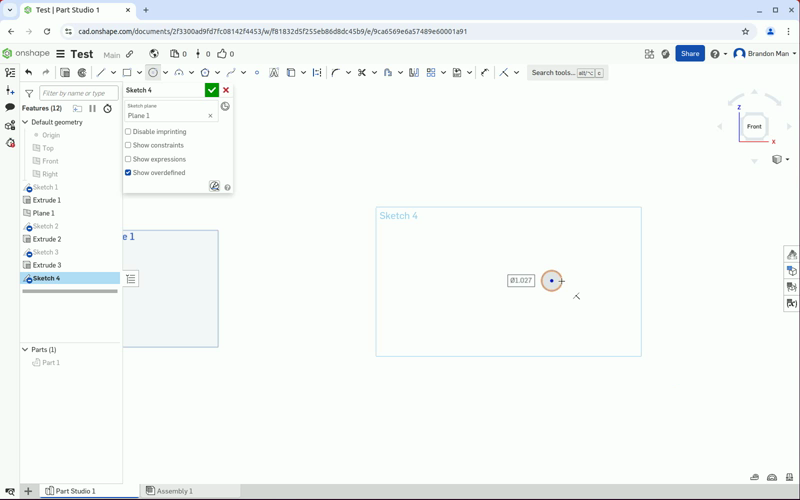
scroll(-6)
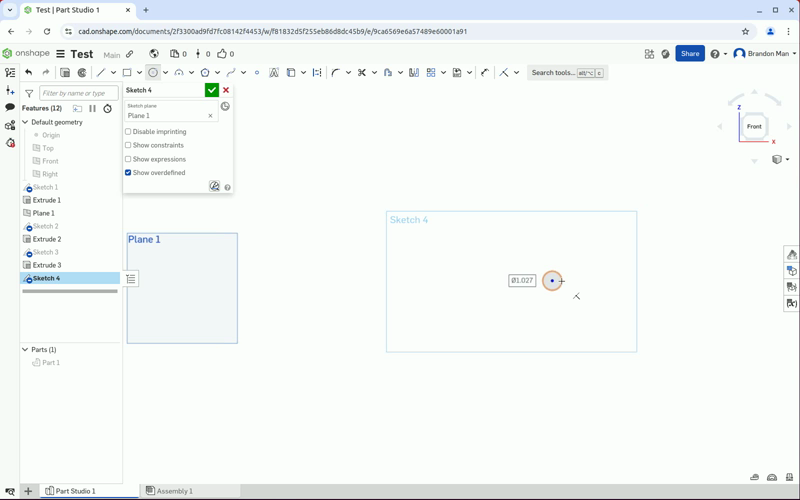
scroll(-6)
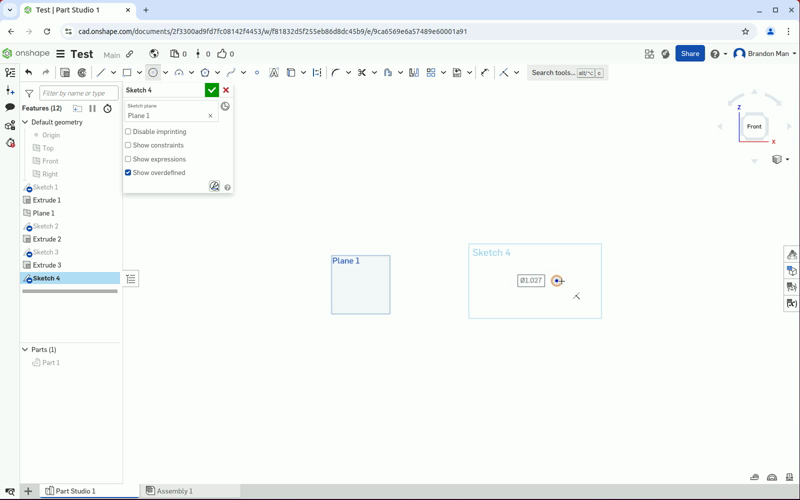
scroll(-6)
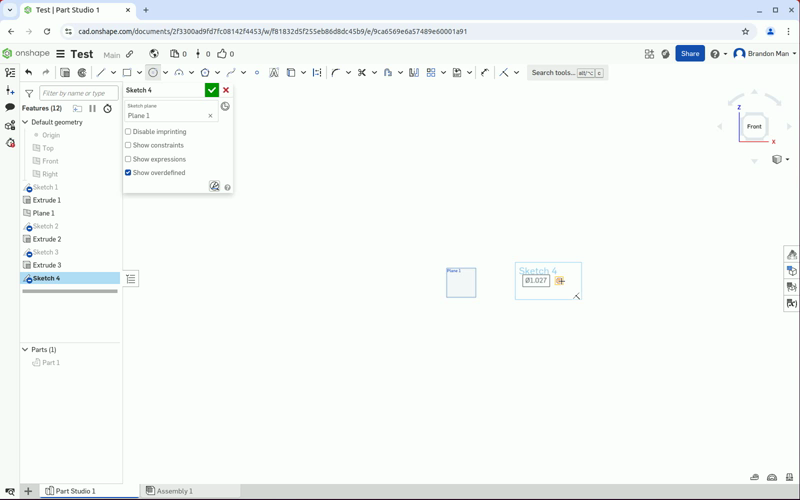
key(esc)
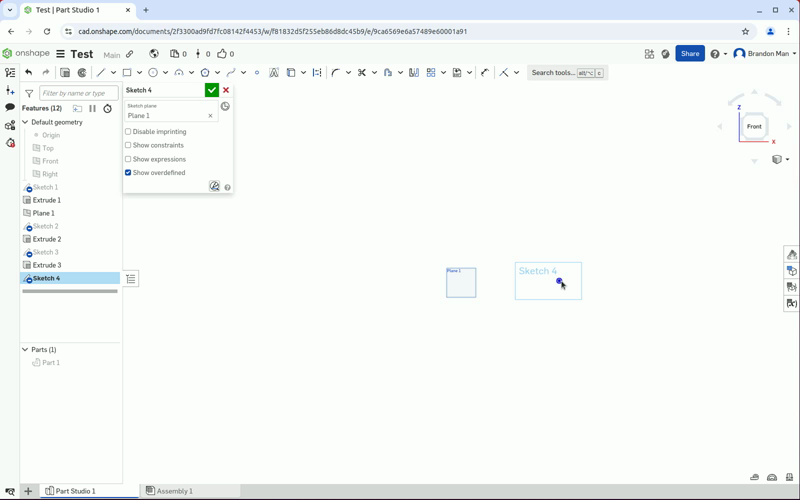
mouse_move(561, 280)
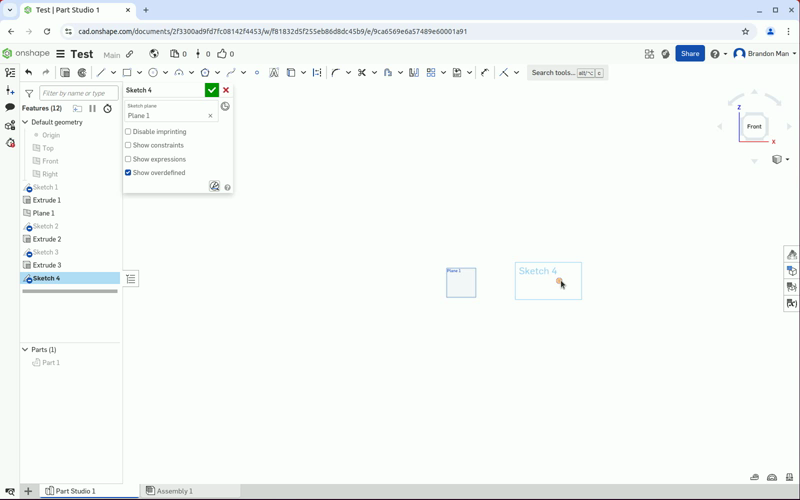
scroll(6)
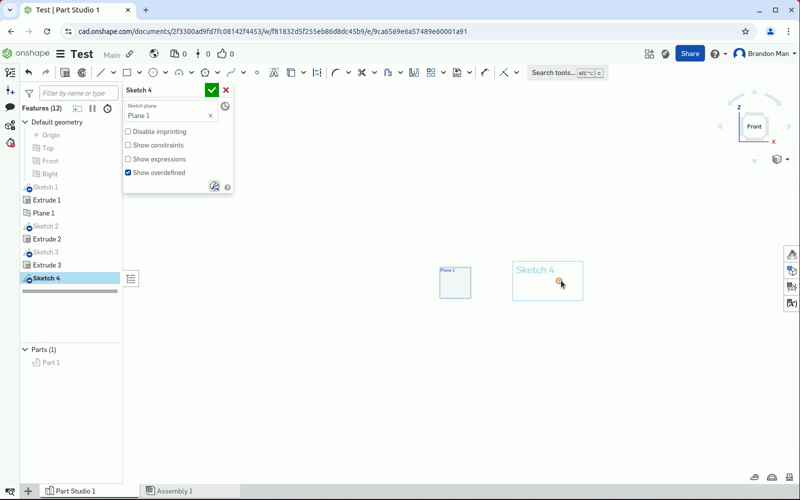
scroll(6)
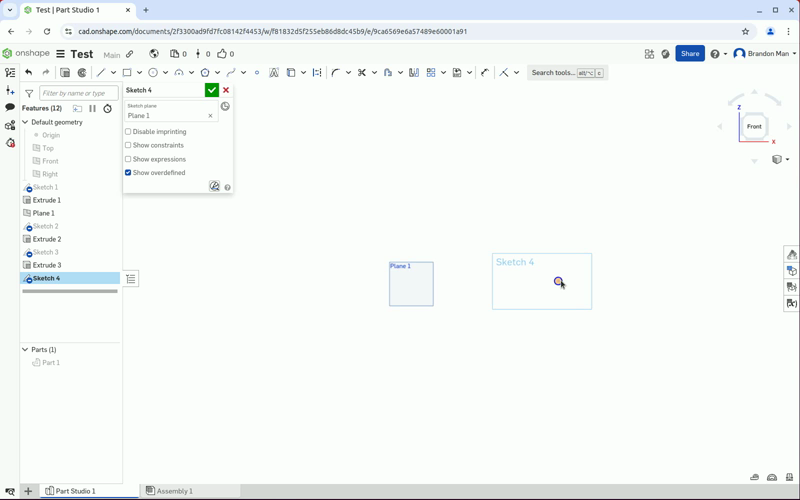
scroll(6)
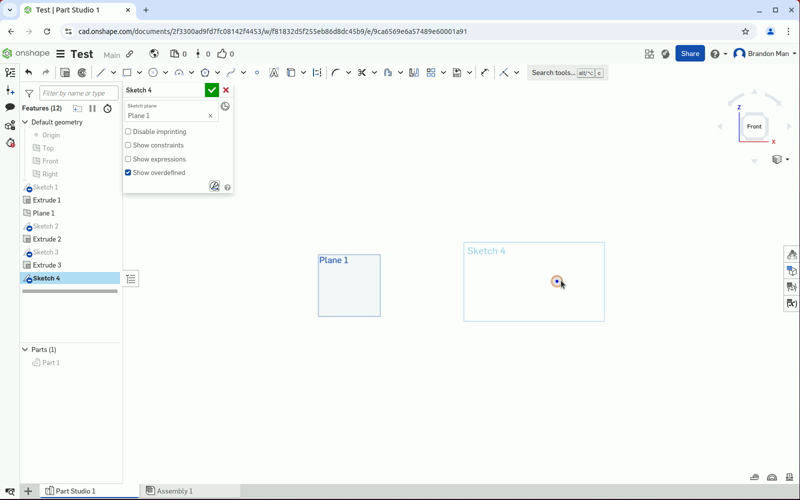
scroll(6)
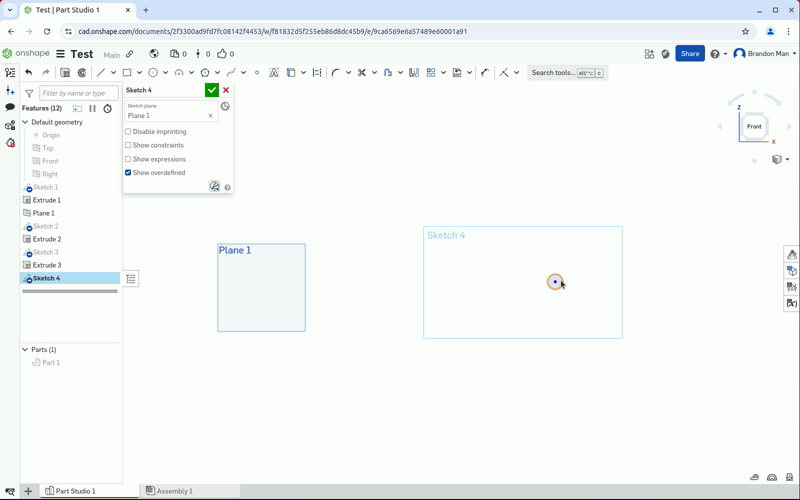
scroll(6)
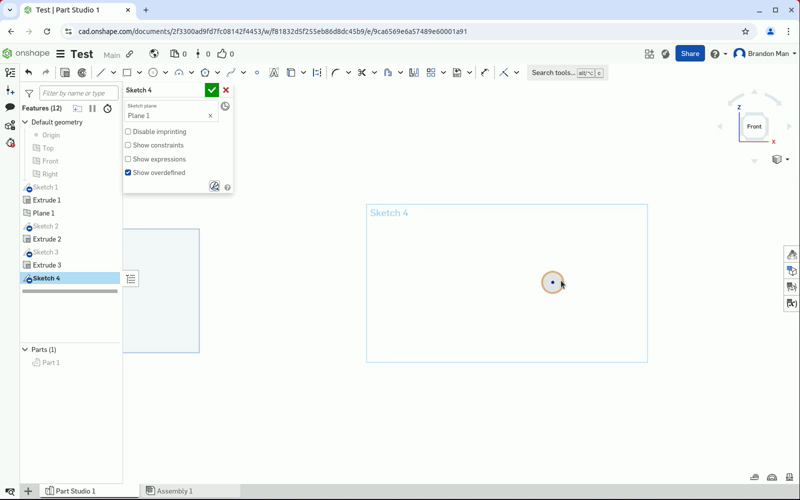
scroll(6)
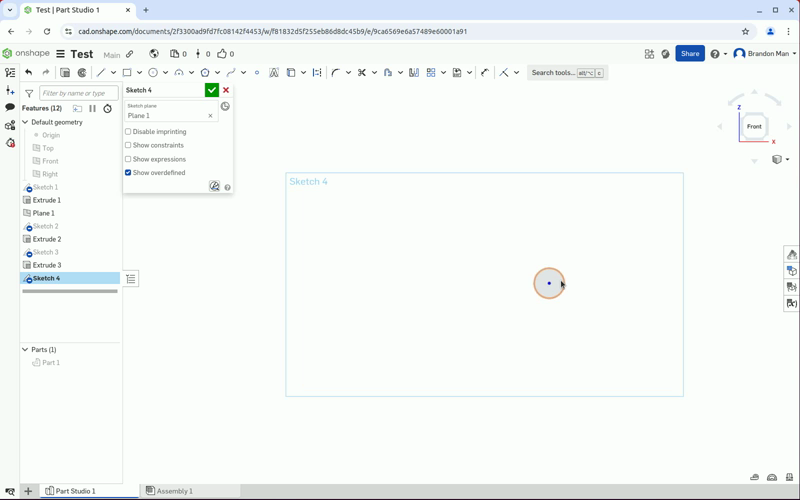
scroll(6)
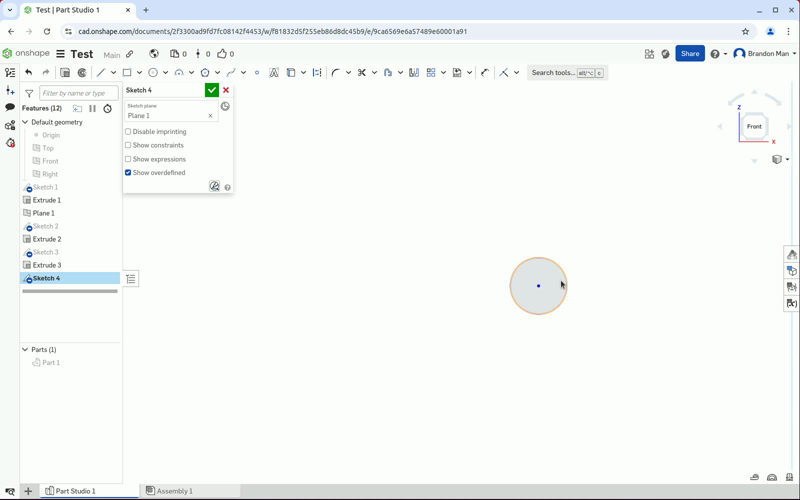
click(561, 280)
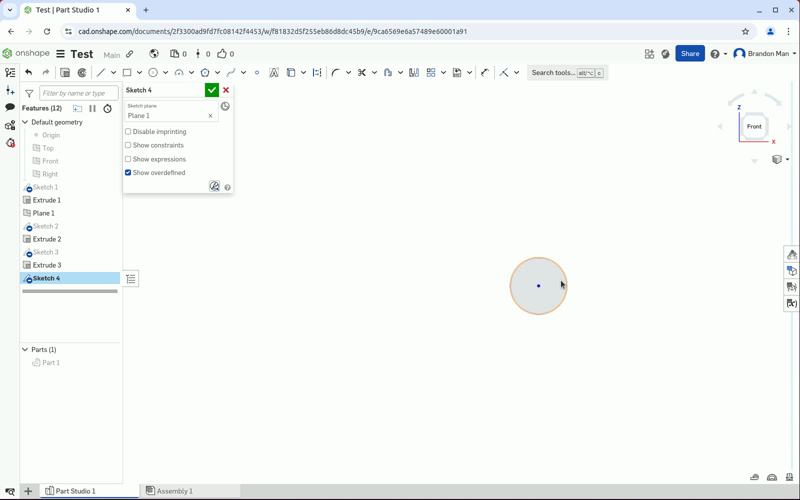
scroll(-6)
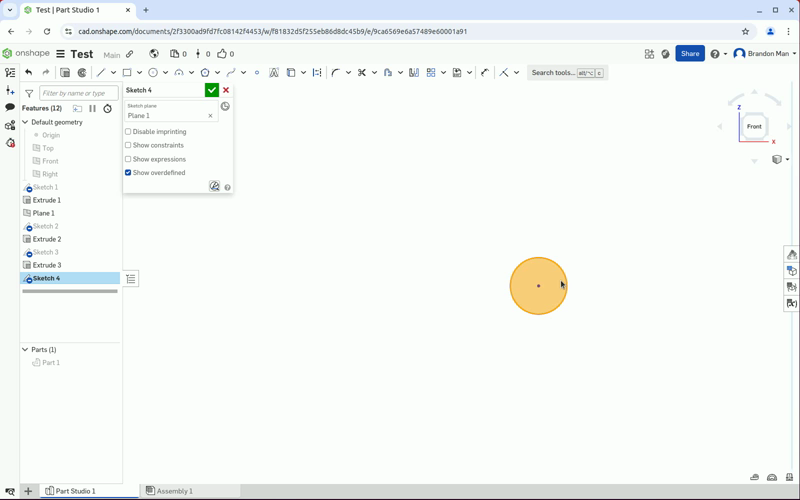
scroll(-6)
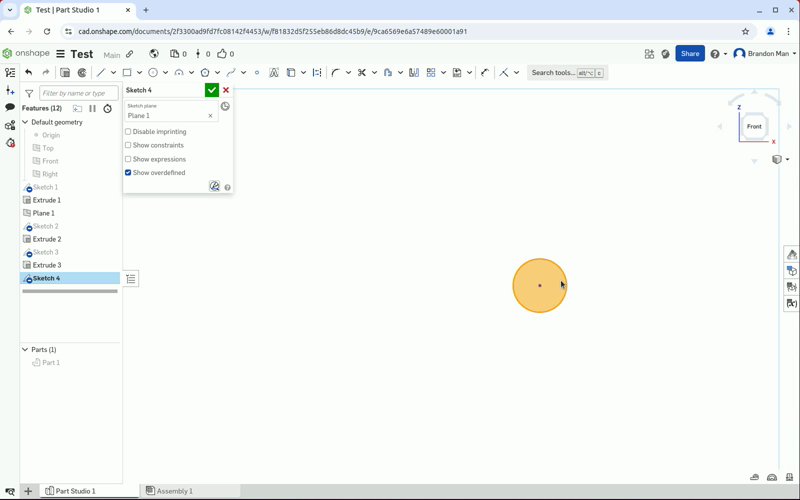
scroll(-6)
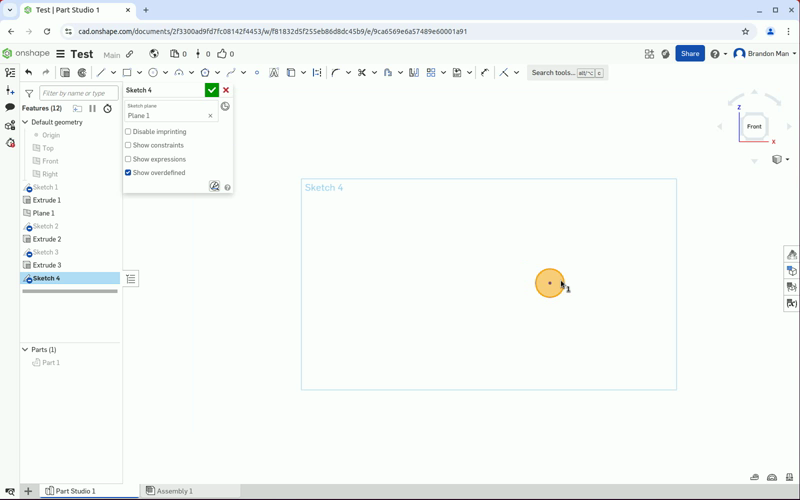
scroll(-6)
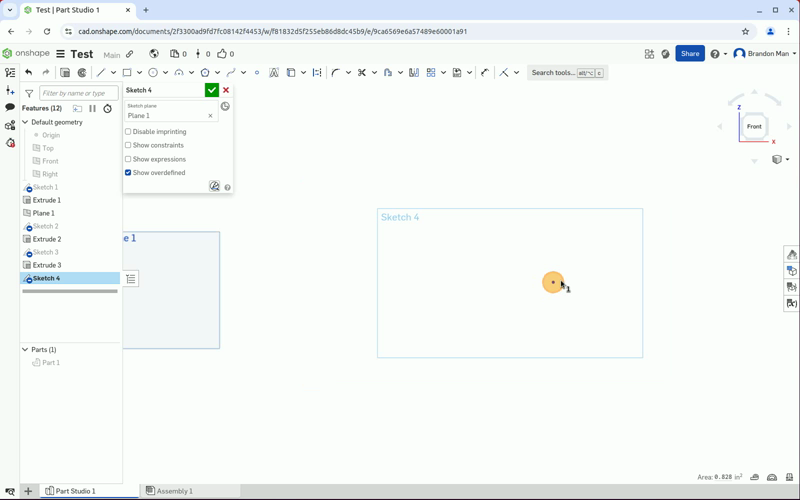
scroll(-6)
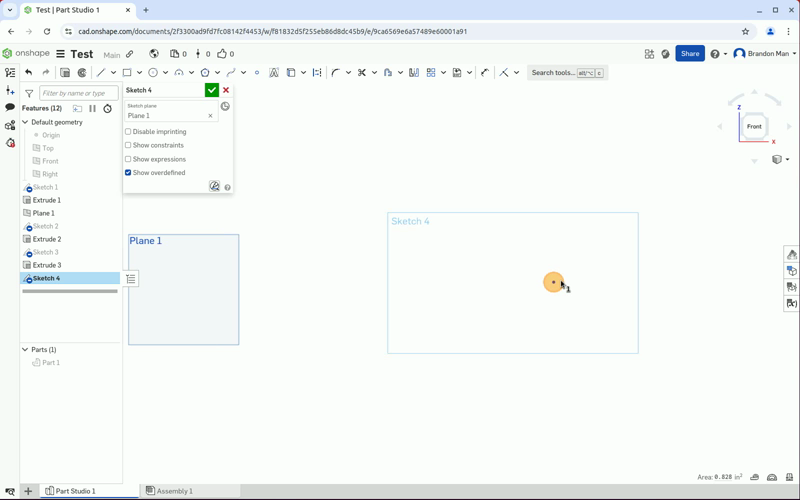
scroll(-6)
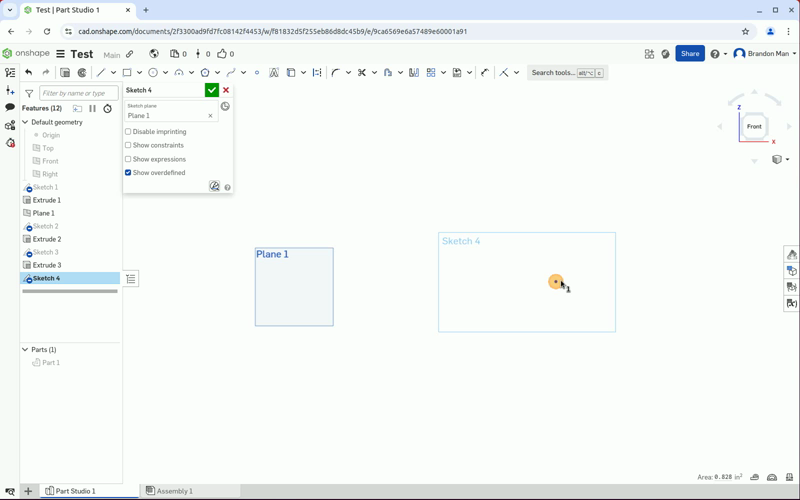
scroll(-6)
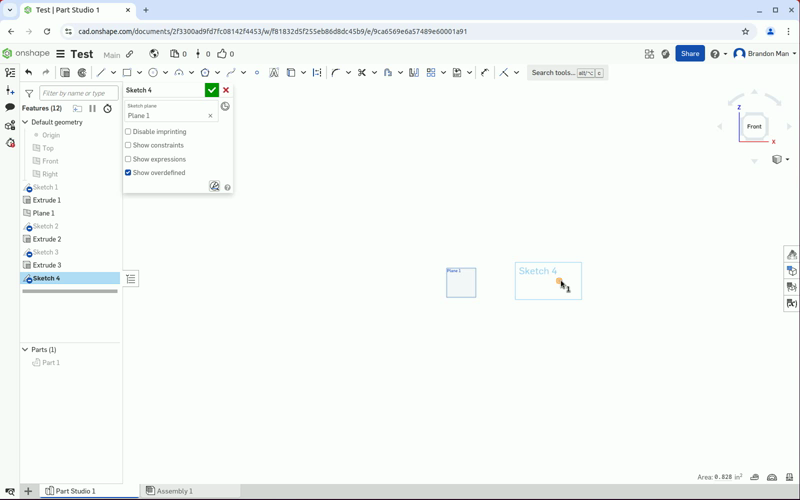
mouse_move(73, 352)
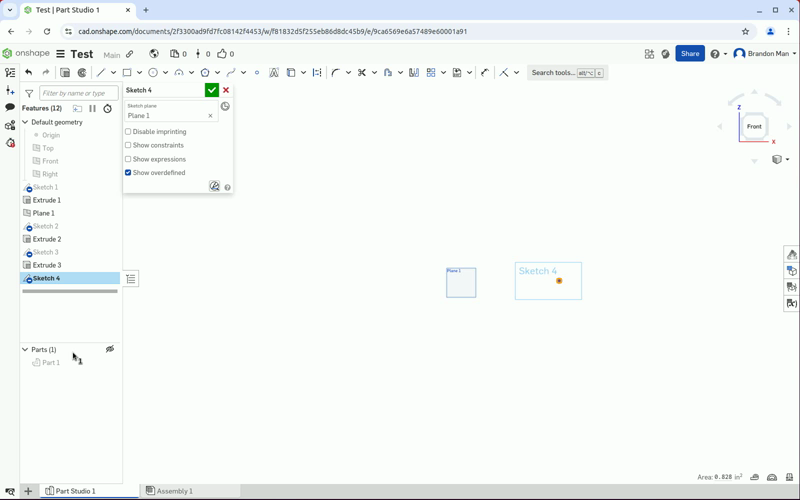
key(shift+y)
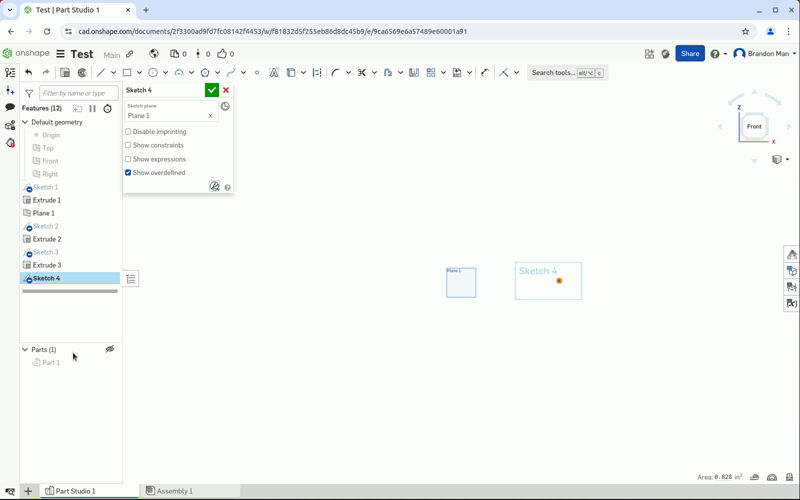
key(shift+e)
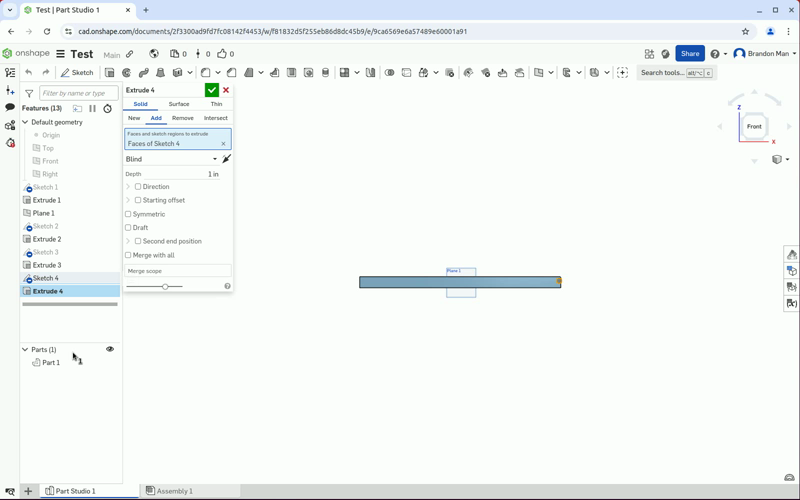
mouse_move(143, 106)
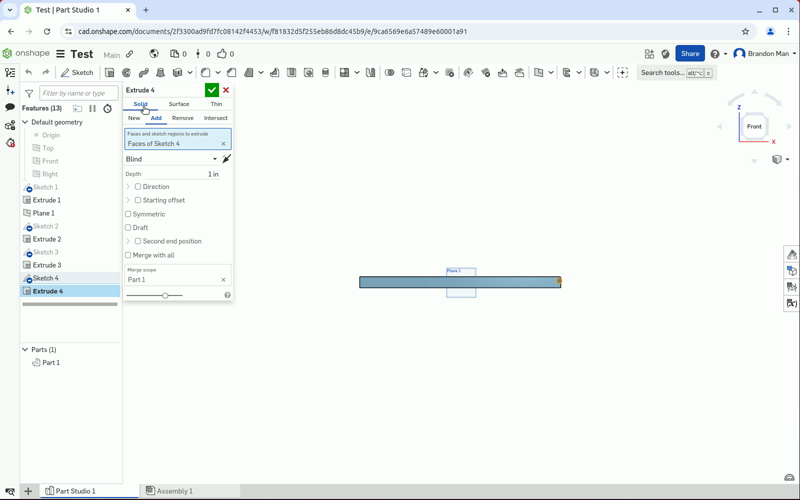
click(143, 106)
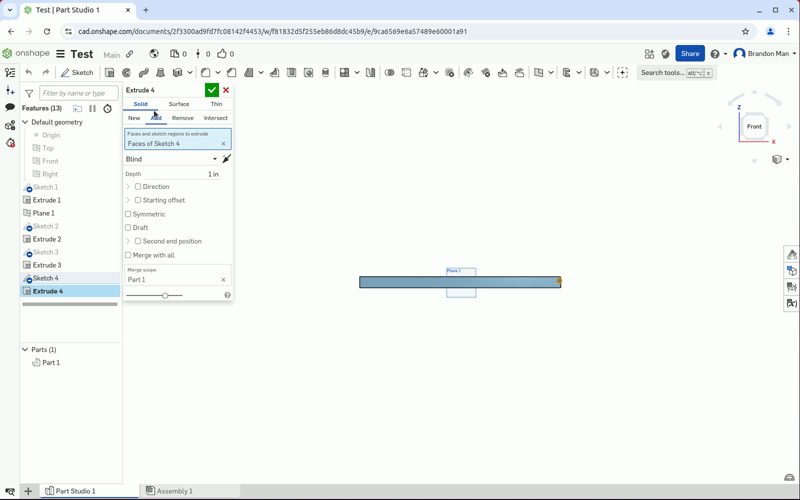
mouse_move(186, 120)
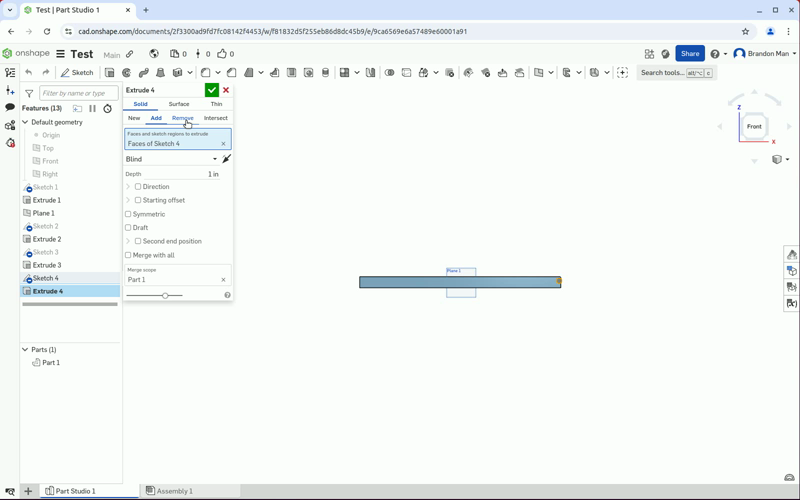
click(186, 120)
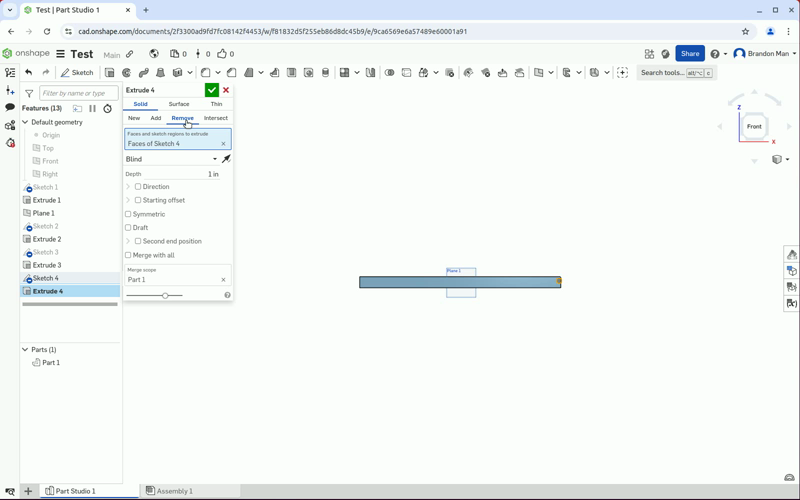
key(tab, 4)
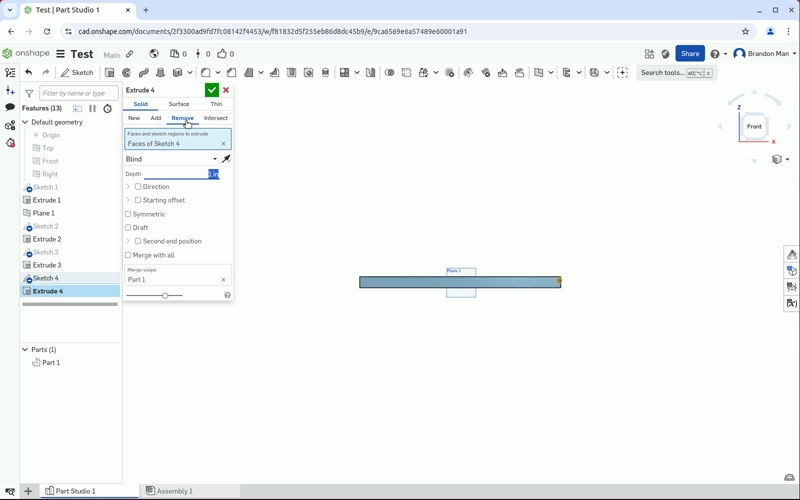
text(0.963)
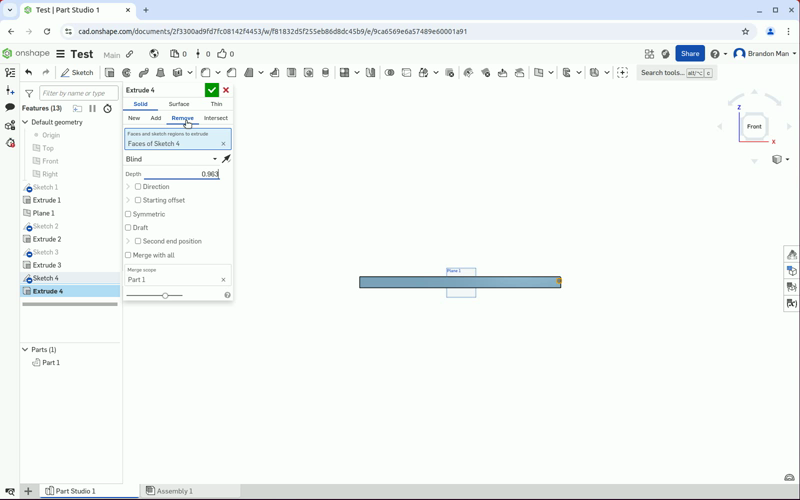
key(tab, 6)
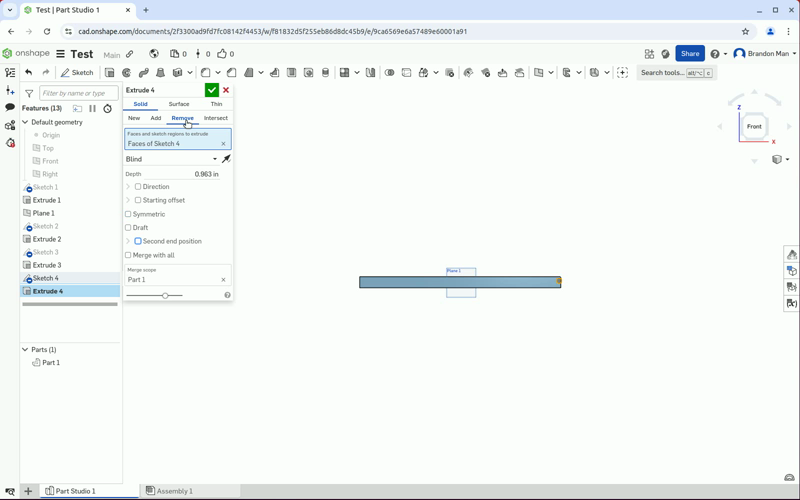
key(space)
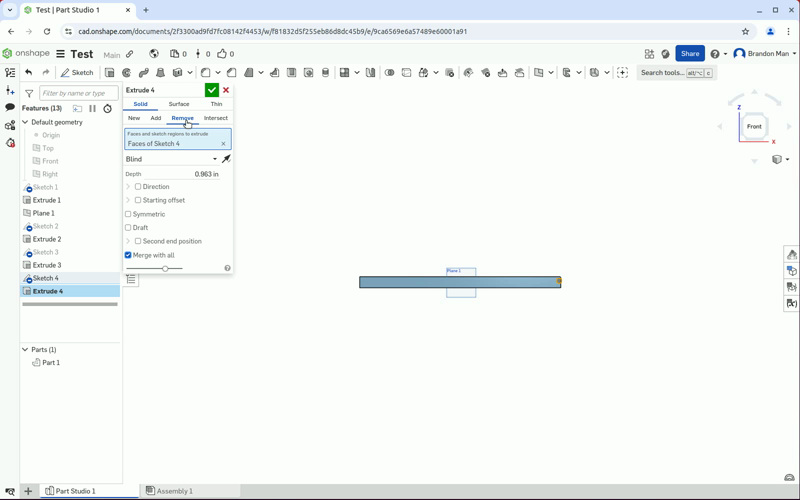
key(enter)
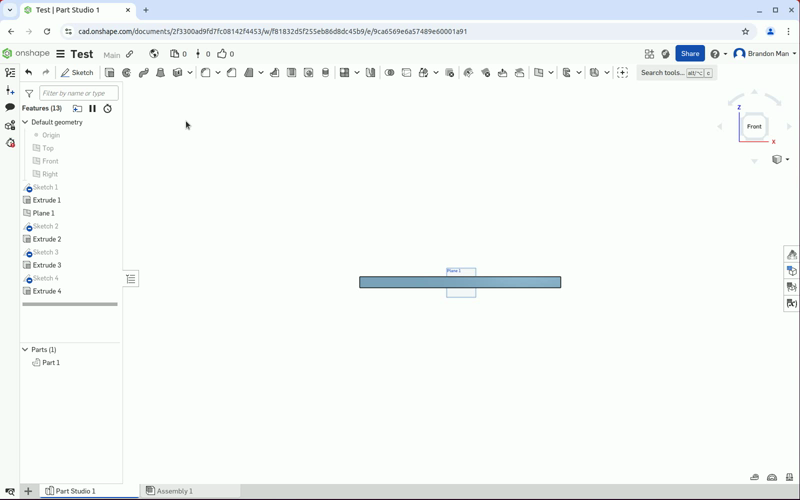
key(shift+h)
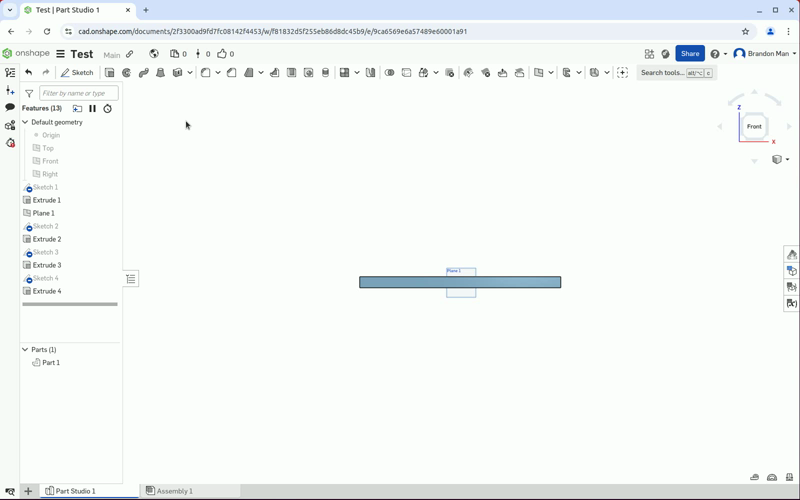
key(shift+h)
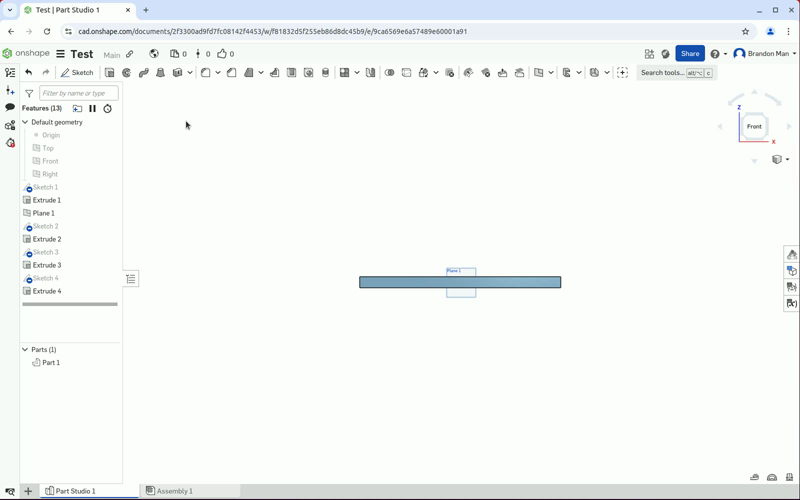
mouse_move(73, 189)
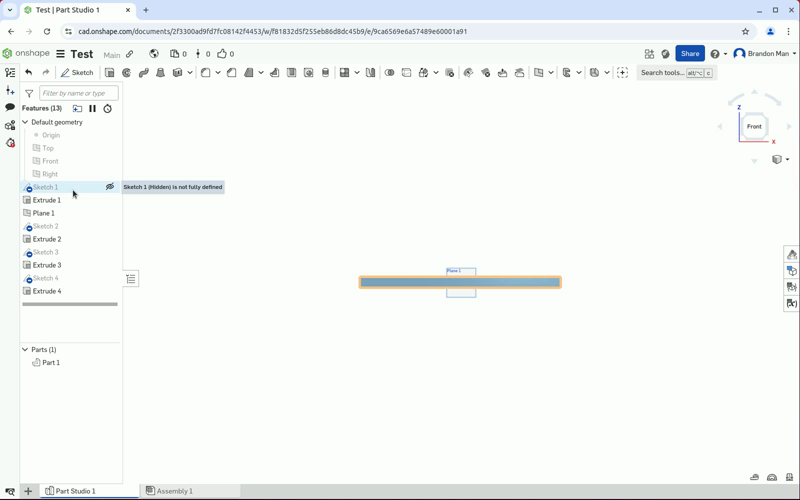
click(73, 189)
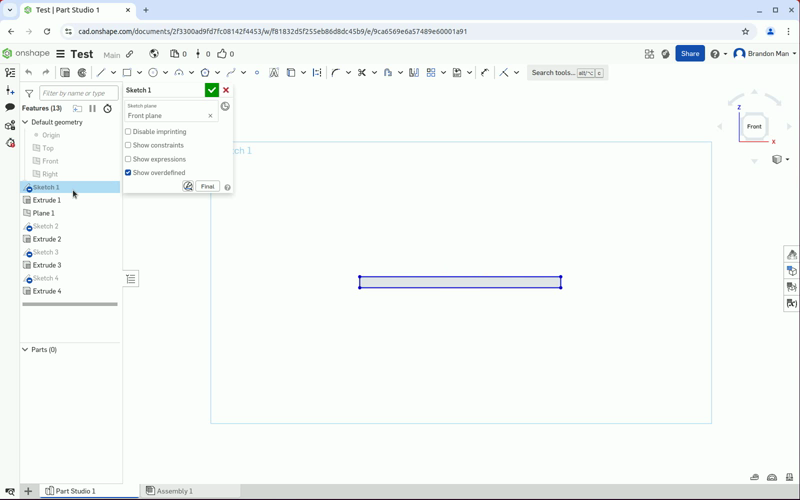
mouse_move(229, 92)
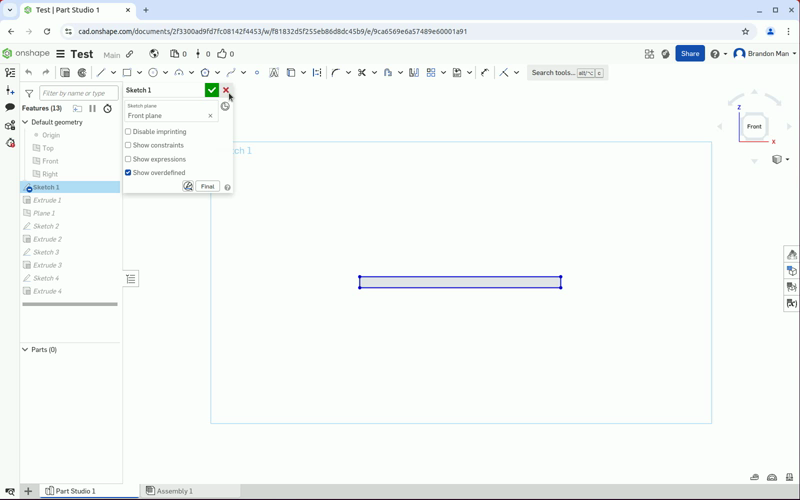
click(229, 92)
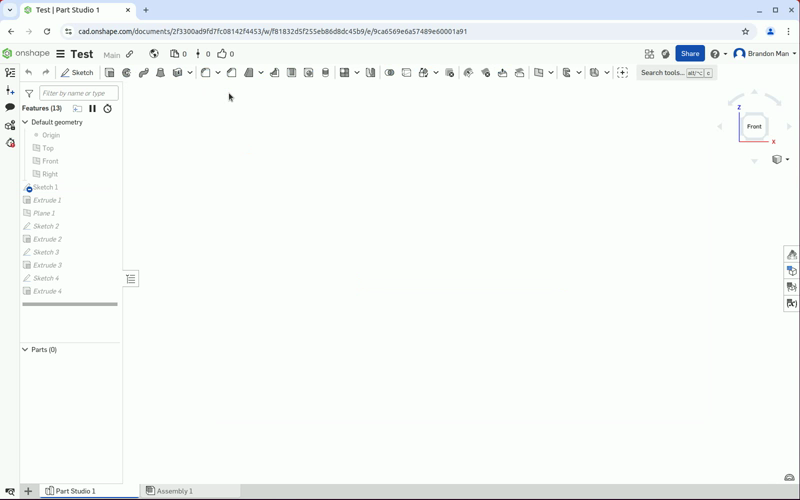
key(shift+s)
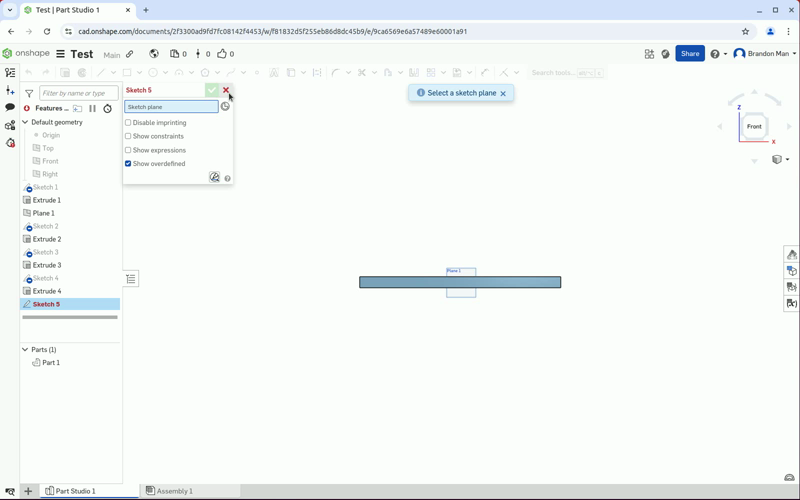
mouse_move(73, 215)
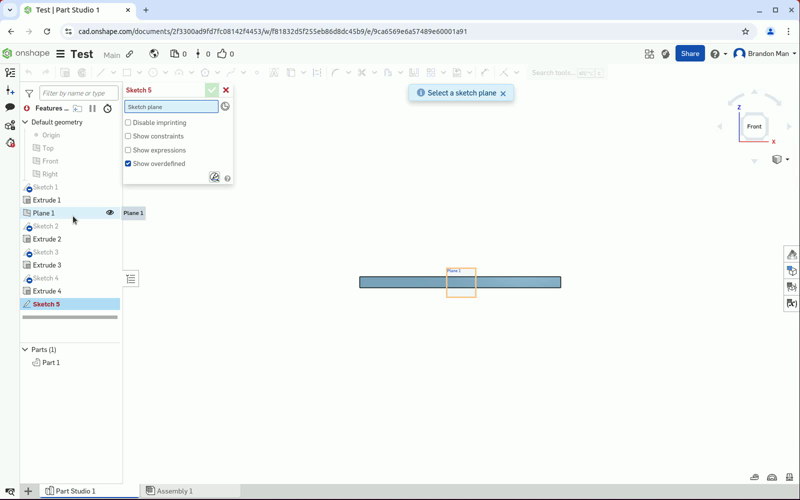
click(73, 215)
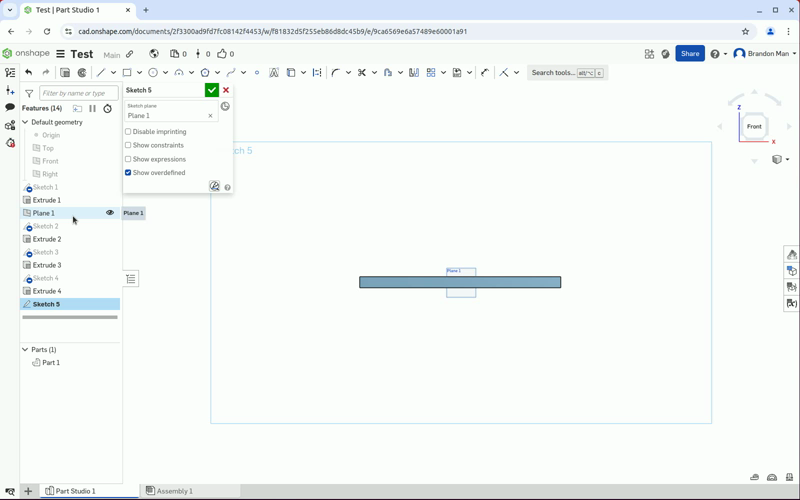
mouse_move(73, 352)
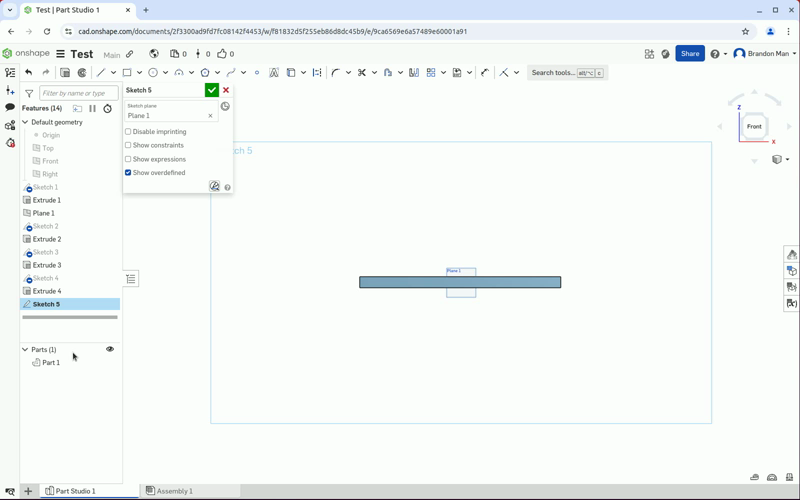
key(y)
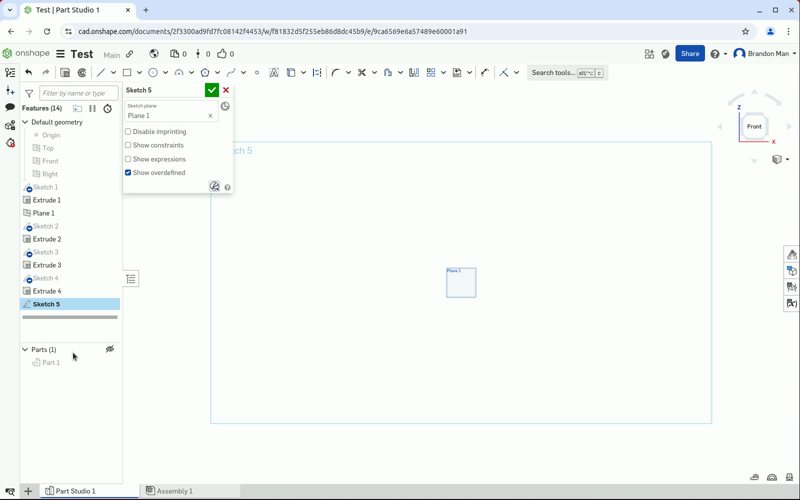
key(c)
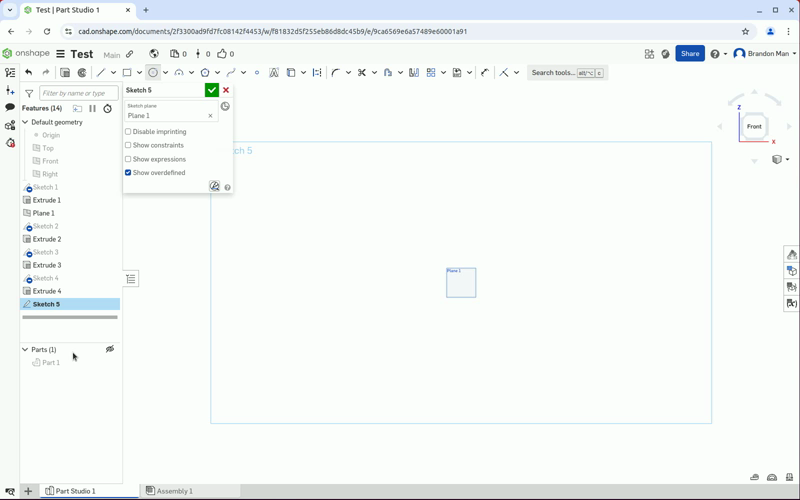
key_down(shift)
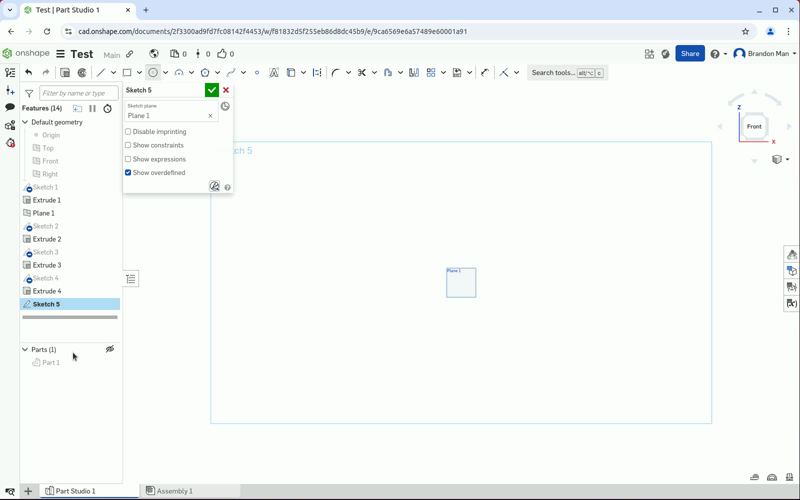
mouse_move(559, 285)
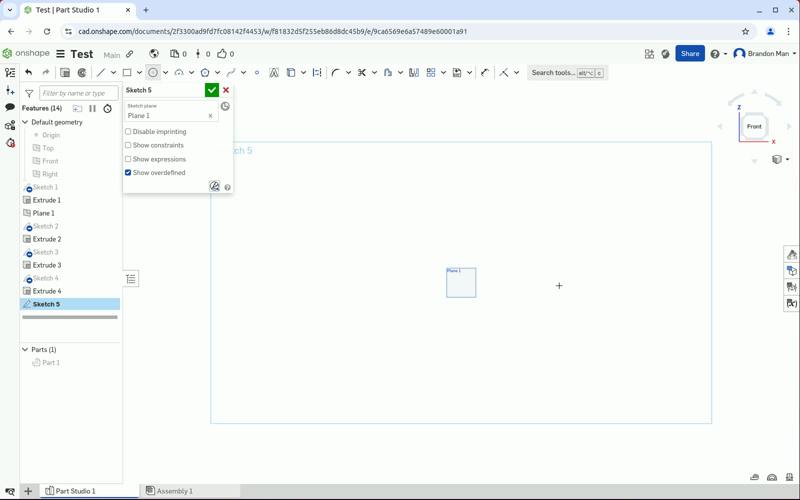
click(559, 285)
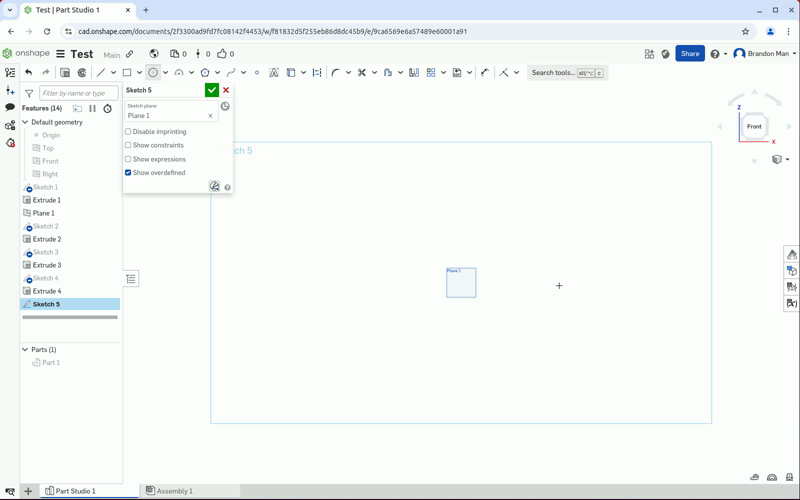
key_up(shift)
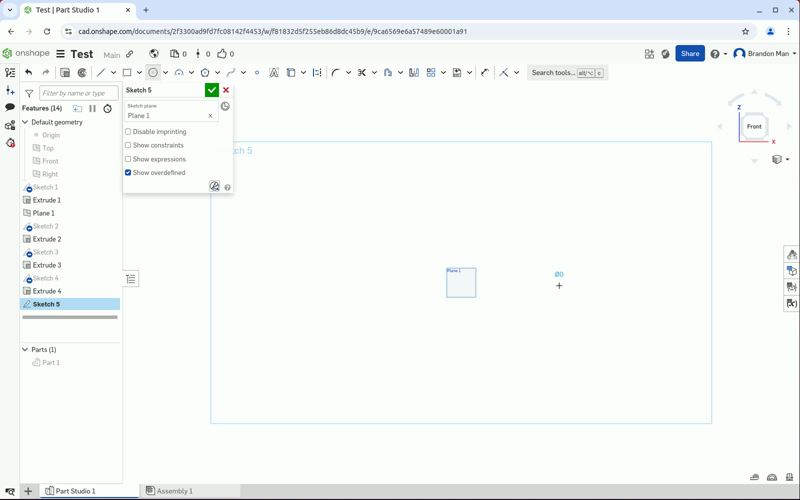
mouse_move(561, 285)
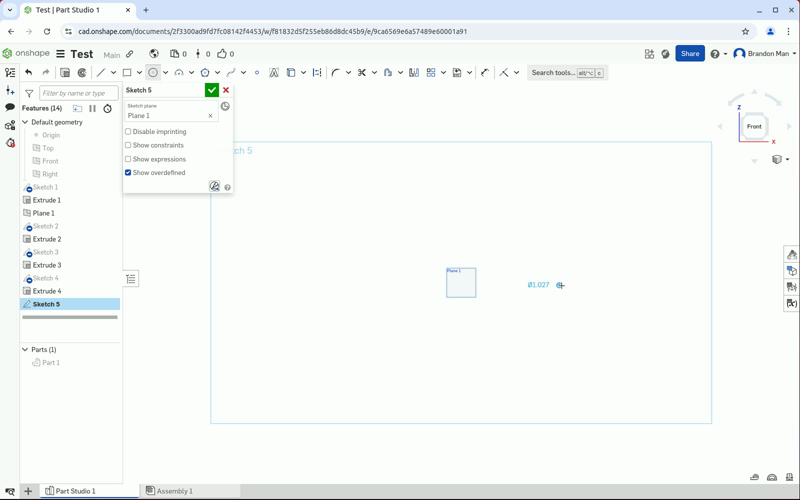
scroll(6)
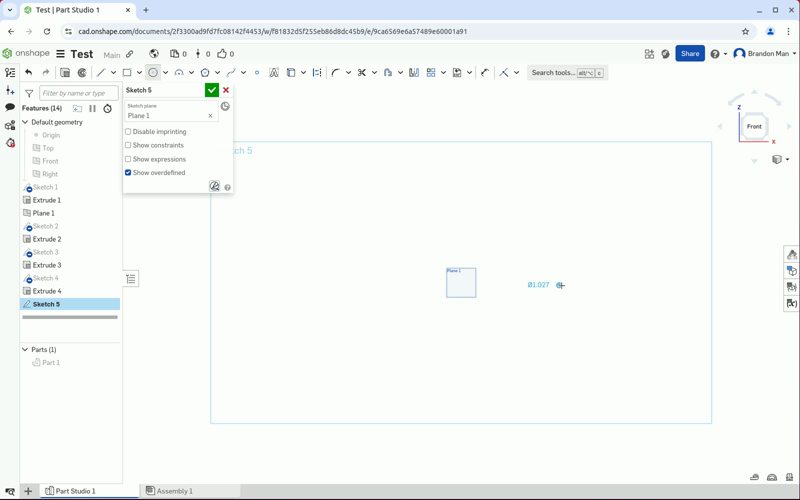
scroll(6)
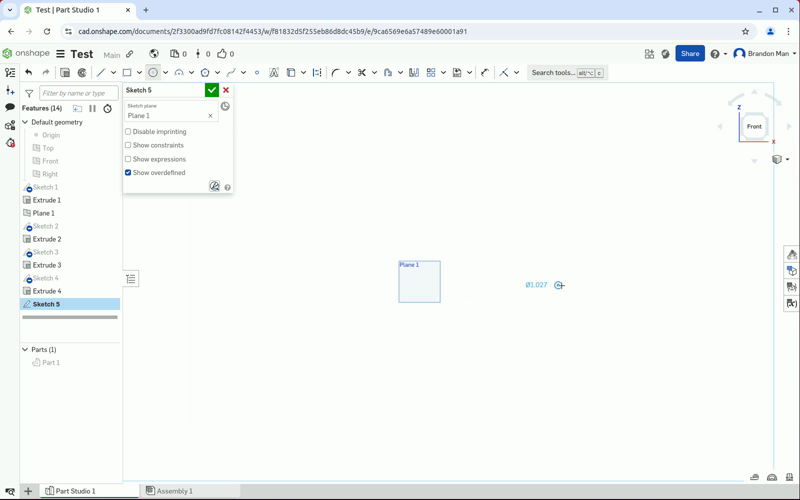
scroll(6)
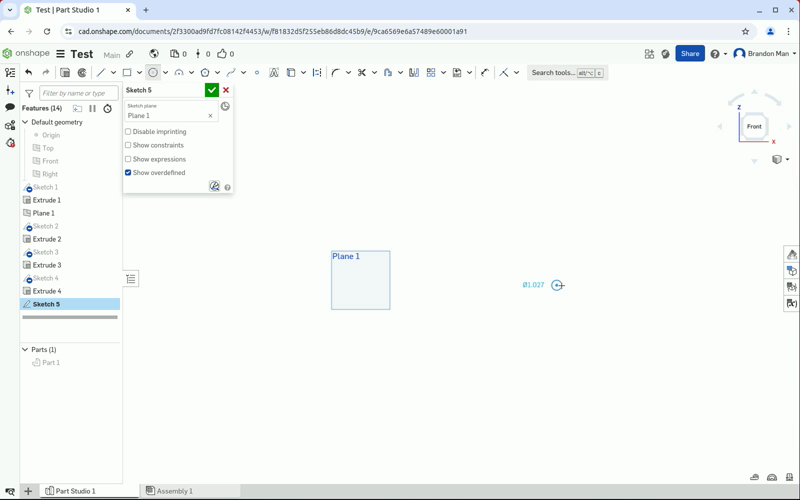
scroll(6)
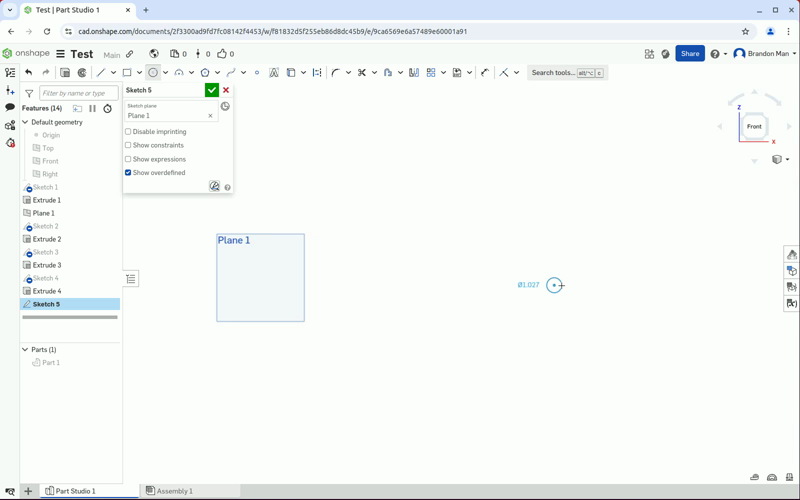
scroll(6)
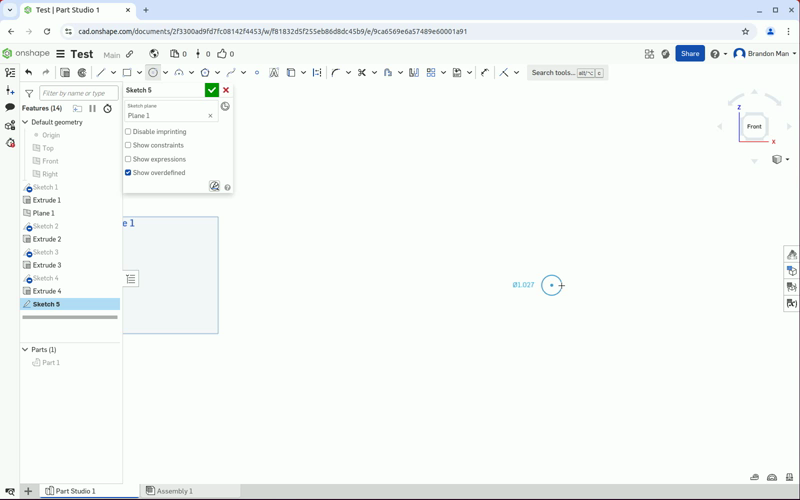
scroll(6)
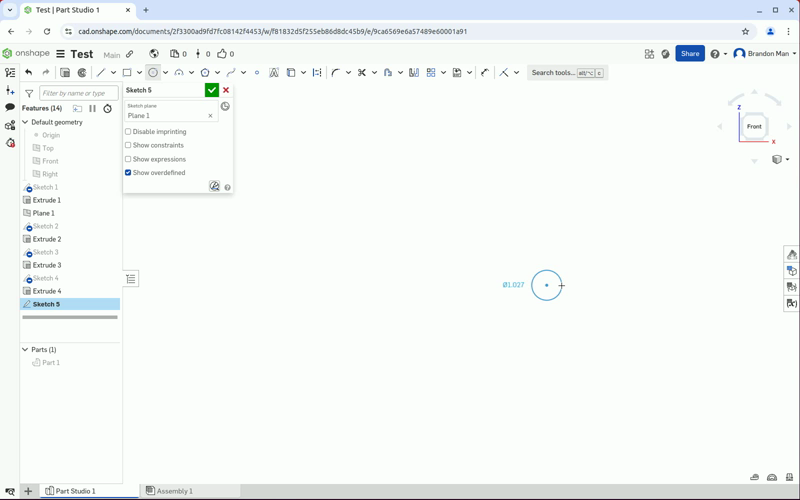
scroll(6)
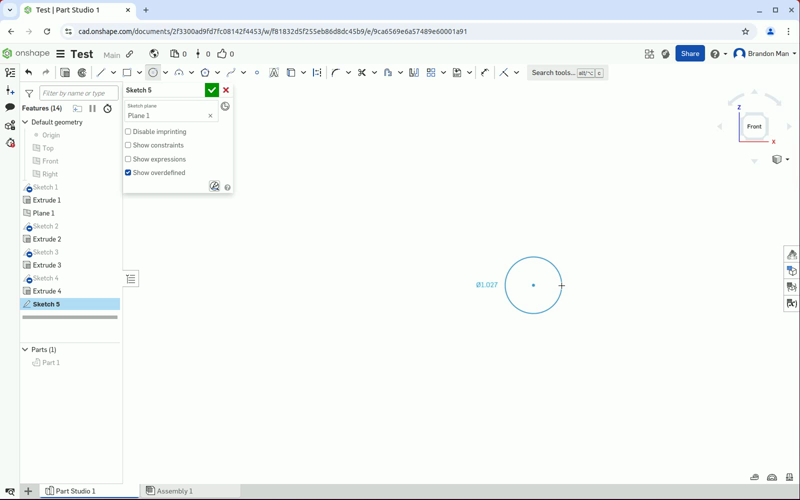
click(561, 285)
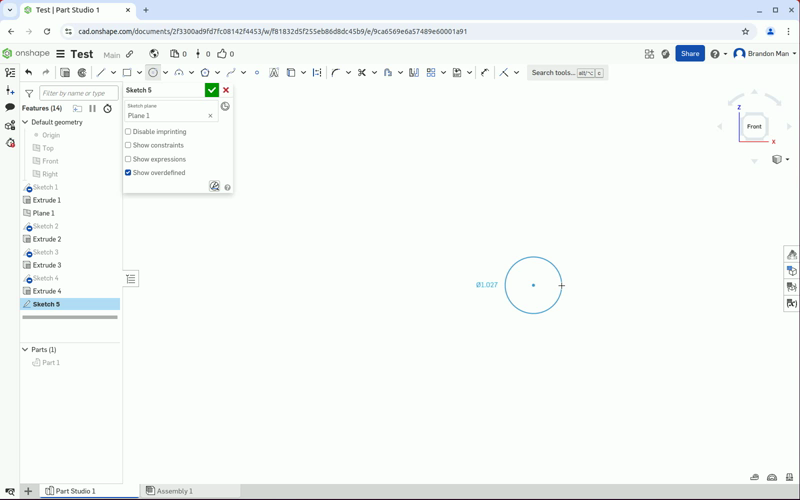
scroll(-6)
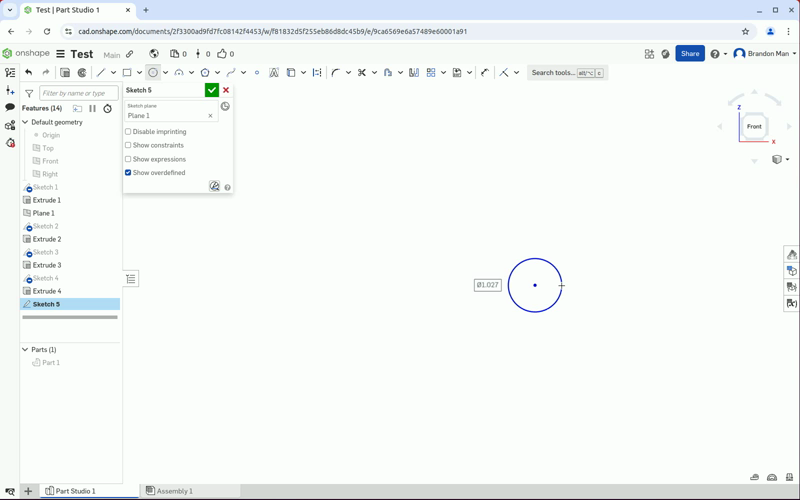
scroll(-6)
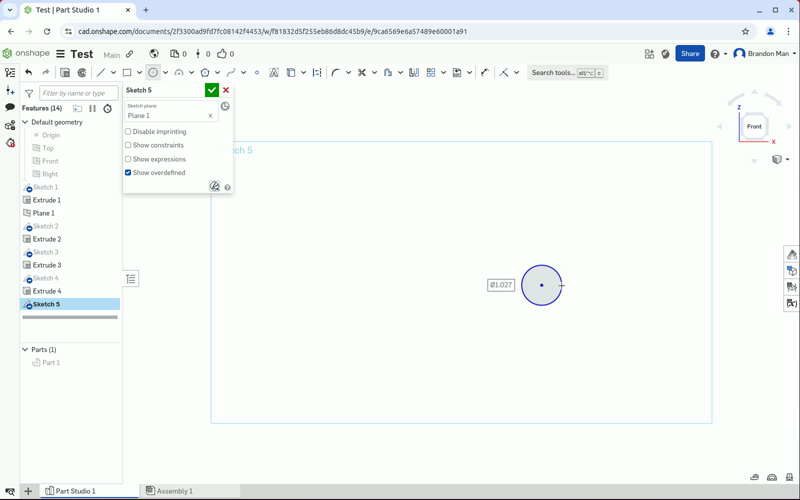
scroll(-6)
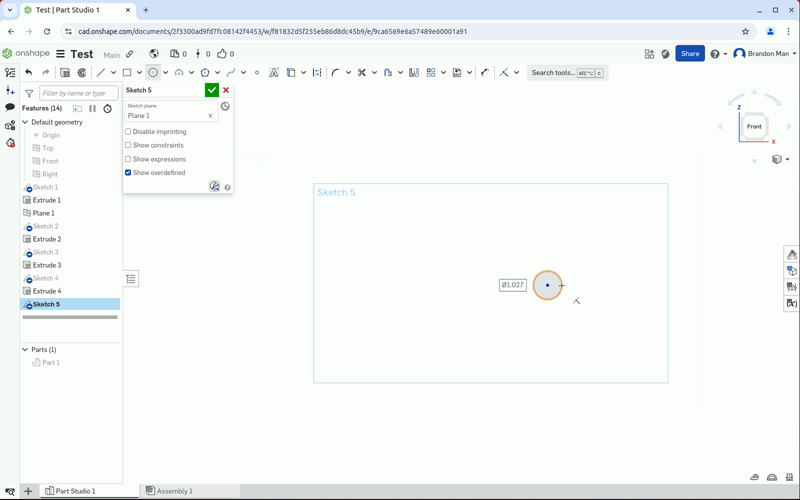
scroll(-6)
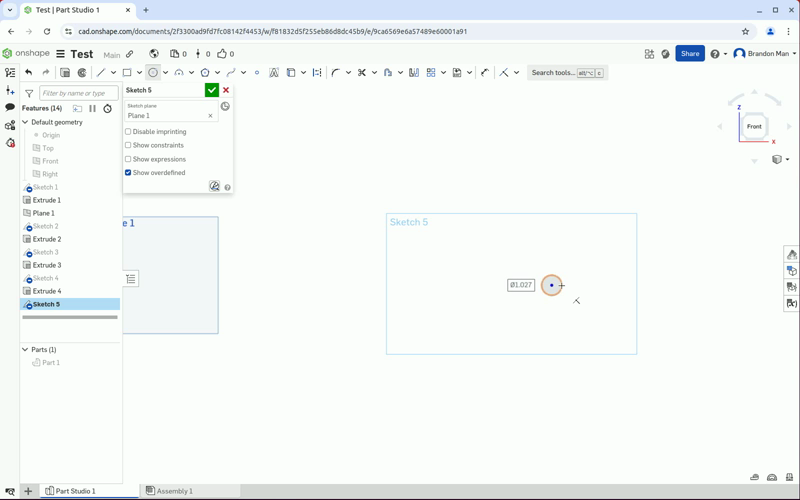
scroll(-6)
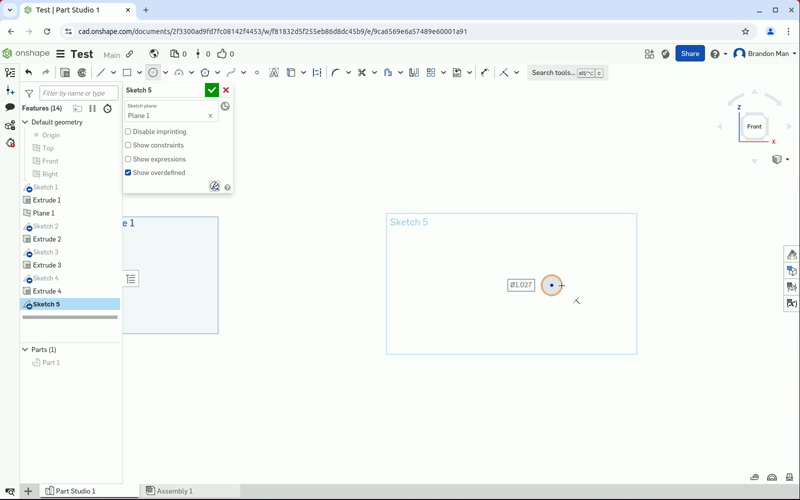
scroll(-6)
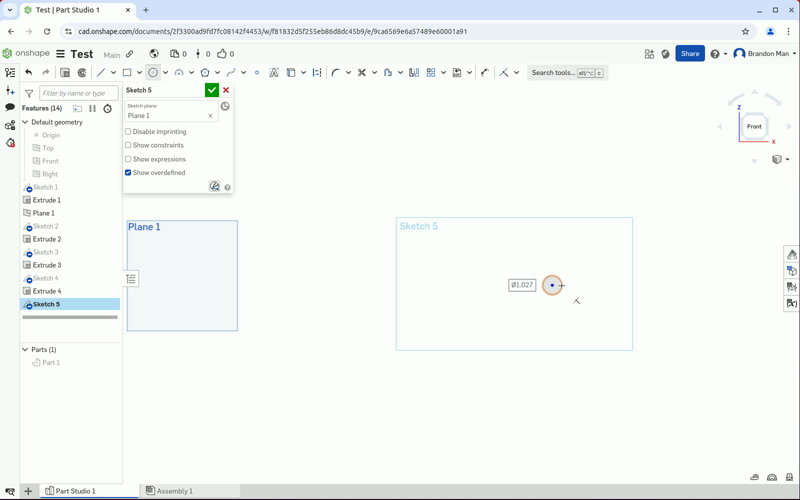
scroll(-6)
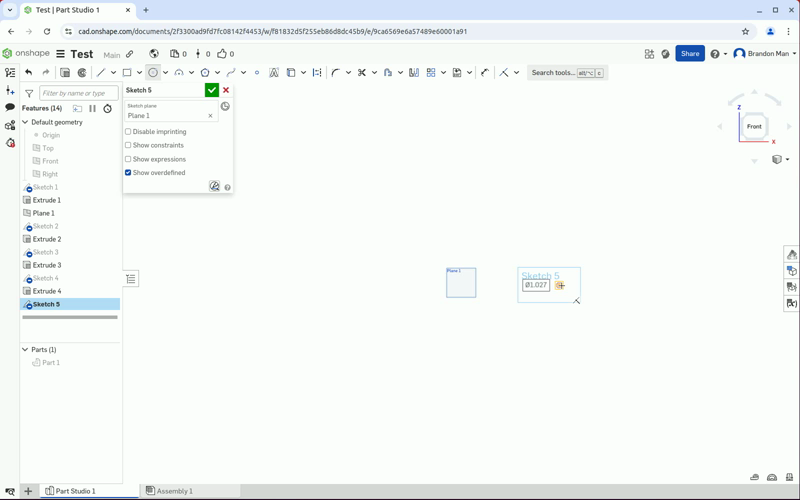
key(esc)
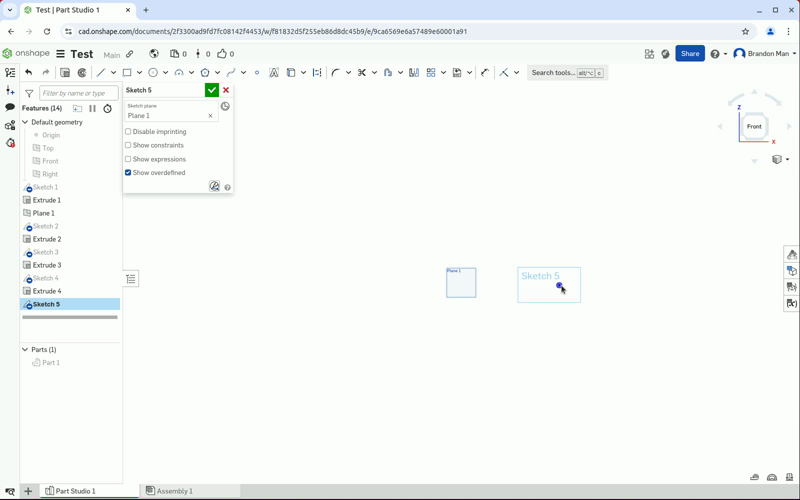
mouse_move(558, 286)
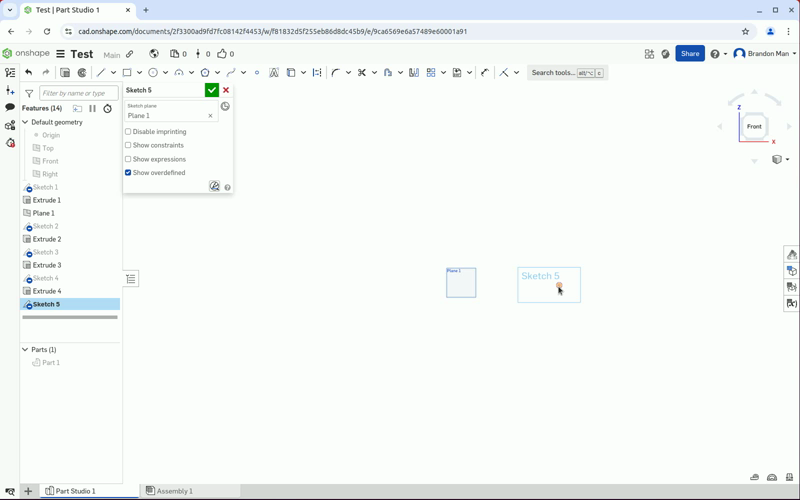
scroll(6)
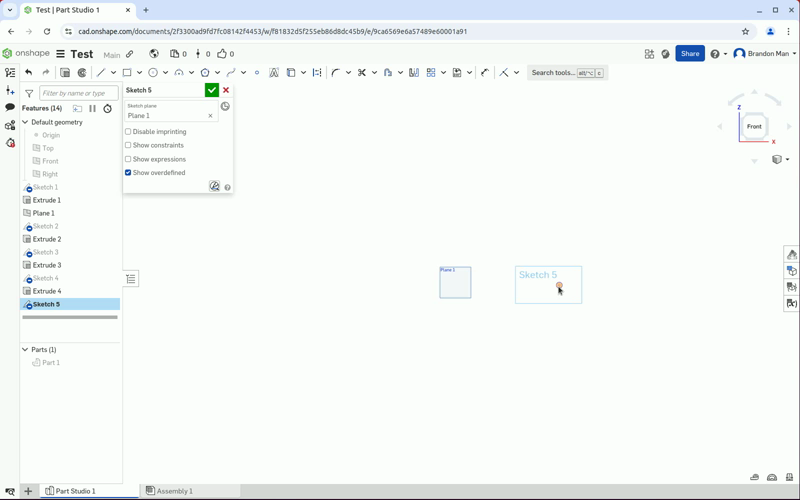
scroll(6)
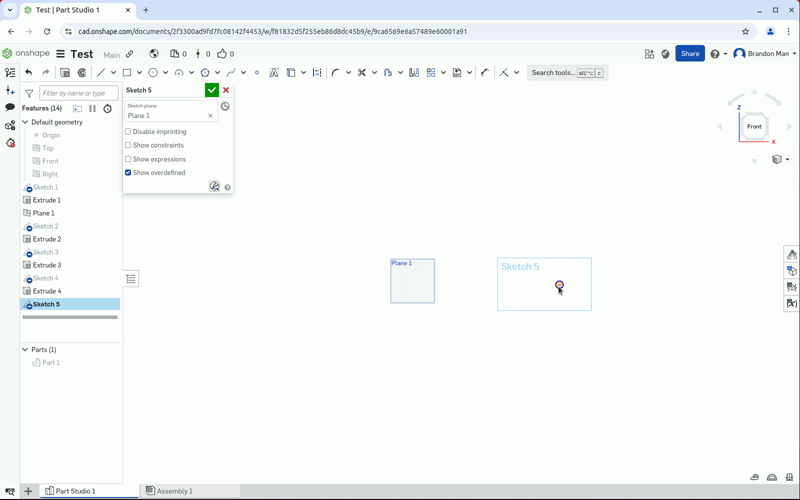
scroll(6)
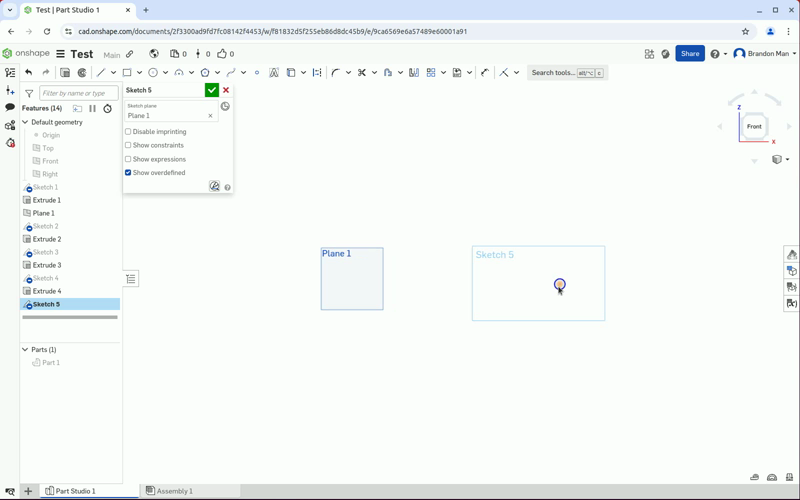
scroll(6)
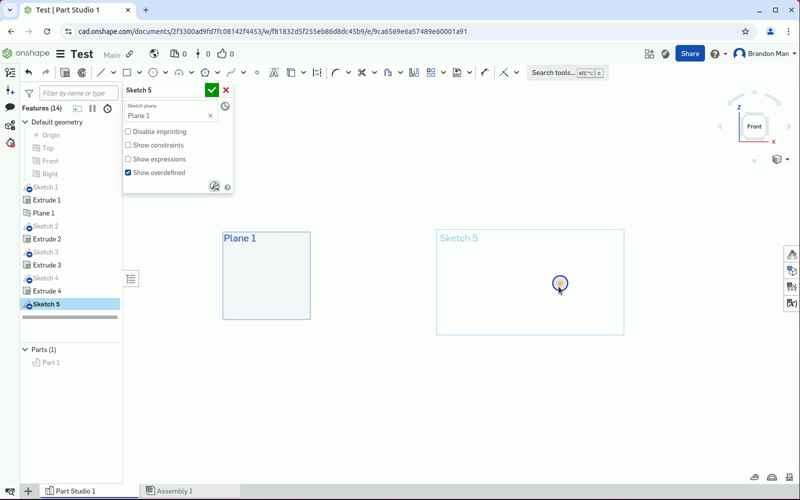
scroll(6)
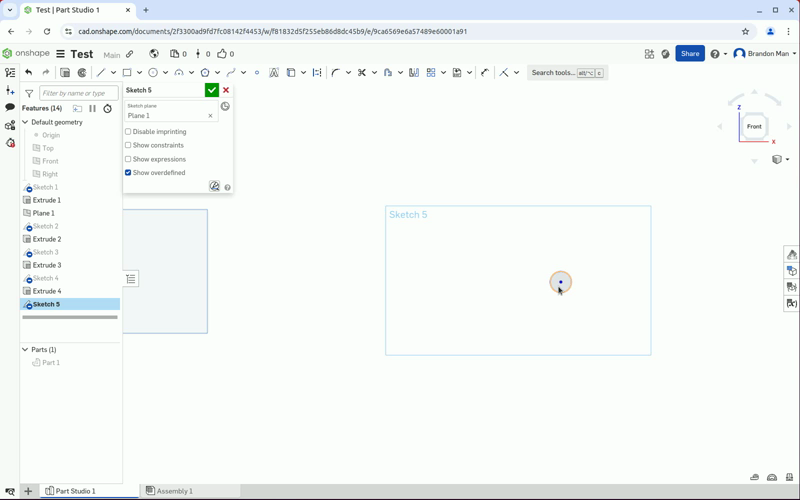
scroll(6)
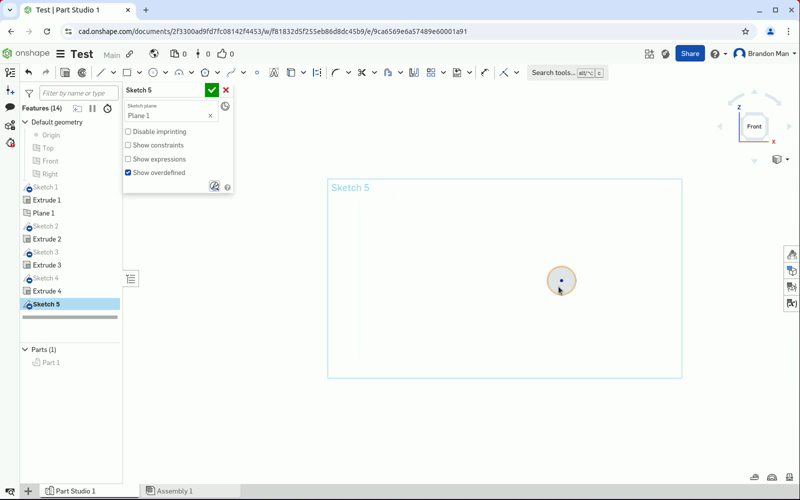
scroll(6)
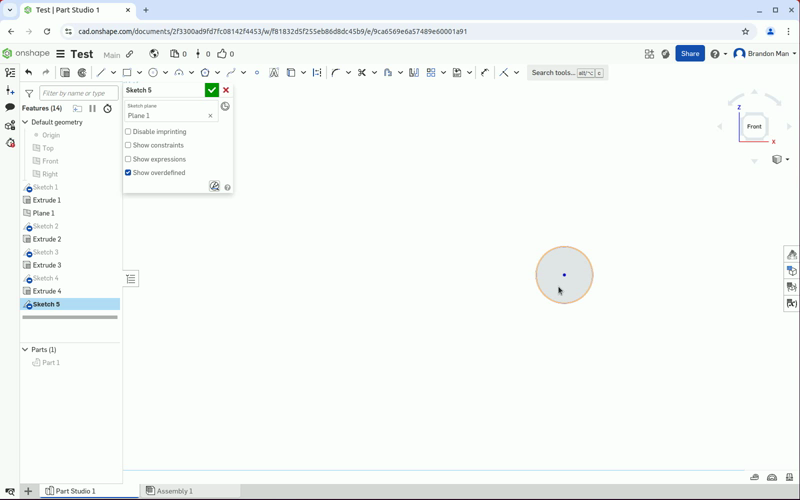
click(558, 286)
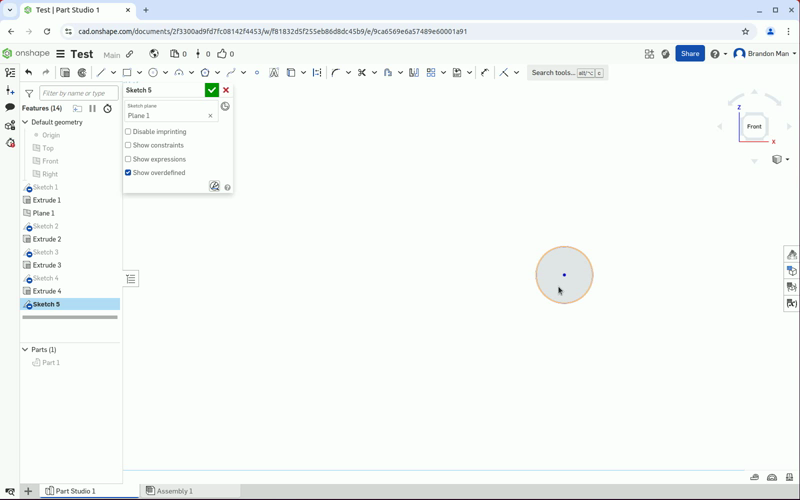
scroll(-6)
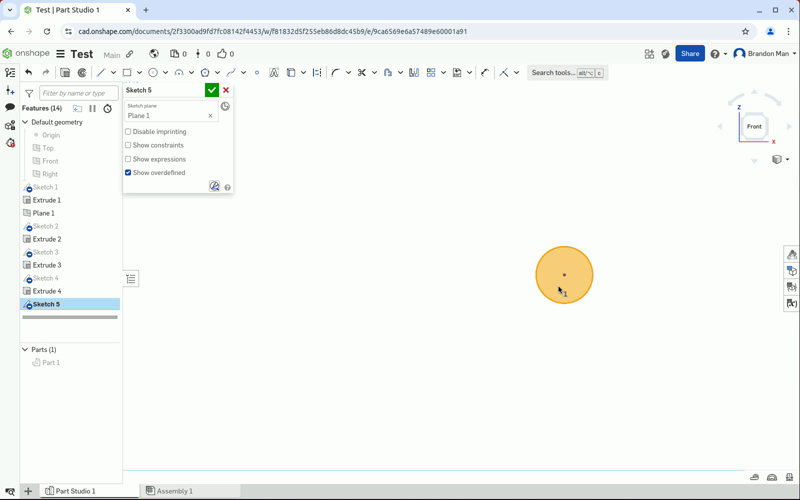
scroll(-6)
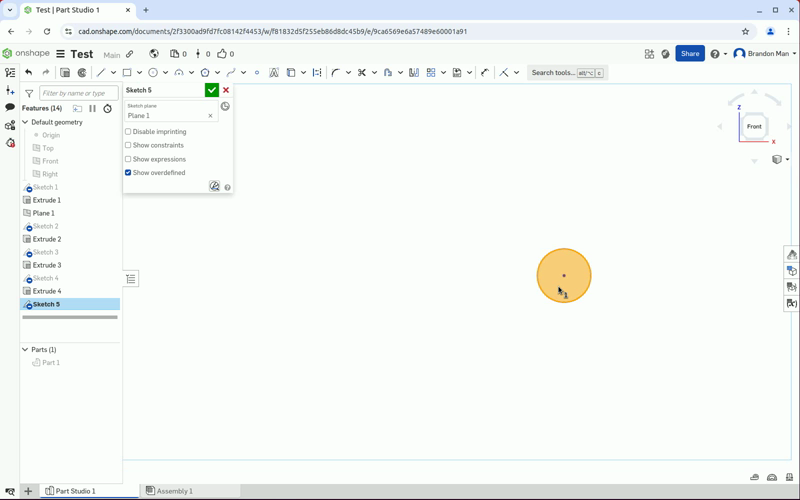
scroll(-6)
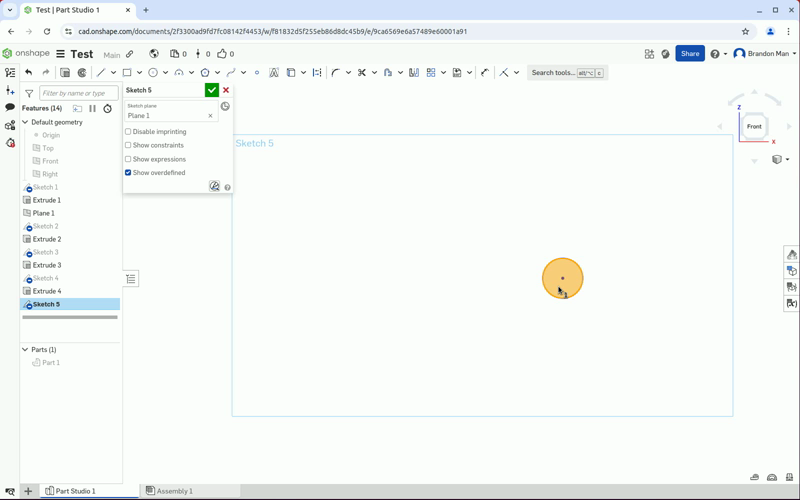
scroll(-6)
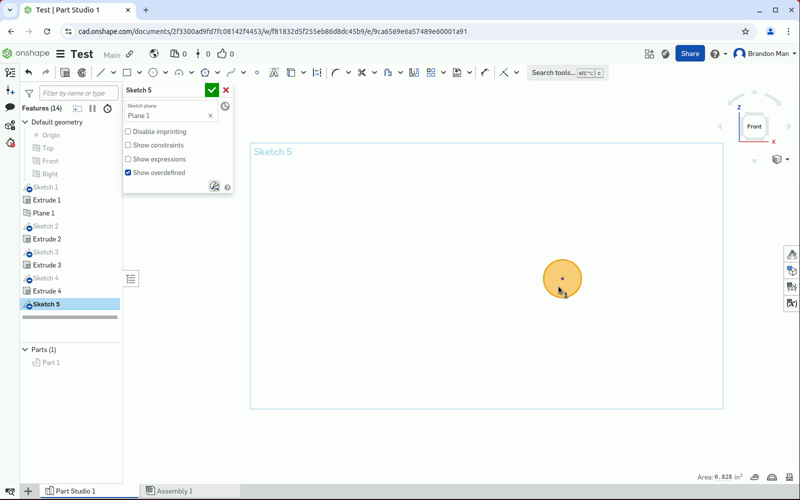
scroll(-6)
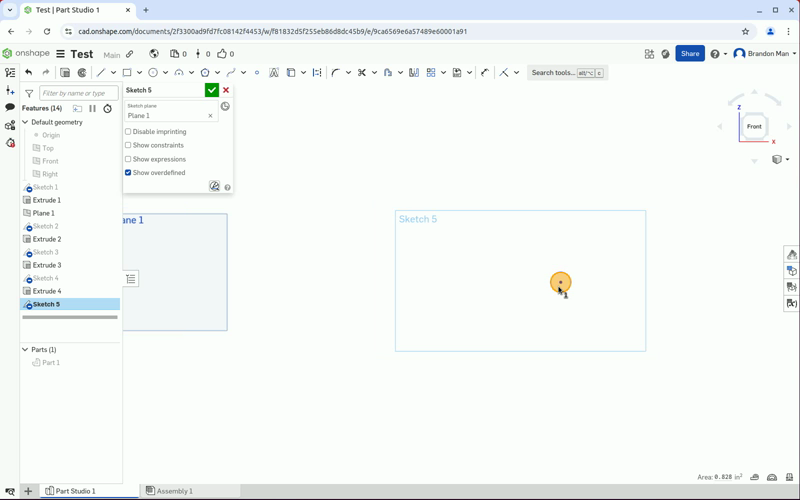
scroll(-6)
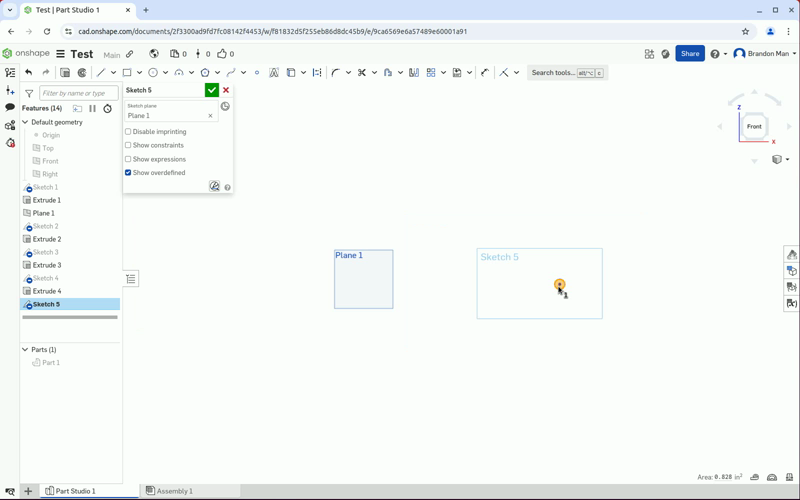
scroll(-6)
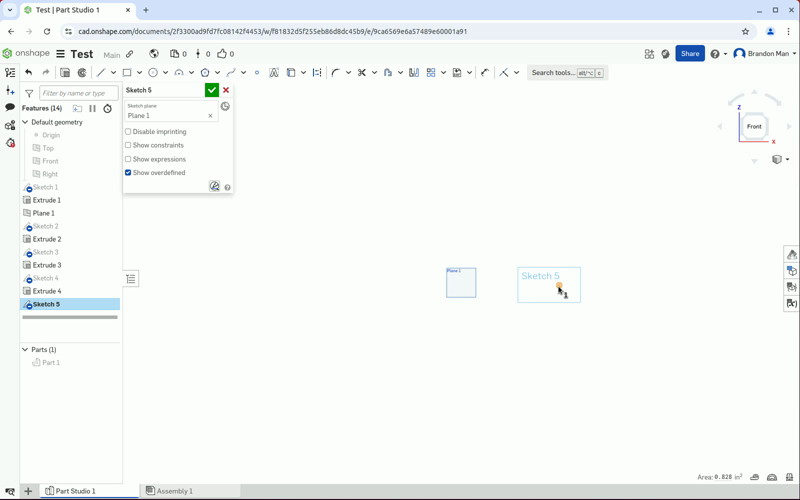
mouse_move(73, 352)
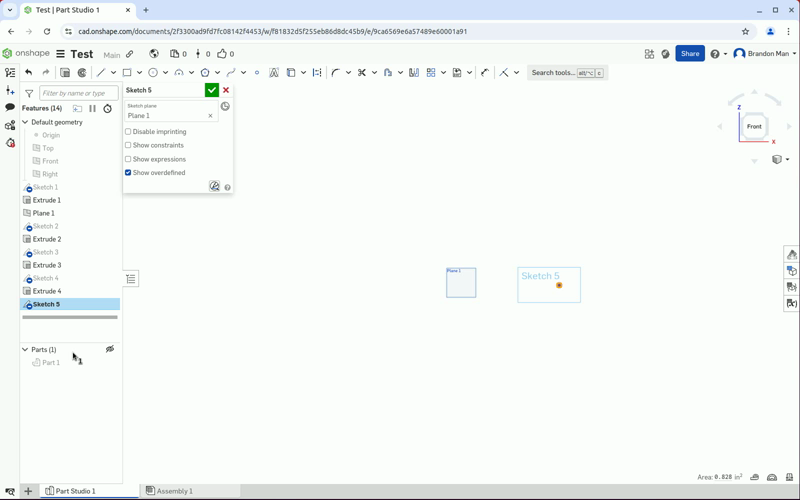
key(shift+y)
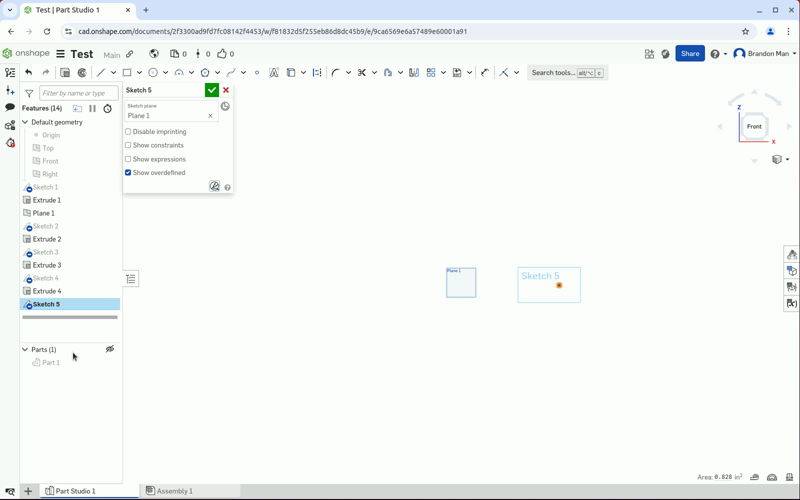
key(shift+e)
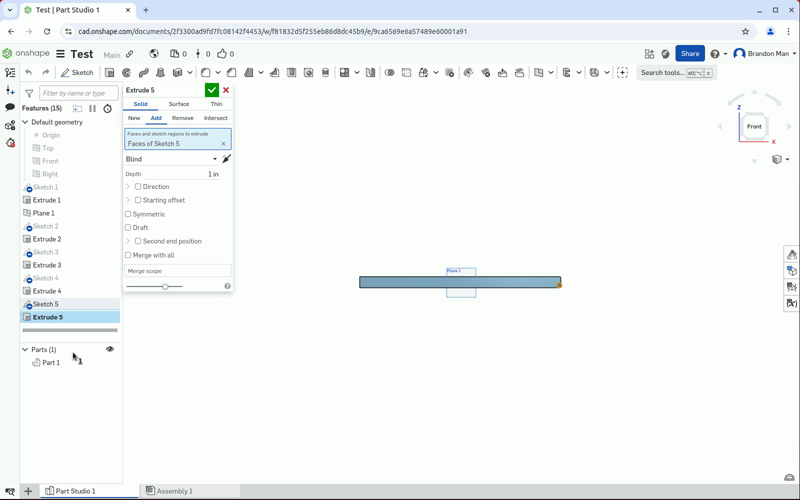
mouse_move(143, 106)
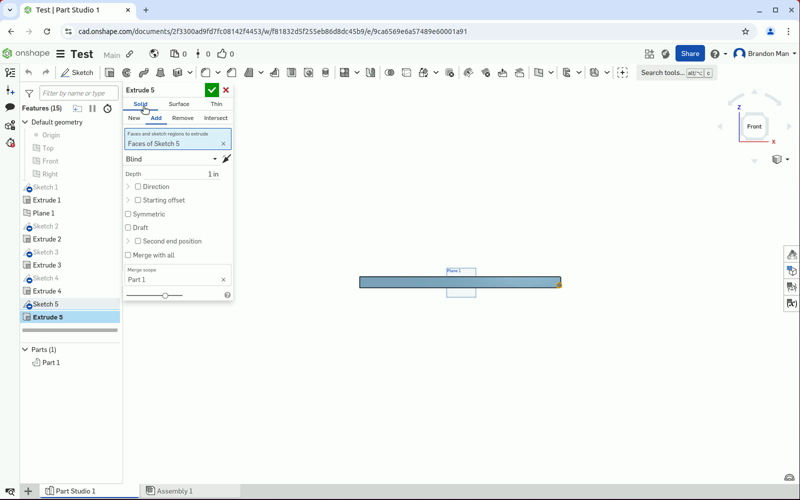
click(143, 106)
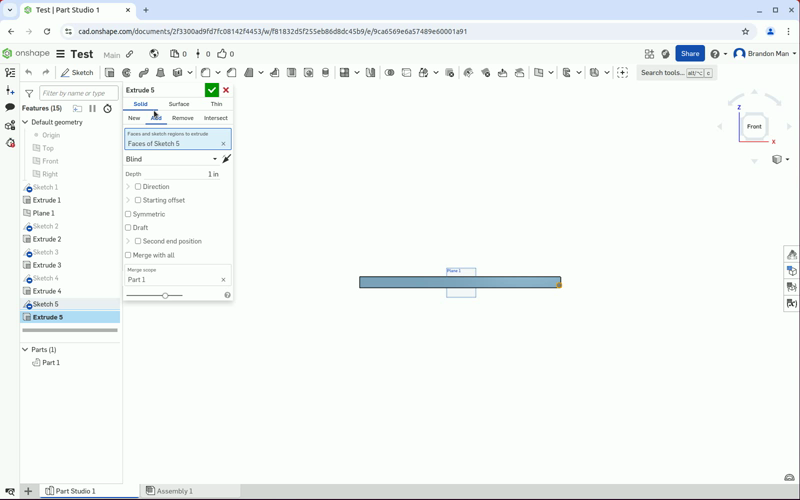
mouse_move(186, 120)
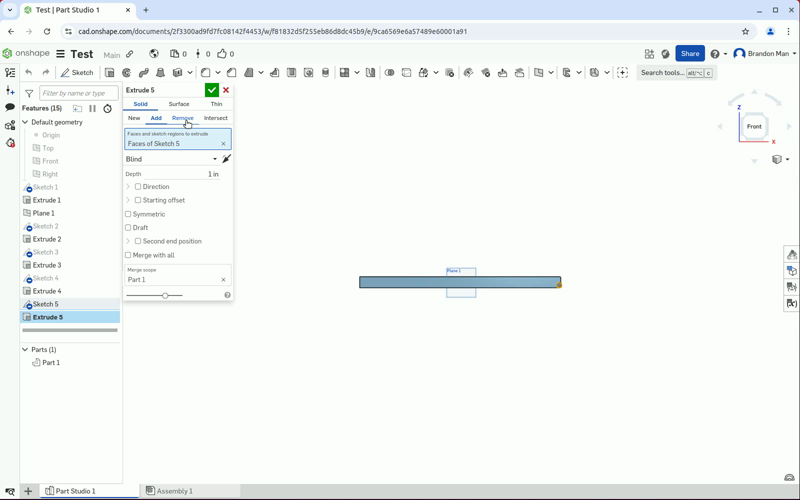
click(186, 120)
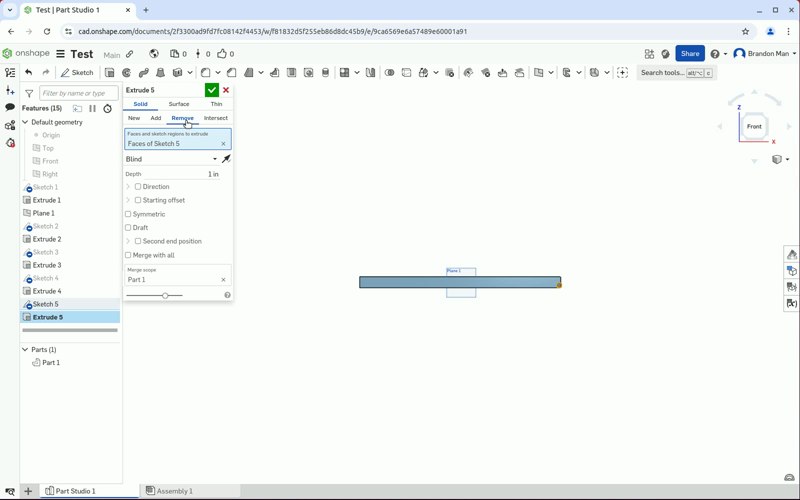
key(tab, 4)
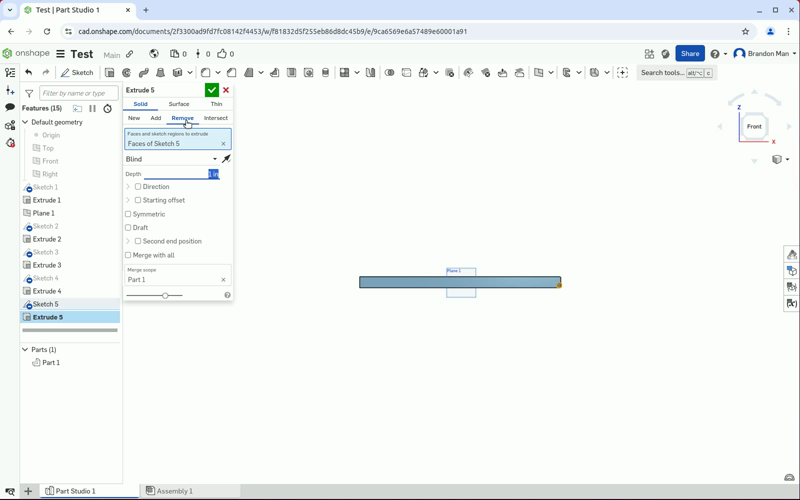
text(0.963)
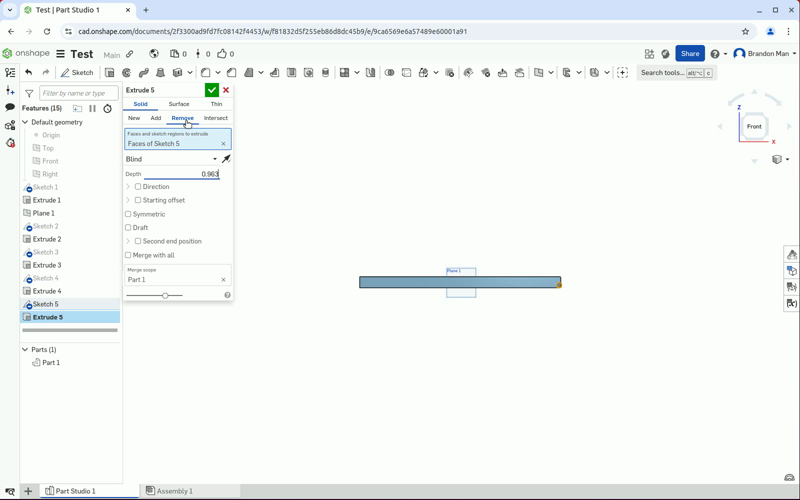
key(tab, 6)
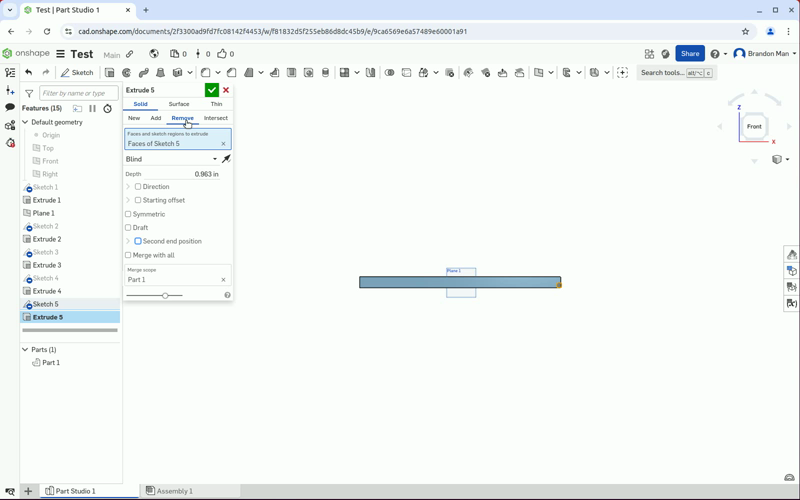
key(space)
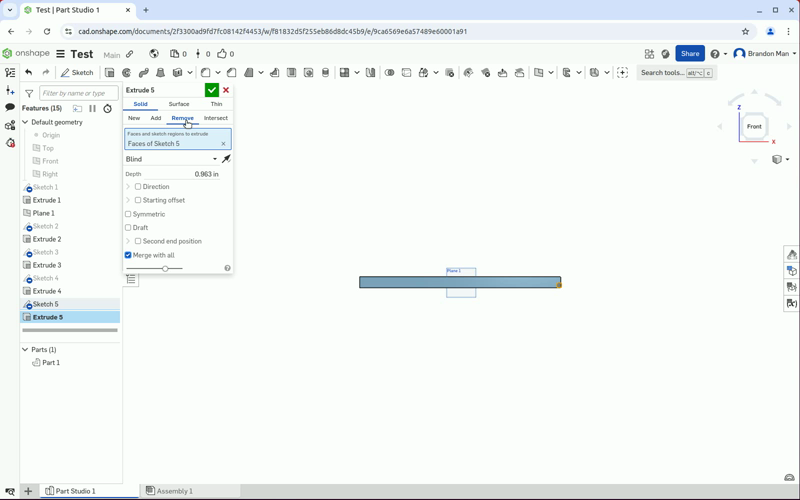
key(enter)
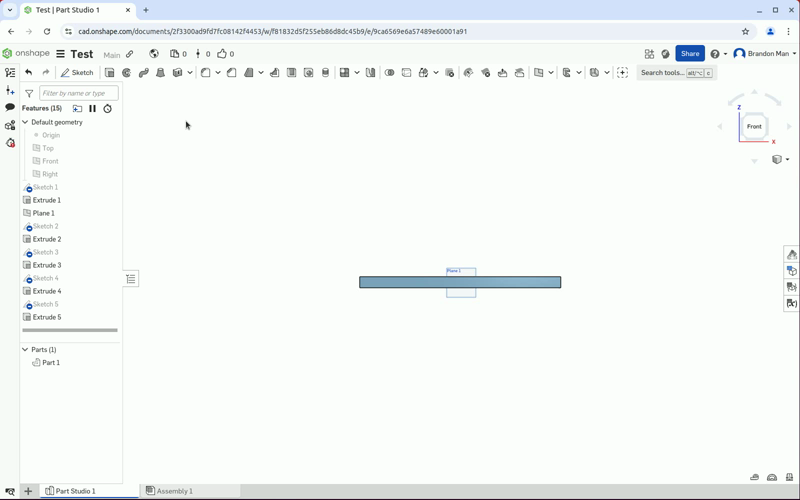
key(shift+h)
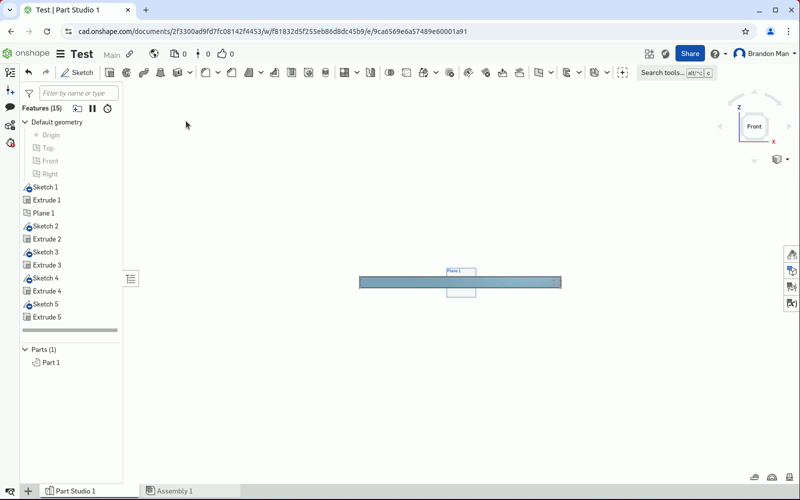
key(shift+h)
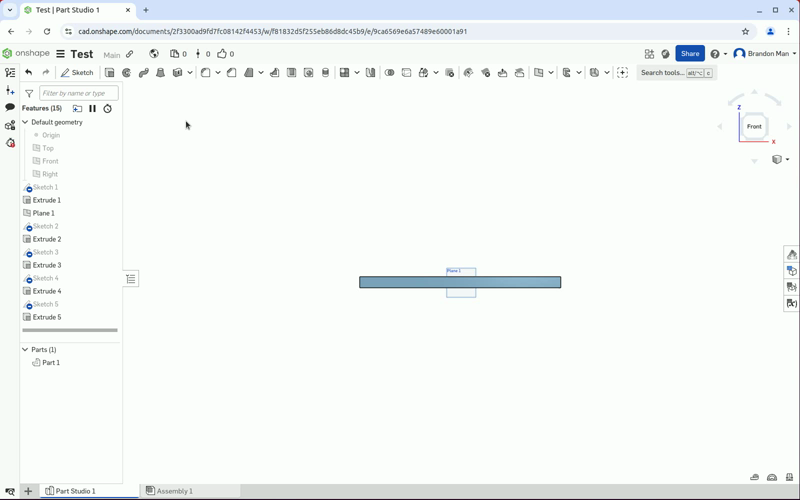
mouse_move(73, 189)
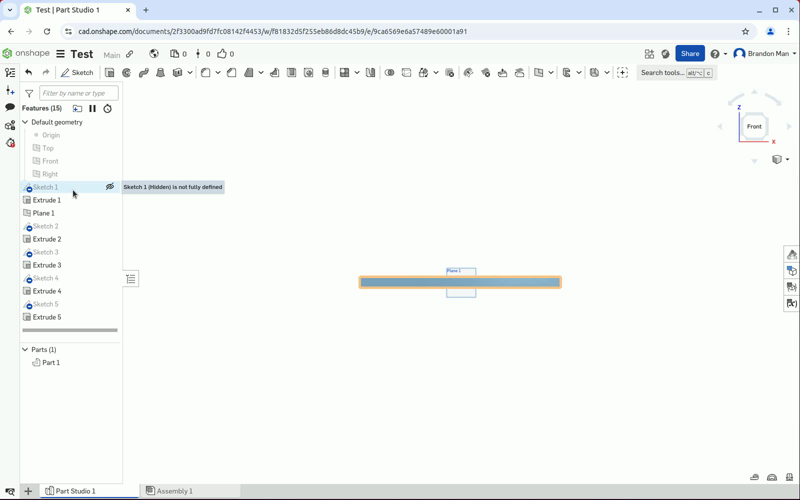
click(73, 189)
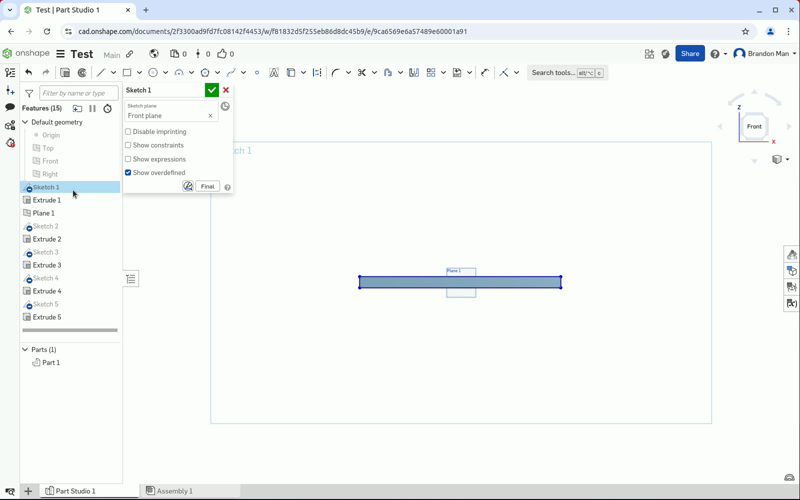
mouse_move(229, 92)
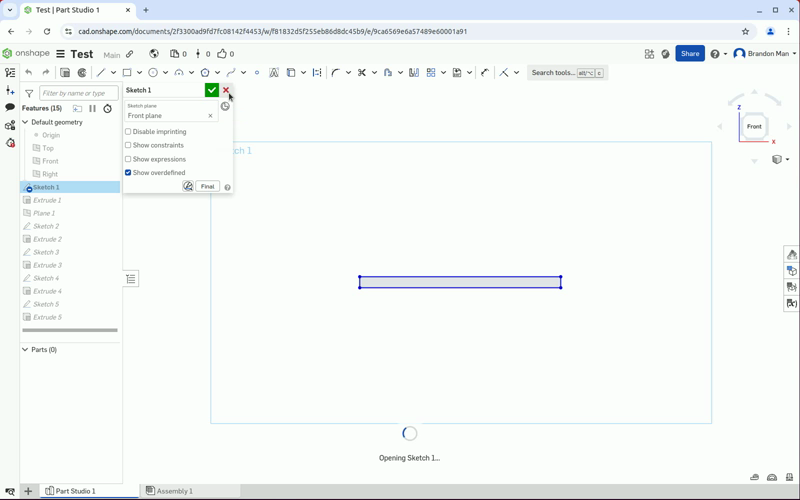
click(229, 92)
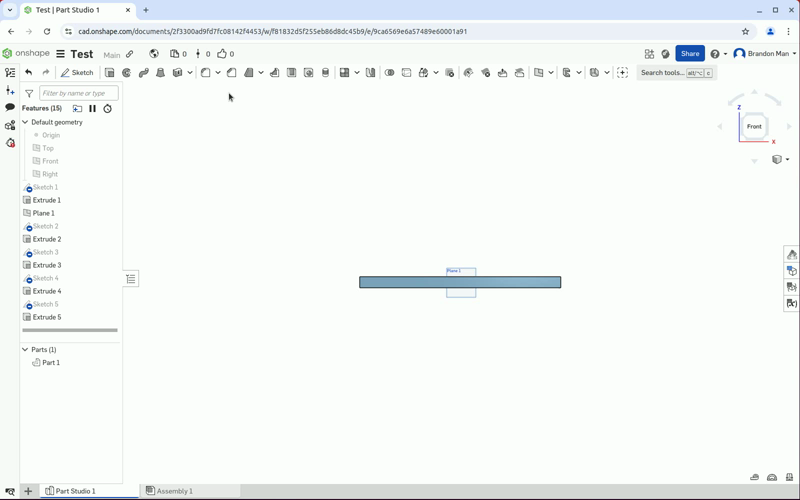
mouse_move(73, 352)
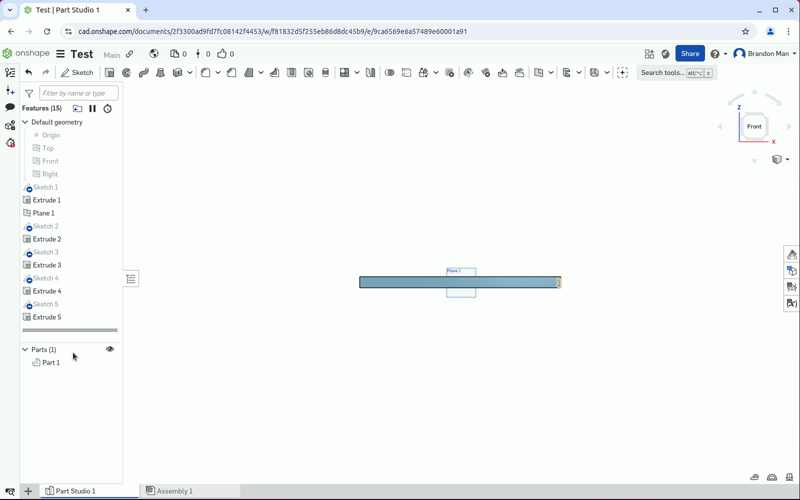
key(y)
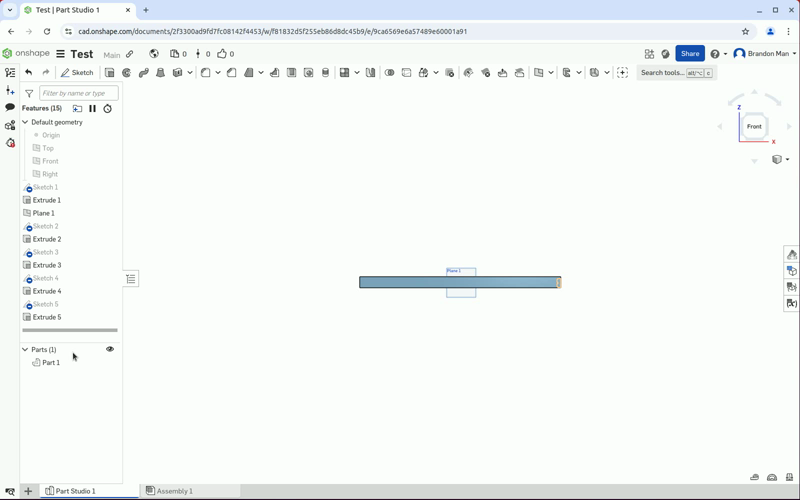
key(shift+p)
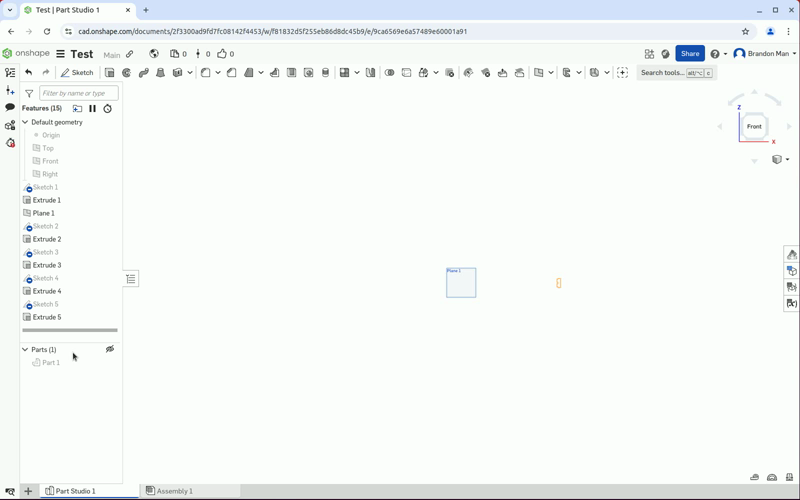
key(space)
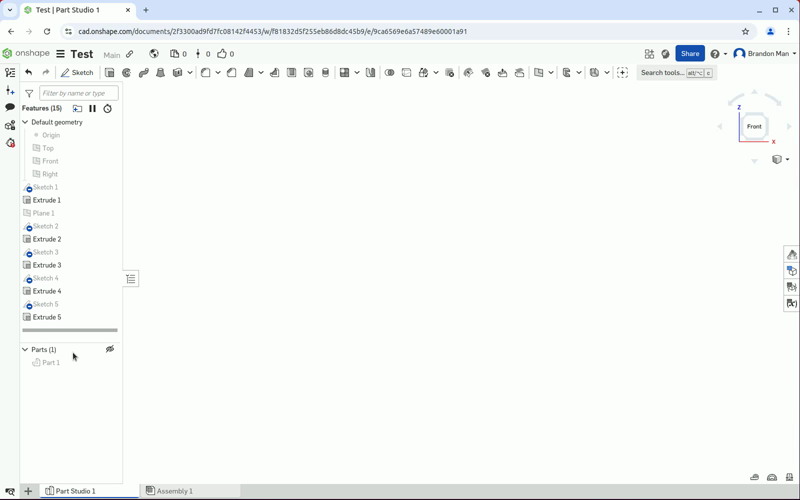
key_down(shift)
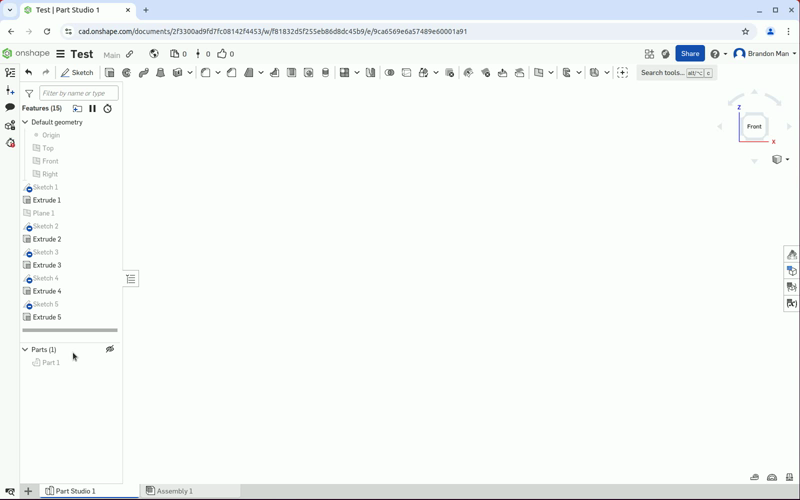
key(left)
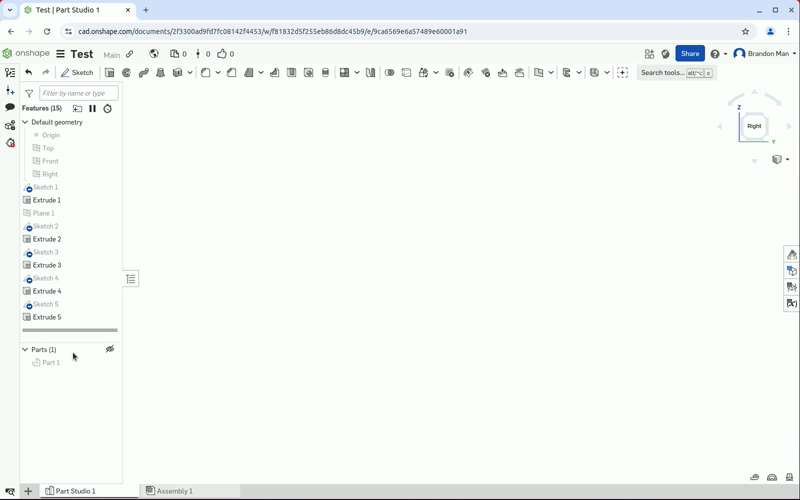
key_up(shift)
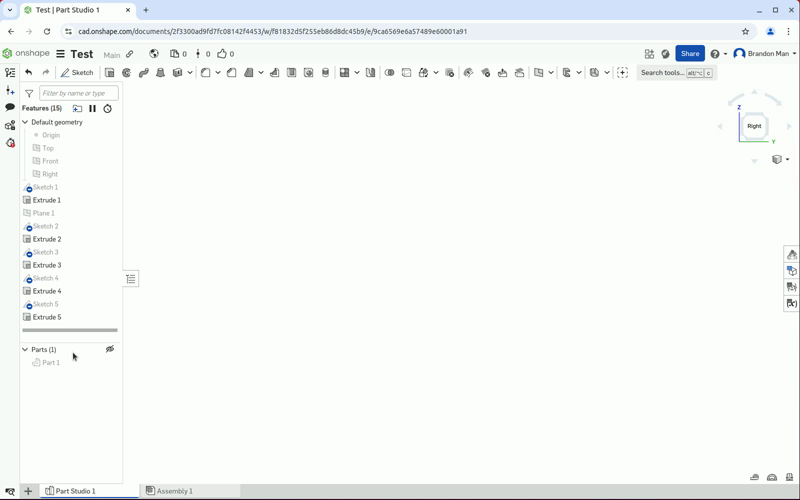
mouse_move(73, 352)
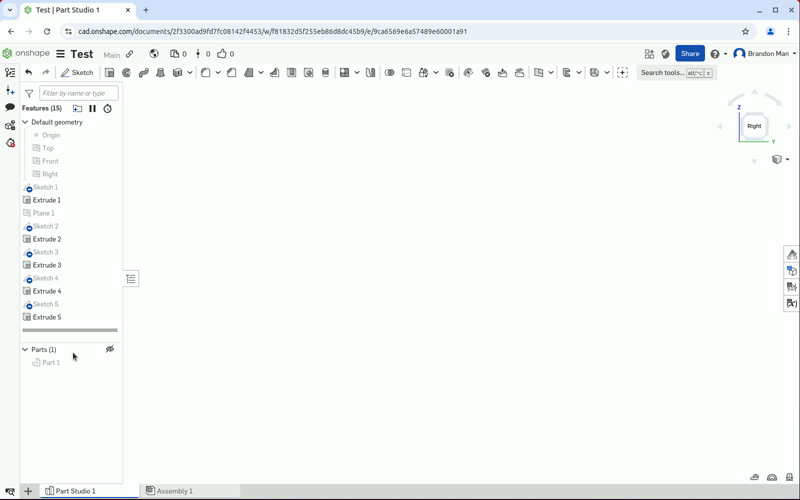
key(shift+y)
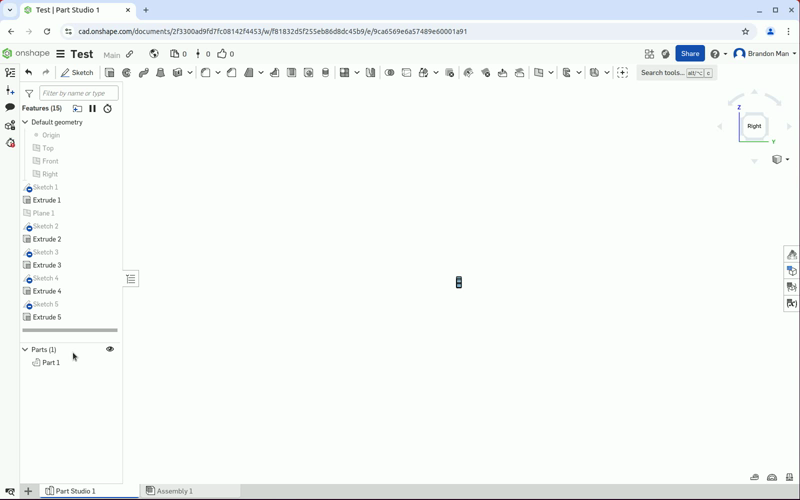
mouse_move(541, 75)
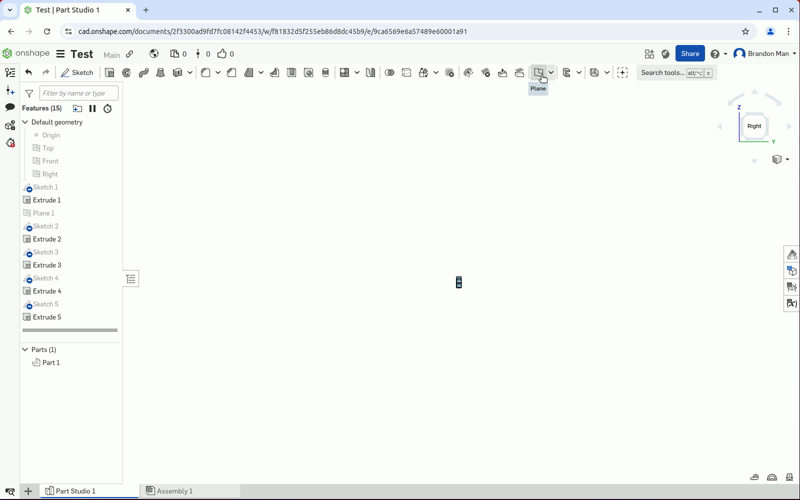
click(541, 75)
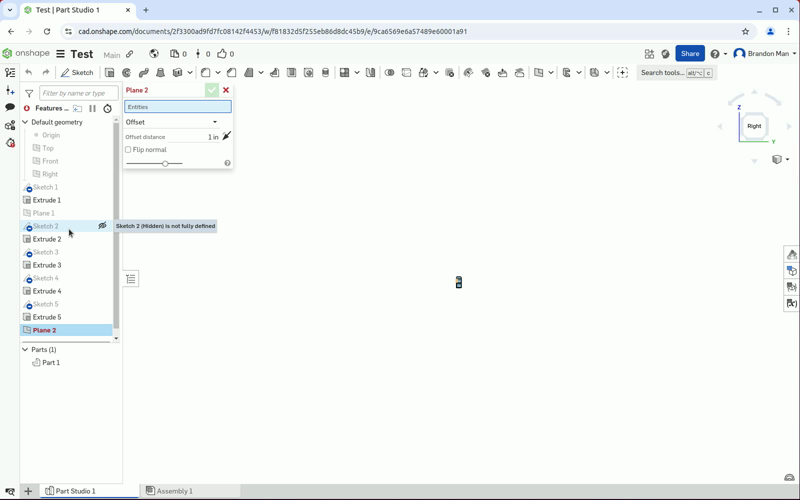
scroll(3)
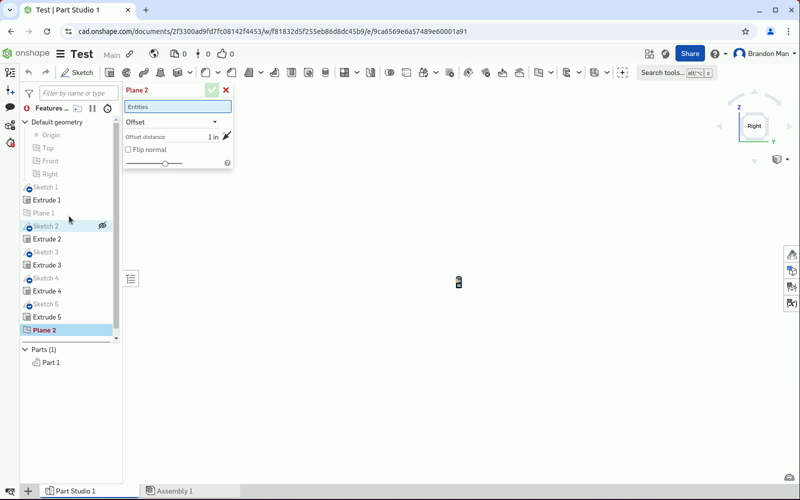
mouse_move(69, 176)
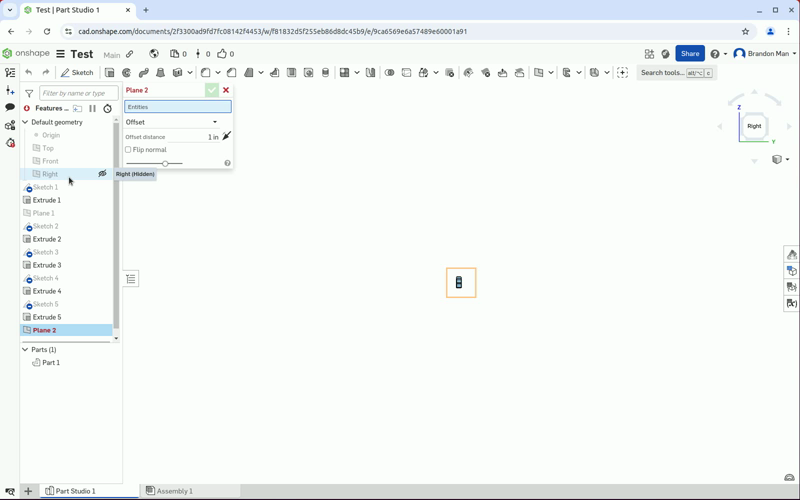
click(69, 176)
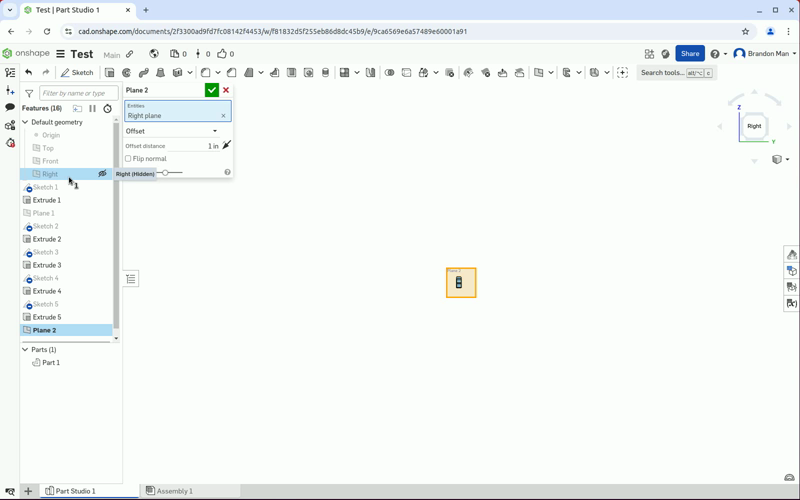
key(tab, 2)
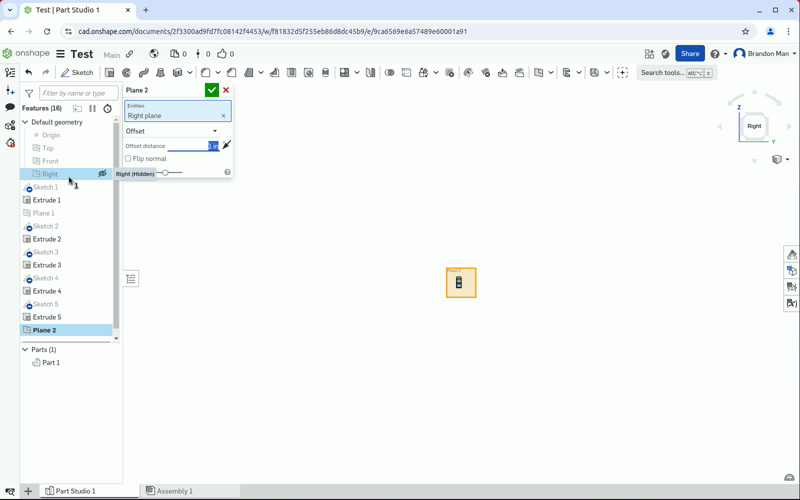
text(20.705)
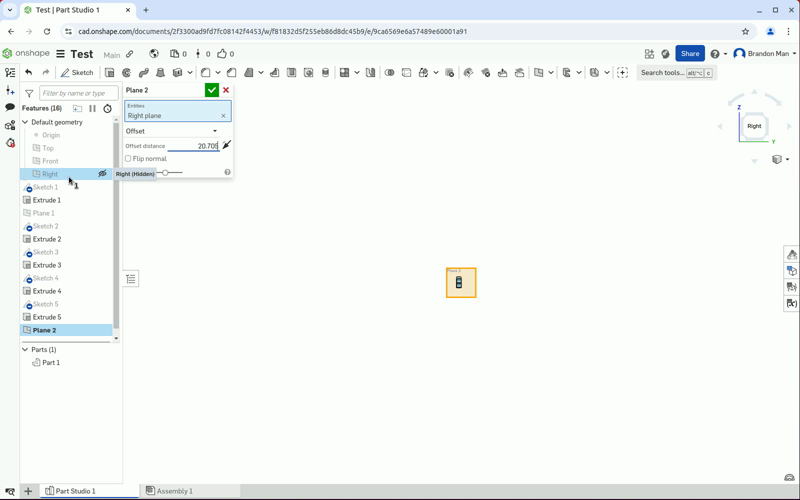
key(enter, 2)
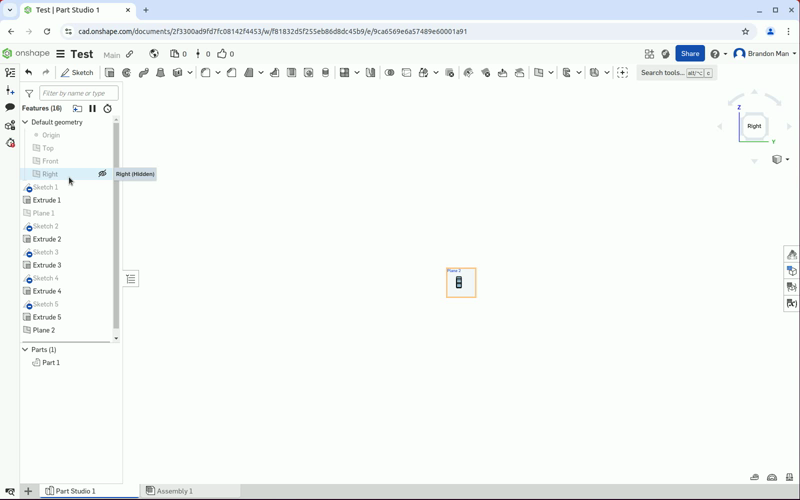
key(shift+s)
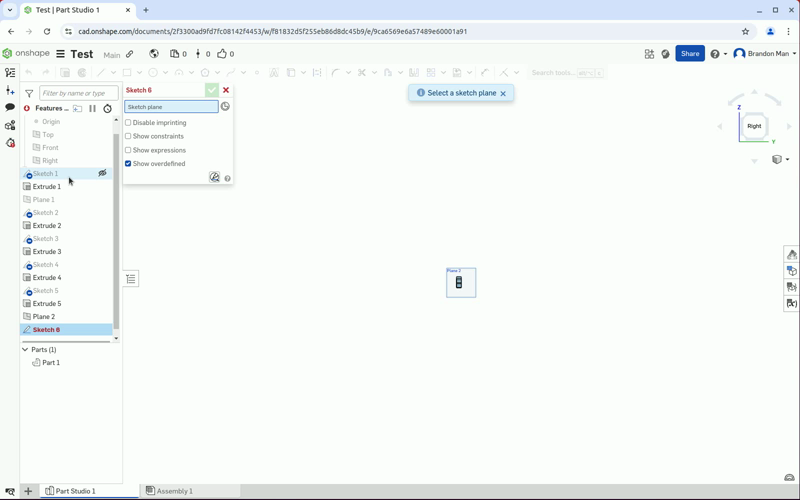
mouse_move(69, 319)
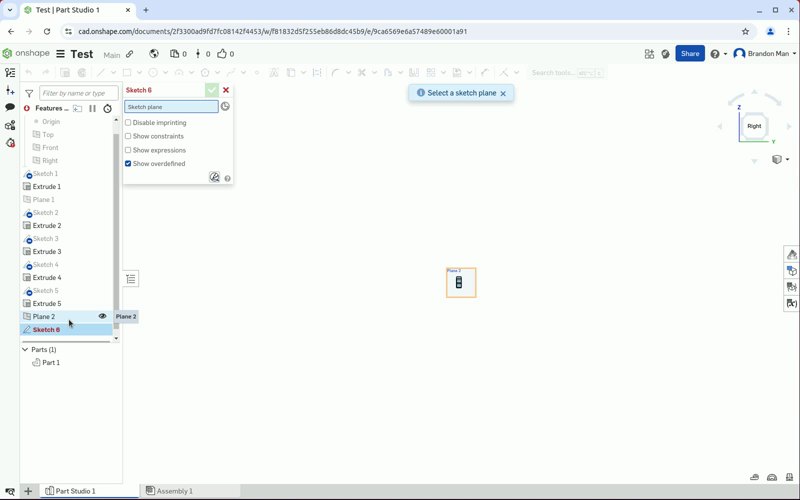
click(69, 319)
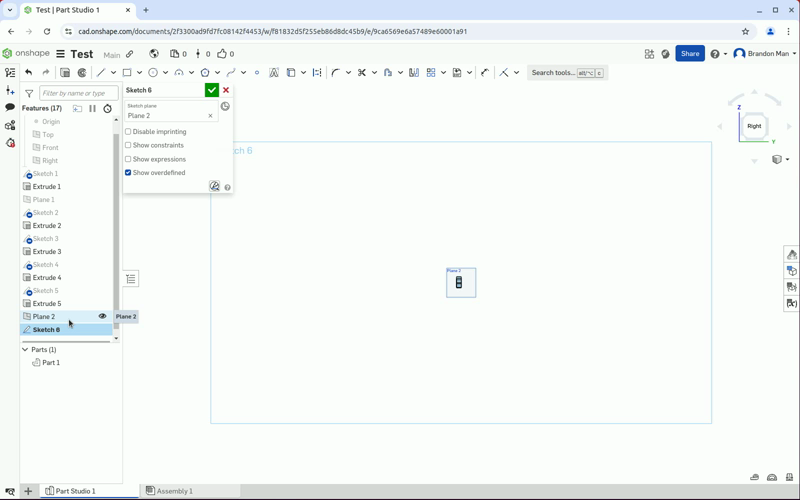
mouse_move(73, 352)
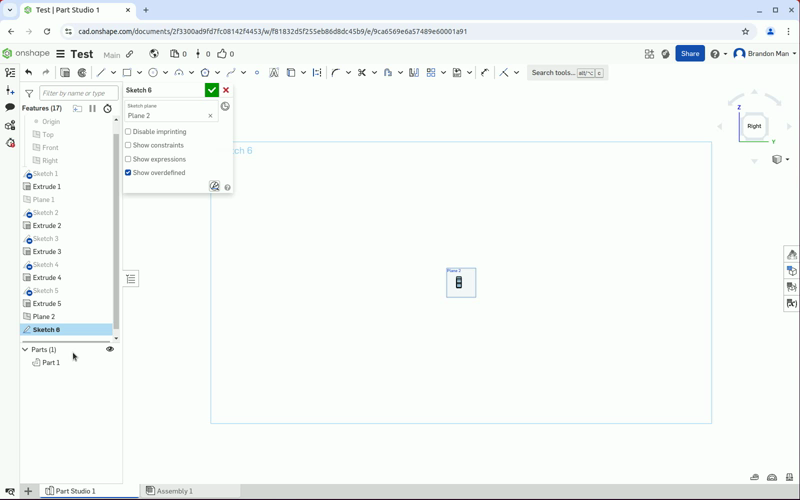
key(y)
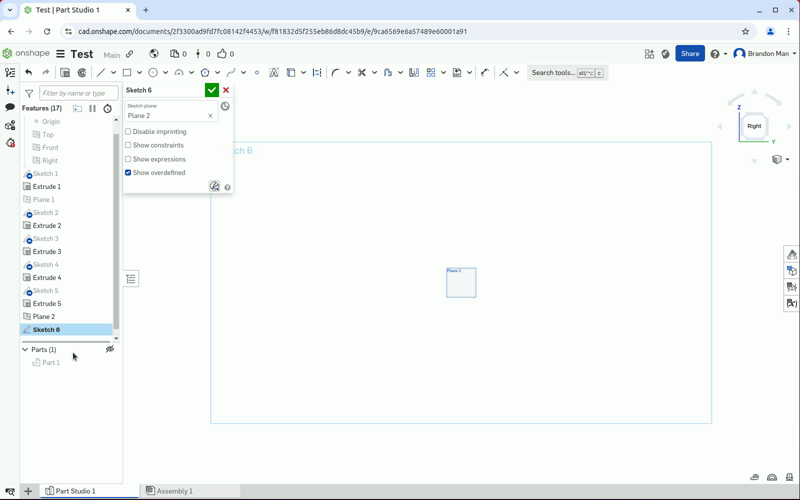
key(l)
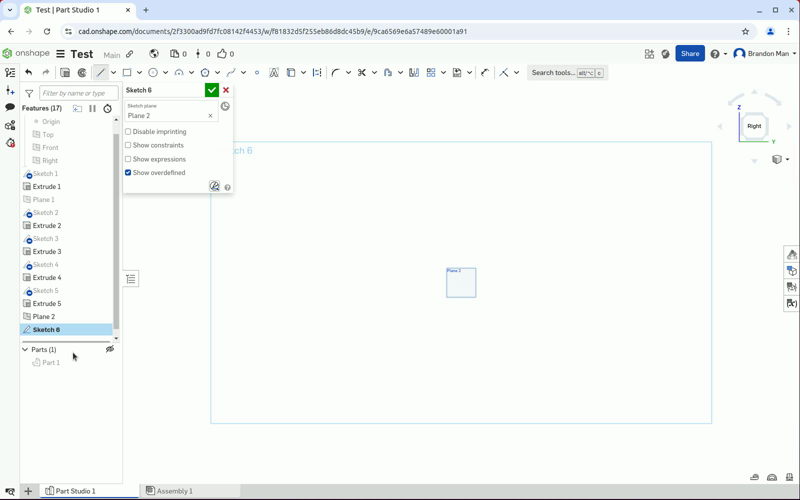
key_down(shift)
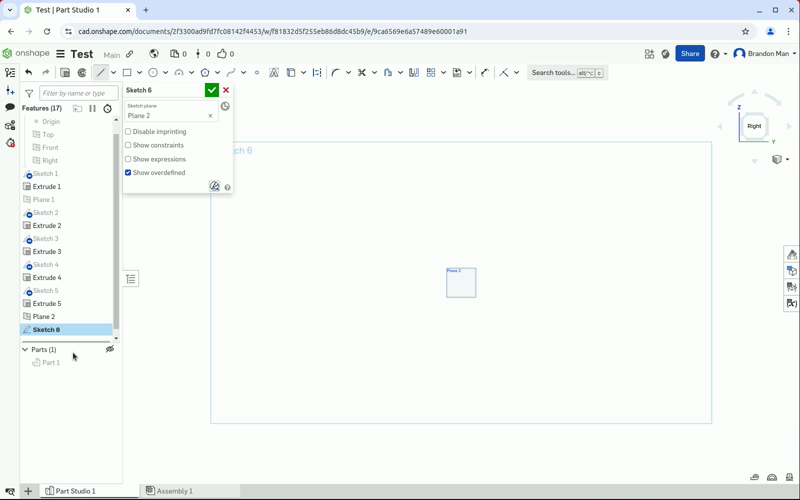
mouse_move(456, 287)
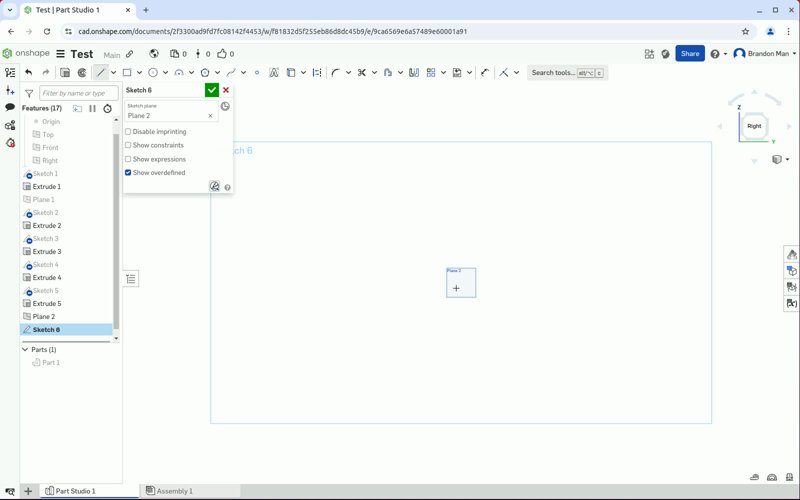
click(456, 287)
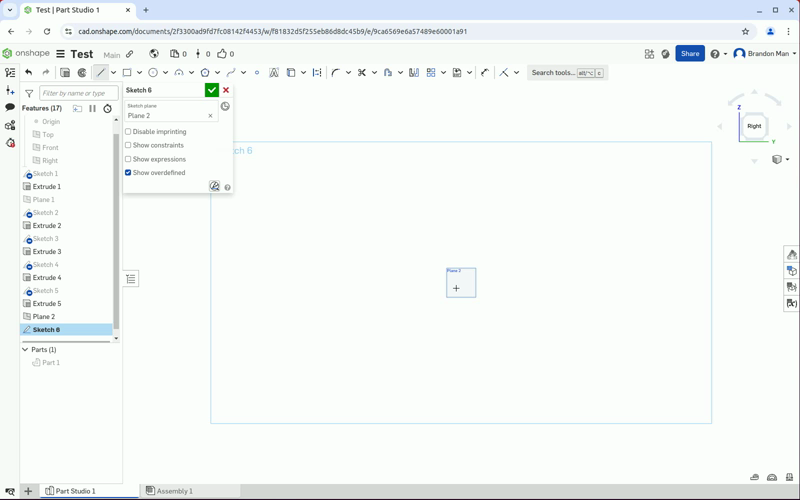
key_up(shift)
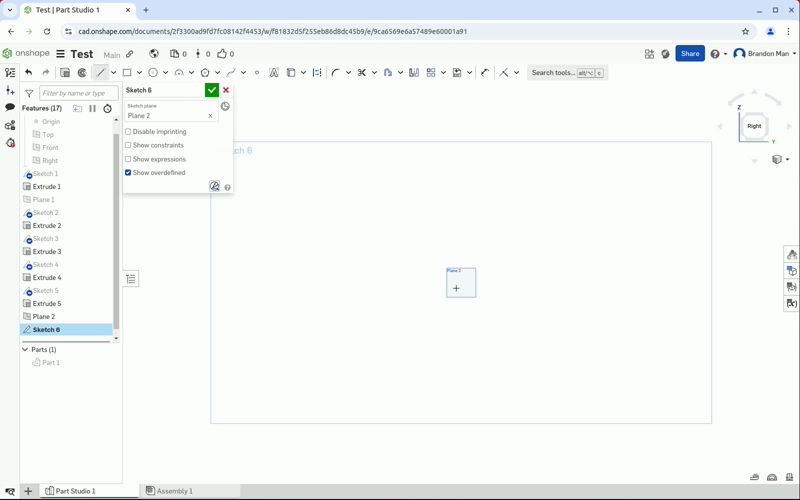
key_down(shift)
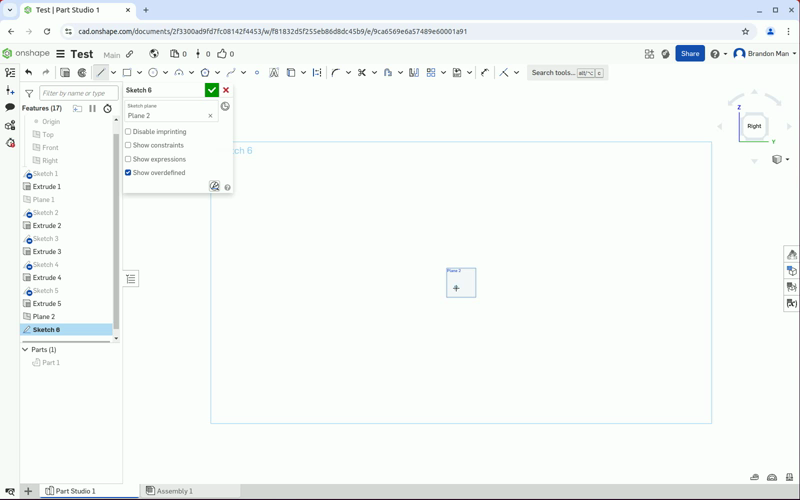
mouse_move(486, 287)
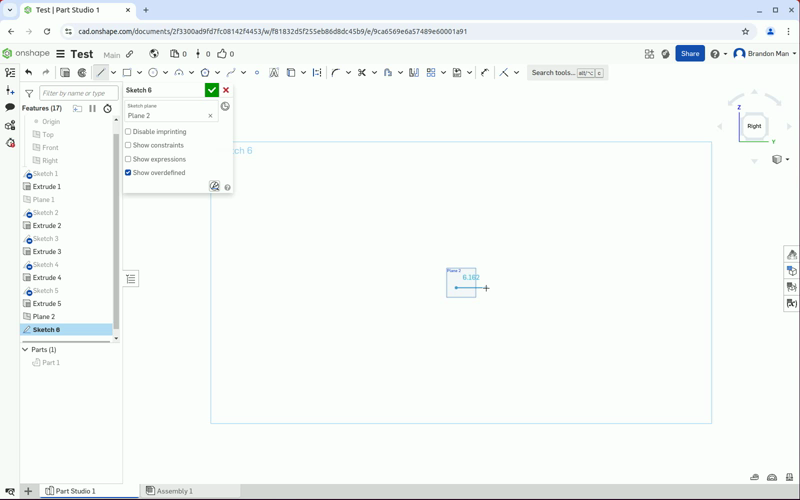
mouse_move(460, 287)
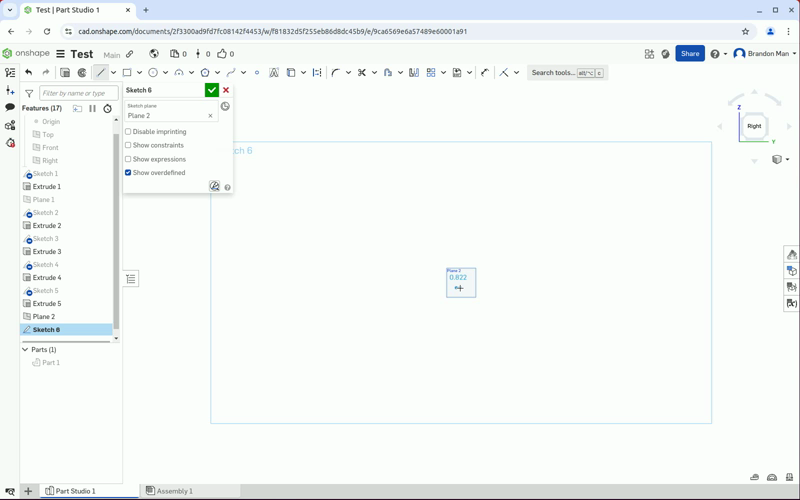
scroll(6)
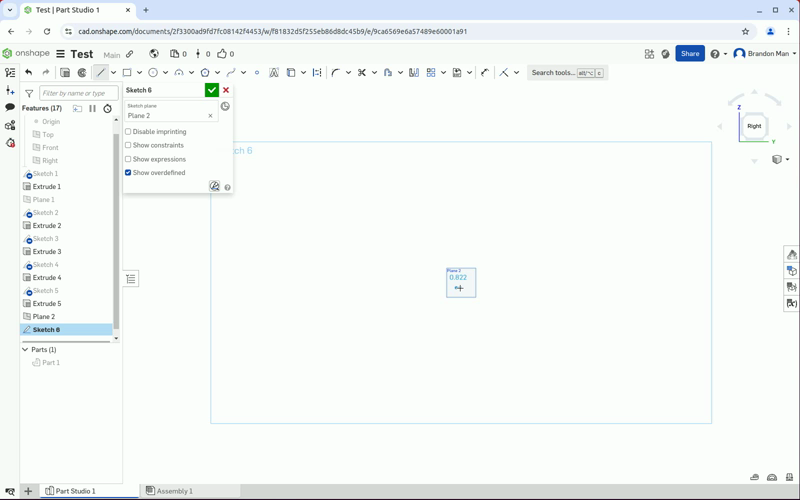
scroll(6)
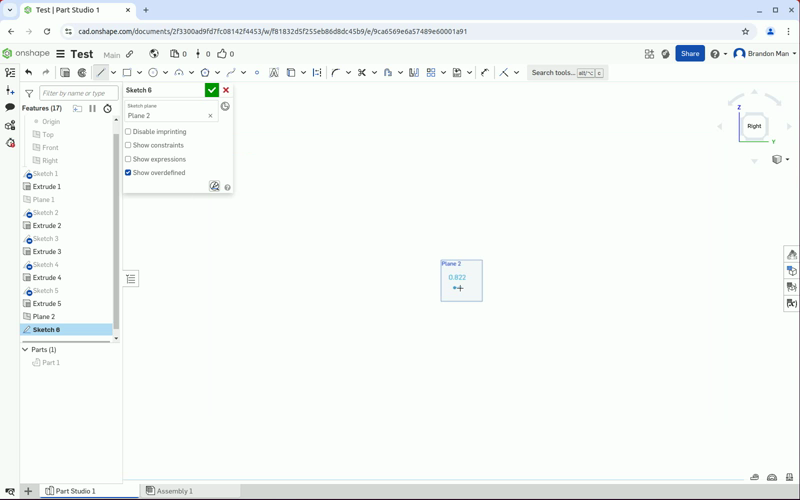
scroll(6)
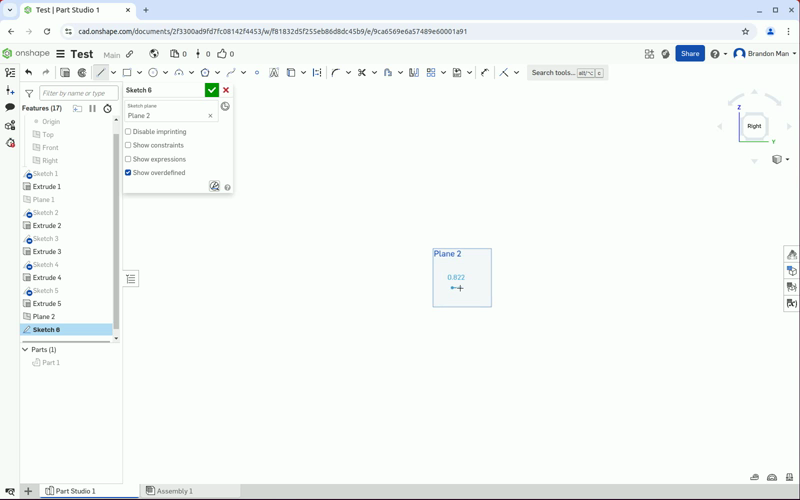
scroll(6)
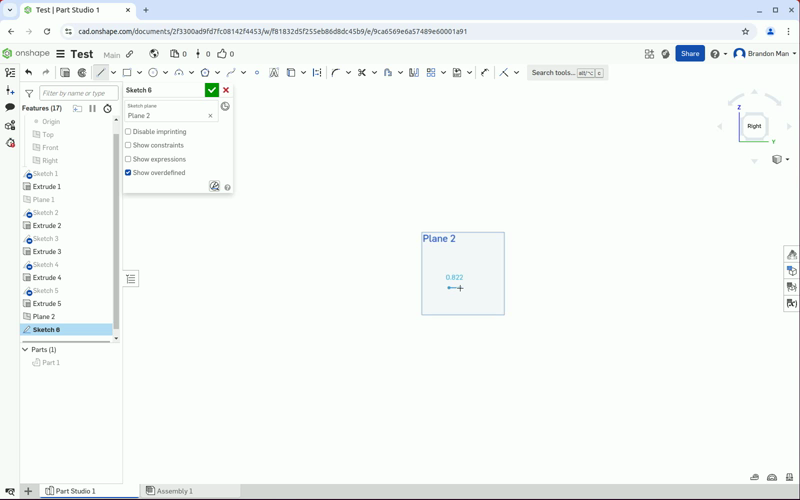
scroll(6)
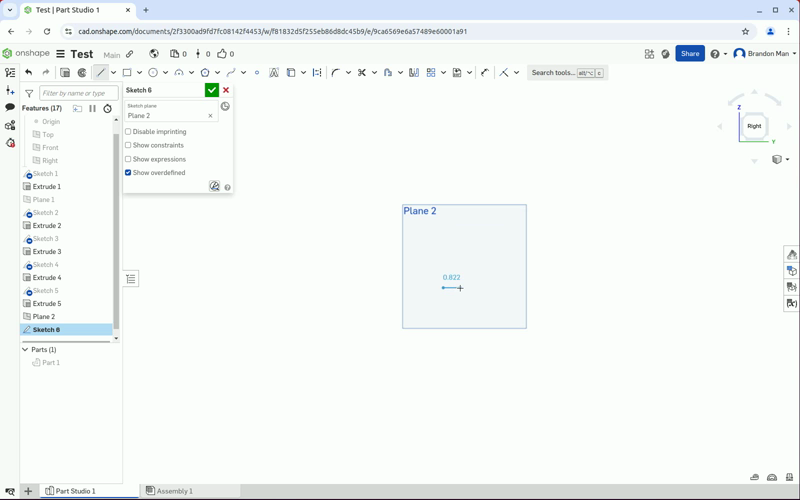
scroll(6)
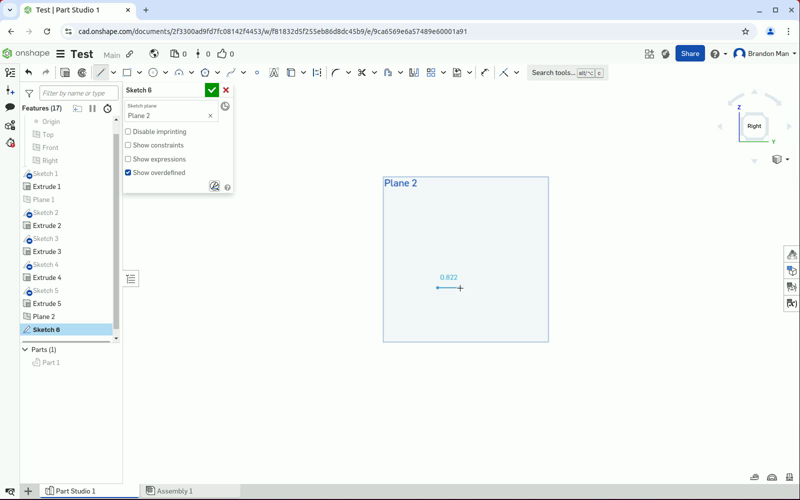
scroll(6)
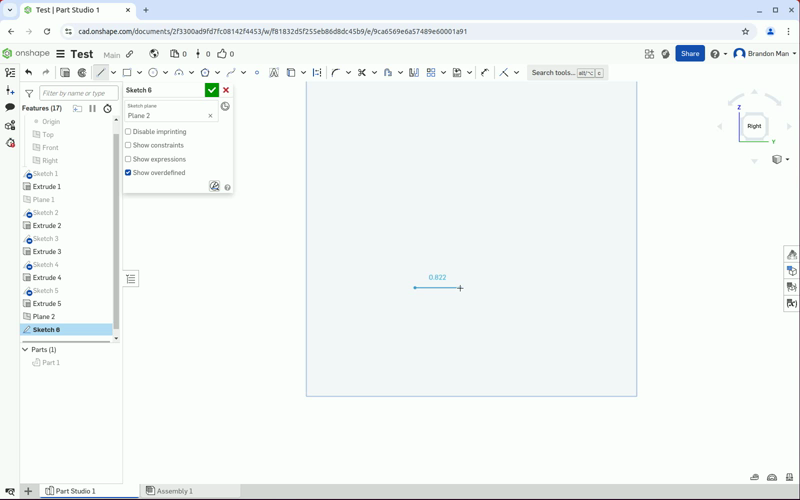
click(460, 287)
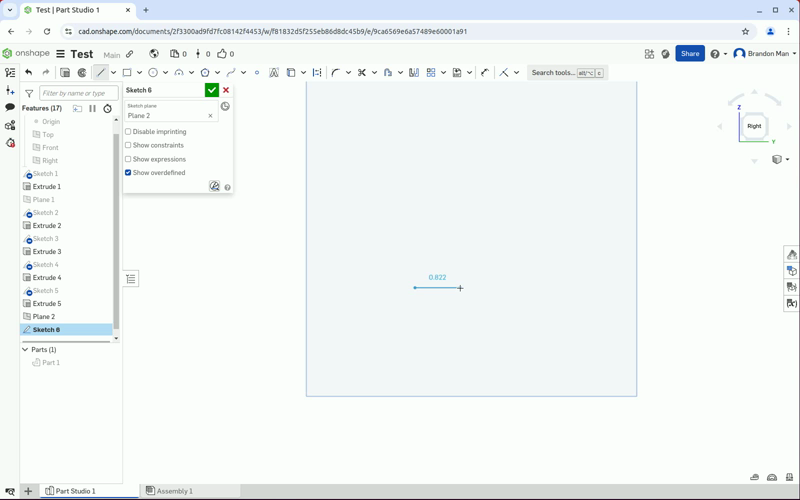
scroll(-6)
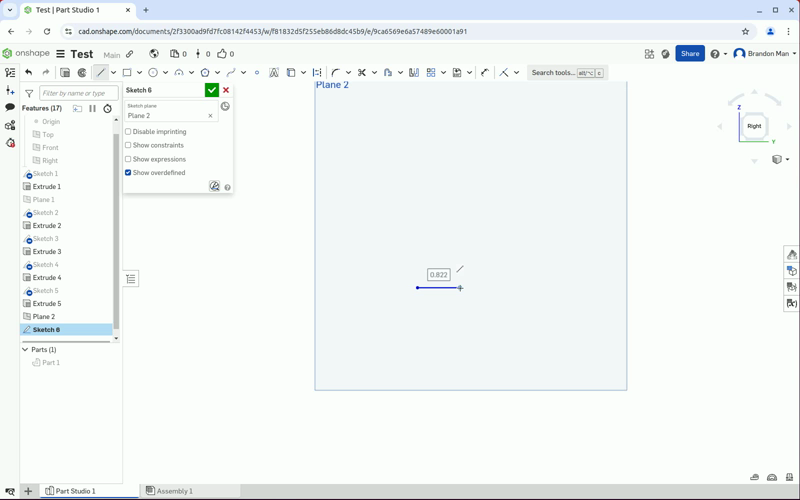
scroll(-6)
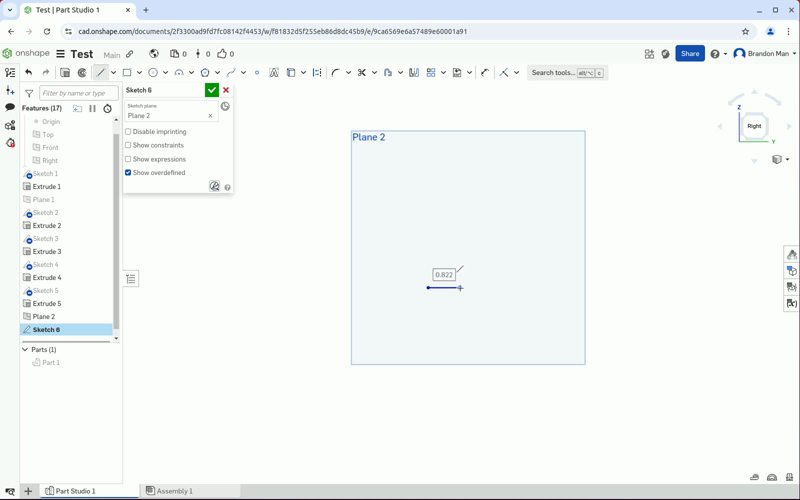
scroll(-6)
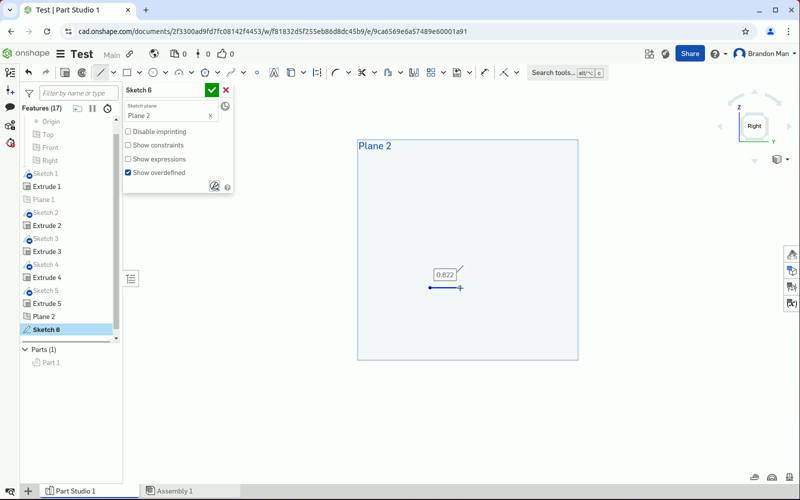
scroll(-6)
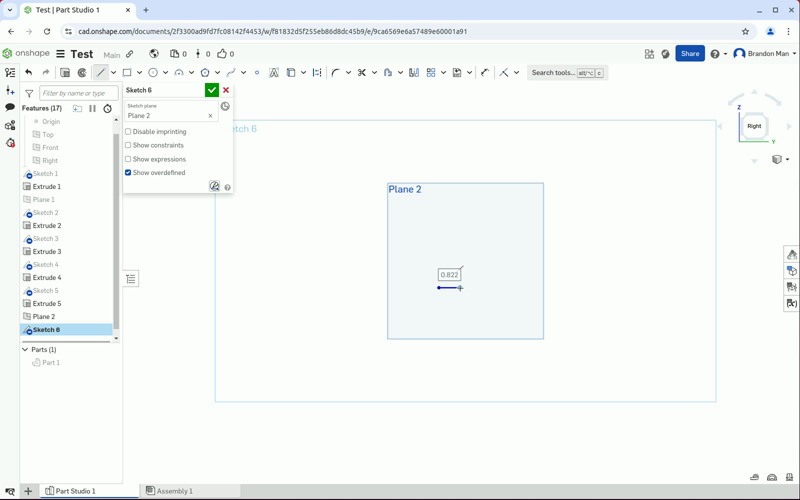
scroll(-6)
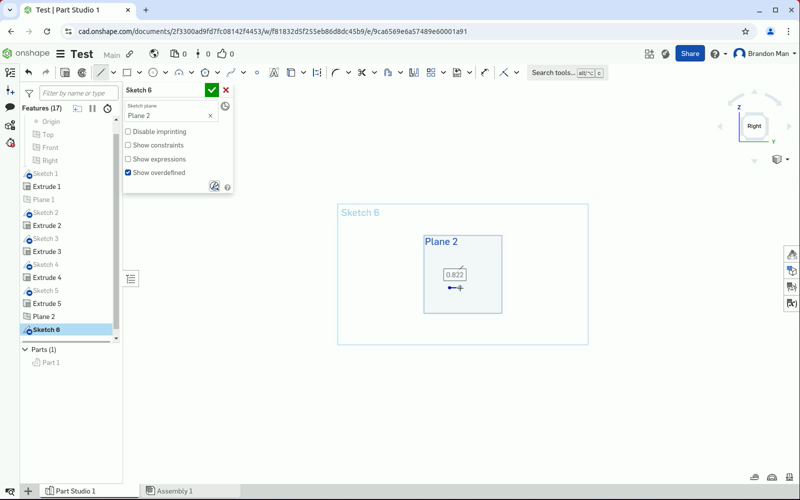
scroll(-6)
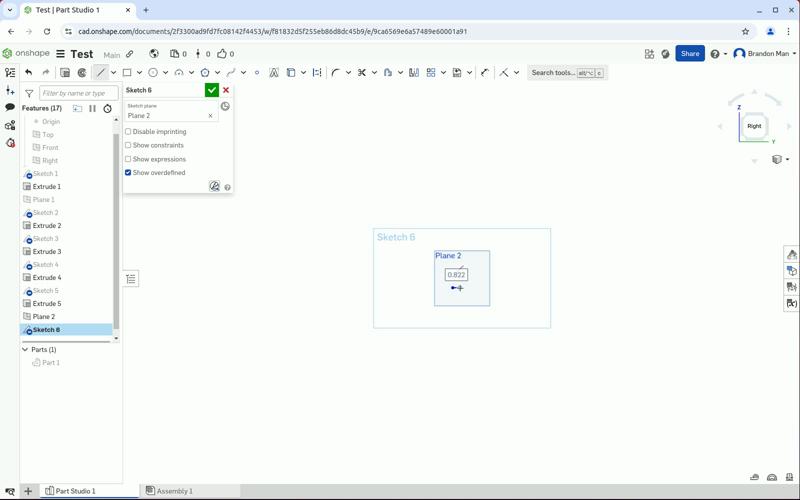
scroll(-6)
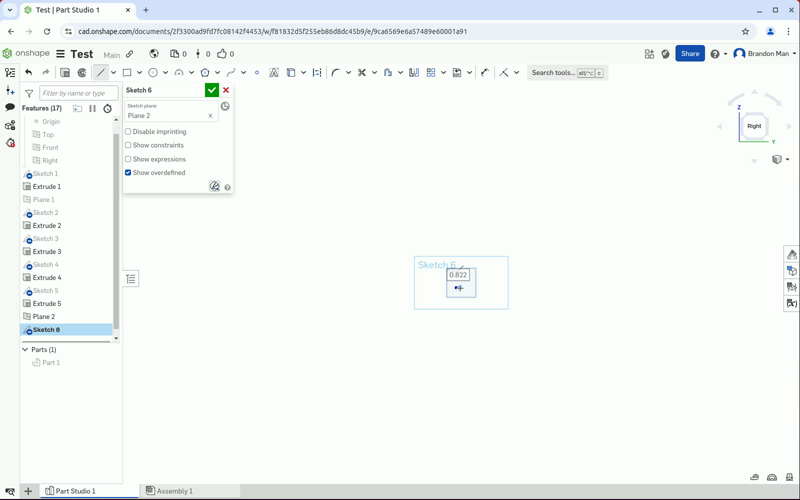
key_up(shift)
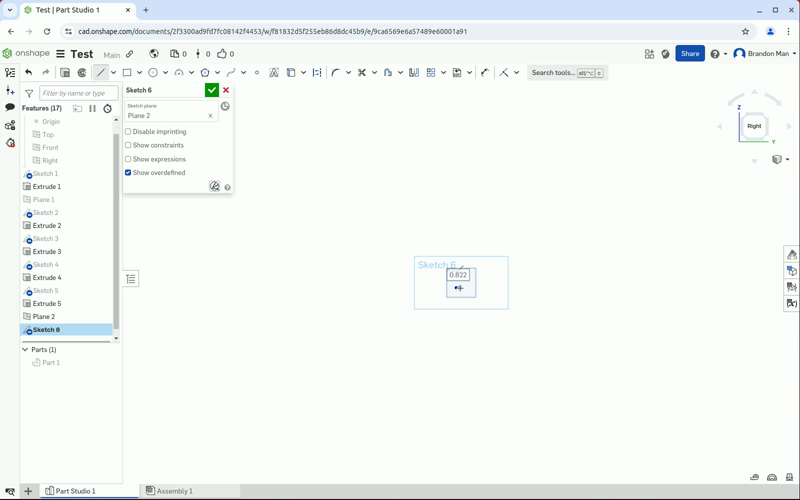
key_down(shift)
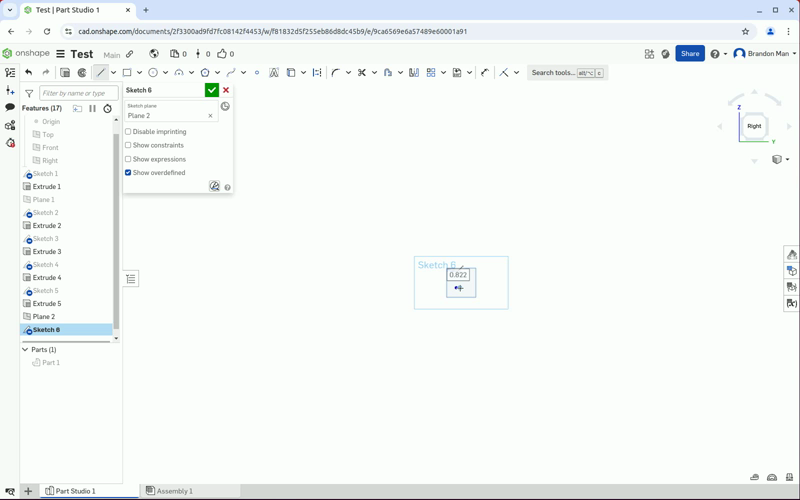
mouse_move(490, 287)
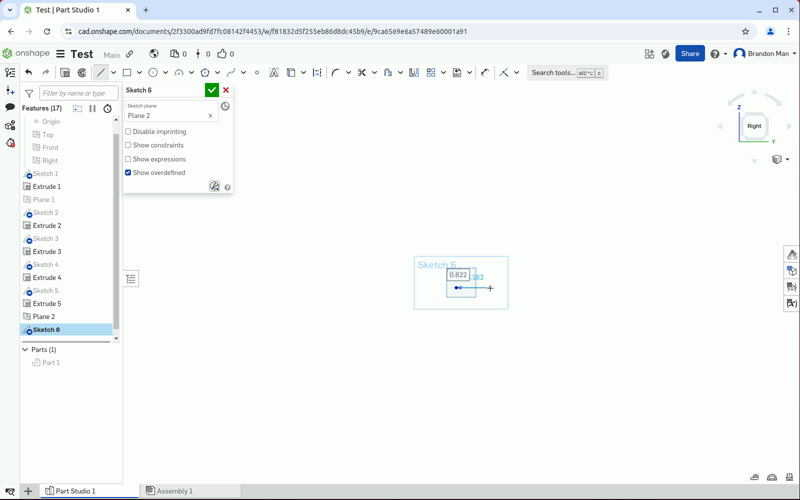
mouse_move(460, 278)
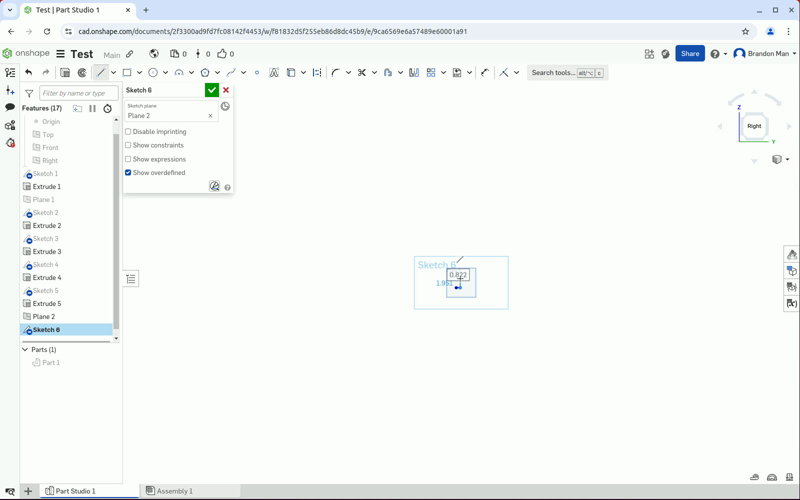
click(460, 278)
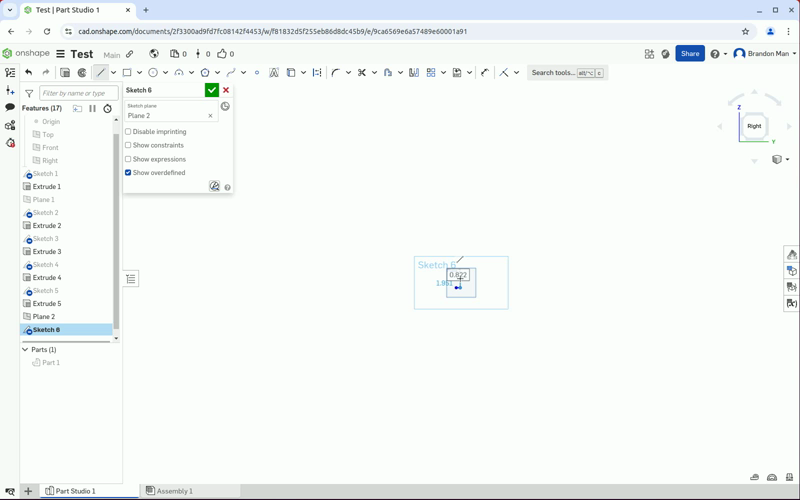
key_up(shift)
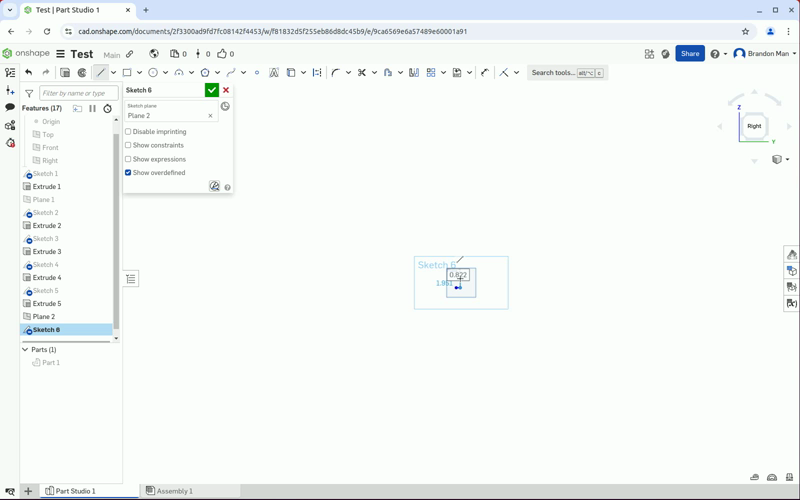
key_down(shift)
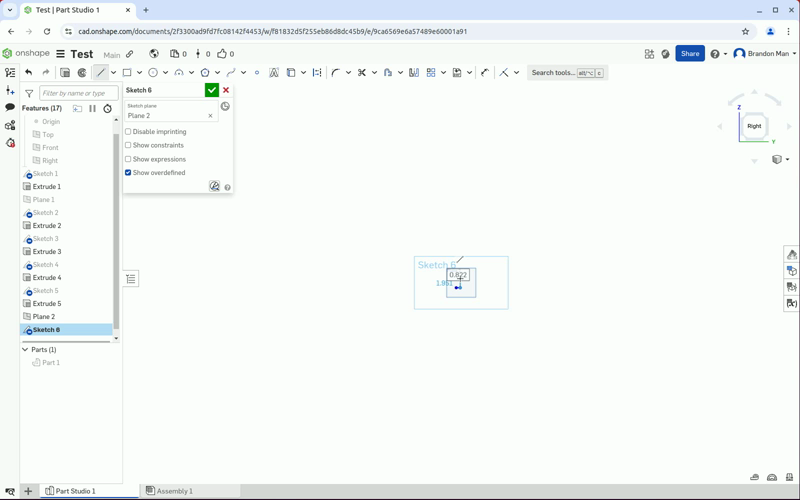
mouse_move(490, 278)
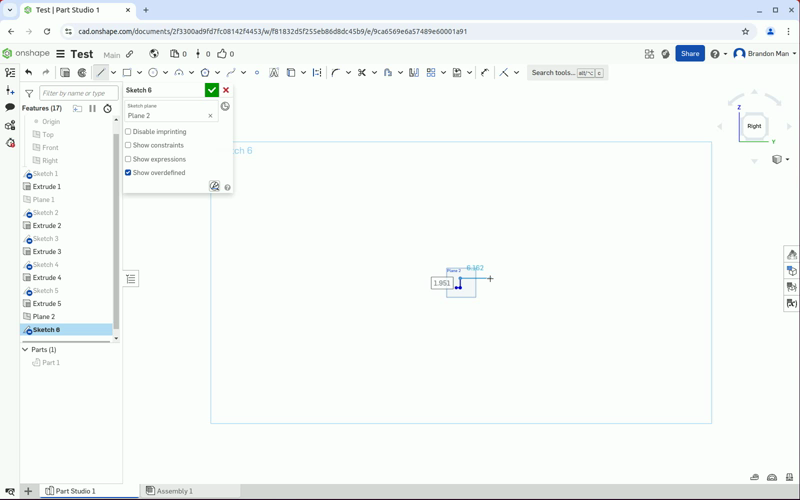
mouse_move(456, 278)
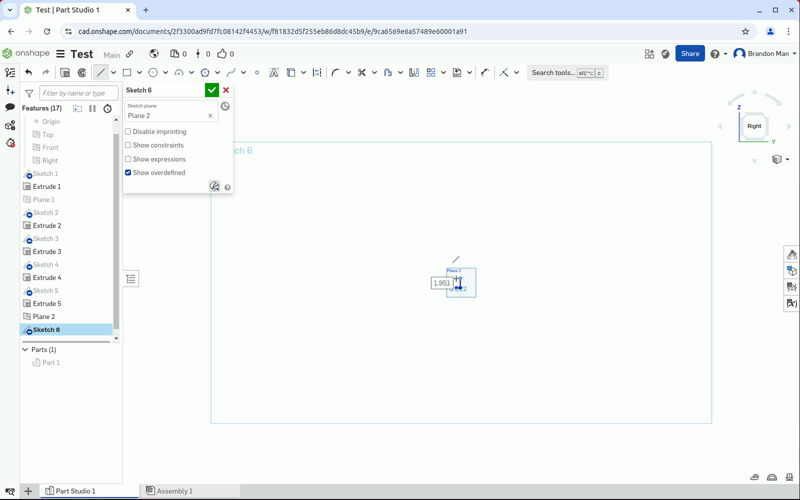
scroll(6)
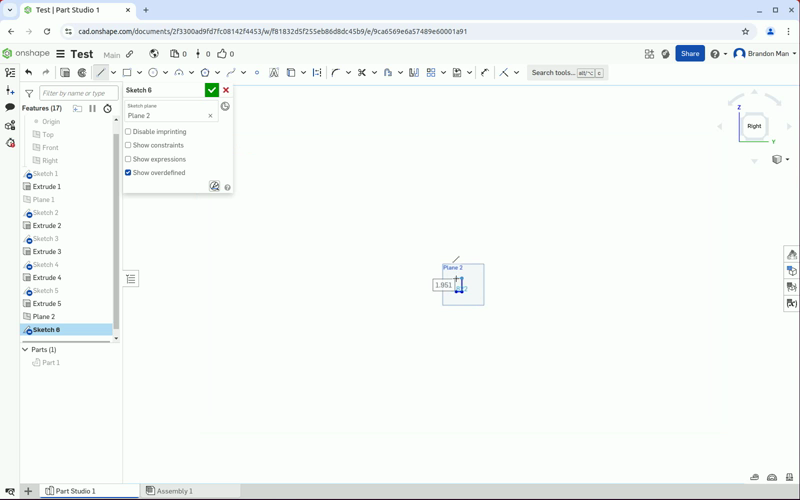
scroll(6)
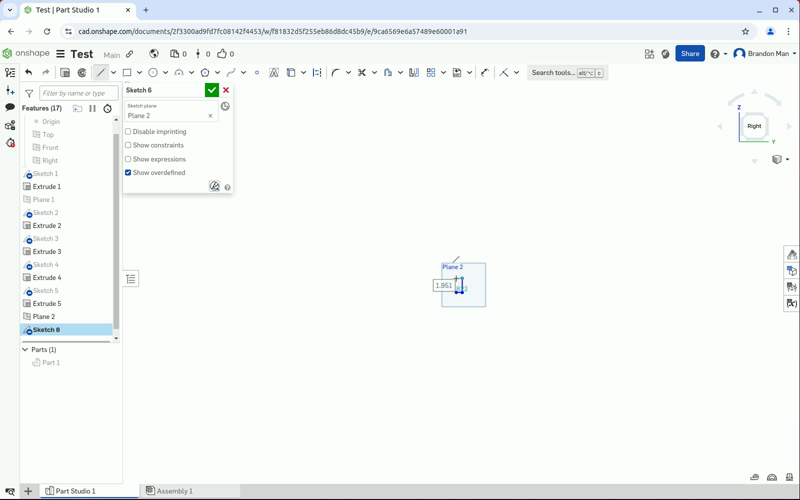
scroll(6)
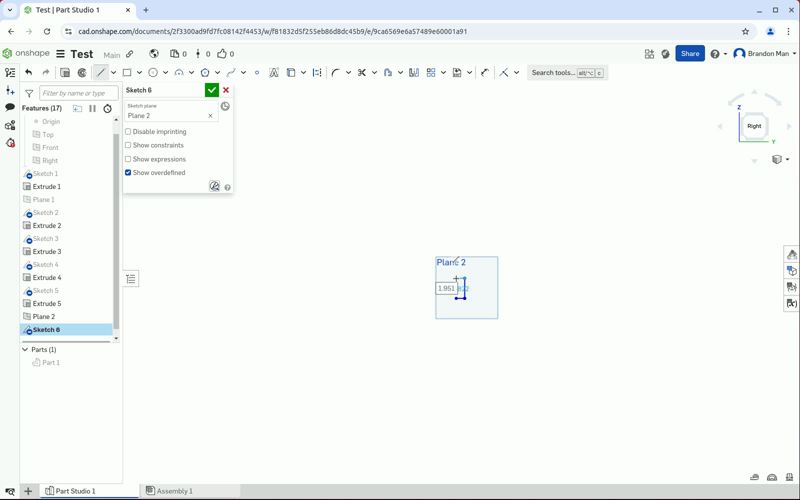
scroll(6)
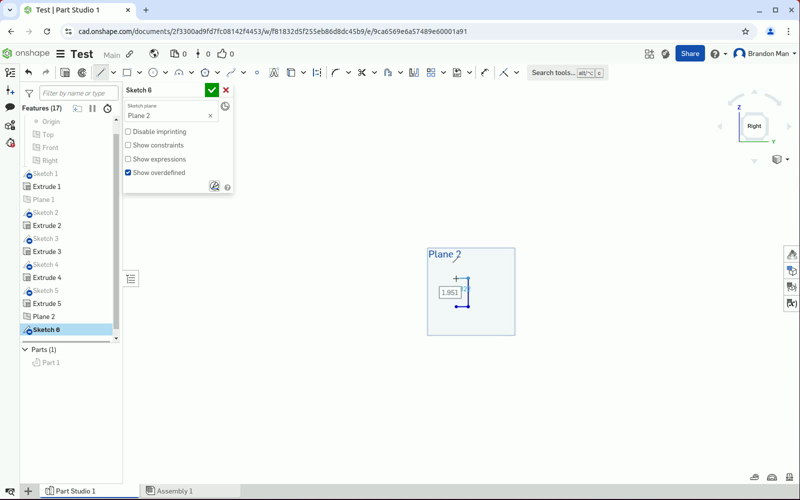
scroll(6)
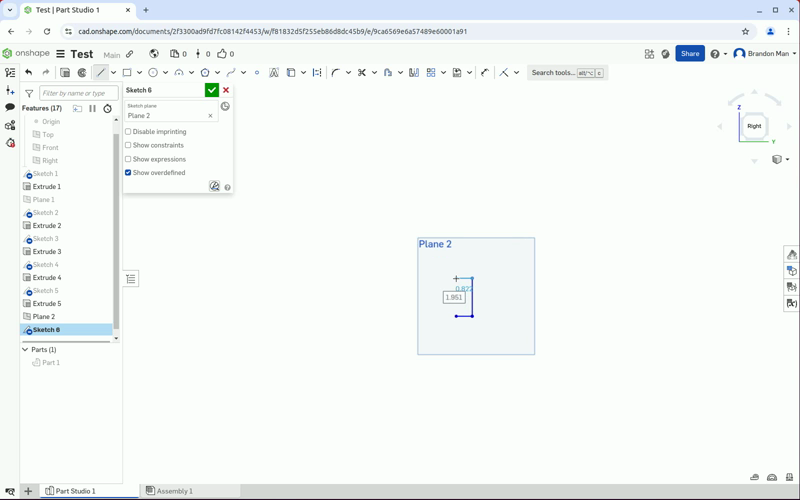
scroll(6)
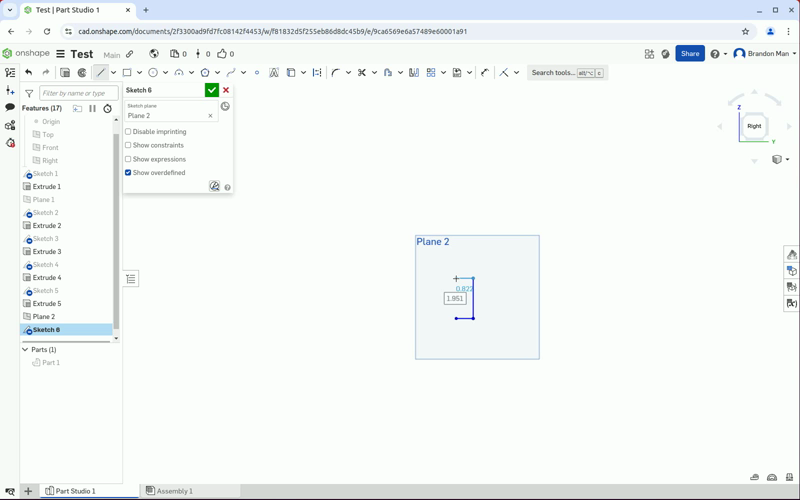
scroll(6)
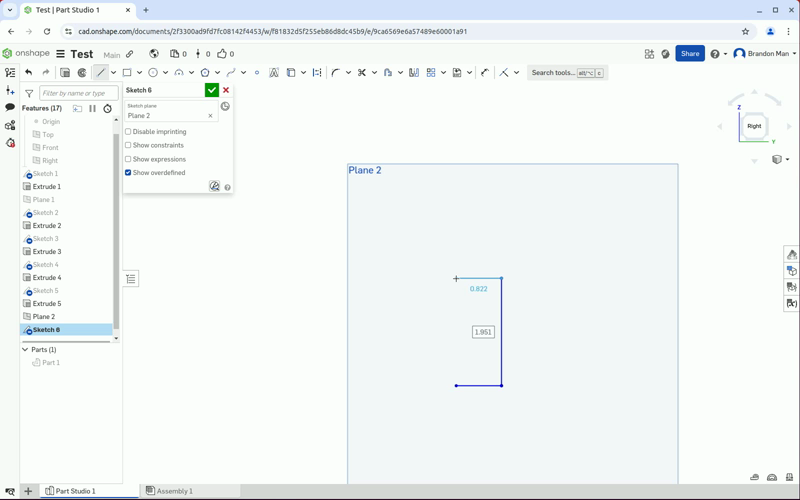
click(456, 278)
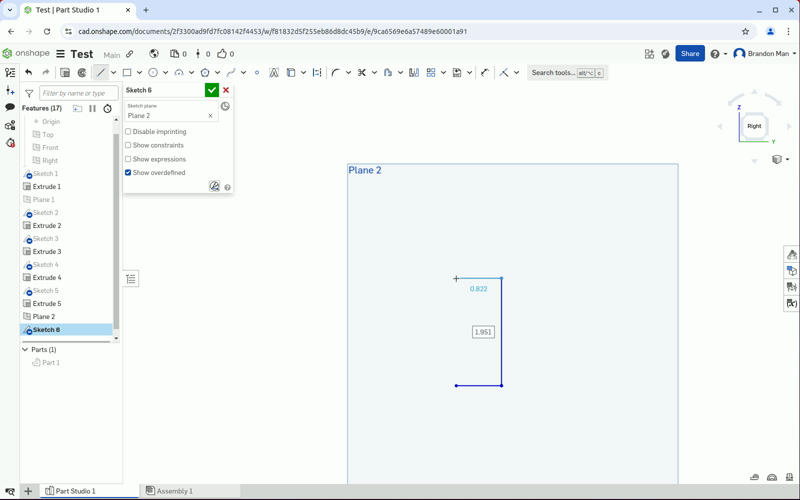
scroll(-6)
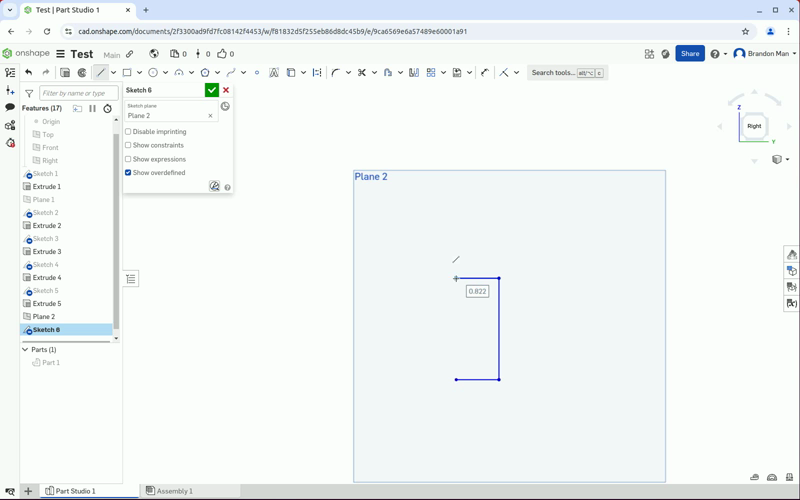
scroll(-6)
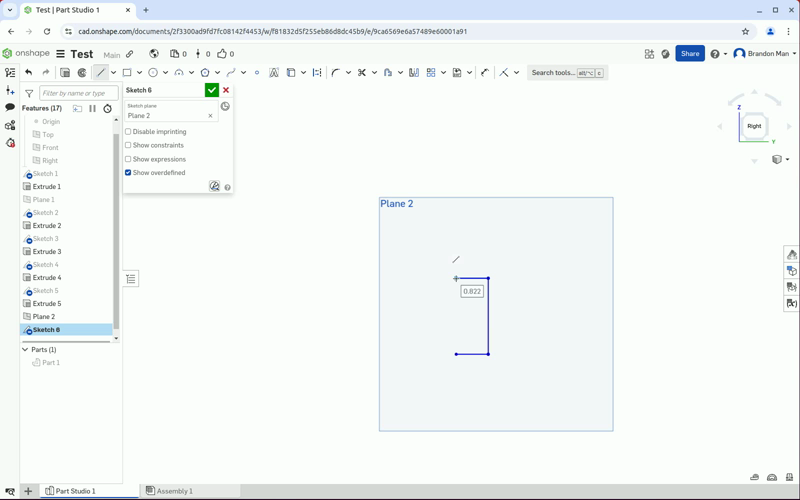
scroll(-6)
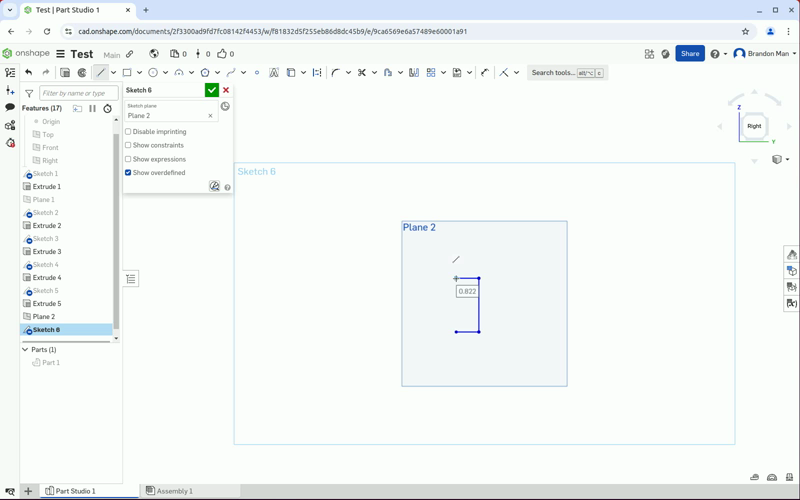
scroll(-6)
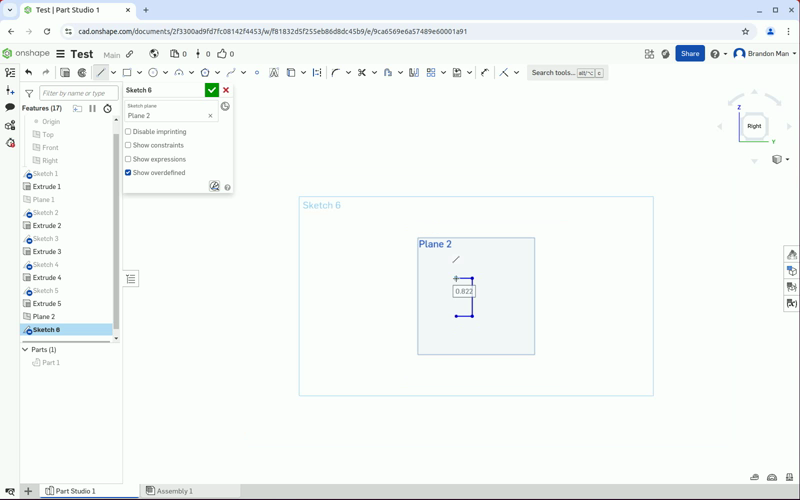
scroll(-6)
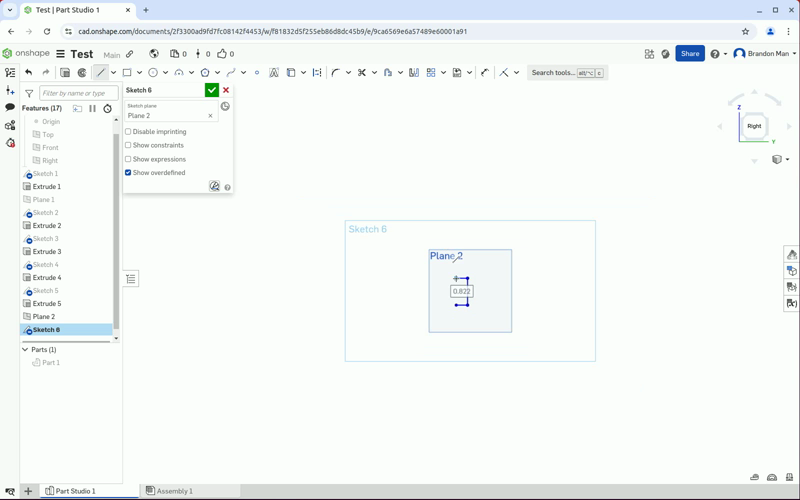
scroll(-6)
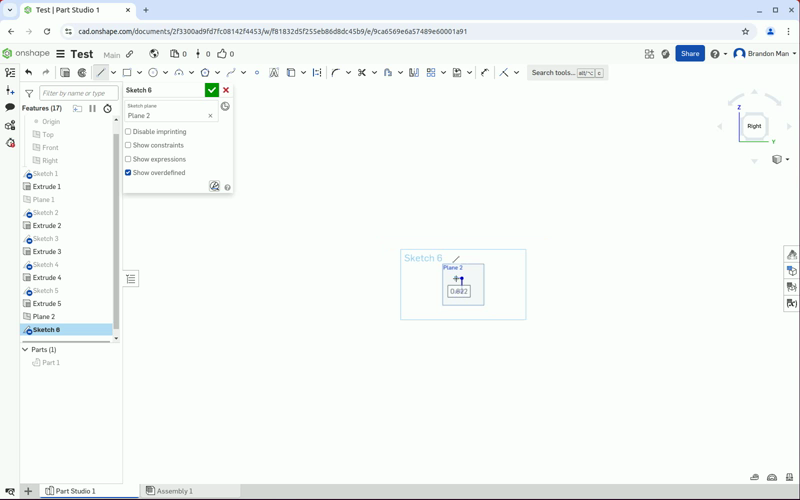
scroll(-6)
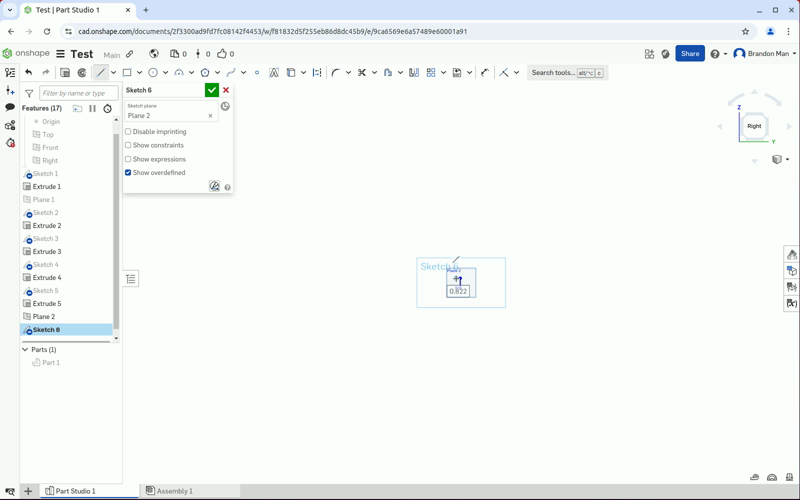
key_up(shift)
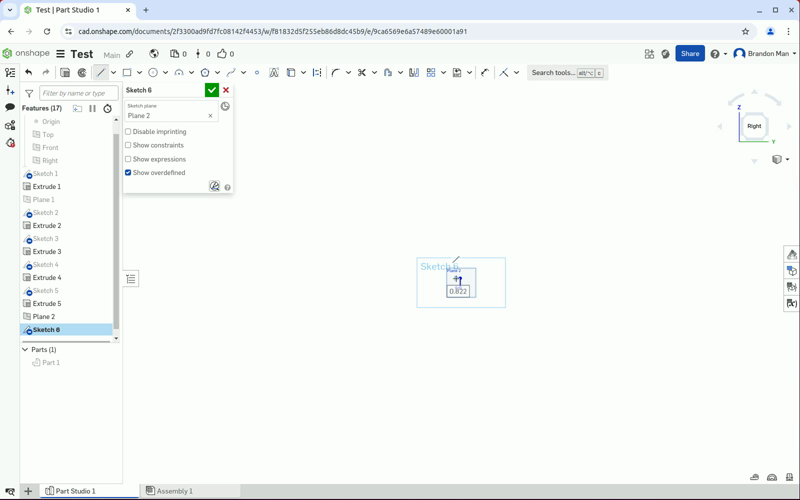
mouse_move(486, 278)
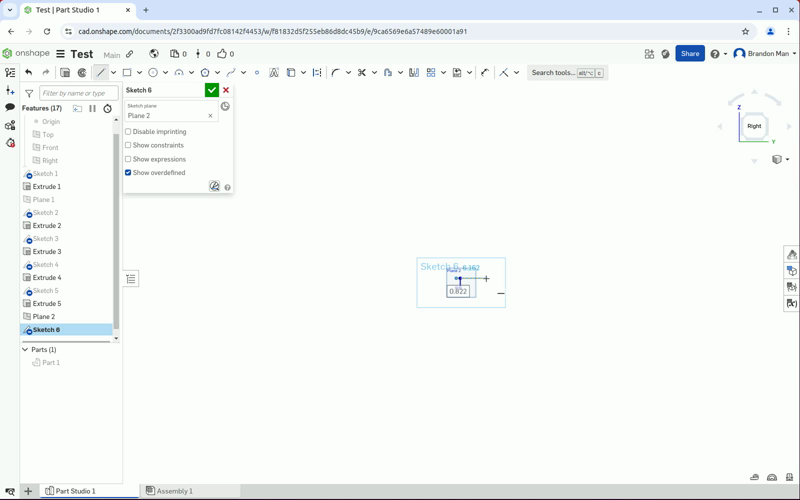
key_down(shift)
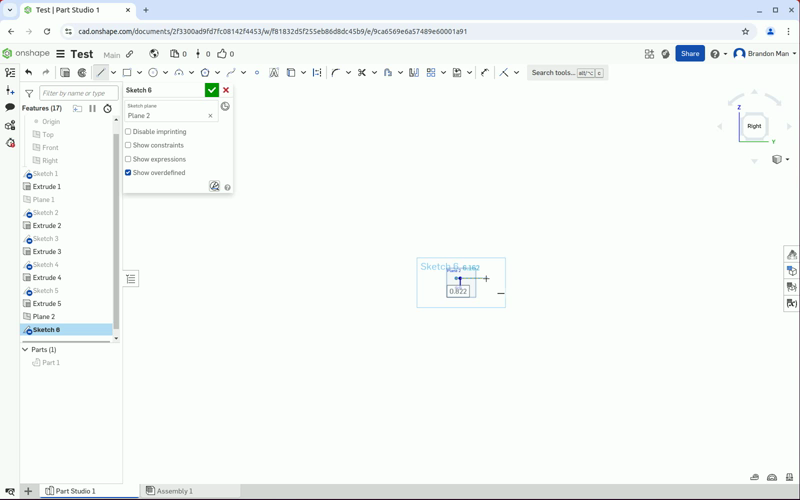
mouse_move(456, 287)
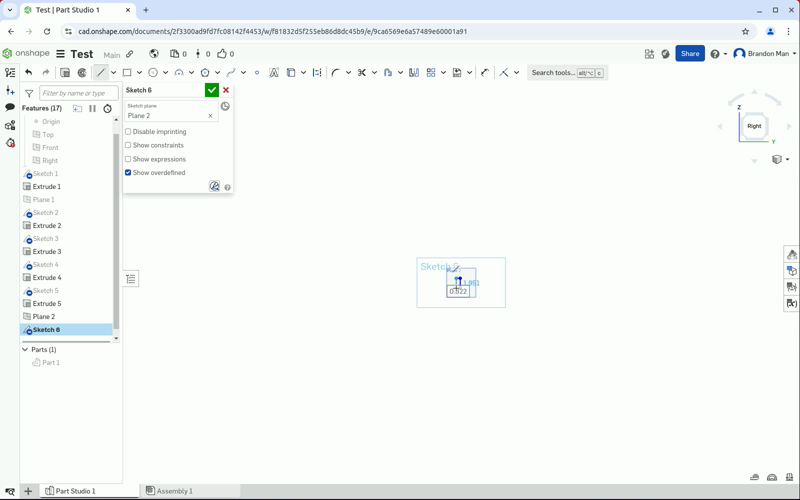
scroll(6)
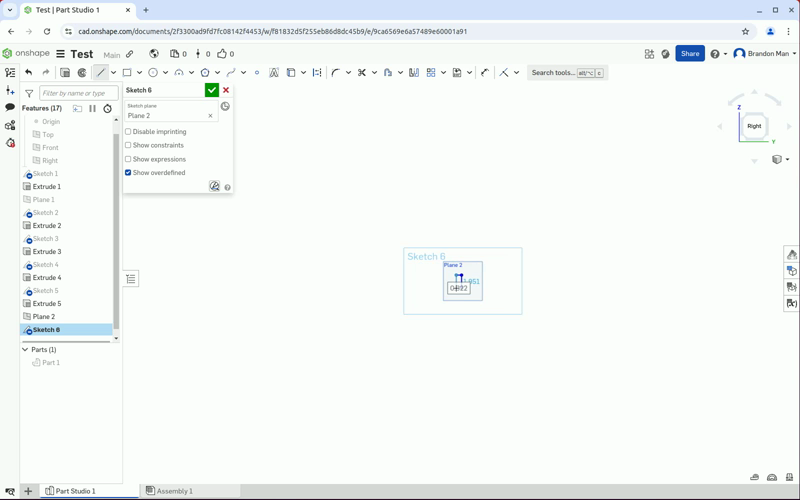
scroll(6)
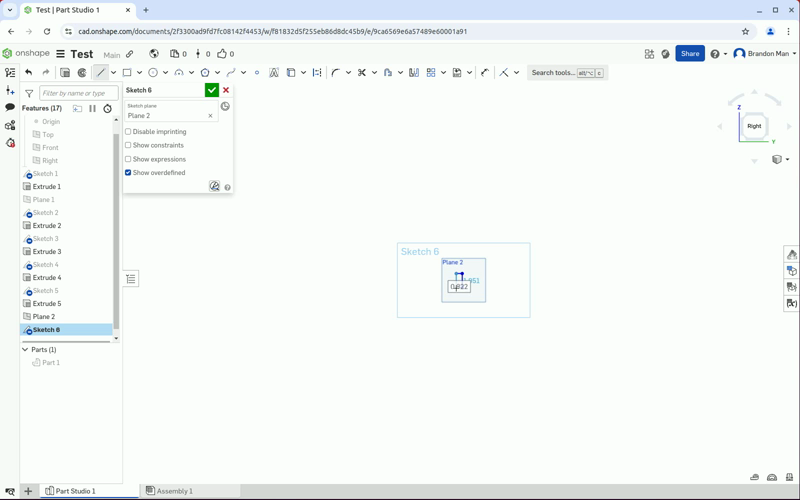
scroll(6)
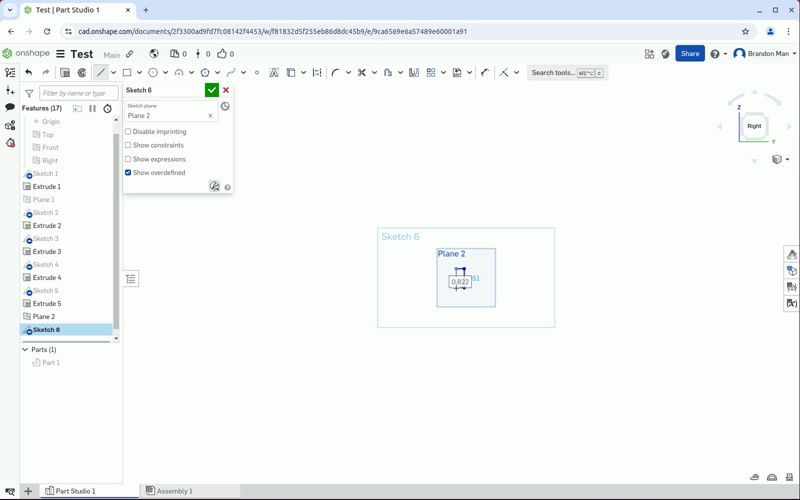
scroll(6)
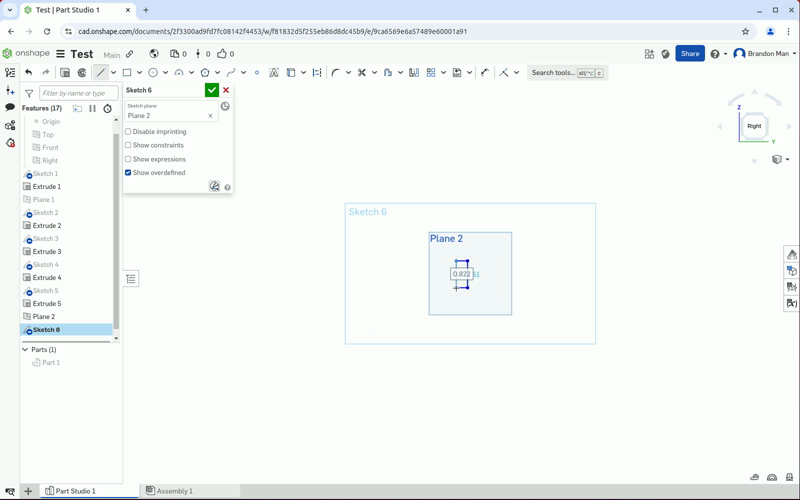
scroll(6)
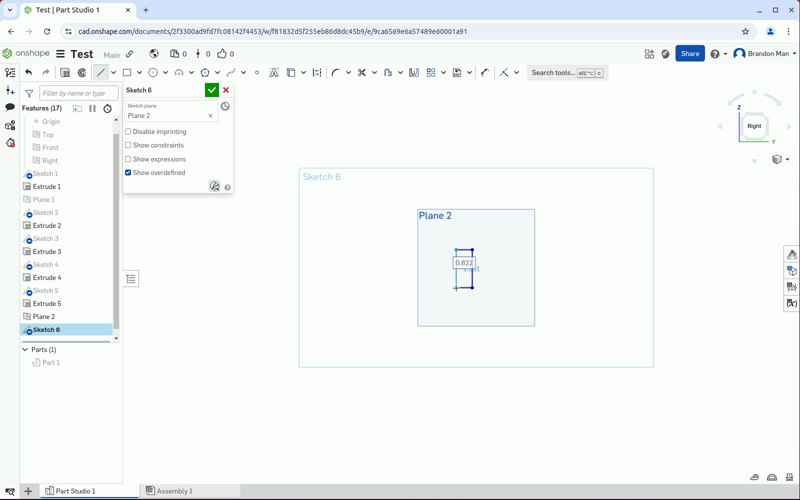
scroll(6)
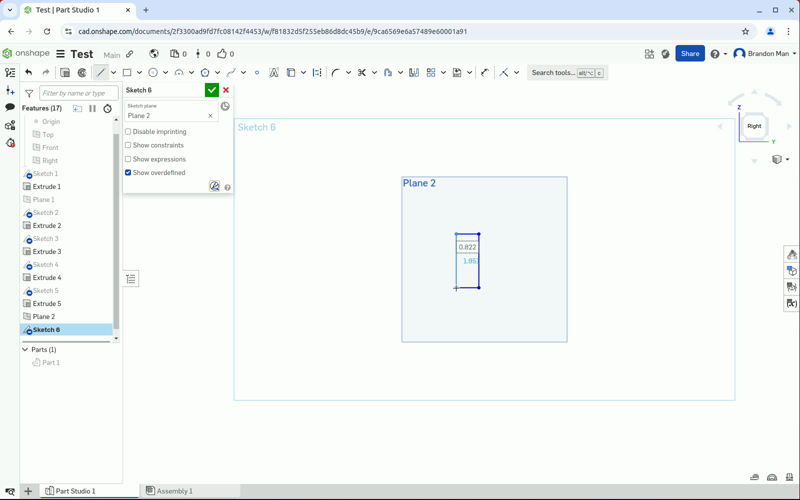
scroll(6)
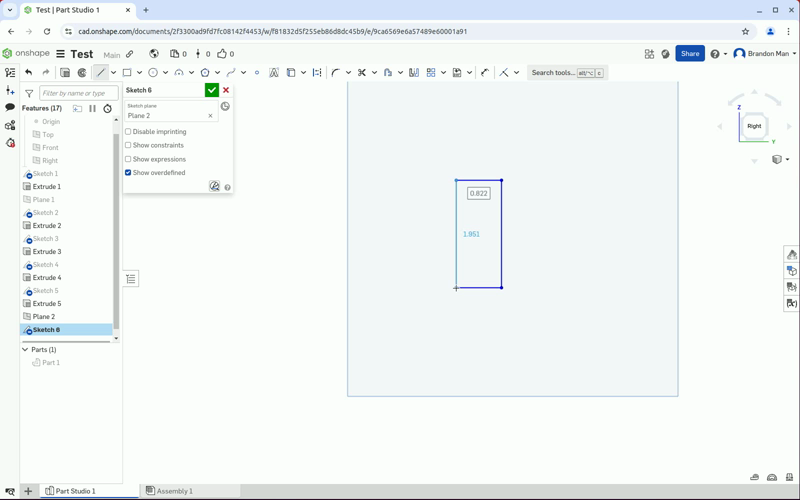
key_up(shift)
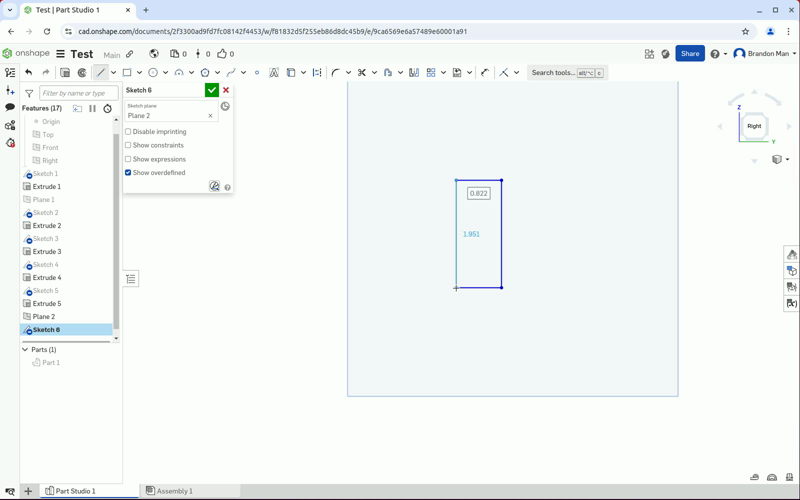
click(456, 287)
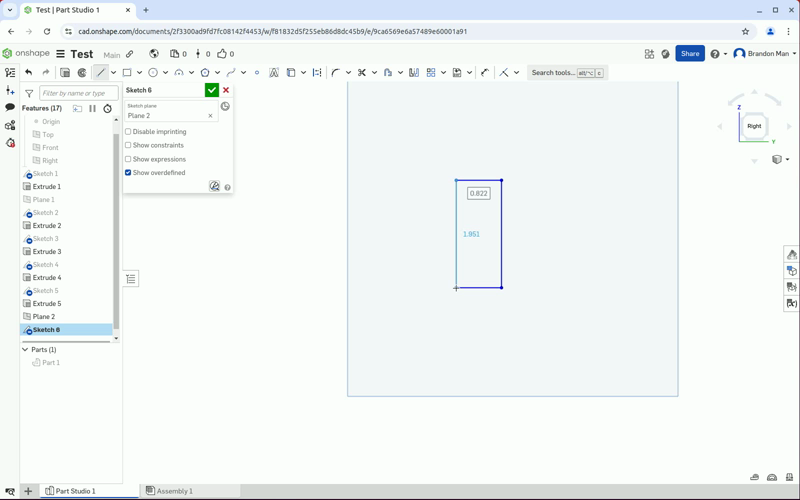
scroll(-6)
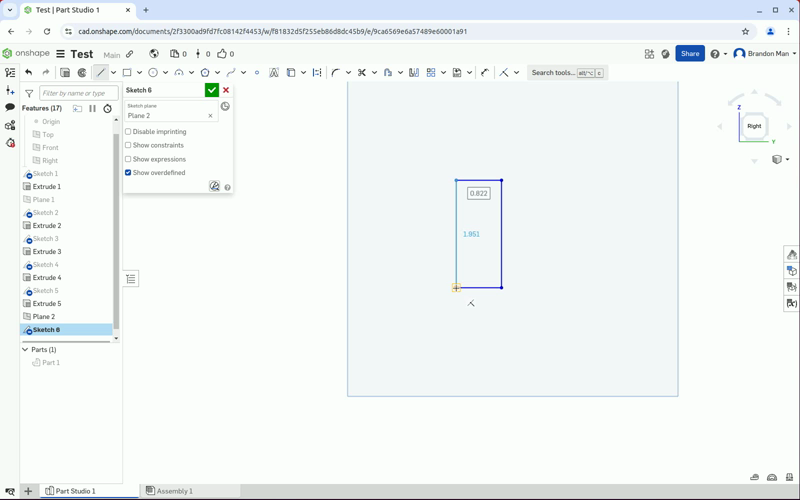
scroll(-6)
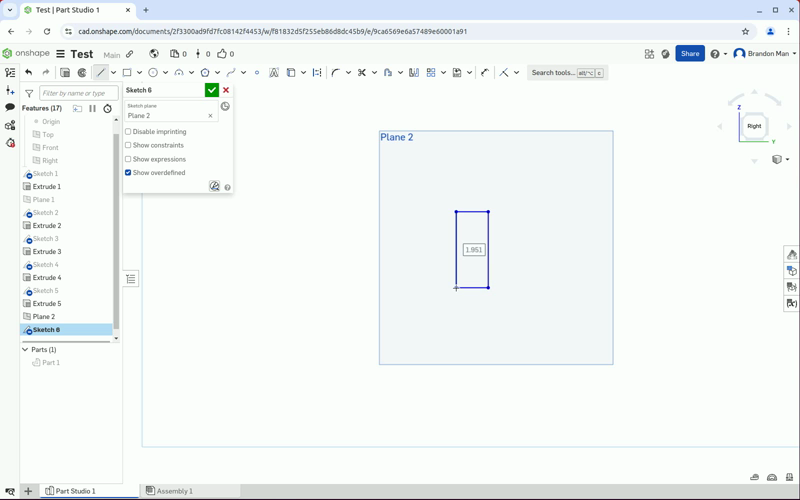
scroll(-6)
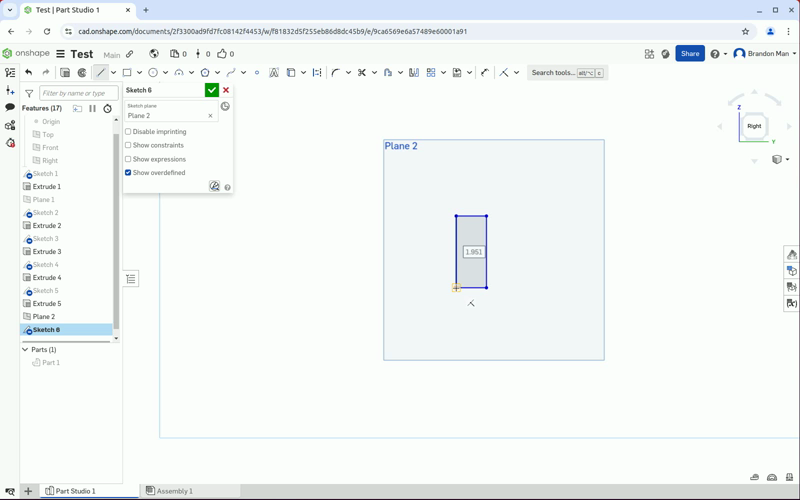
scroll(-6)
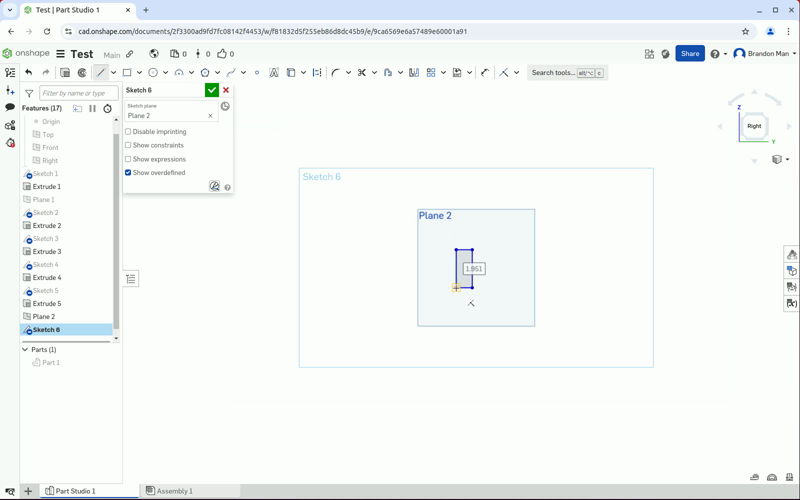
scroll(-6)
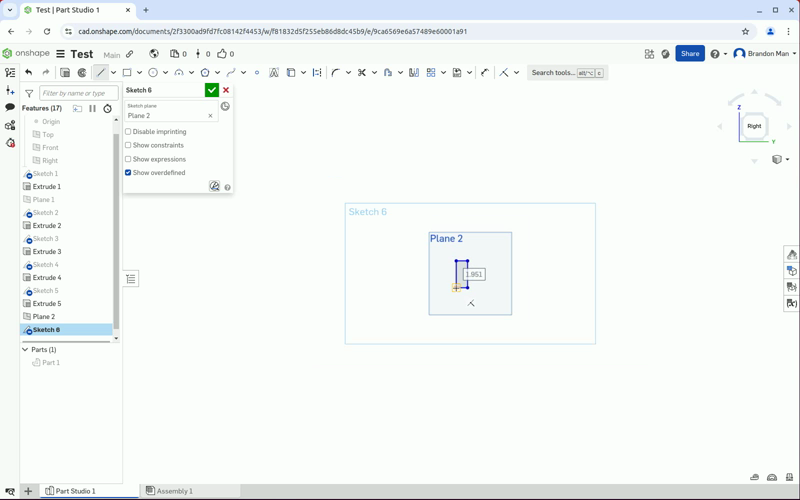
scroll(-6)
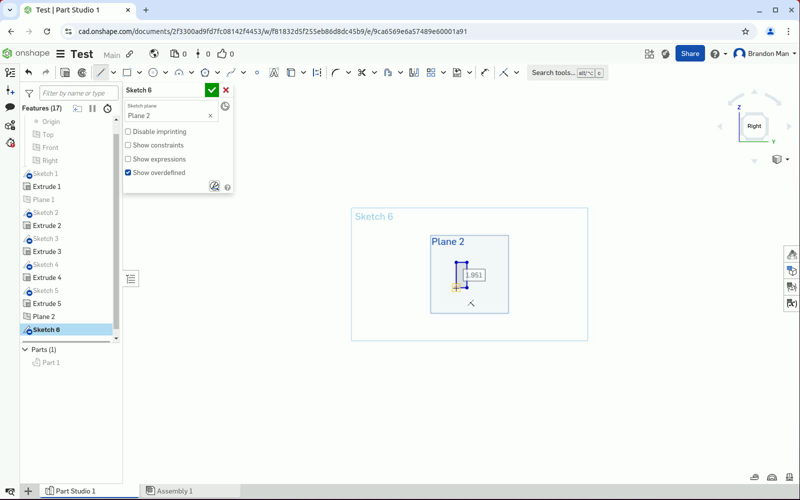
scroll(-6)
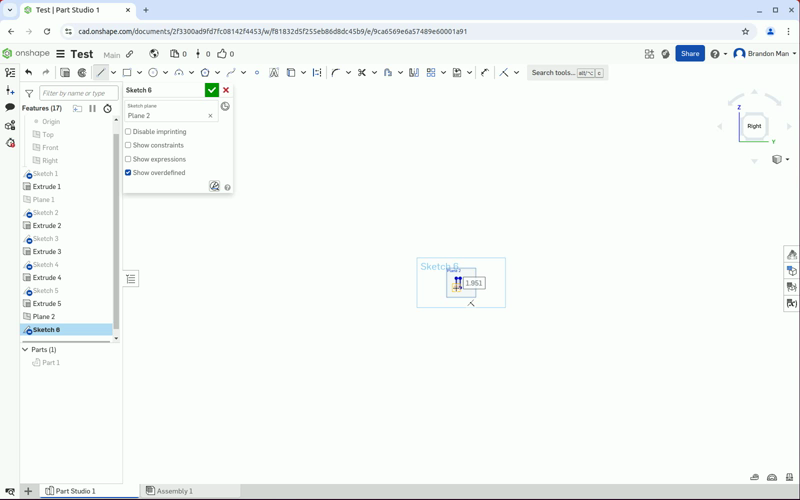
key(esc)
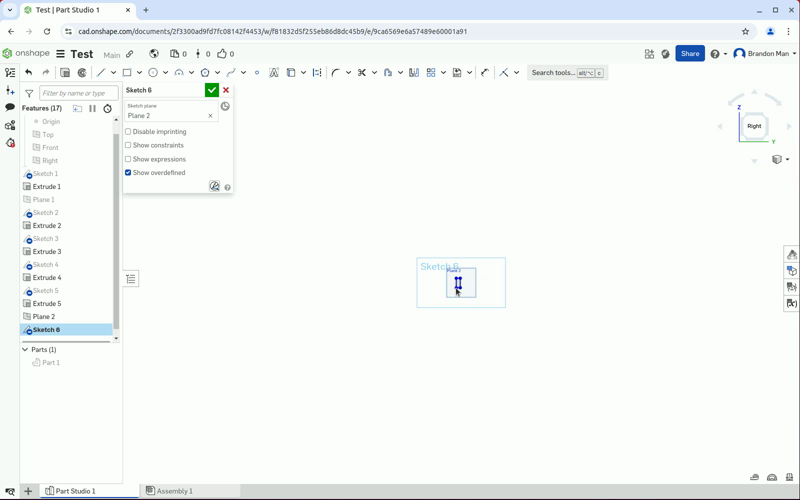
mouse_move(459, 287)
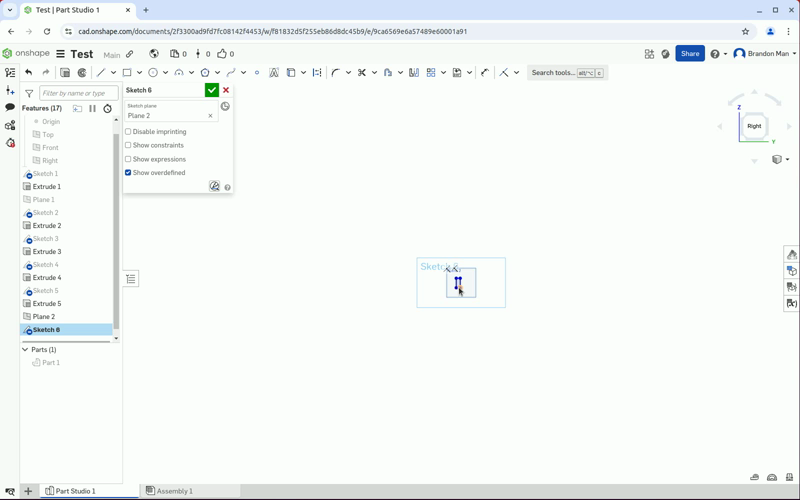
scroll(6)
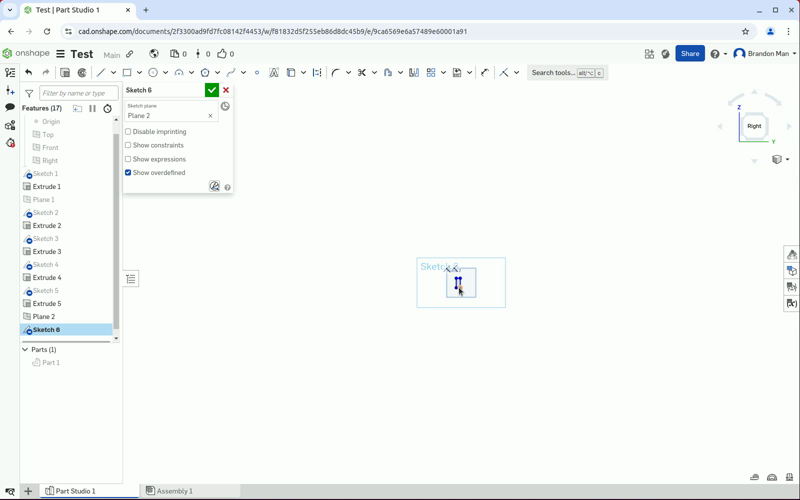
scroll(6)
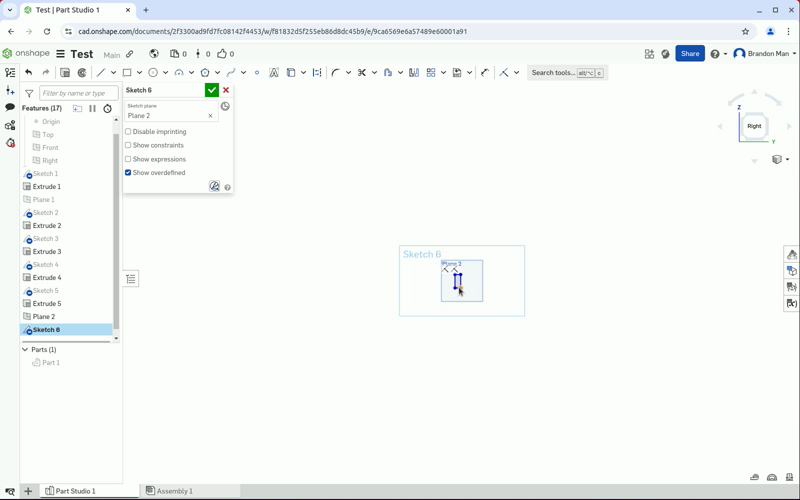
scroll(6)
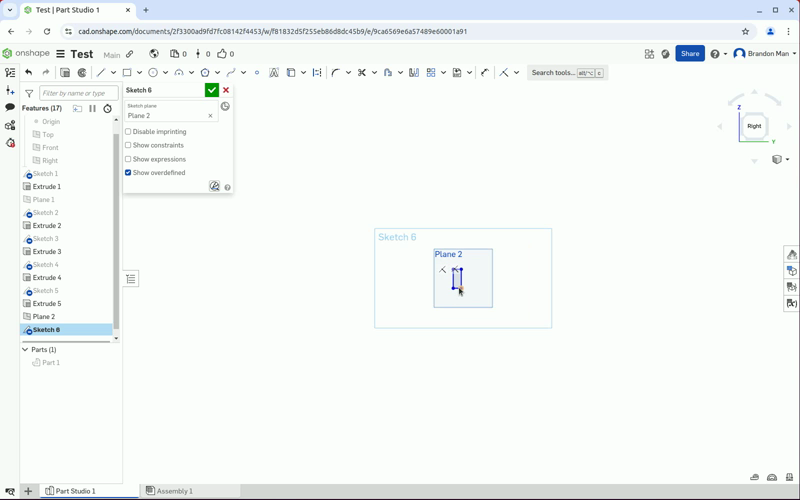
scroll(6)
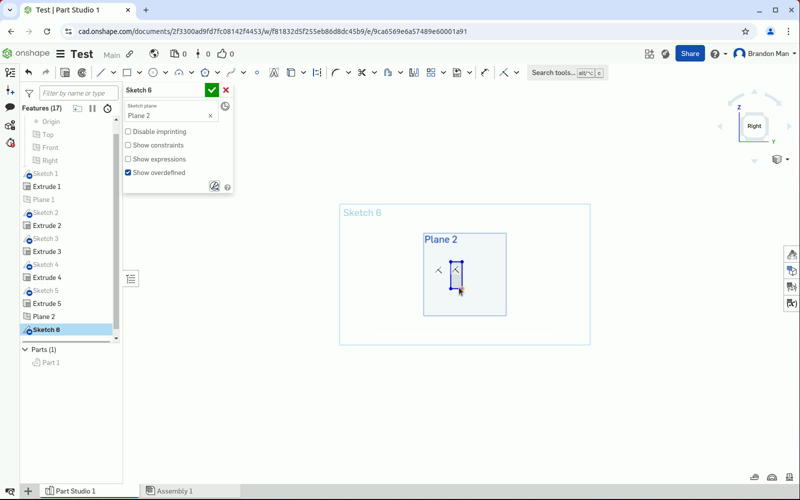
scroll(6)
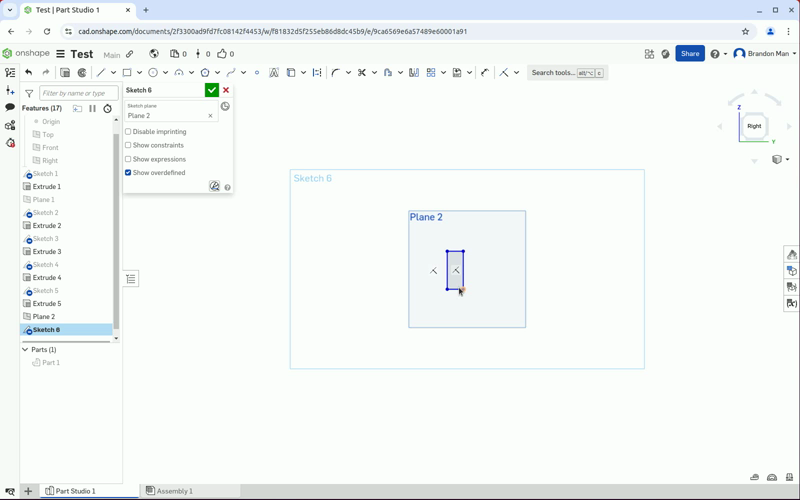
scroll(6)
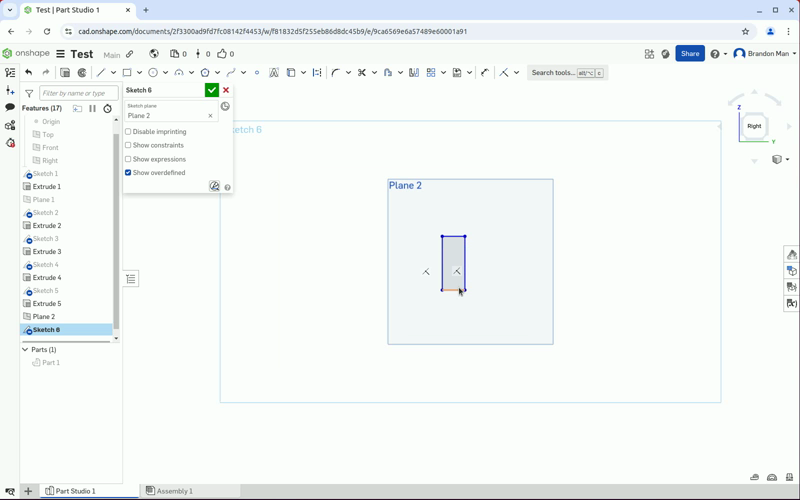
scroll(6)
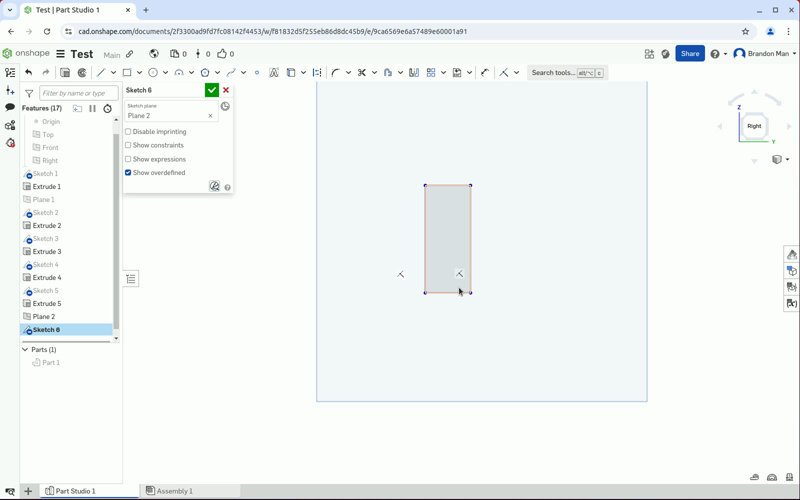
click(459, 287)
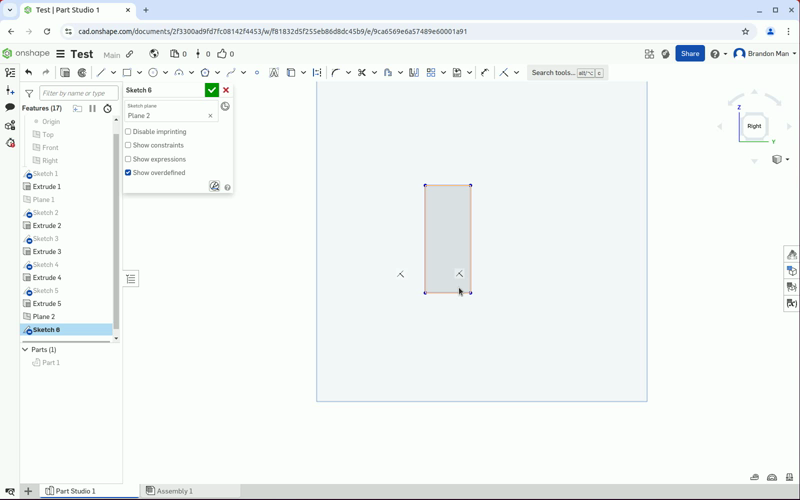
scroll(-6)
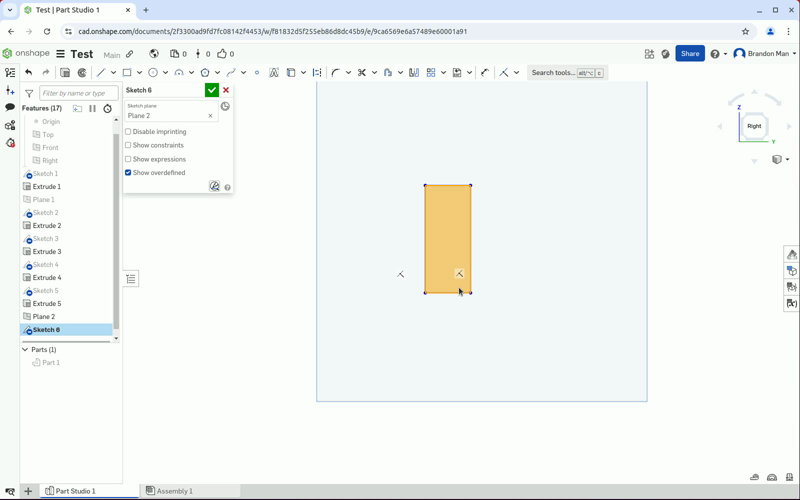
scroll(-6)
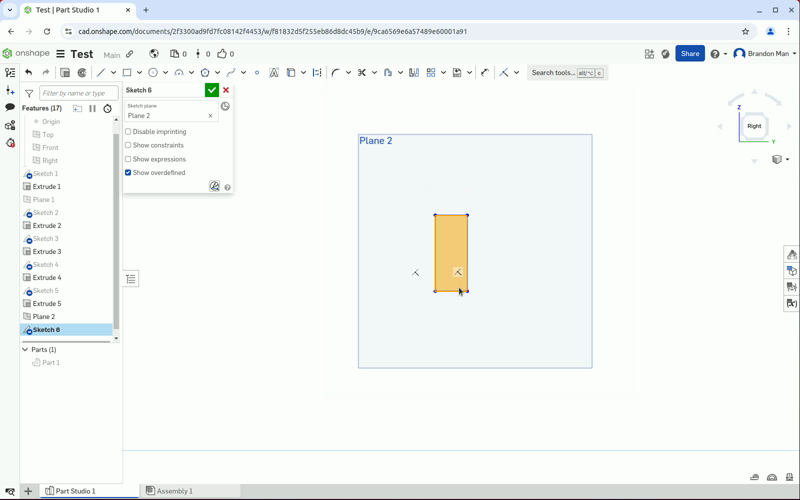
scroll(-6)
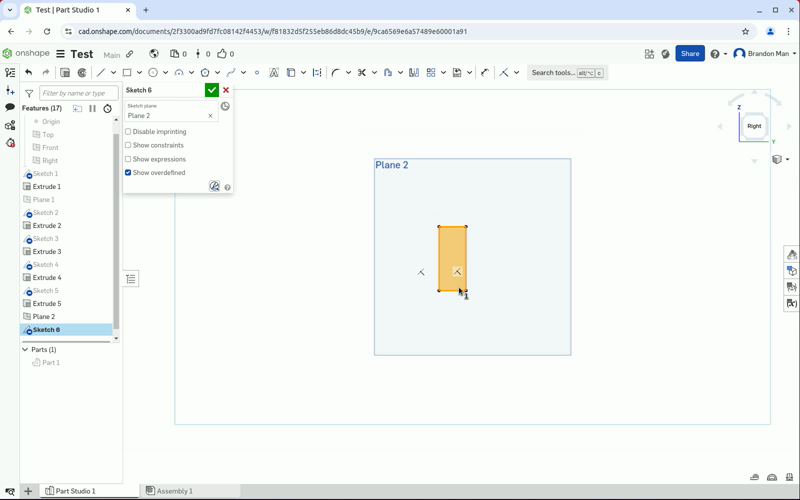
scroll(-6)
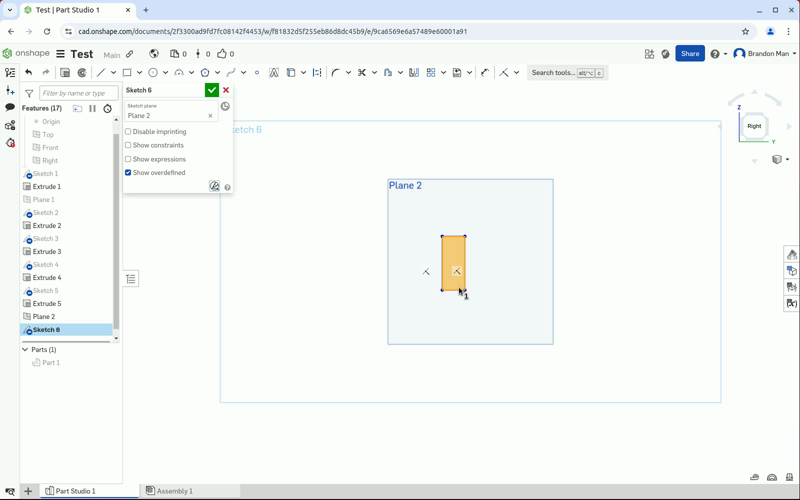
scroll(-6)
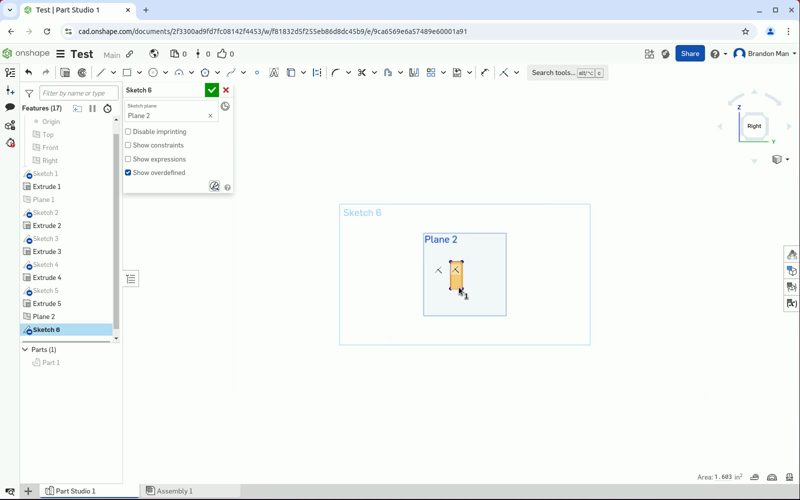
scroll(-6)
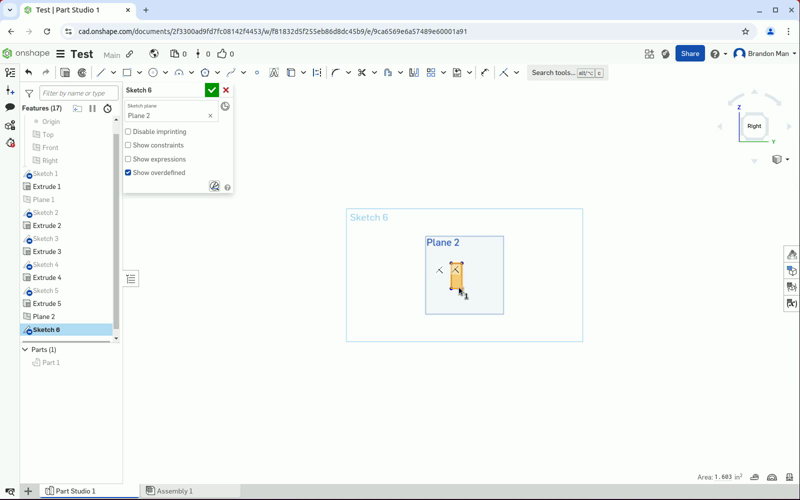
scroll(-6)
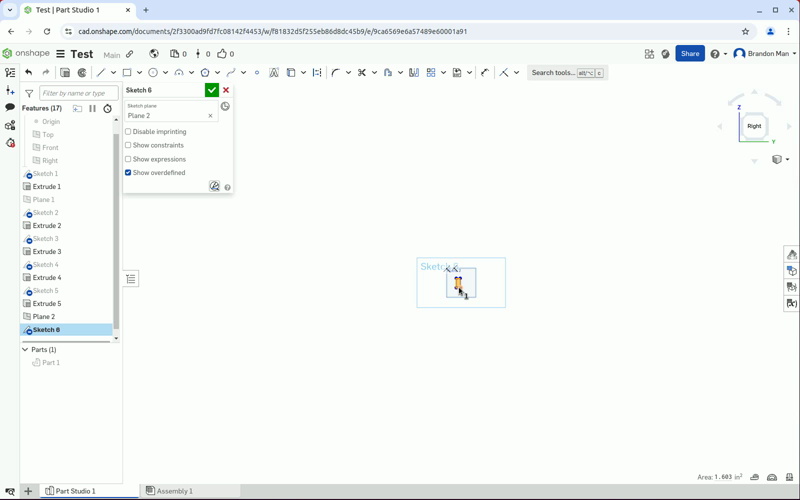
mouse_move(73, 352)
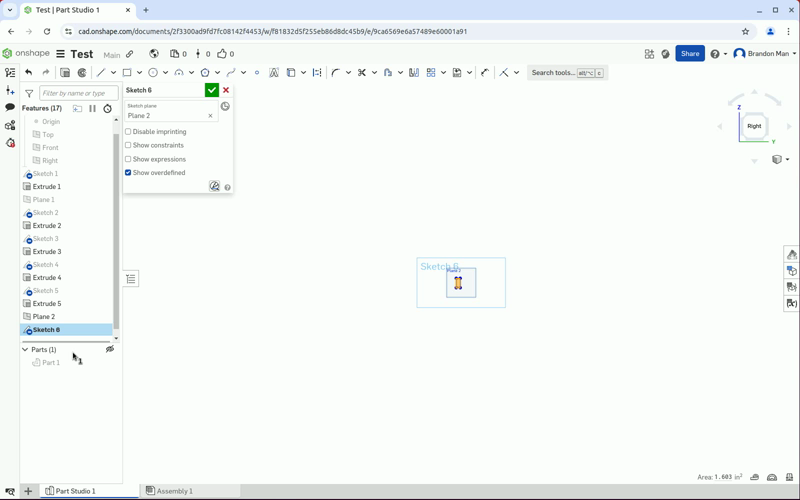
key(shift+y)
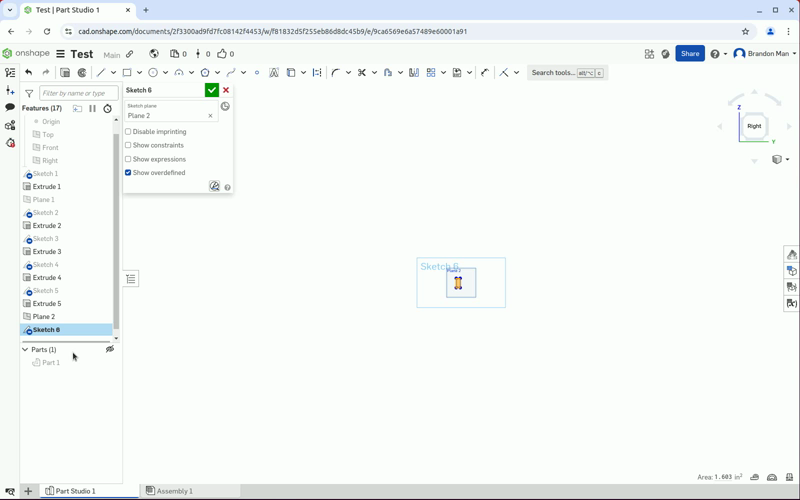
key(shift+e)
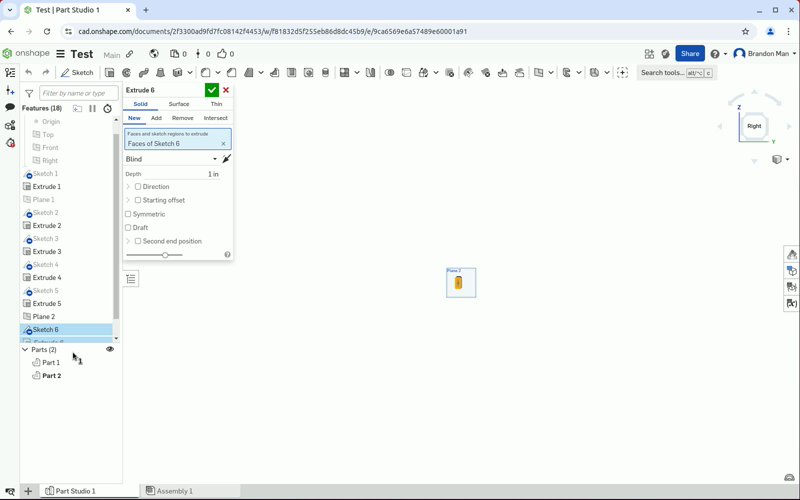
mouse_move(143, 106)
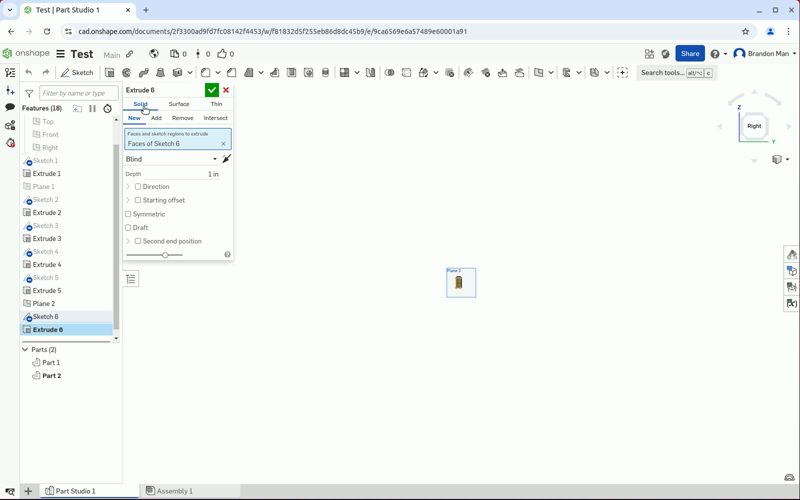
click(143, 106)
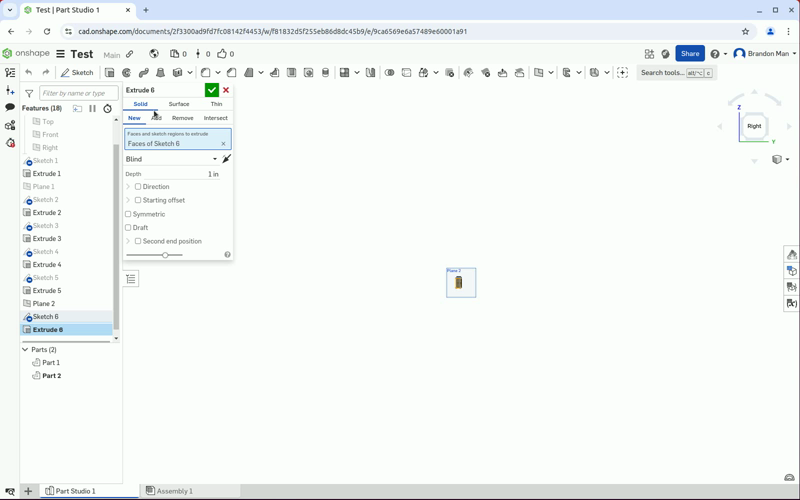
mouse_move(186, 120)
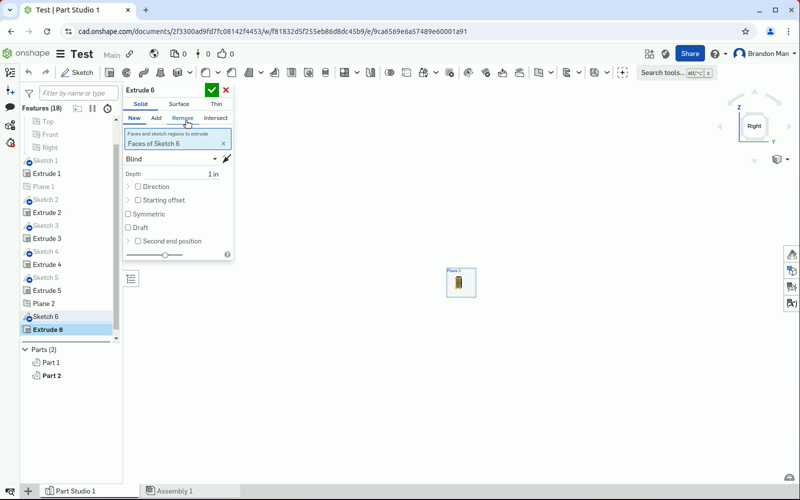
click(186, 120)
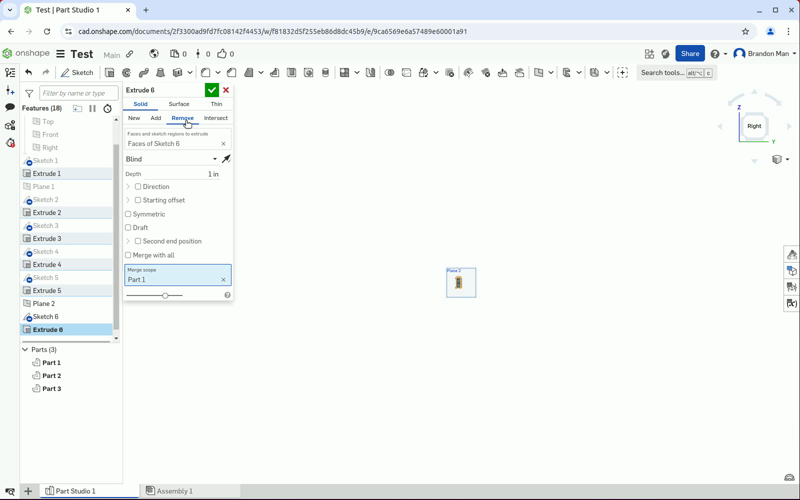
key(tab, 4)
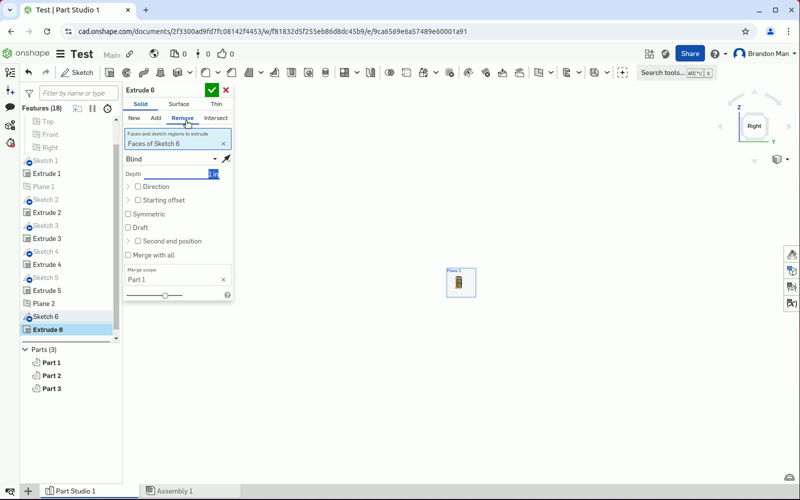
text(30.811)
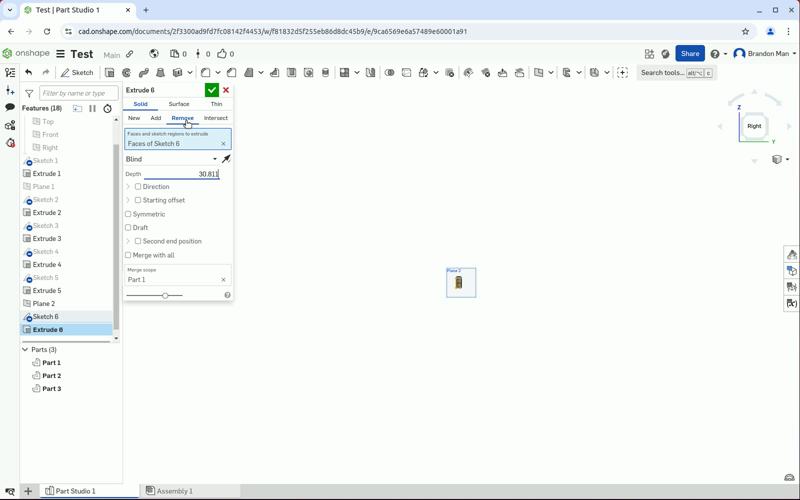
key(tab, 6)
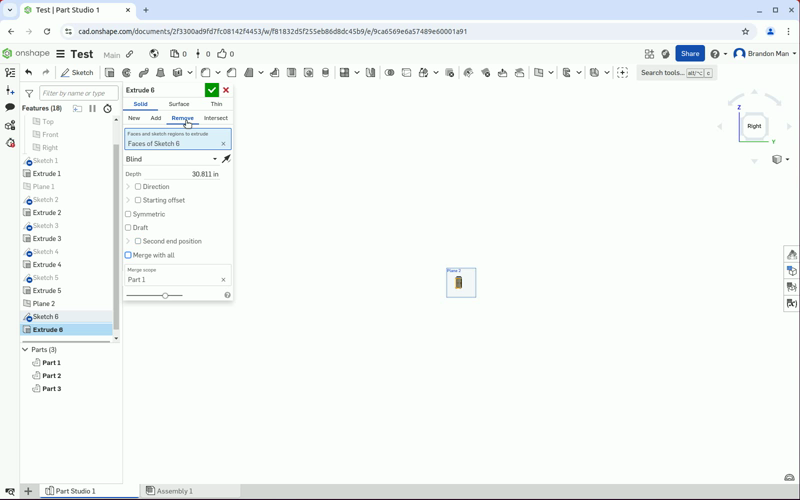
key(space)
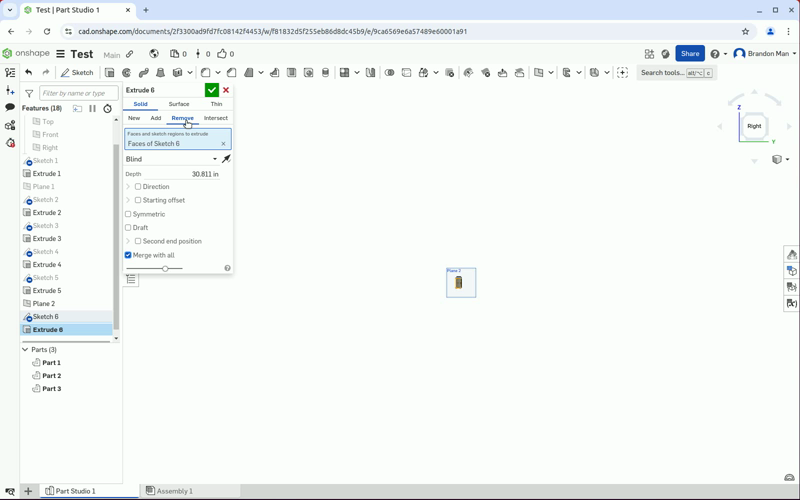
key(enter)
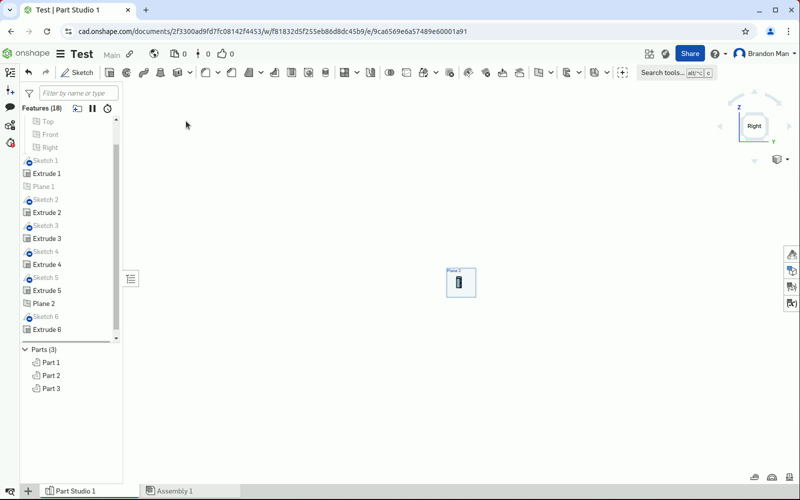
key(shift+h)
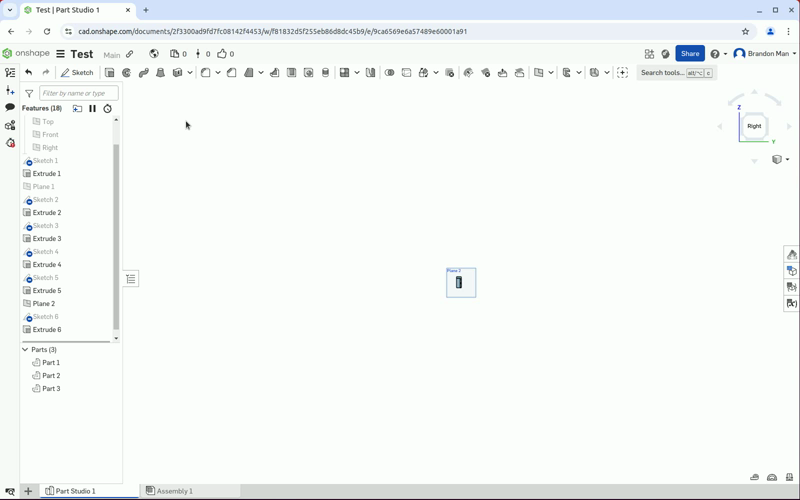
key(shift+h)
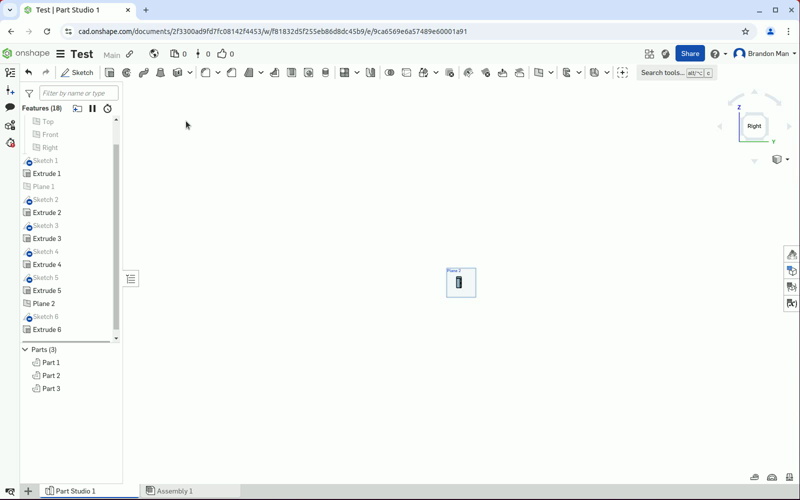
mouse_move(69, 163)
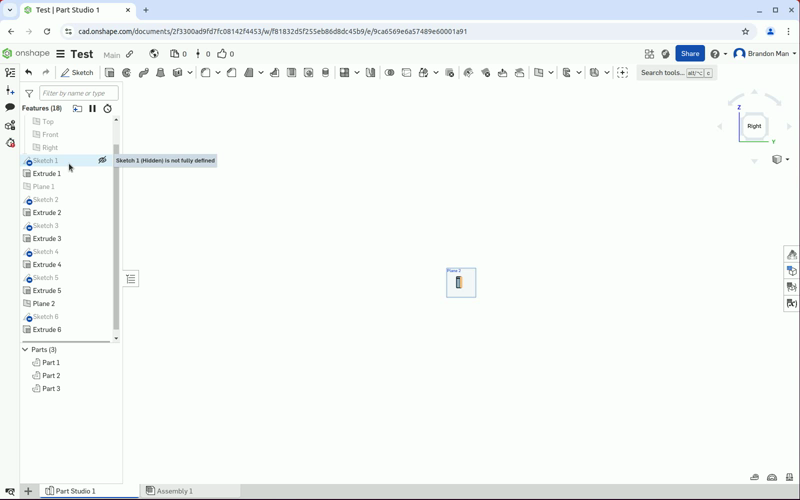
click(69, 163)
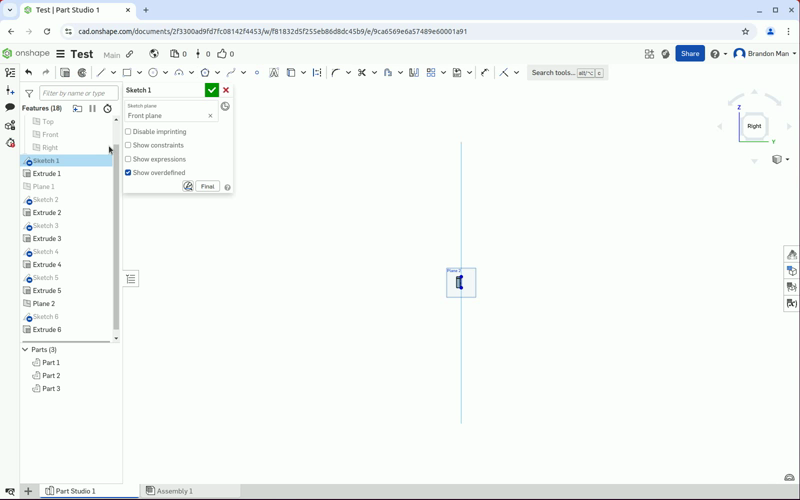
mouse_move(229, 92)
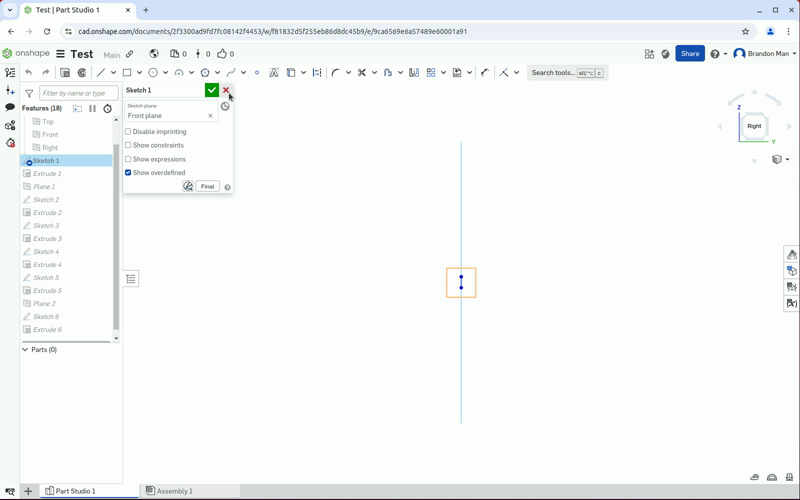
click(229, 92)
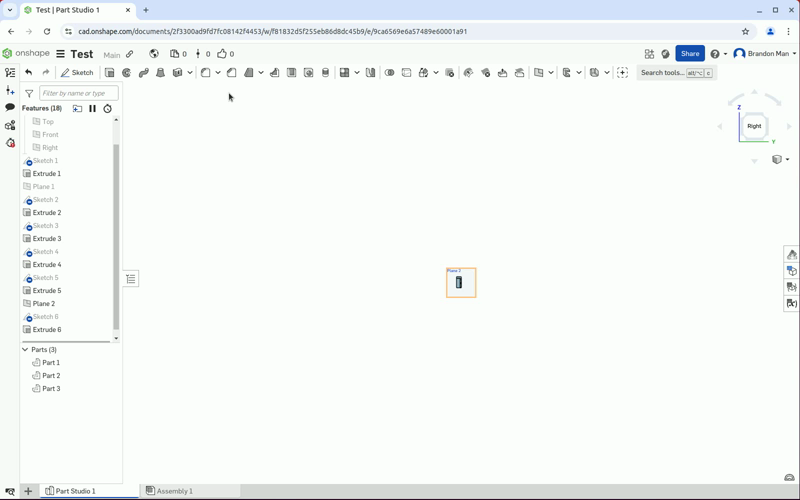
mouse_move(73, 352)
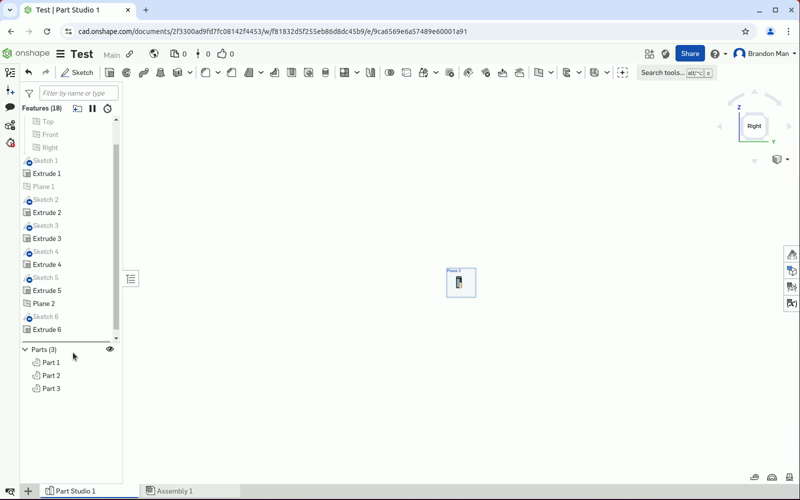
key(y)
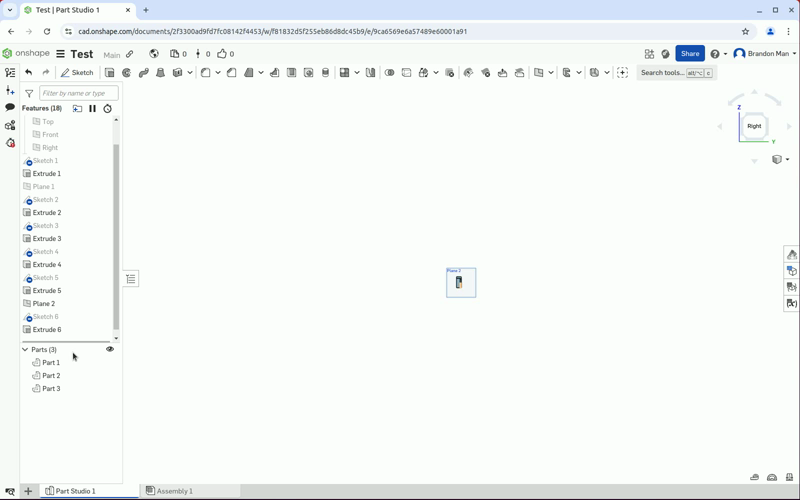
key(shift+p)
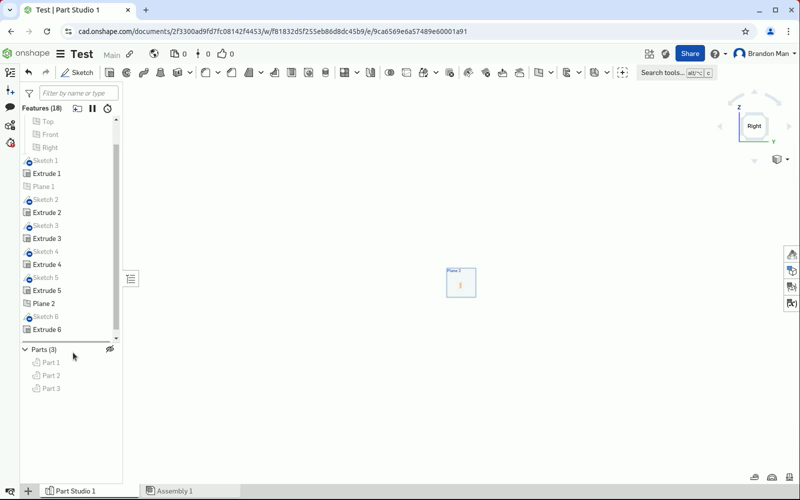
key(space)
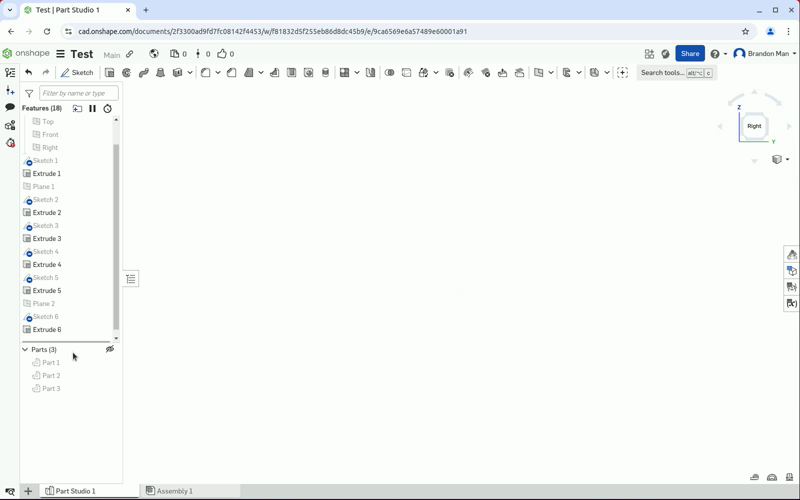
key_down(shift)
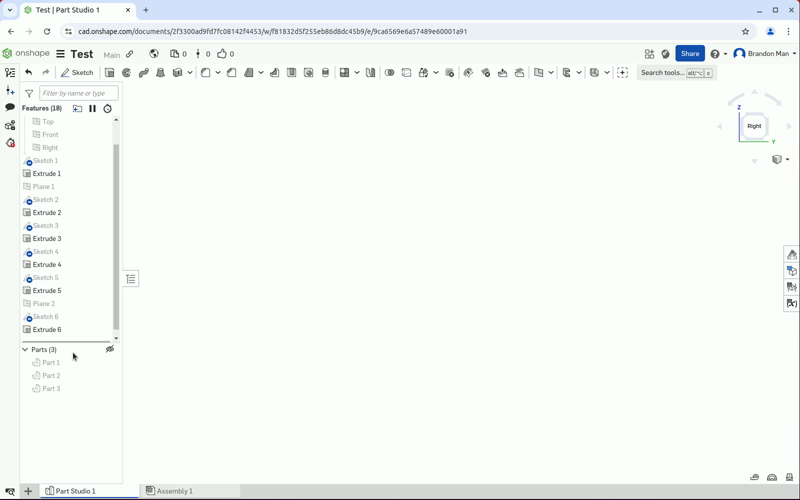
key(right)
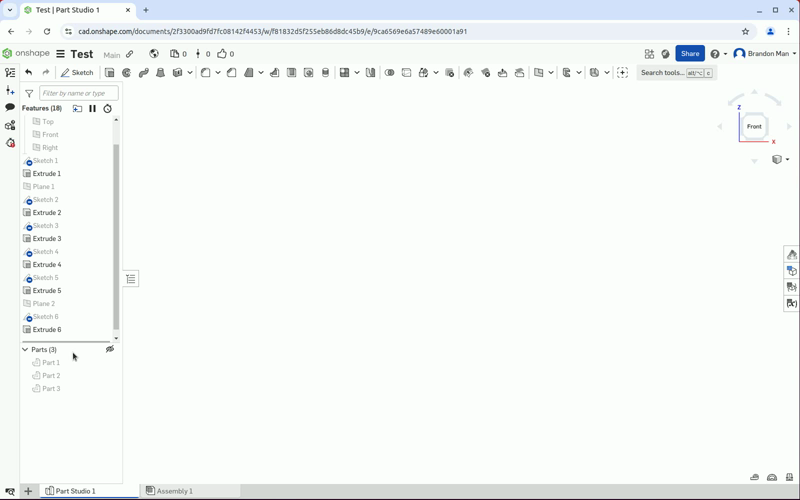
key_up(shift)
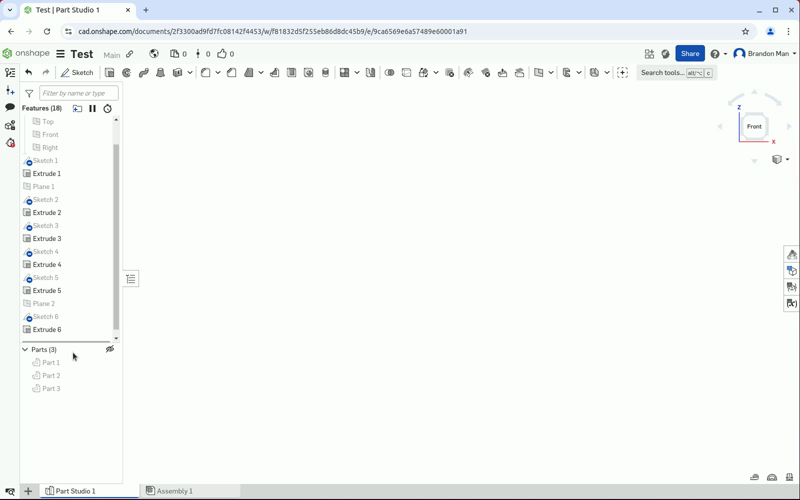
mouse_move(73, 352)
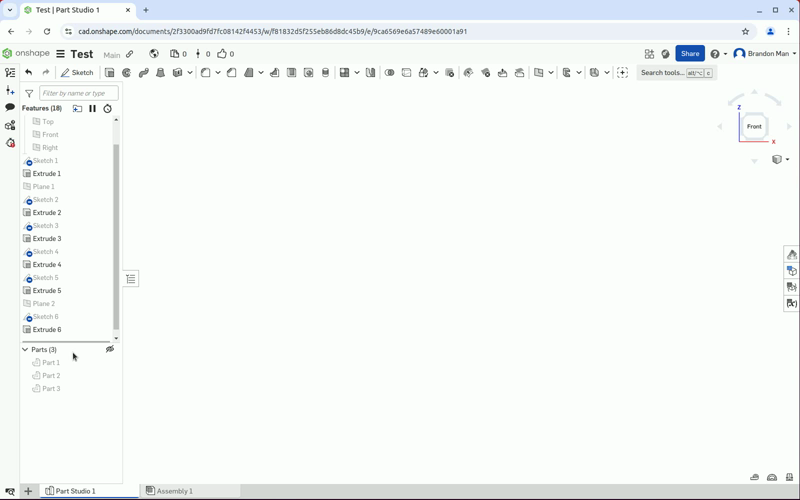
key(shift+y)
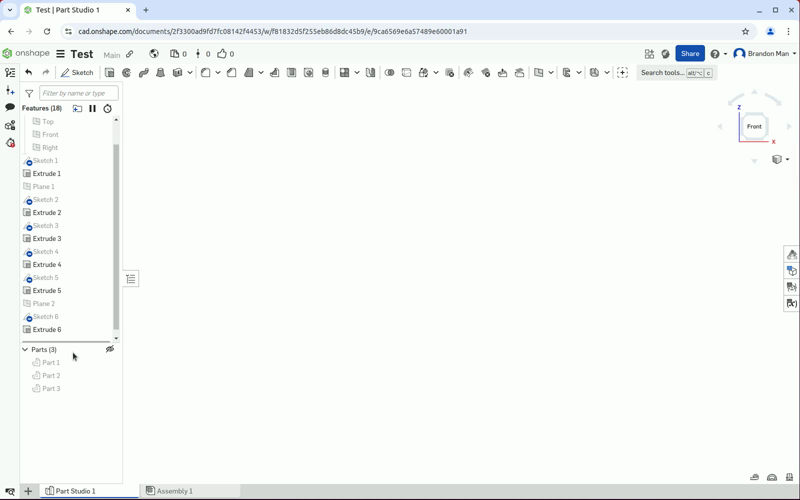
key(shift+s)
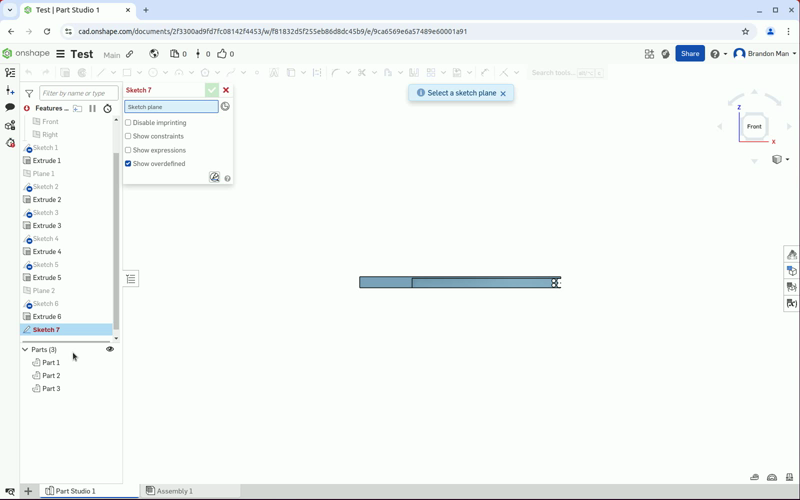
mouse_move(69, 176)
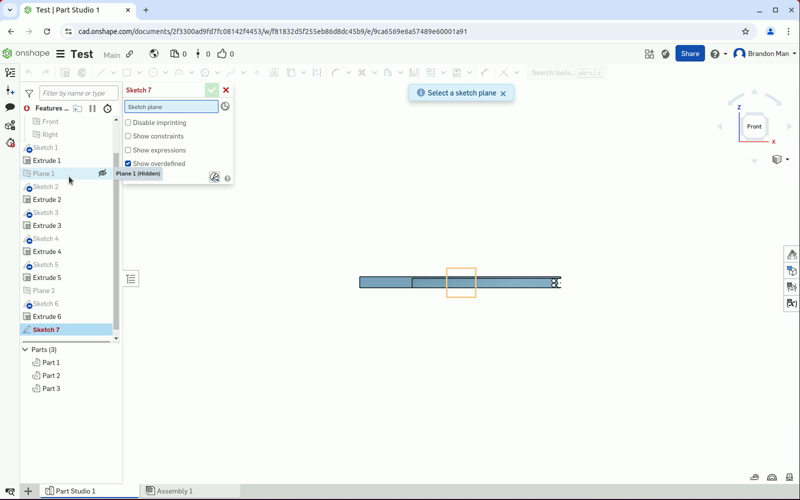
click(69, 176)
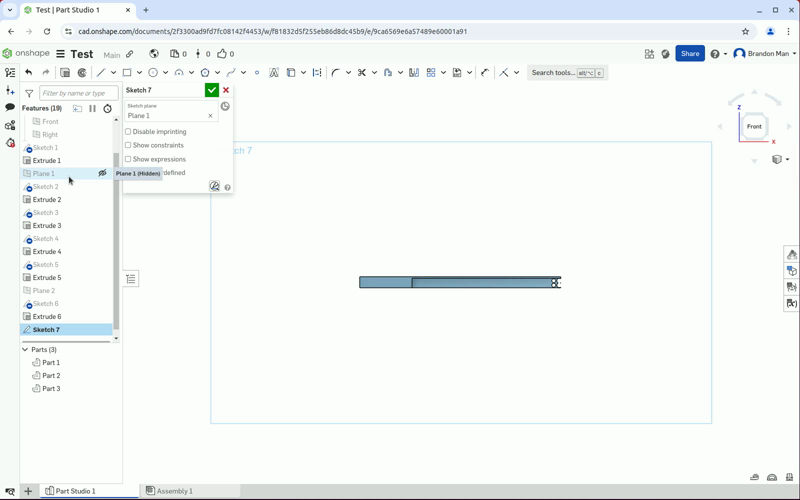
mouse_move(73, 352)
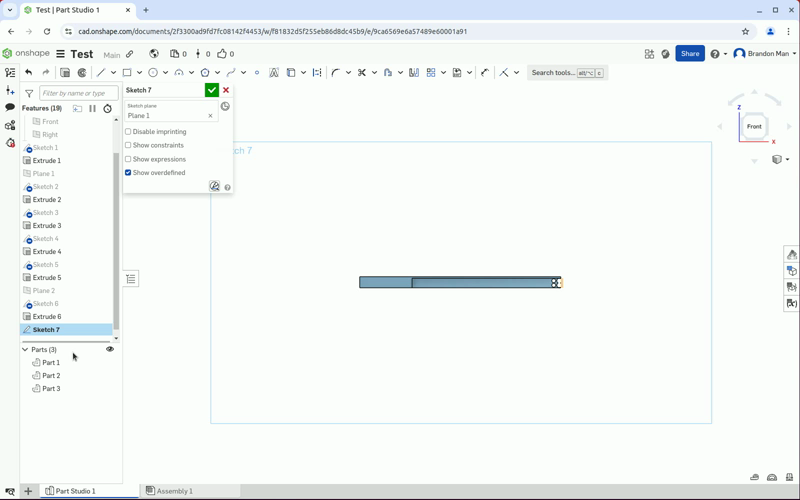
key(y)
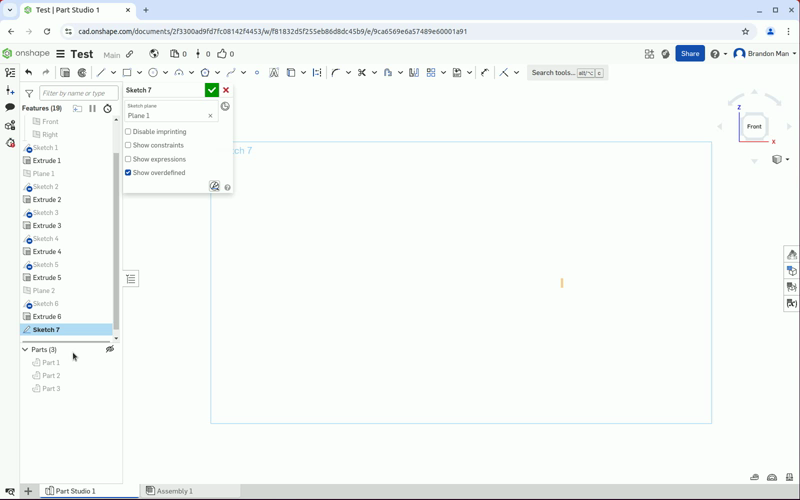
key(l)
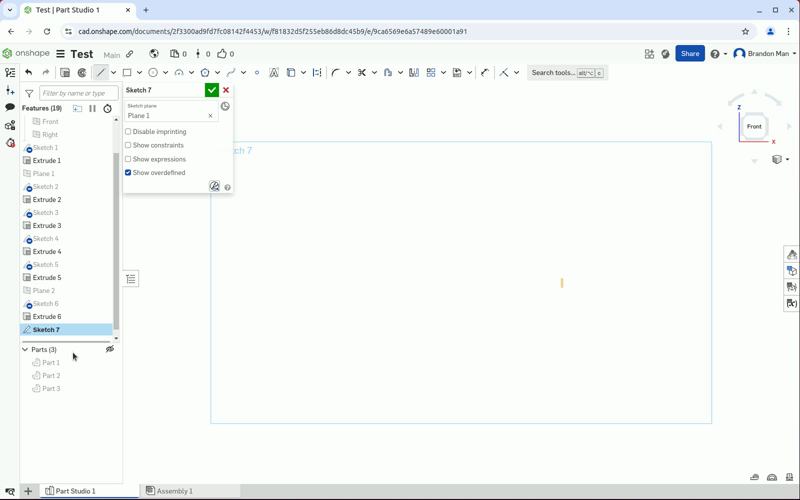
key_down(shift)
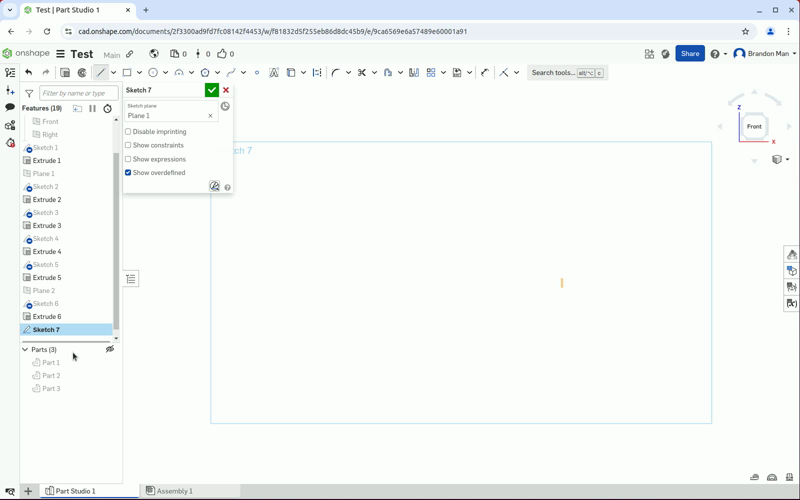
mouse_move(359, 287)
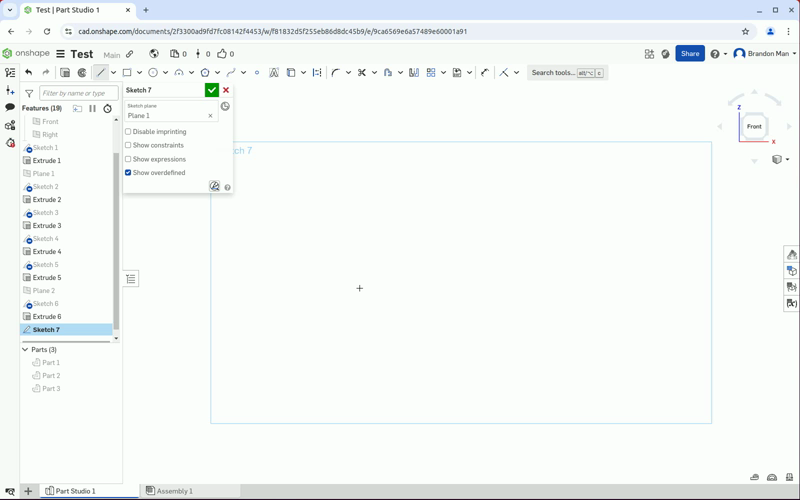
click(359, 287)
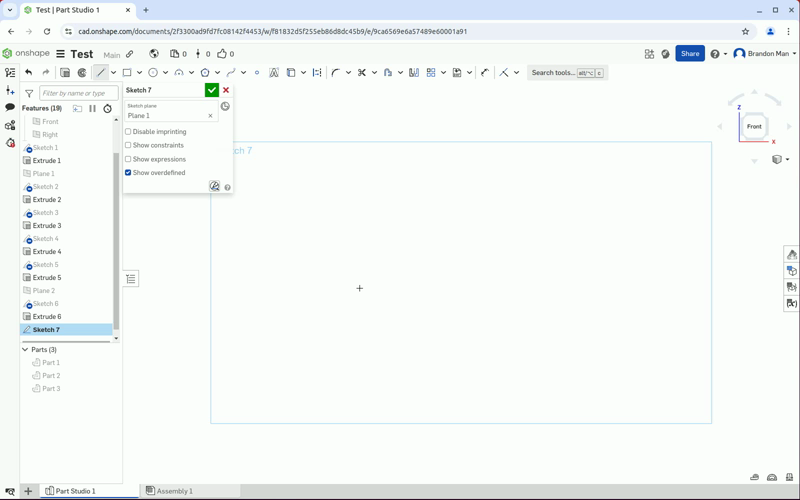
key_up(shift)
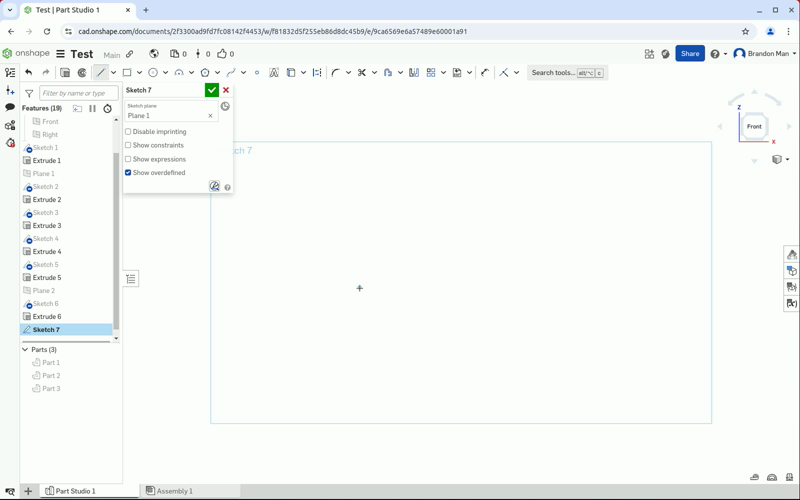
key_down(shift)
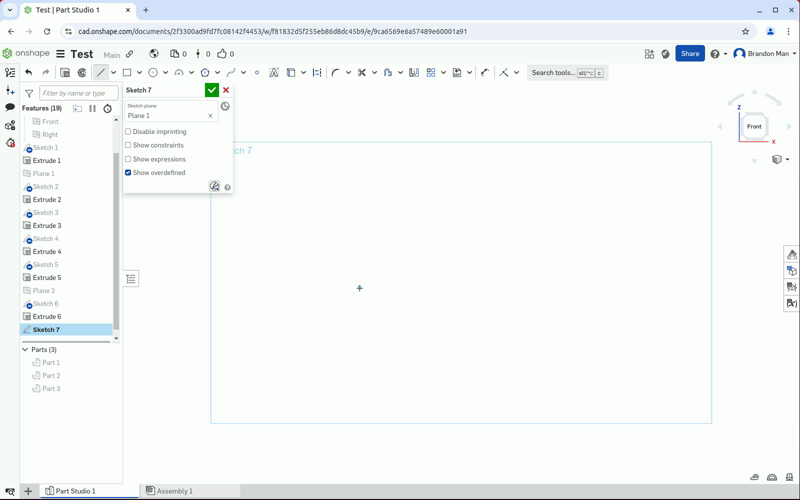
mouse_move(389, 287)
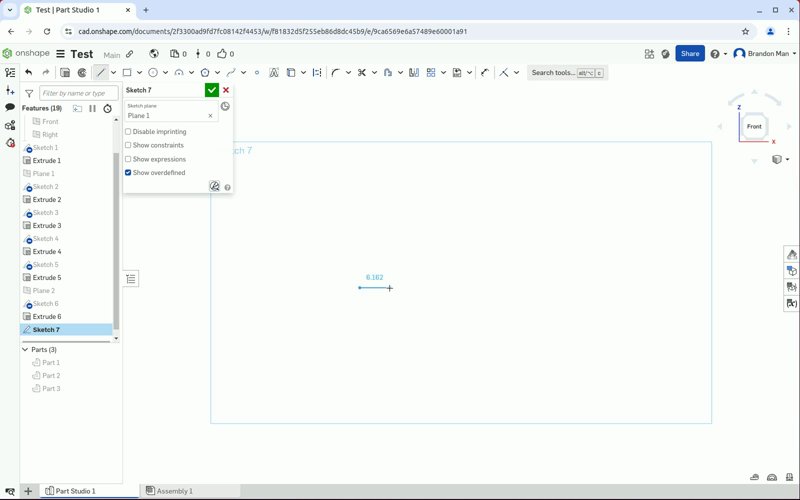
mouse_move(368, 287)
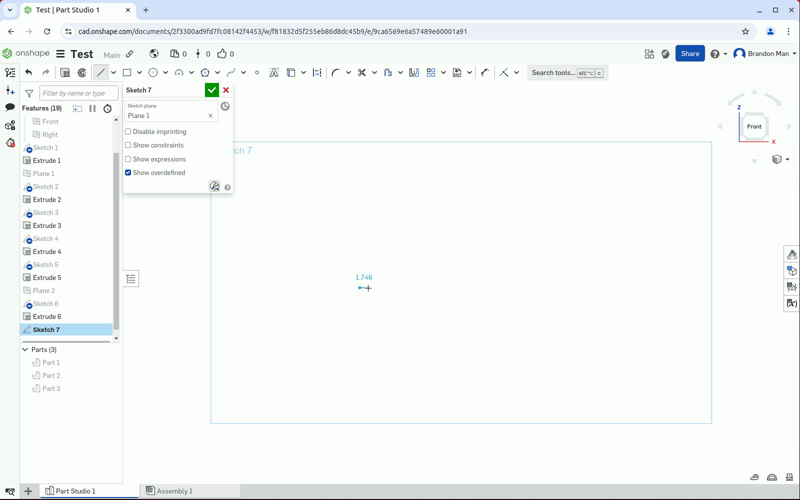
click(368, 287)
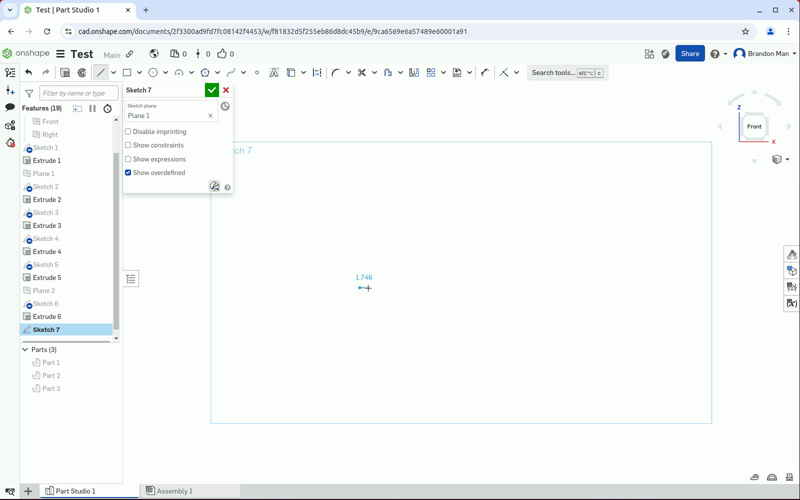
key_up(shift)
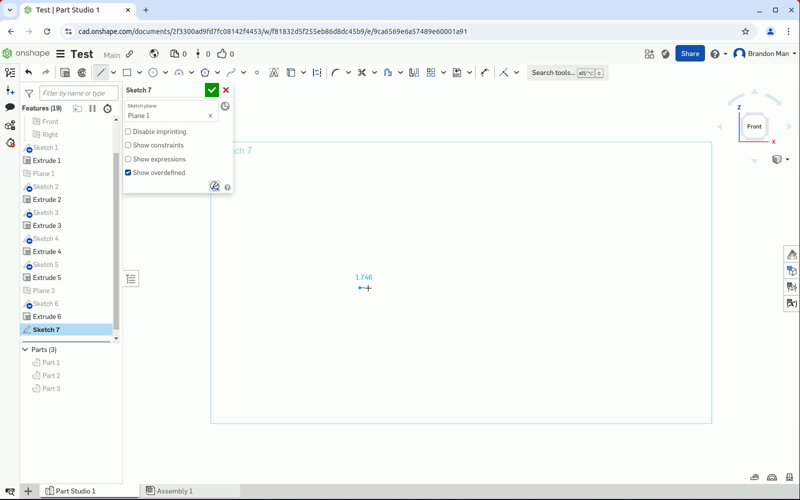
key_down(shift)
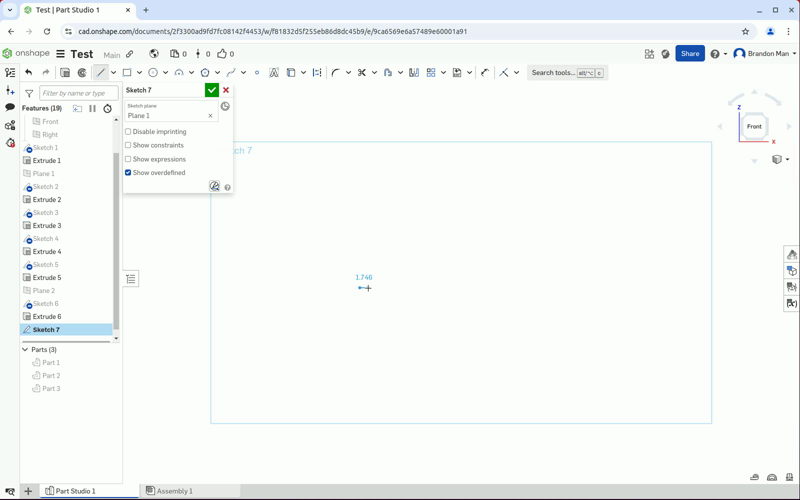
mouse_move(398, 287)
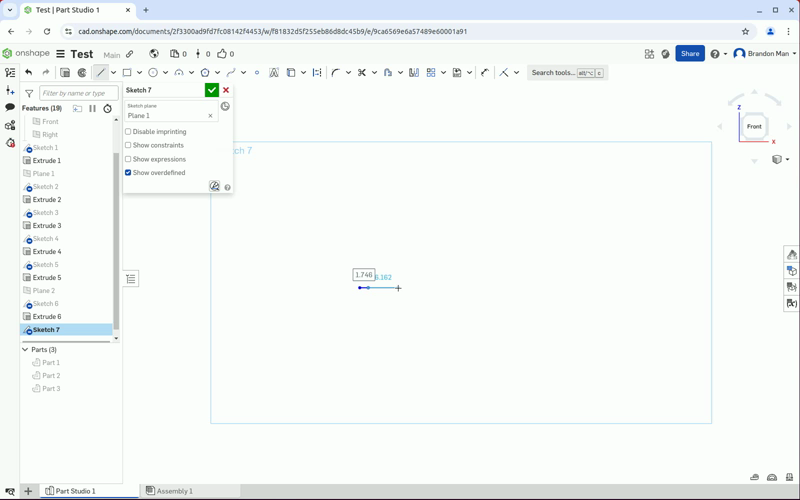
mouse_move(368, 277)
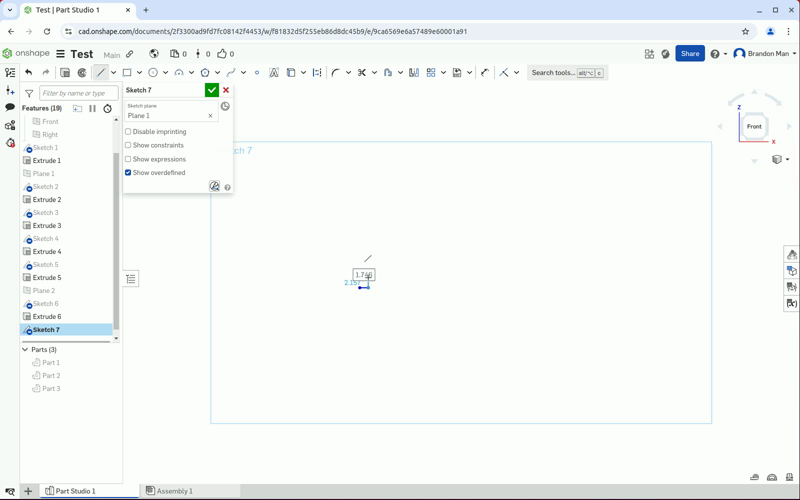
click(368, 277)
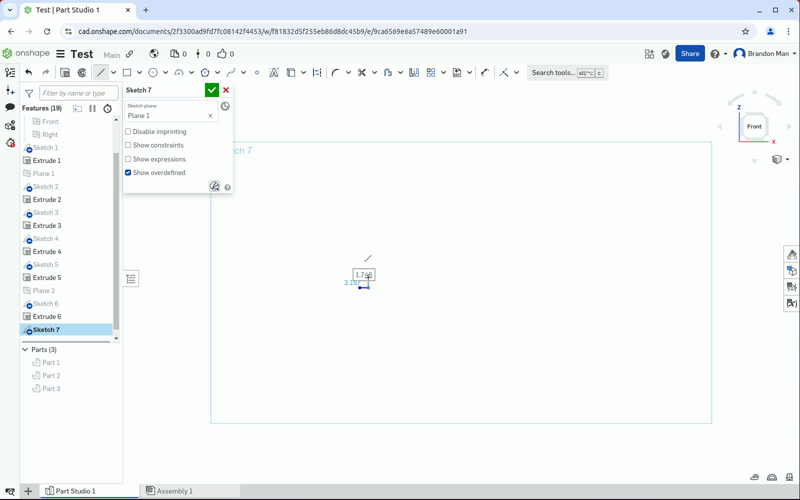
key_up(shift)
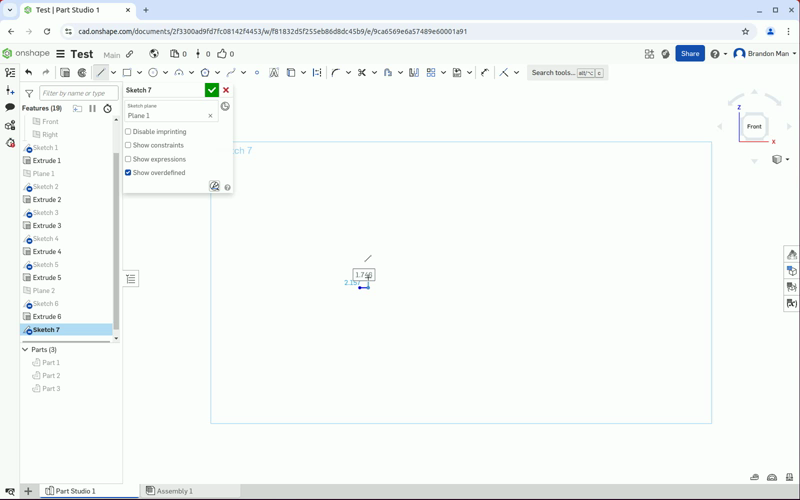
key_down(shift)
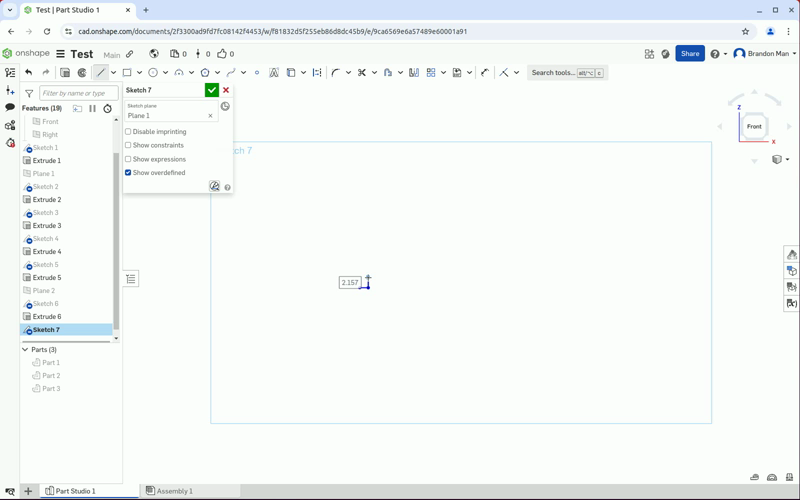
mouse_move(398, 277)
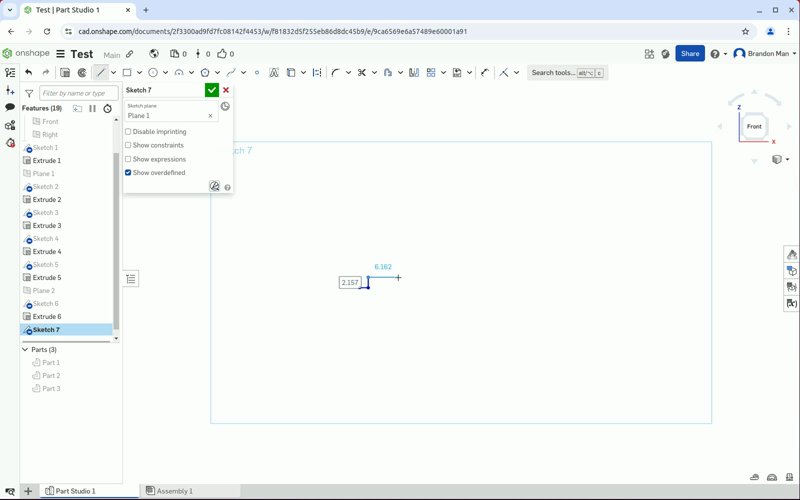
mouse_move(359, 277)
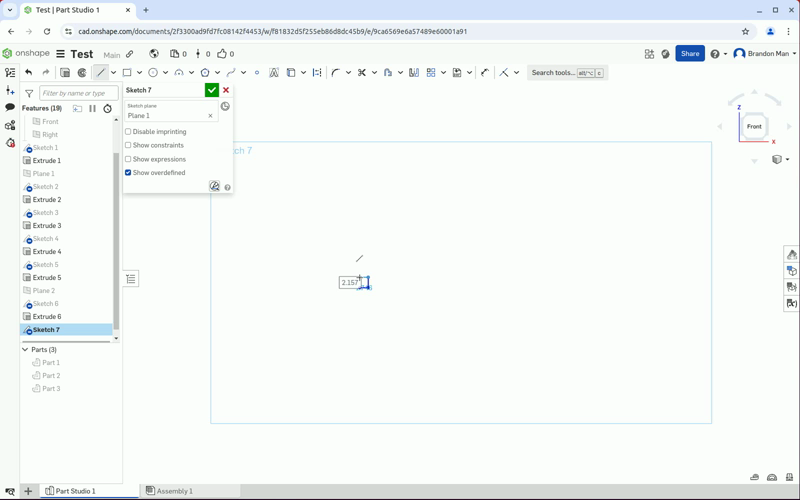
click(359, 277)
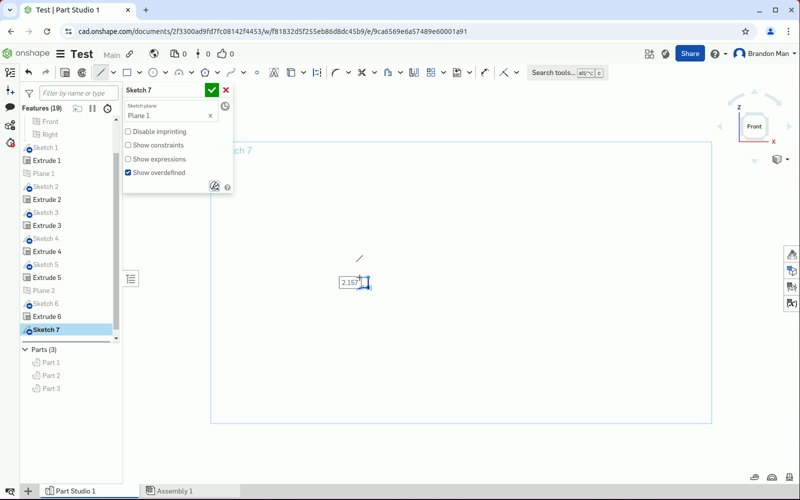
key_up(shift)
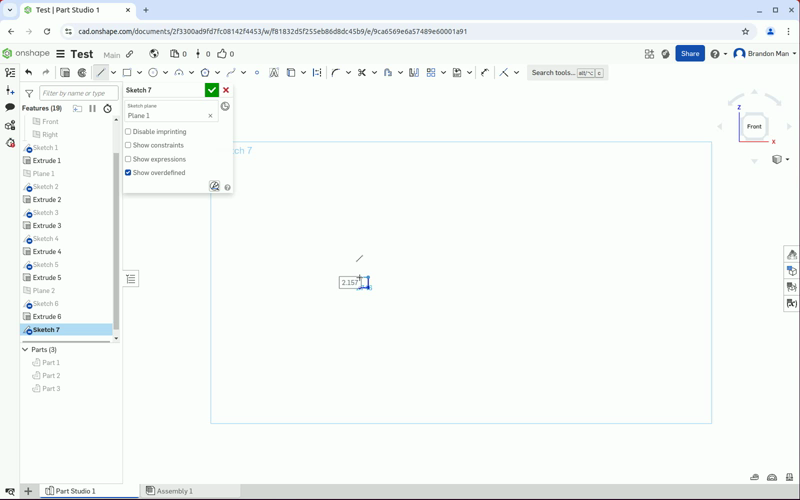
mouse_move(389, 277)
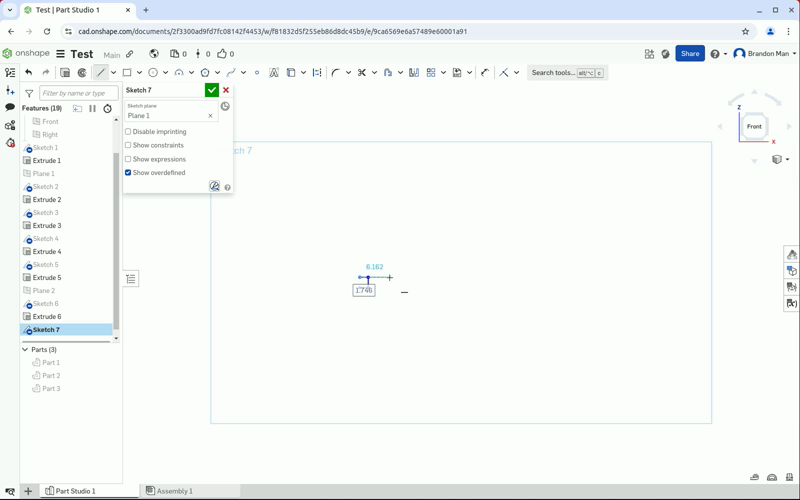
key_down(shift)
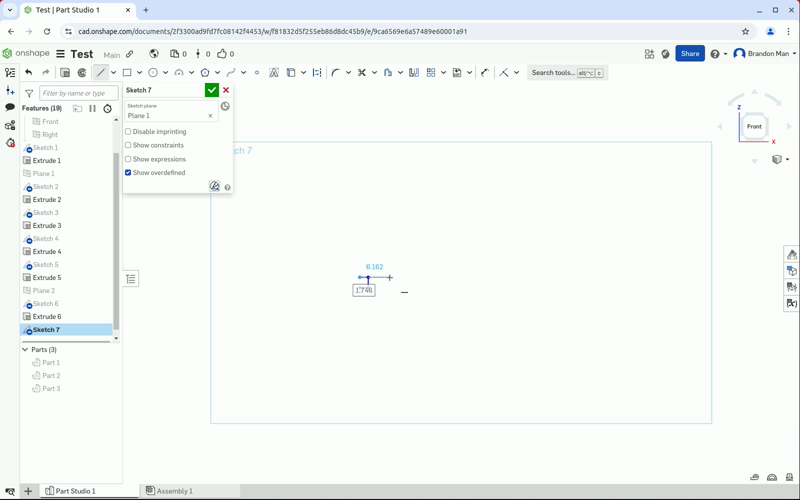
mouse_move(359, 287)
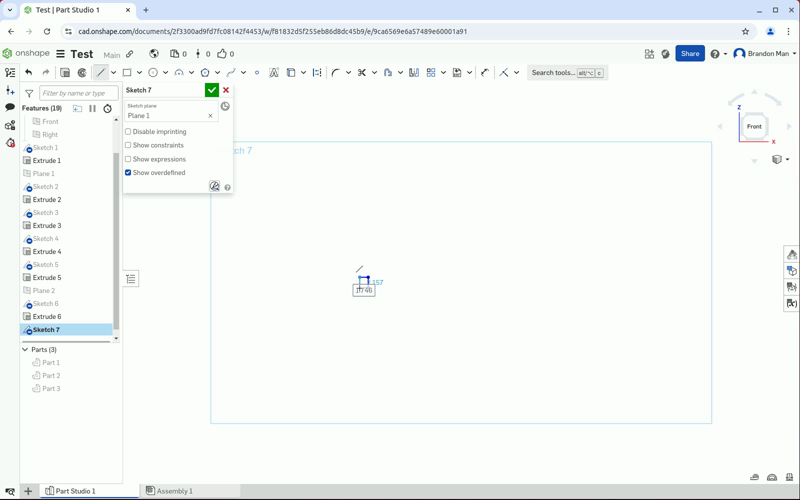
key_up(shift)
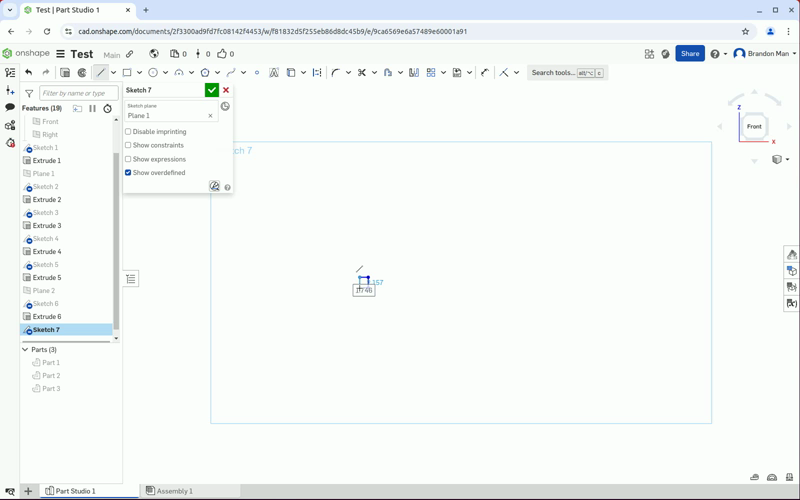
click(359, 287)
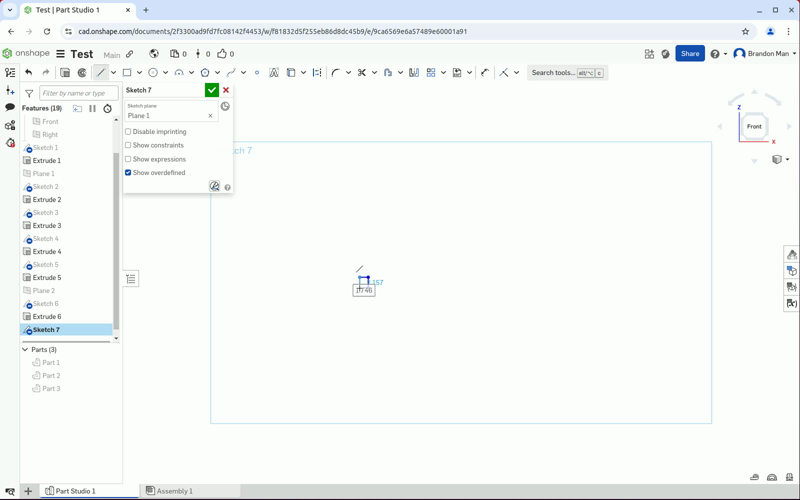
key(esc)
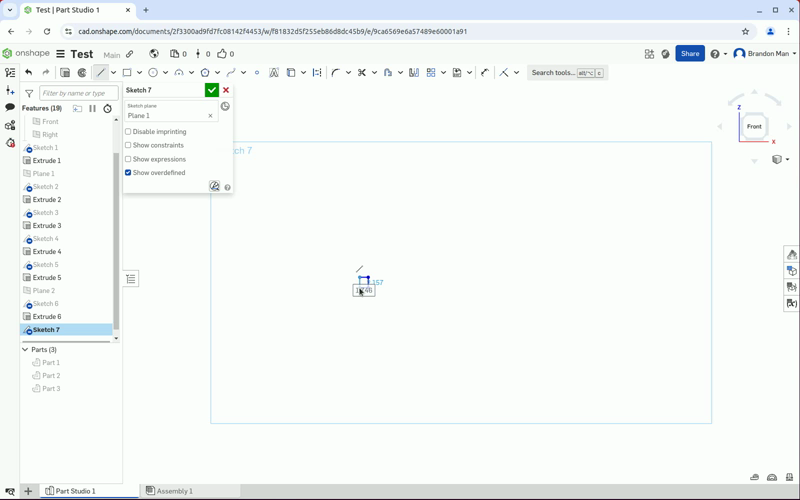
mouse_move(361, 286)
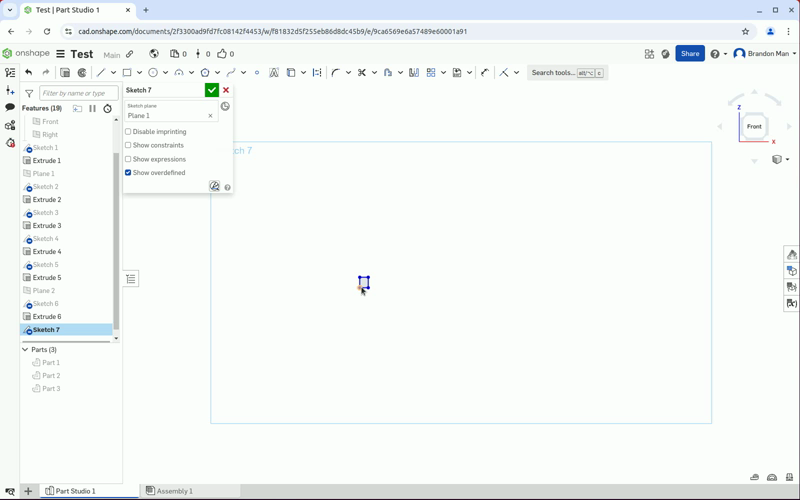
scroll(6)
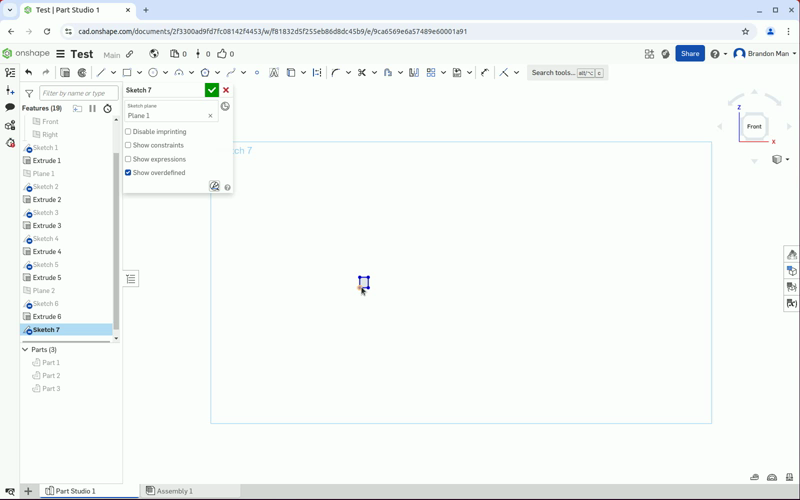
scroll(6)
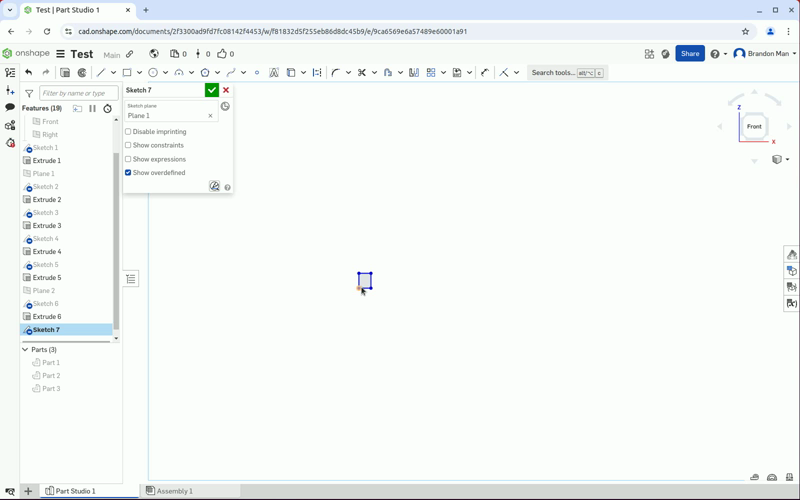
scroll(6)
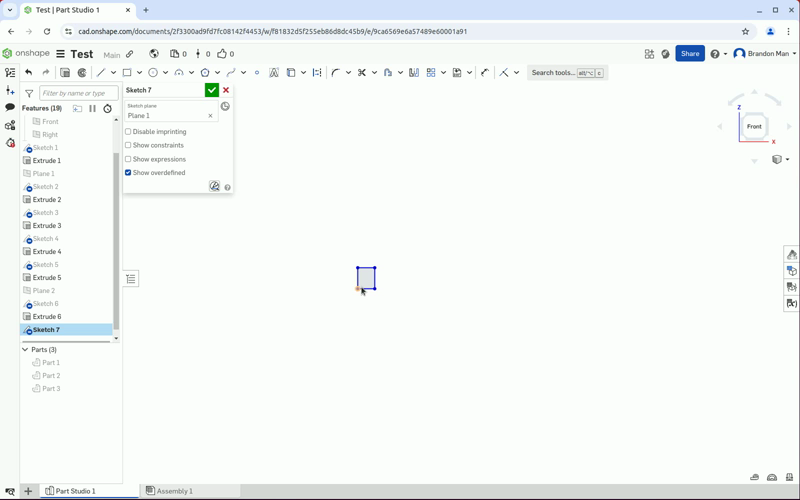
scroll(6)
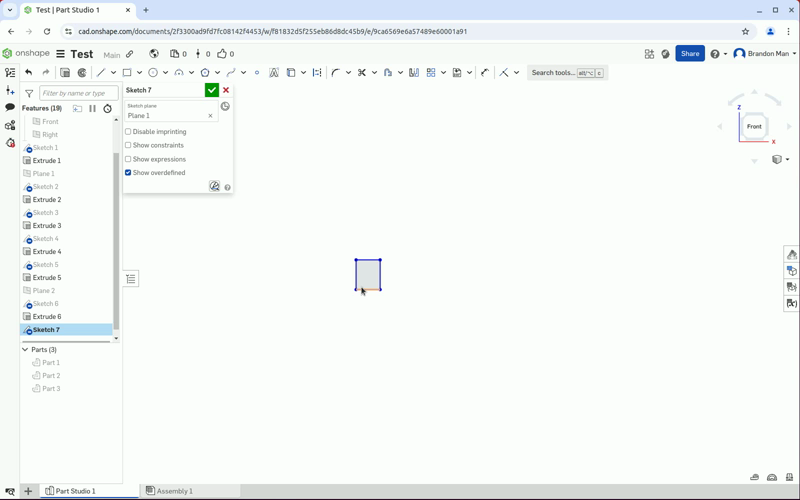
scroll(6)
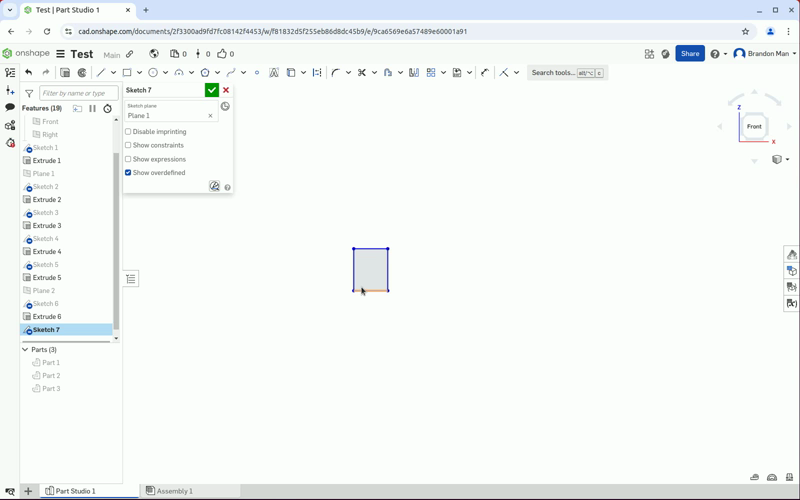
scroll(6)
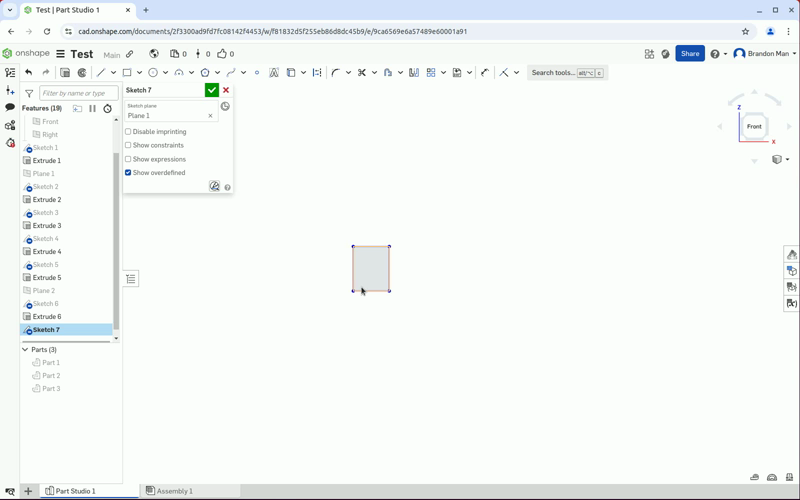
scroll(6)
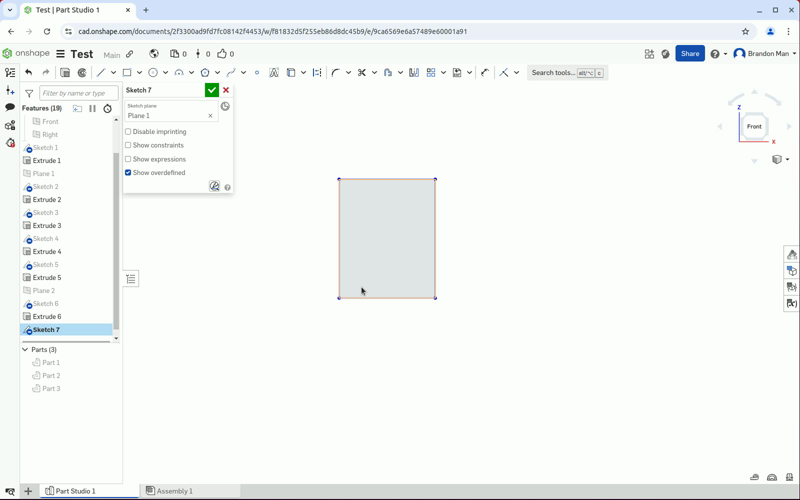
click(361, 286)
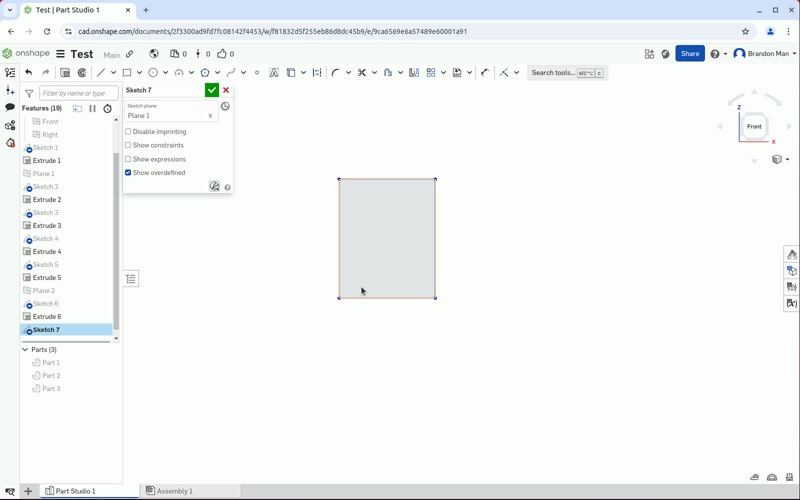
scroll(-6)
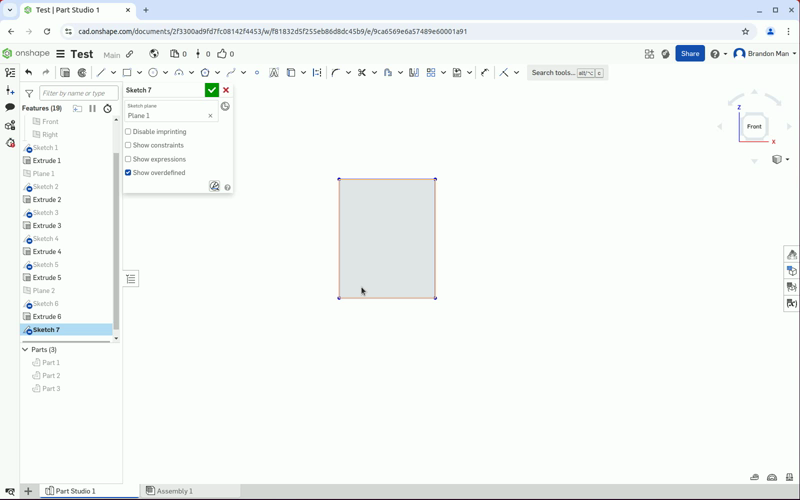
scroll(-6)
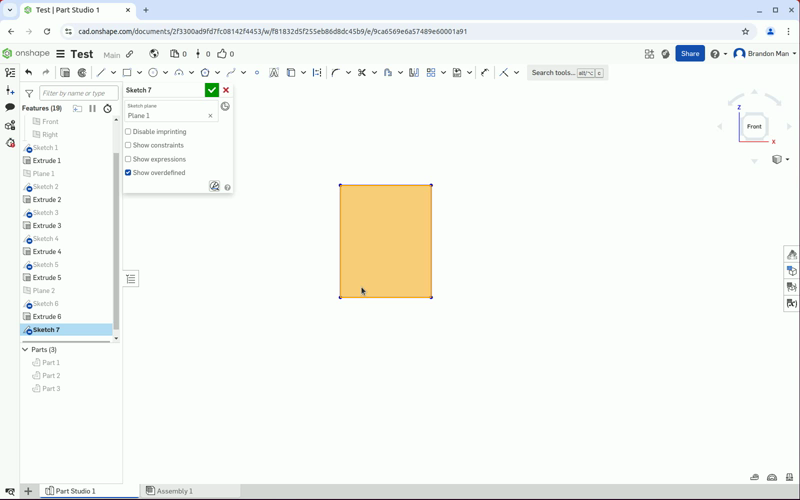
scroll(-6)
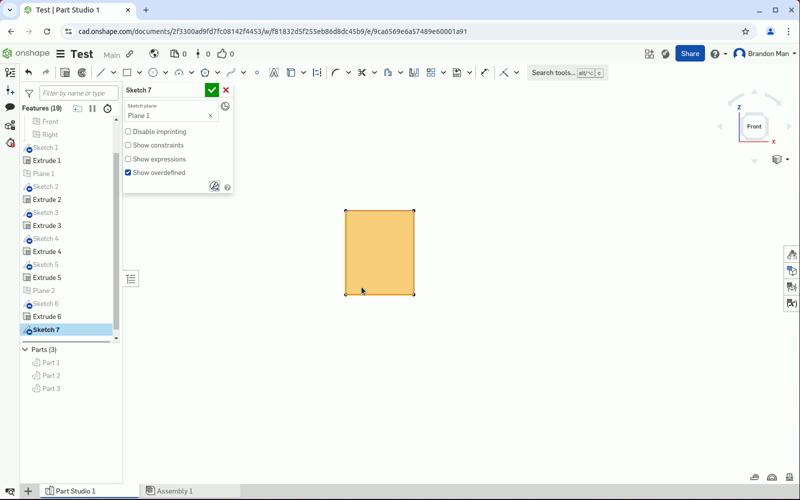
scroll(-6)
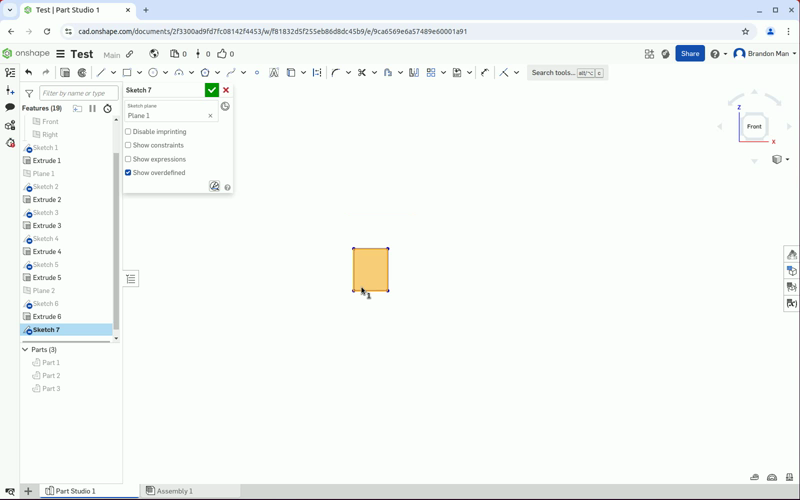
scroll(-6)
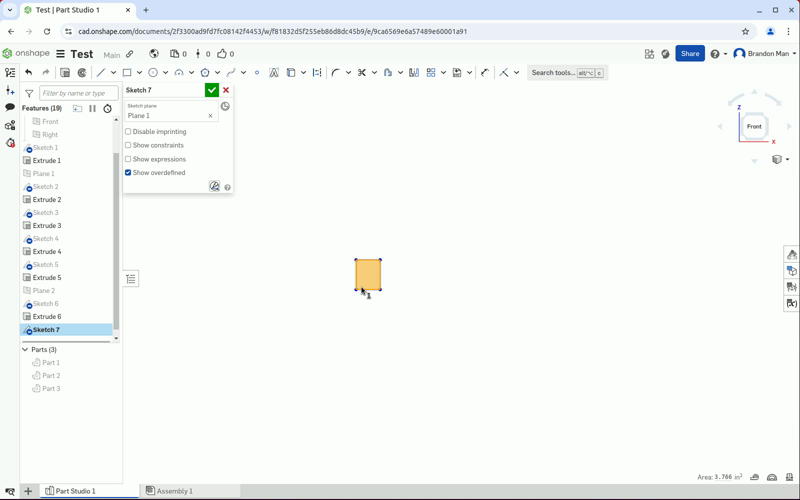
scroll(-6)
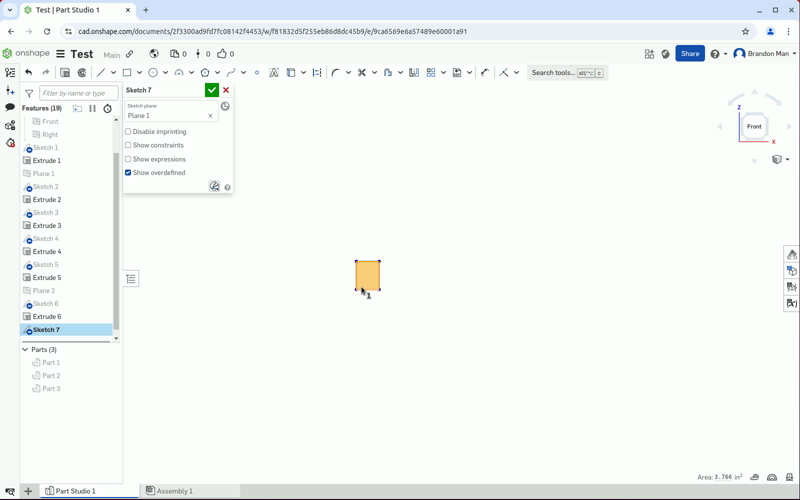
scroll(-6)
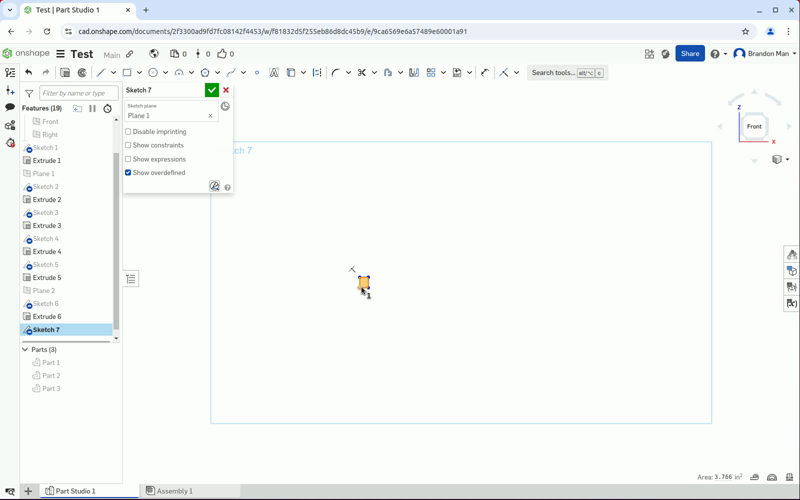
mouse_move(73, 352)
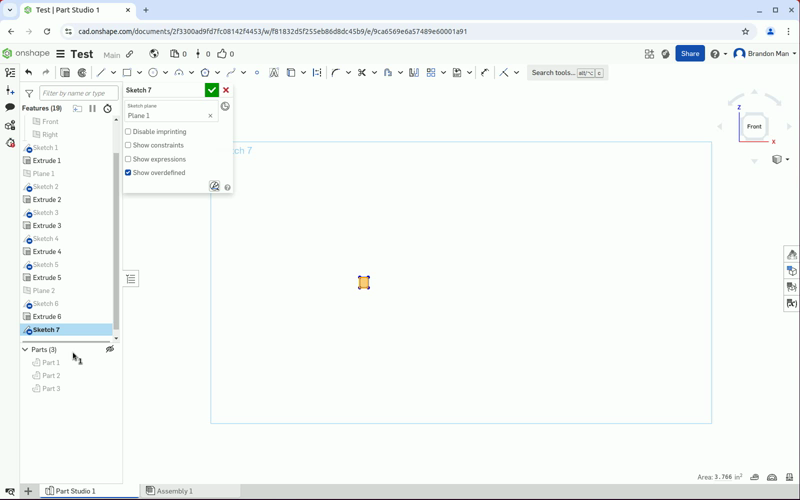
key(shift+y)
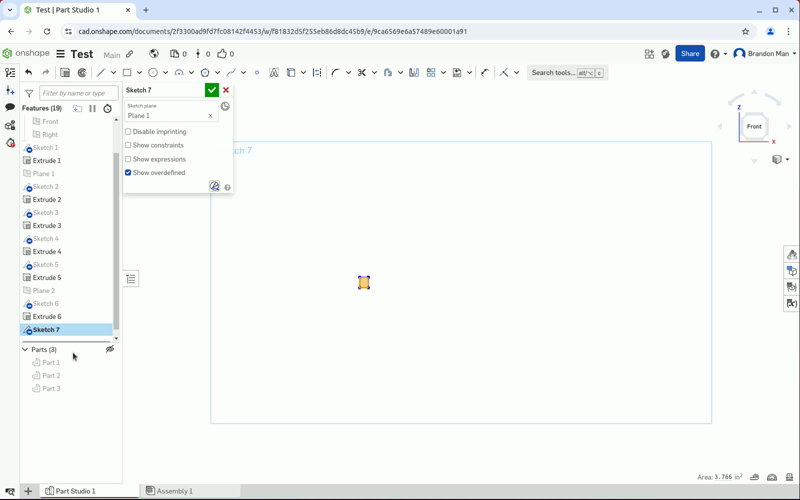
key(shift+e)
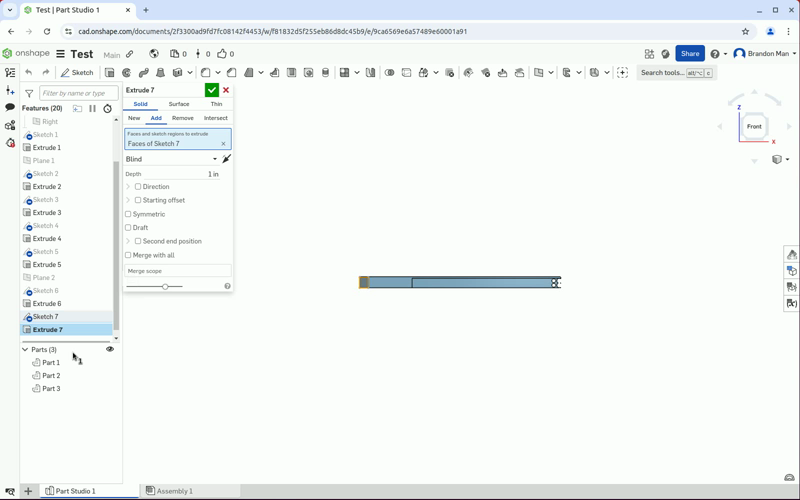
mouse_move(143, 106)
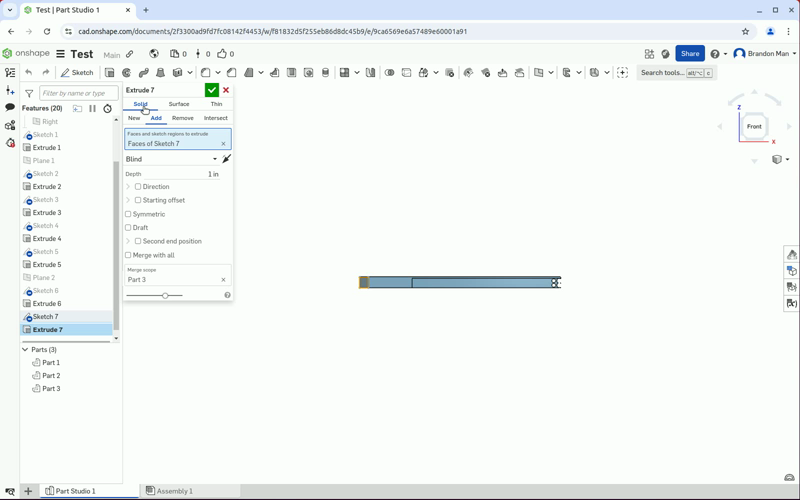
click(143, 106)
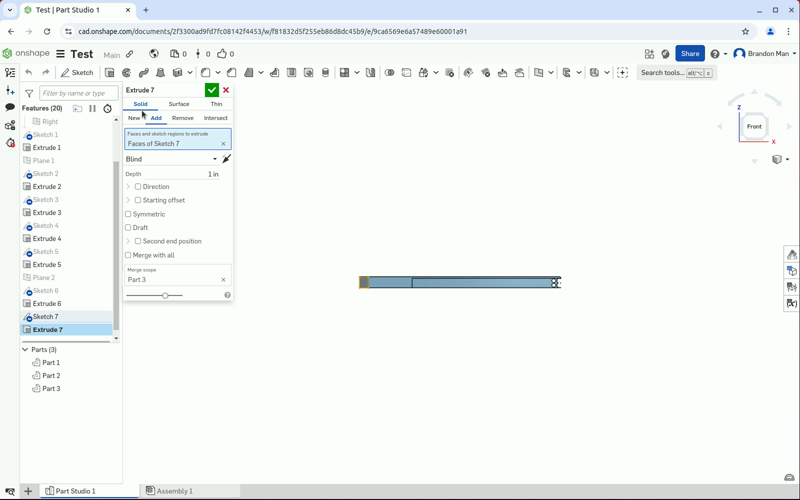
mouse_move(137, 120)
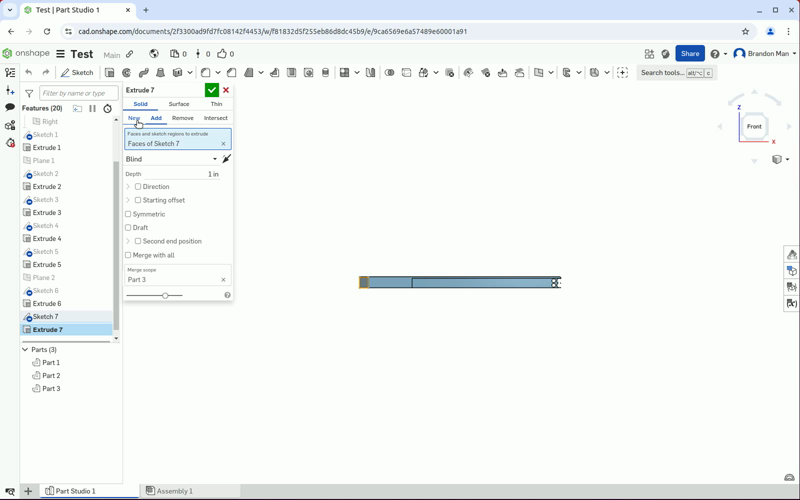
click(137, 120)
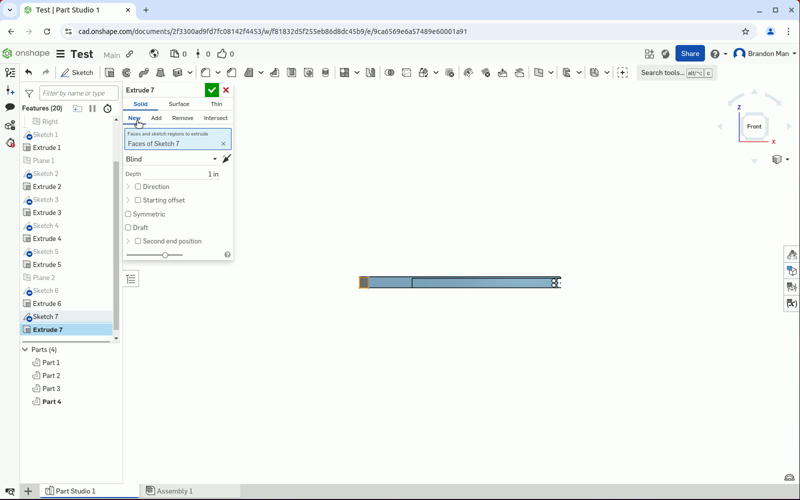
key(tab, 4)
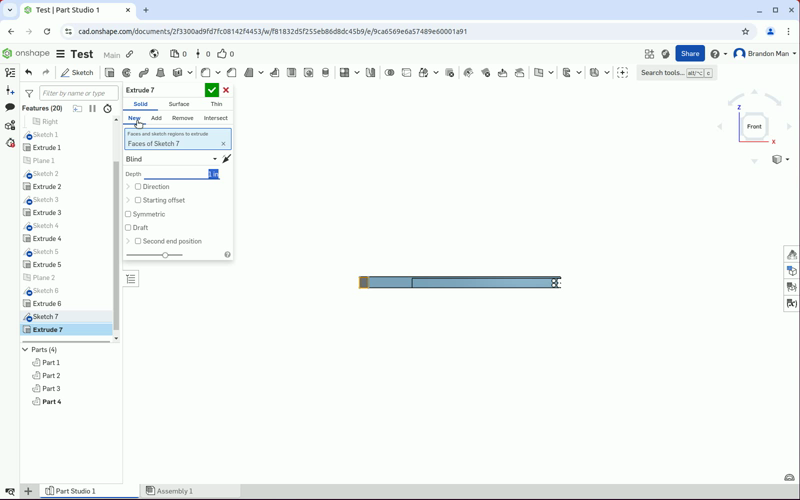
text(0.241)
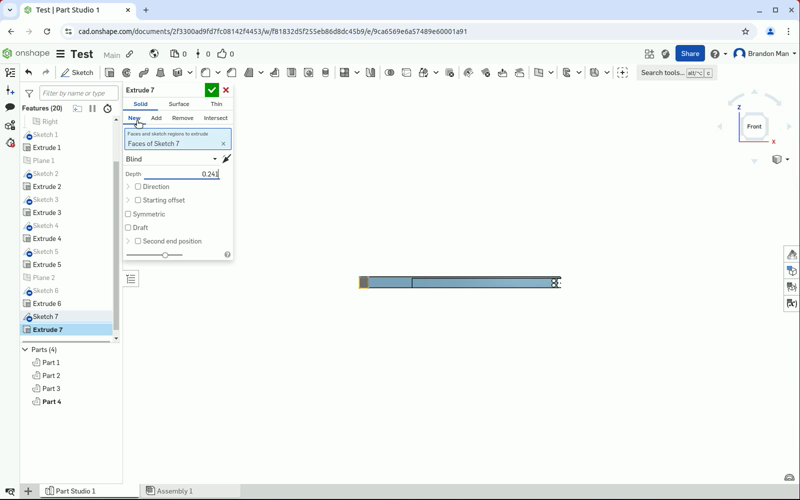
key(enter)
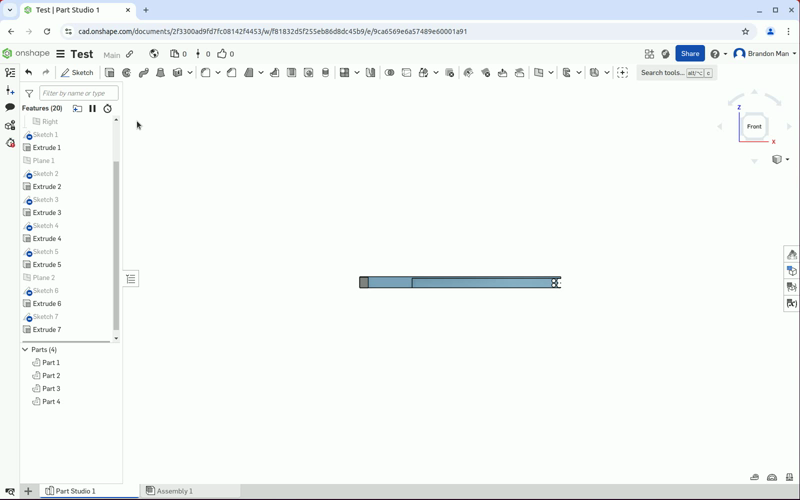
key(shift+h)
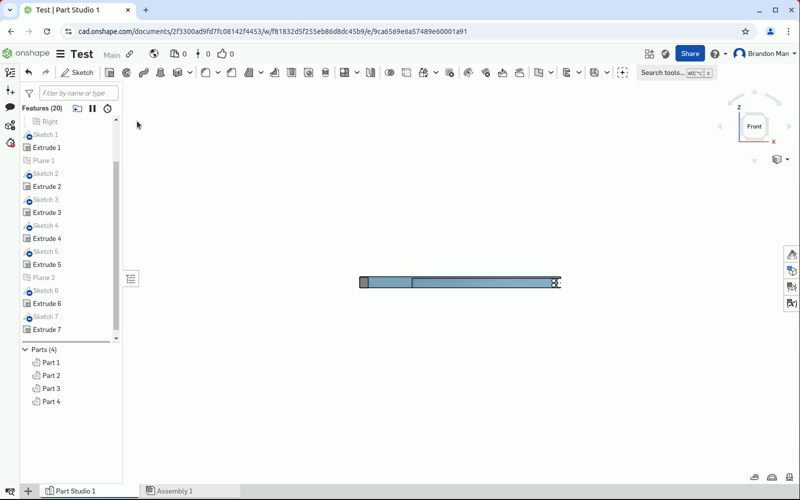
key(shift+h)
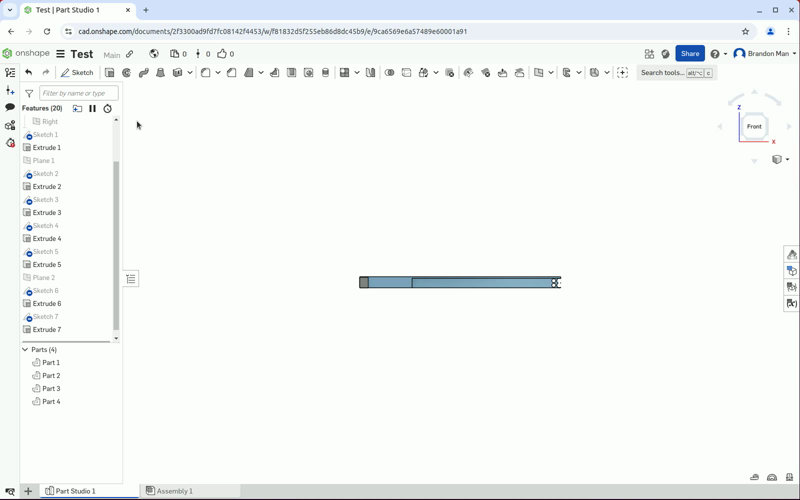
mouse_move(69, 137)
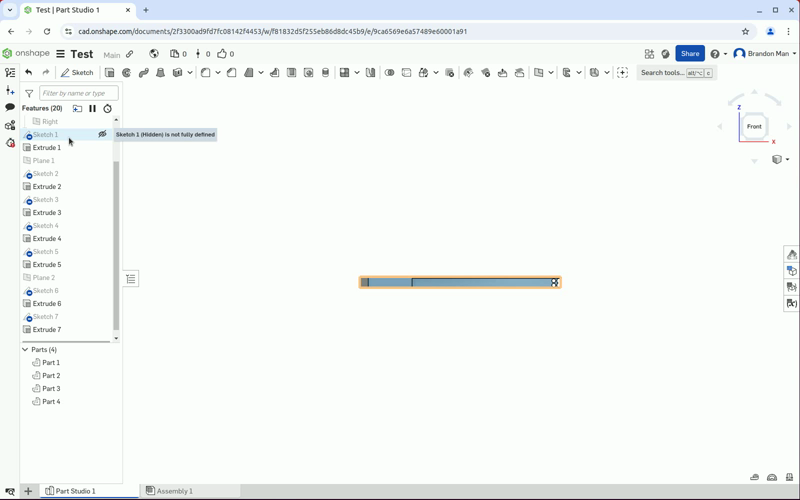
click(69, 137)
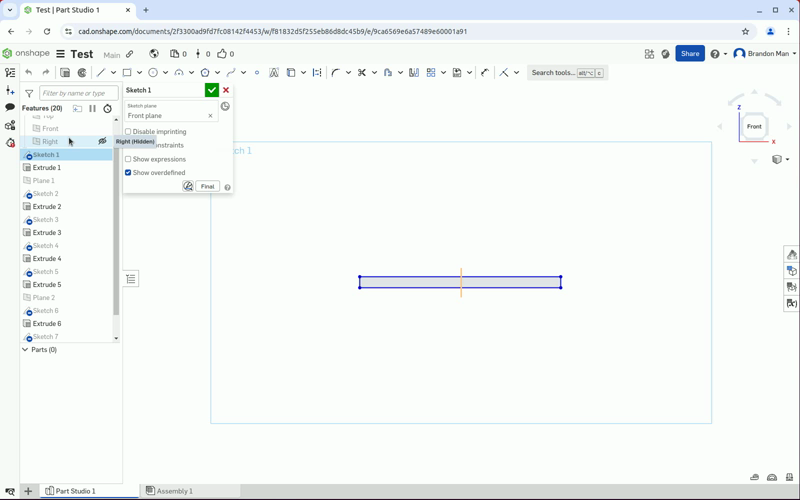
mouse_move(229, 92)
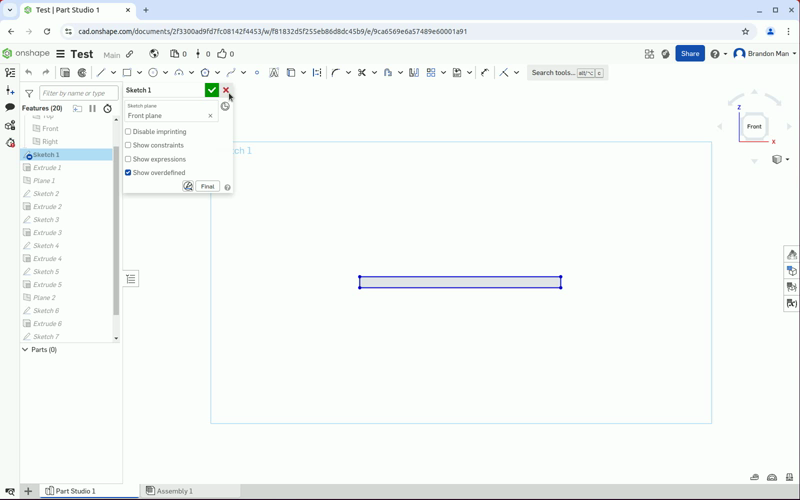
click(229, 92)
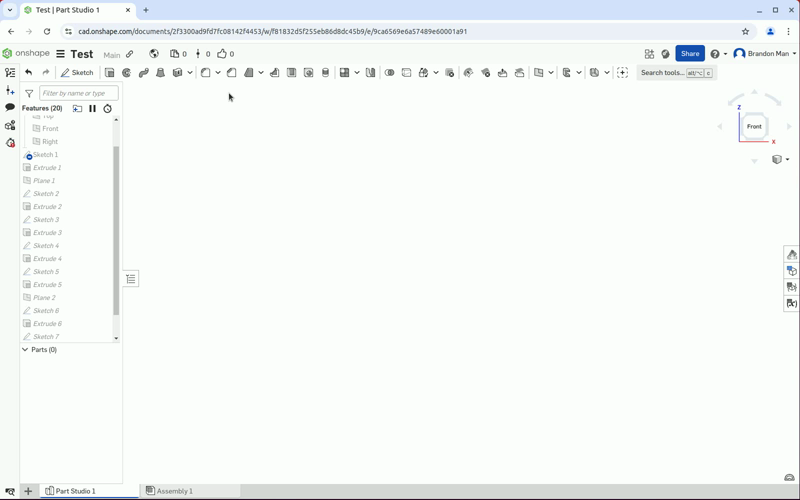
key(shift+s)
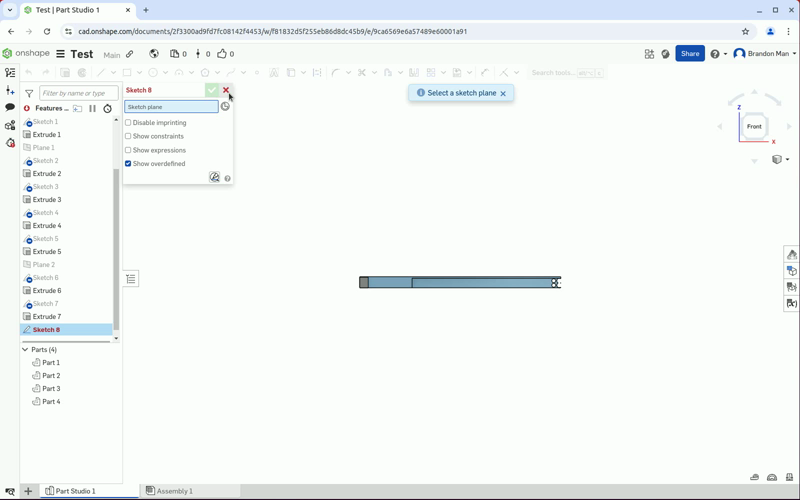
mouse_move(69, 150)
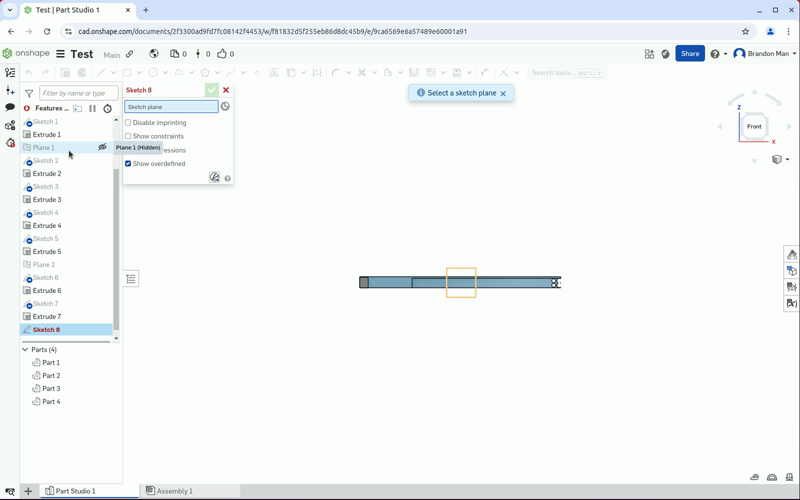
click(69, 150)
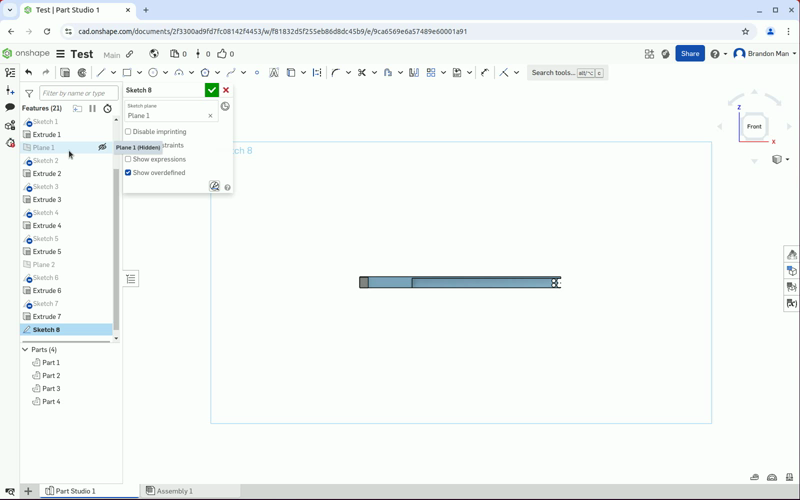
mouse_move(73, 352)
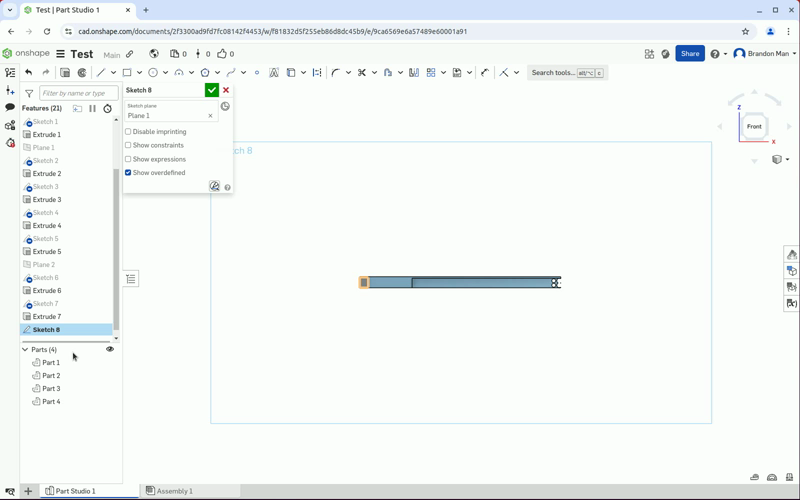
key(y)
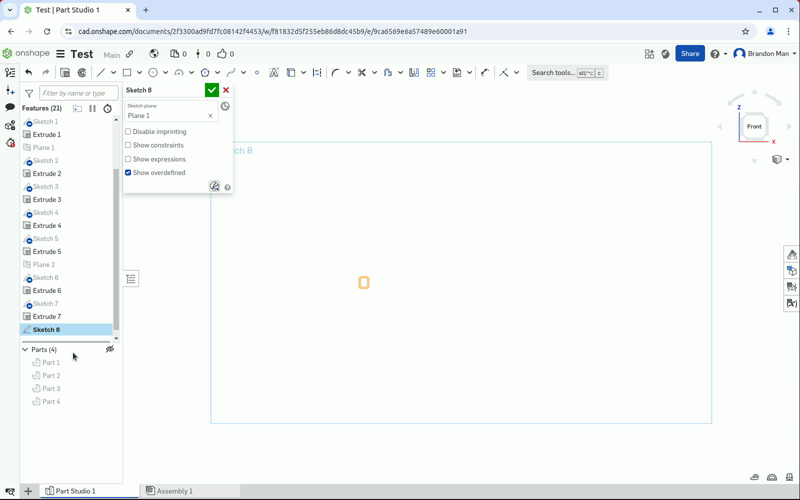
key(l)
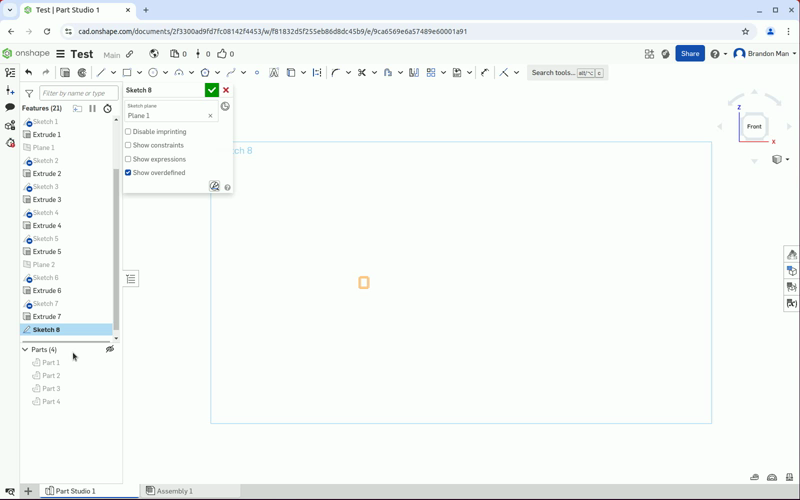
key_down(shift)
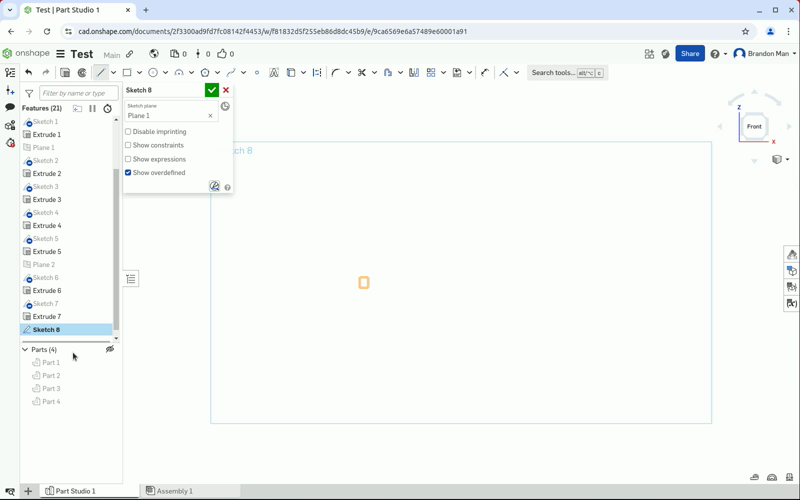
mouse_move(348, 287)
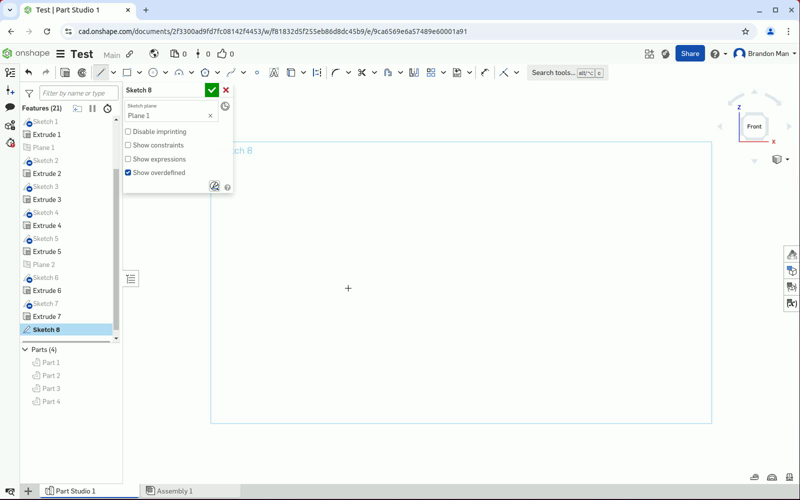
click(348, 287)
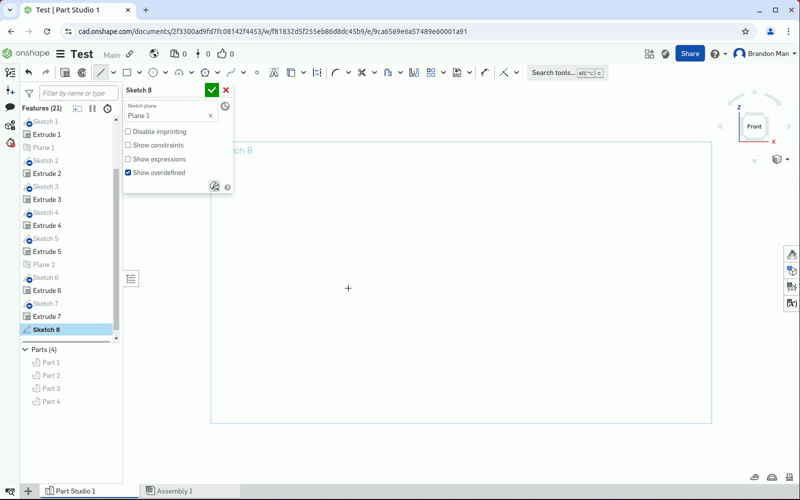
key_up(shift)
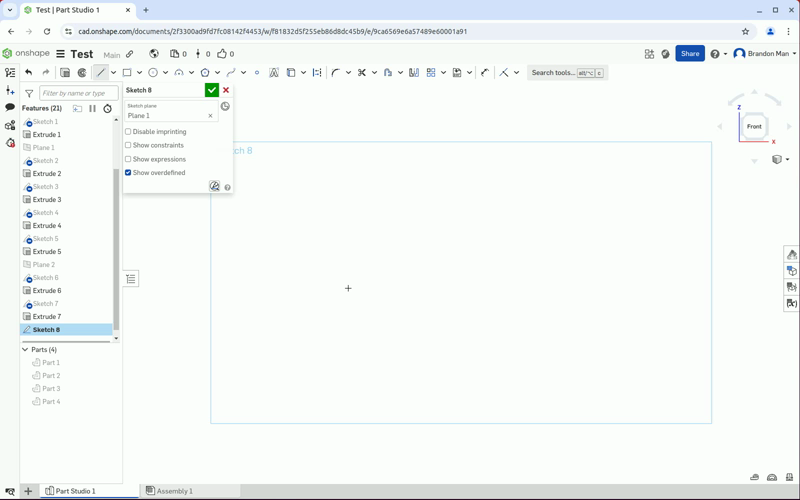
key_down(shift)
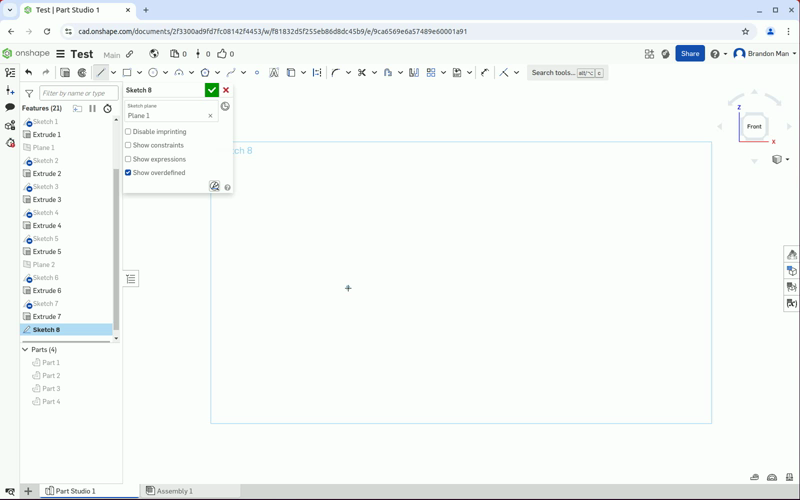
mouse_move(378, 287)
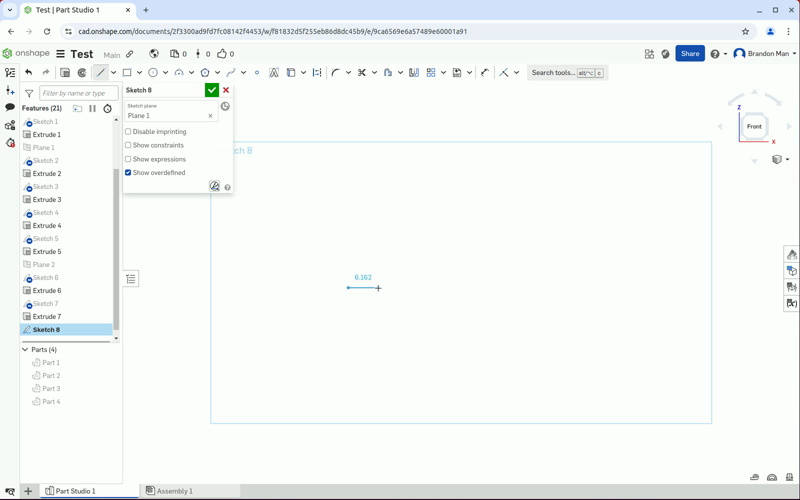
mouse_move(361, 287)
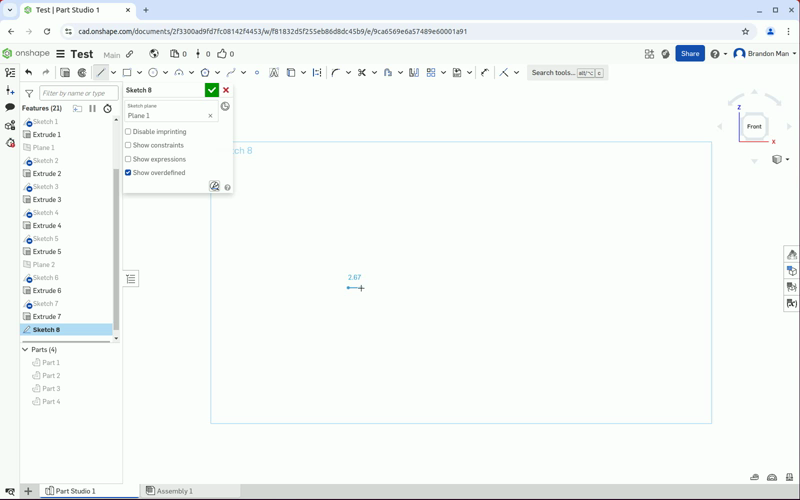
click(361, 287)
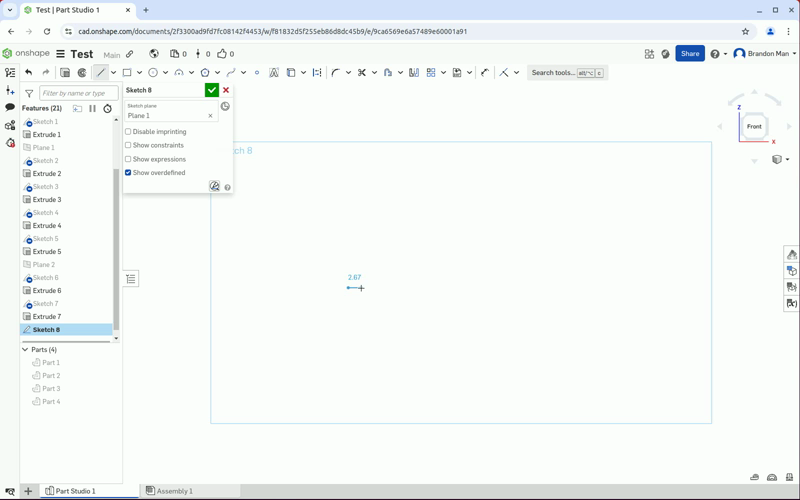
key_up(shift)
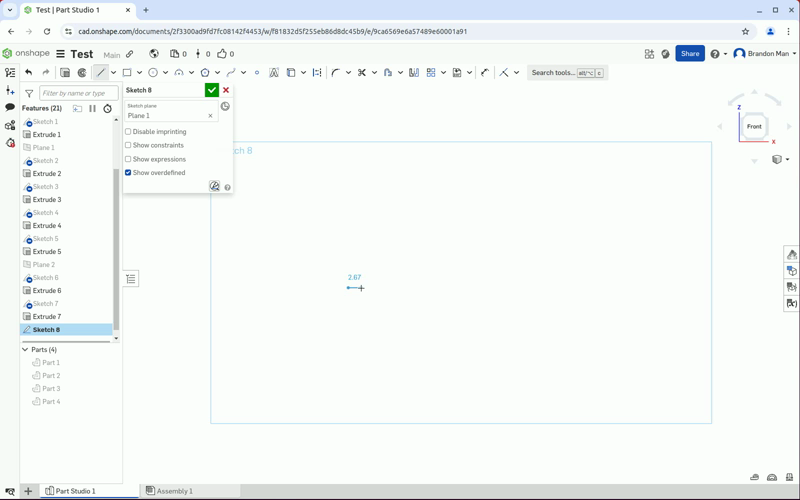
key_down(shift)
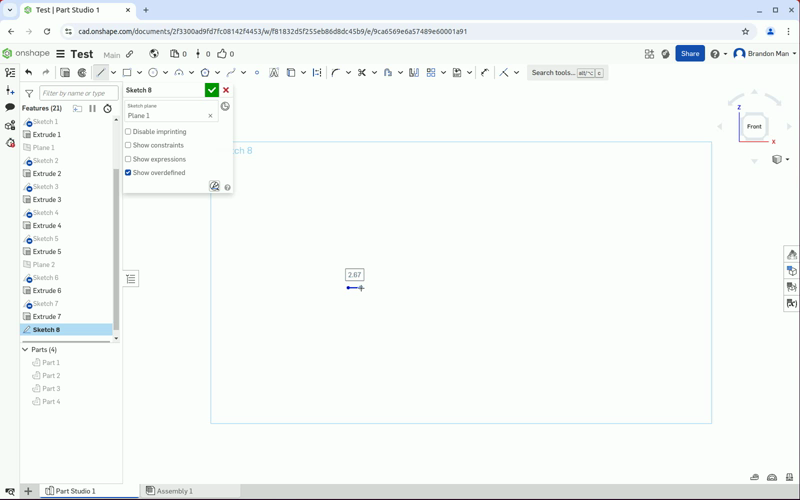
mouse_move(391, 287)
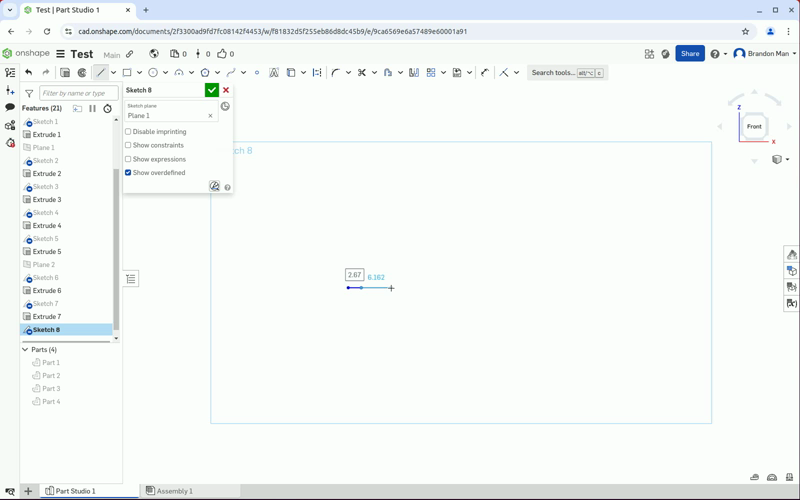
mouse_move(361, 276)
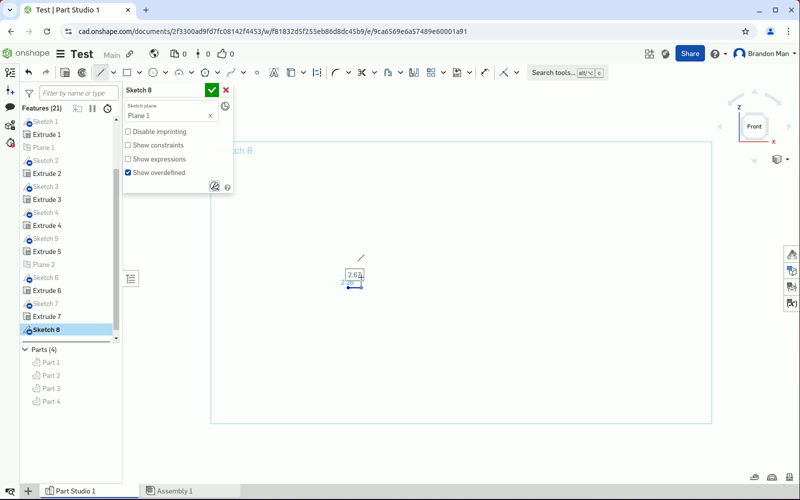
click(361, 276)
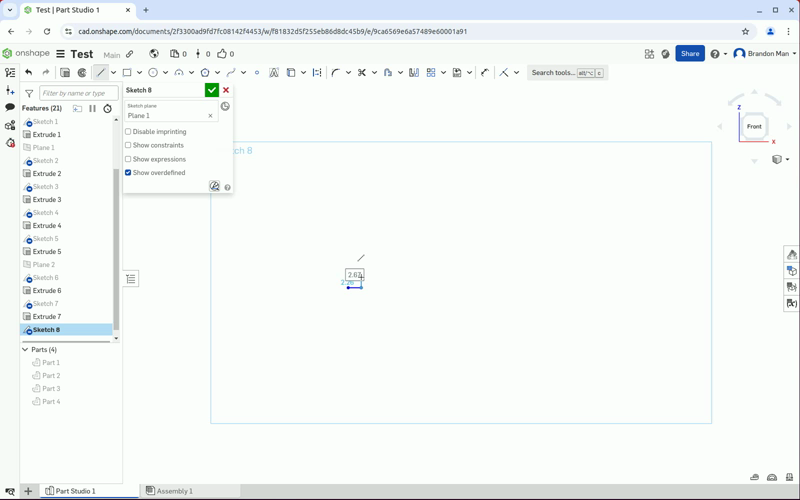
key_up(shift)
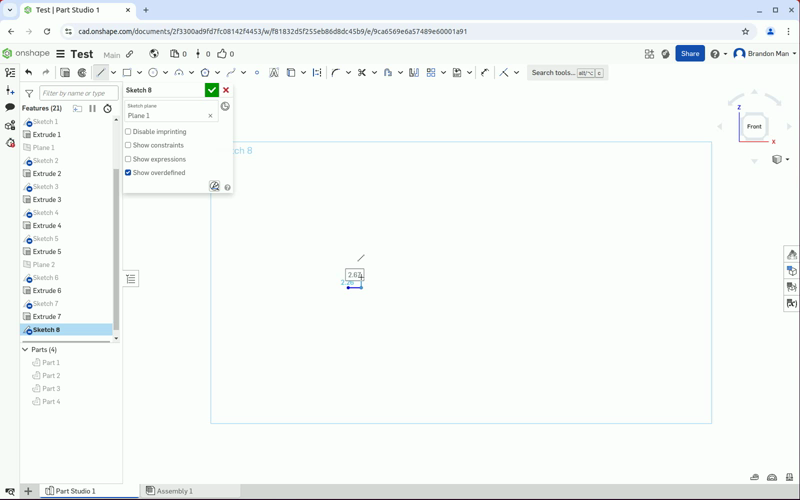
key_down(shift)
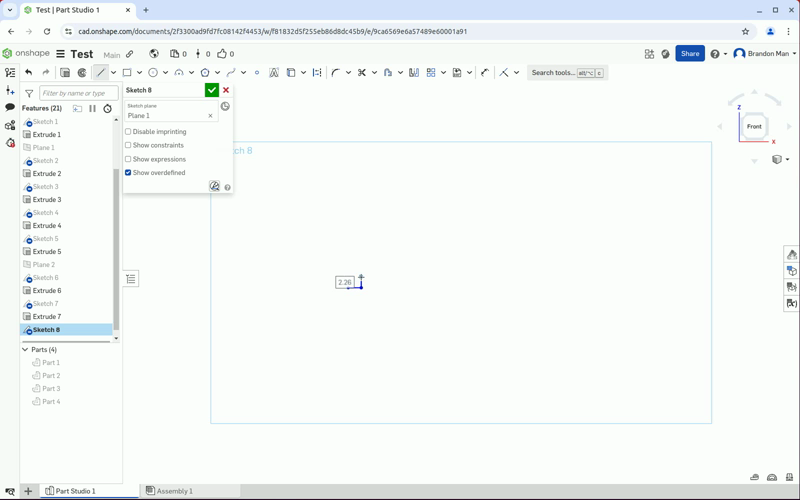
mouse_move(391, 276)
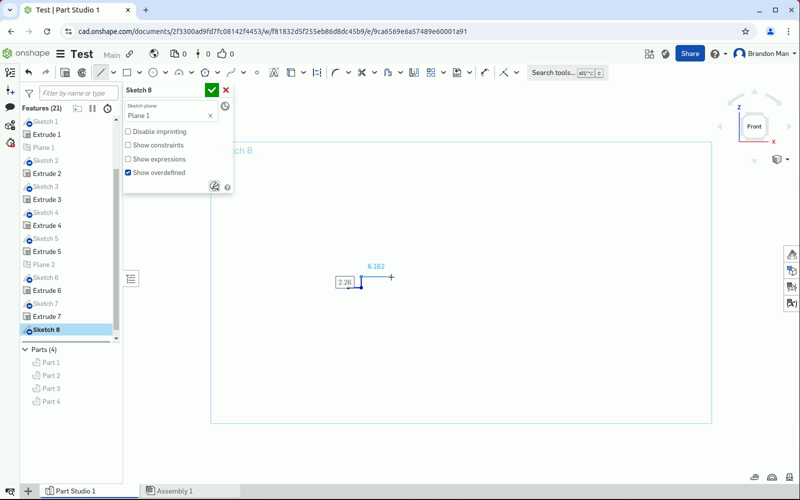
mouse_move(348, 276)
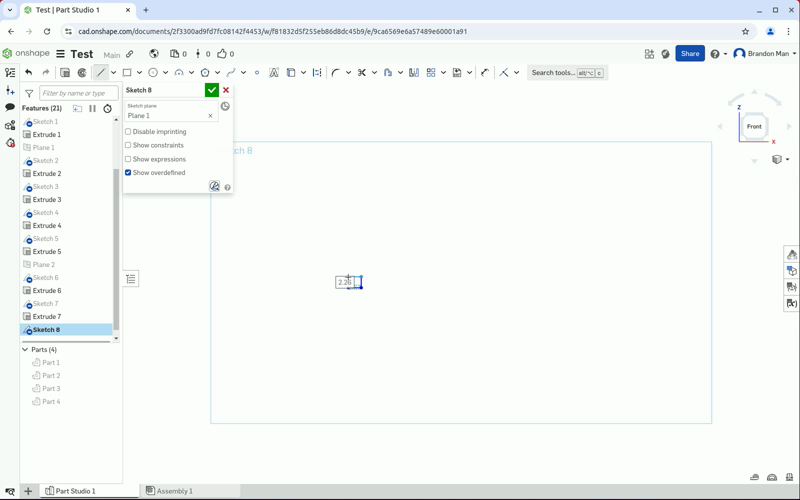
click(348, 276)
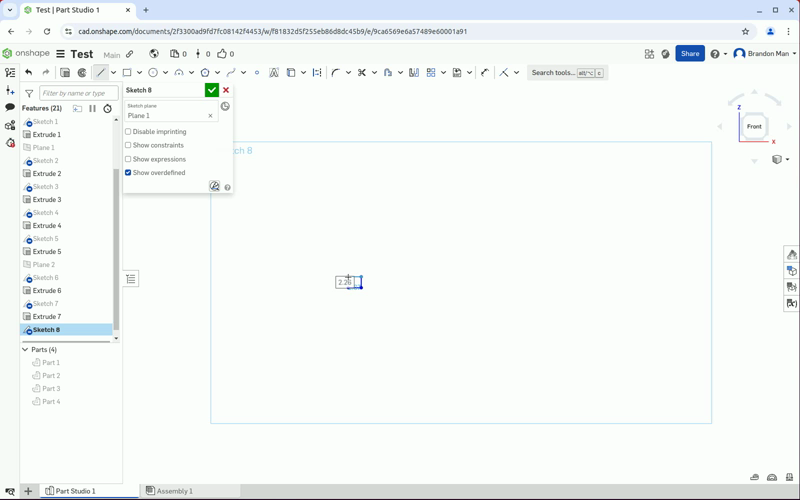
key_up(shift)
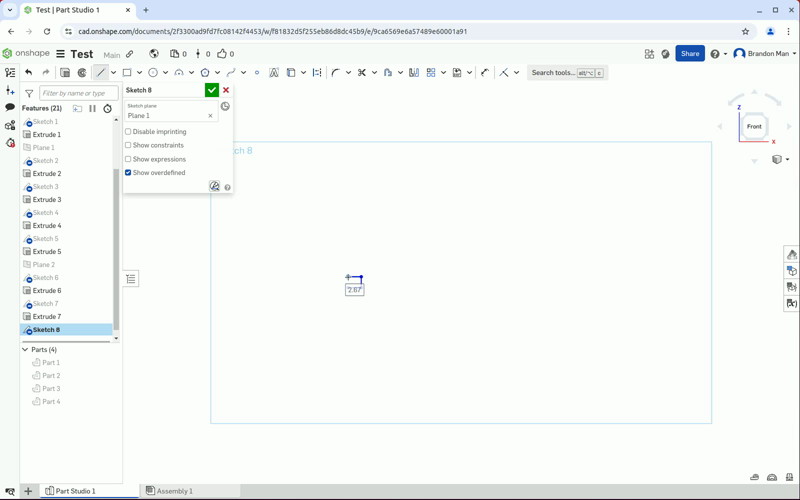
mouse_move(378, 276)
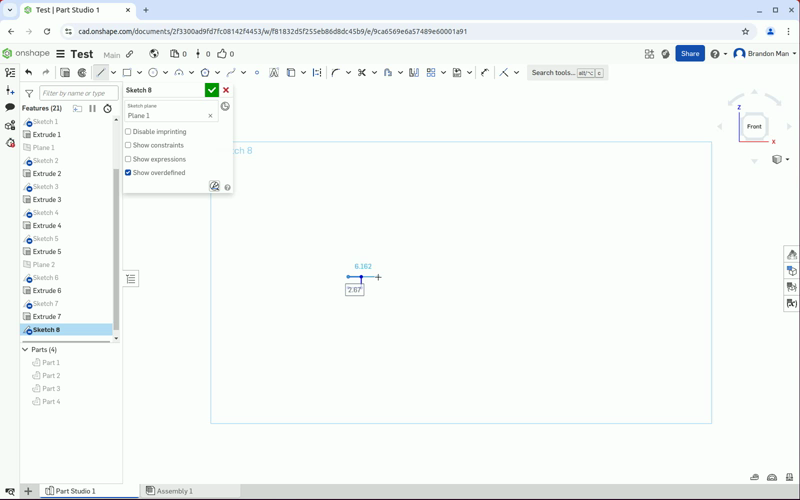
key_down(shift)
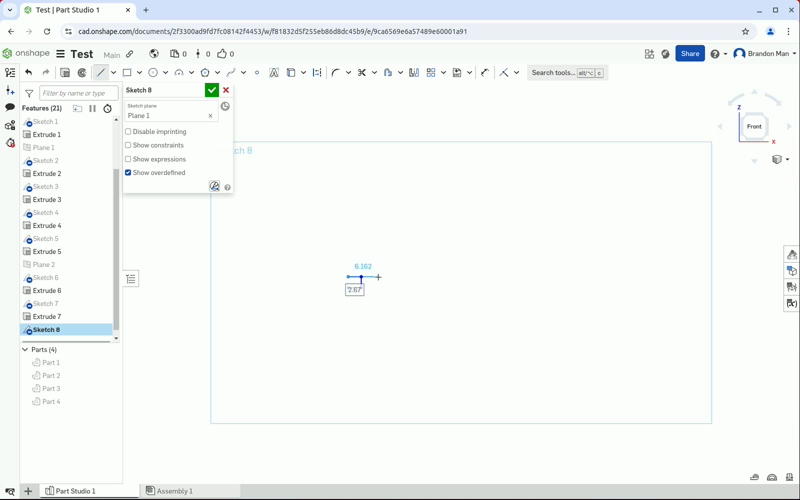
mouse_move(348, 287)
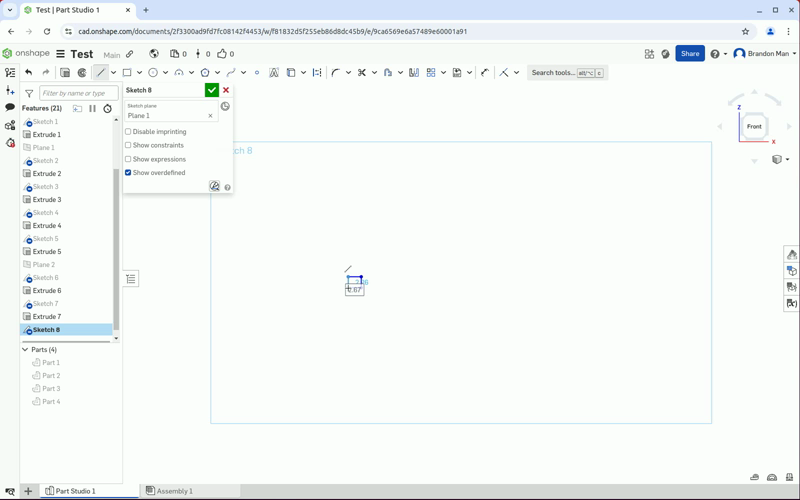
key_up(shift)
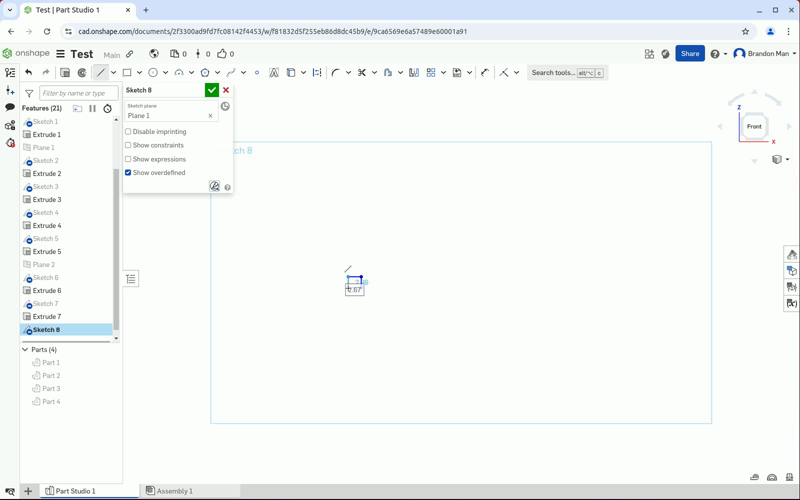
click(348, 287)
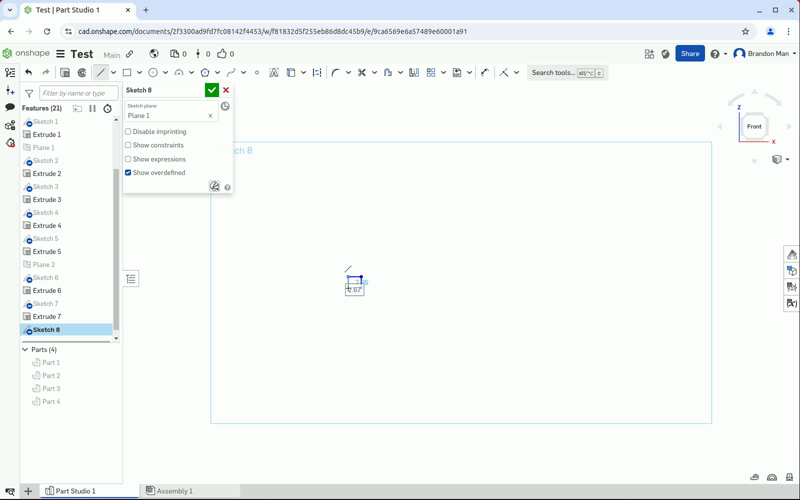
key(esc)
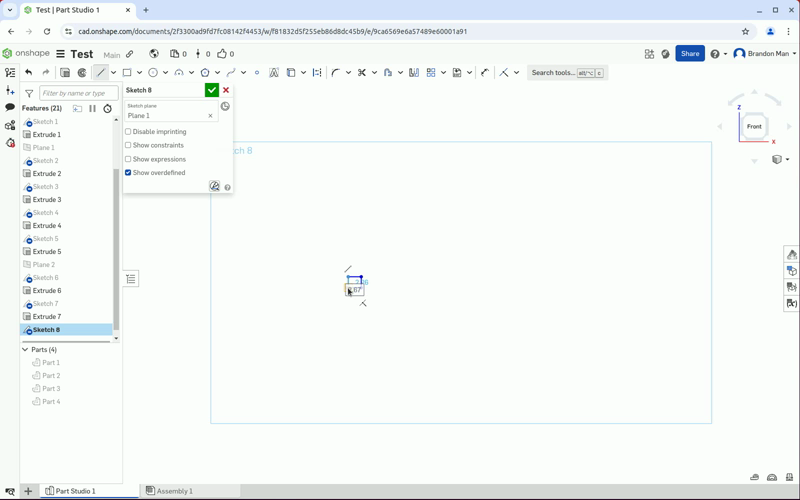
key(c)
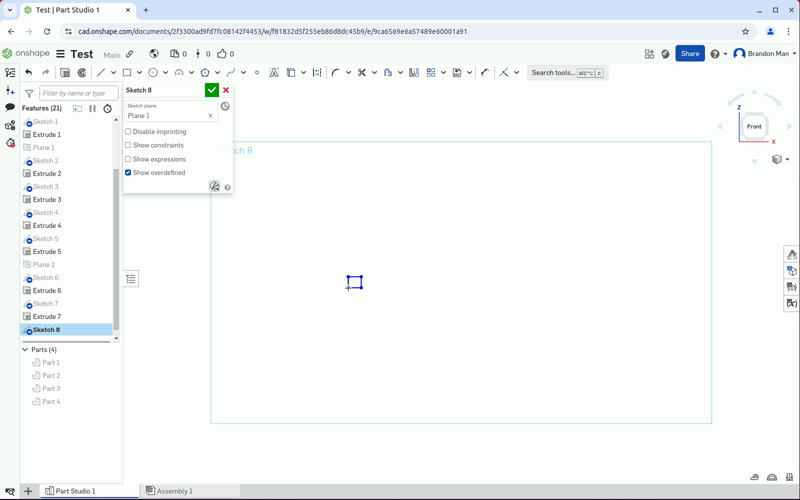
key_down(shift)
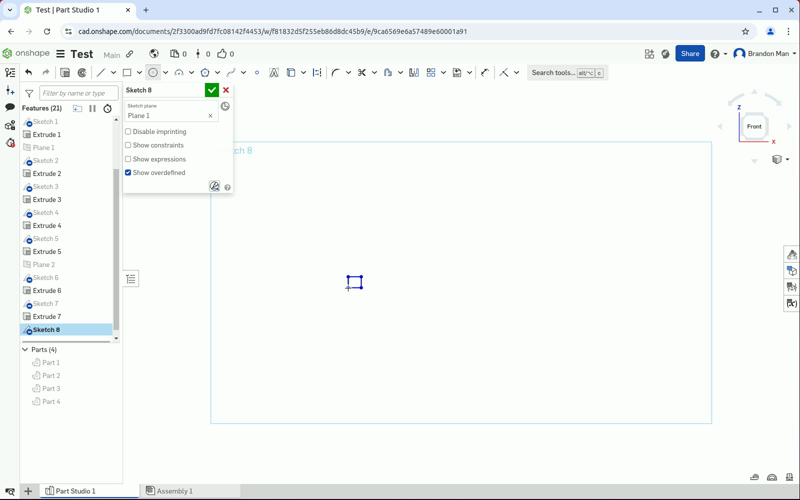
mouse_move(351, 284)
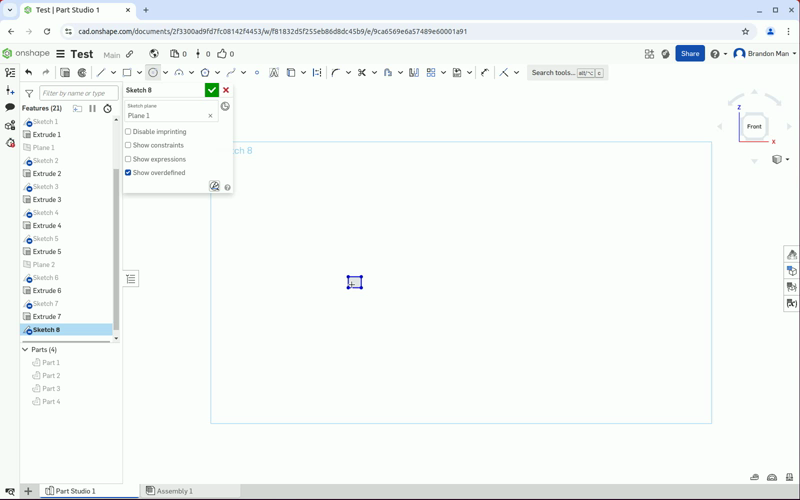
click(351, 284)
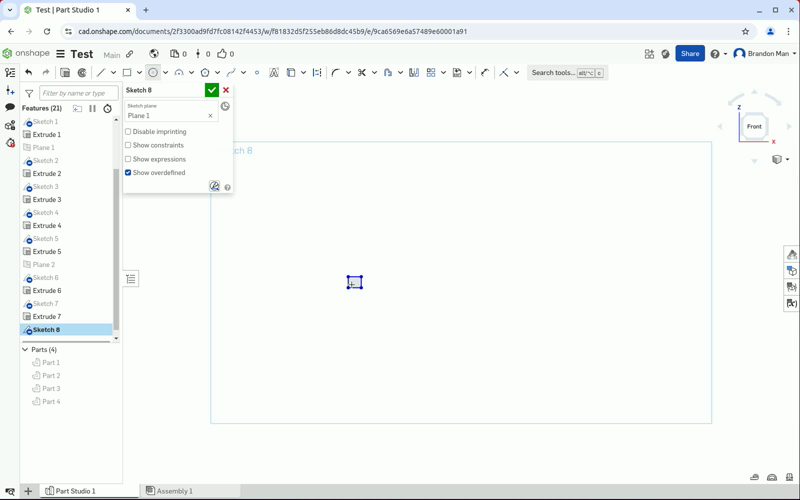
key_up(shift)
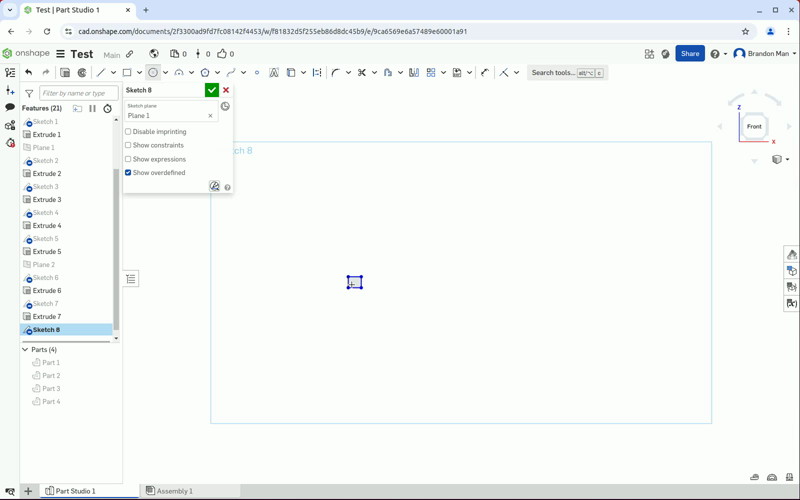
mouse_move(352, 284)
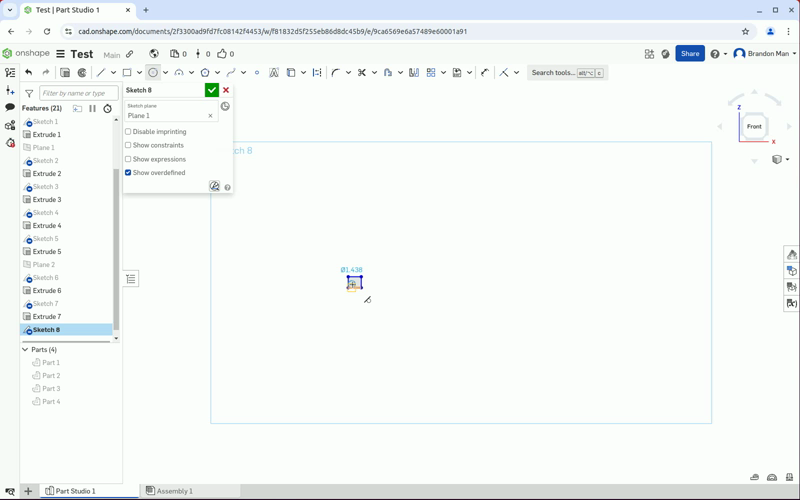
scroll(6)
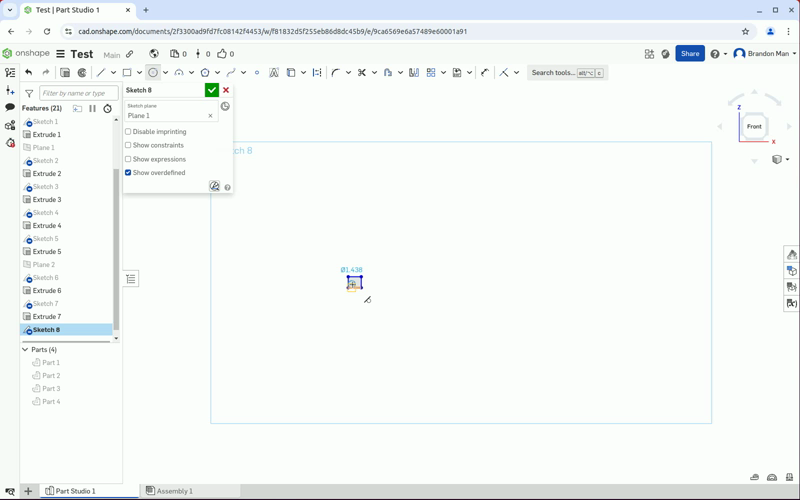
scroll(6)
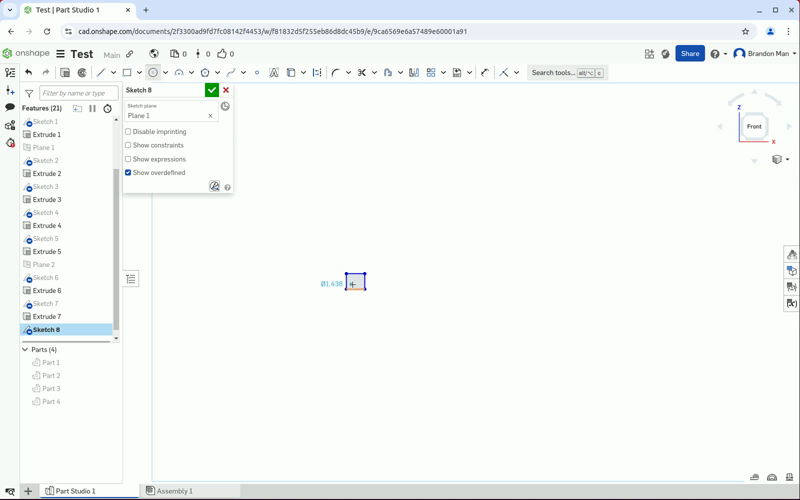
scroll(6)
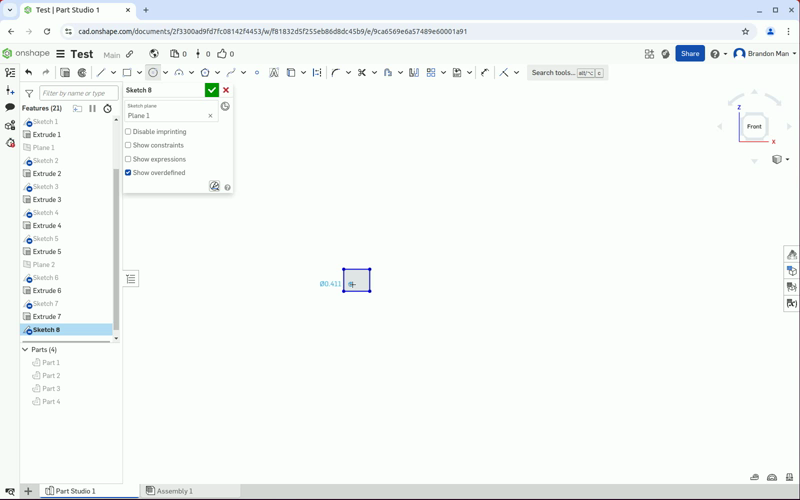
scroll(6)
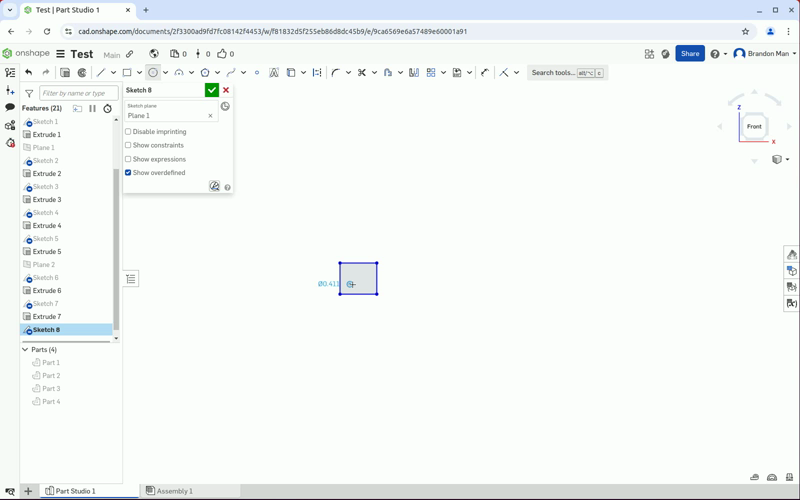
scroll(6)
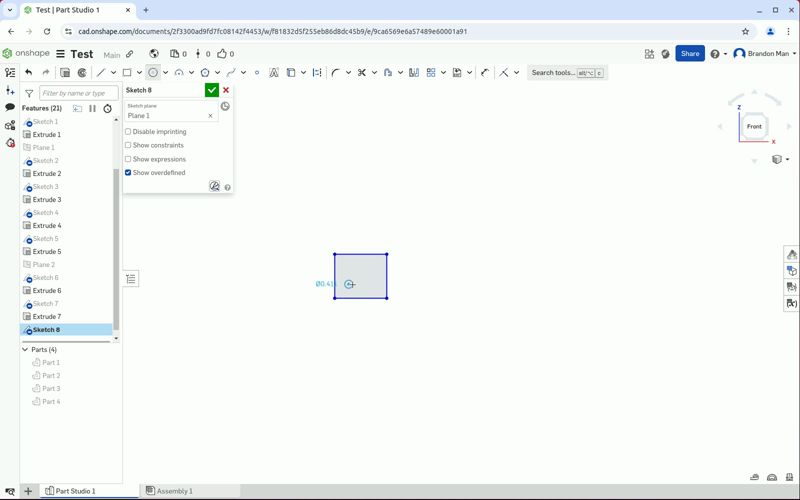
scroll(6)
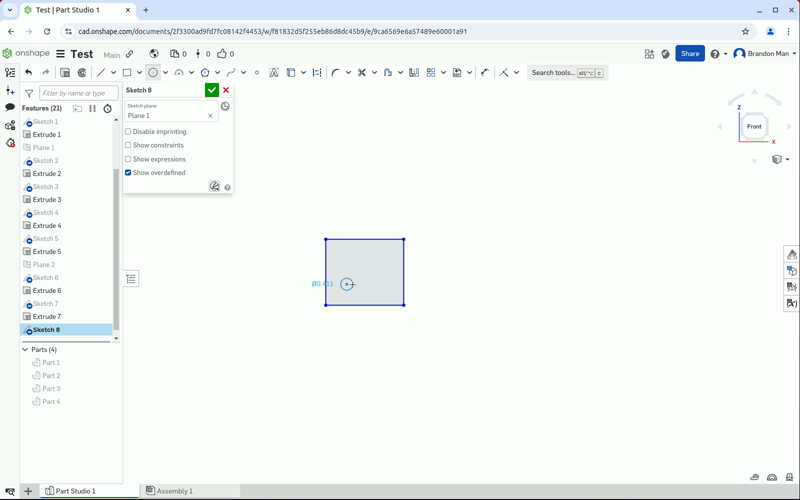
scroll(6)
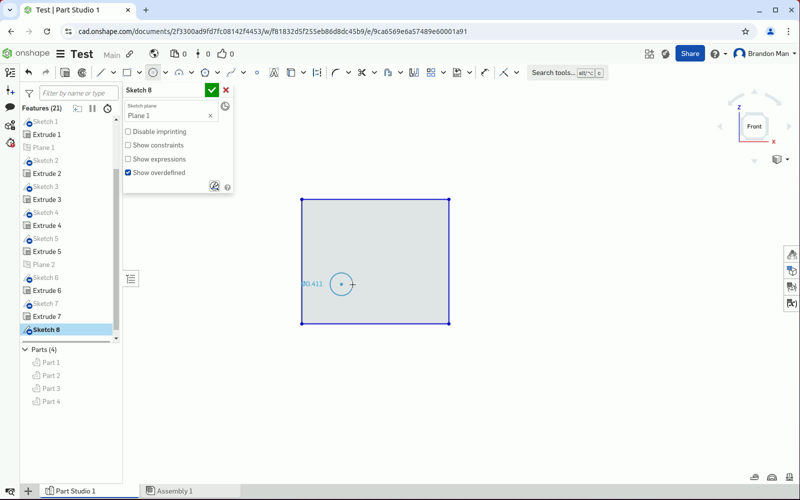
click(352, 284)
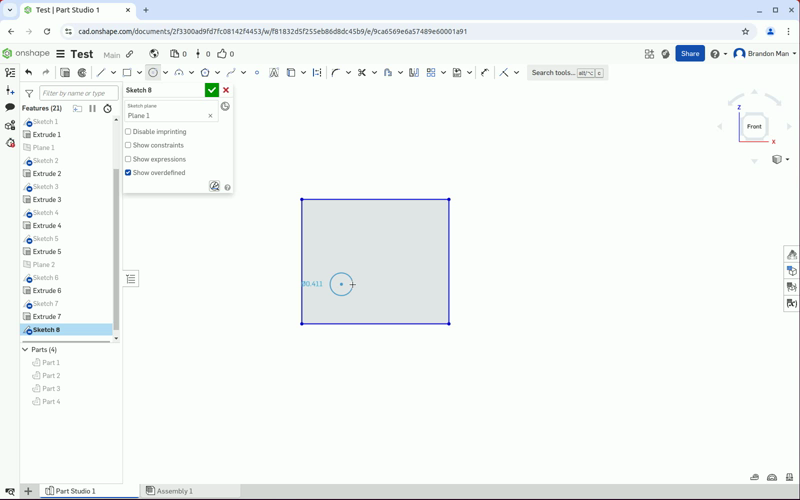
scroll(-6)
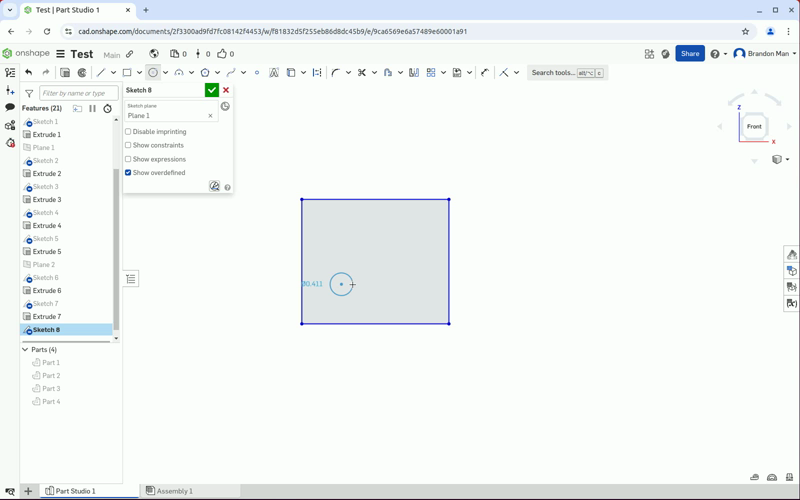
scroll(-6)
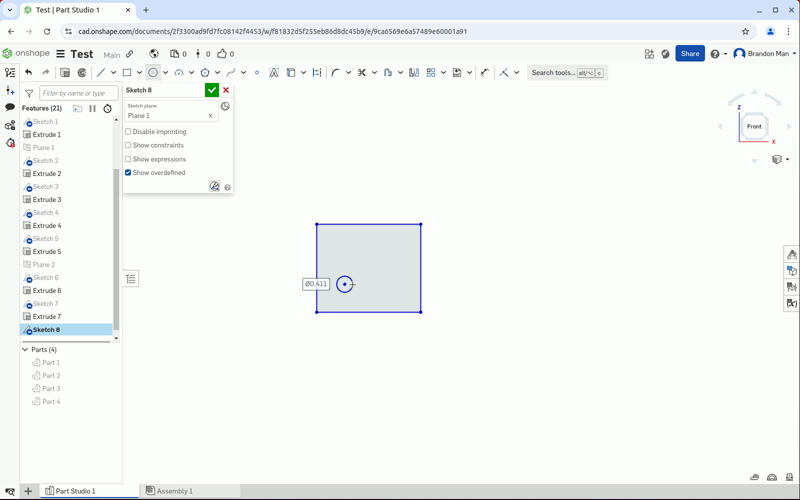
scroll(-6)
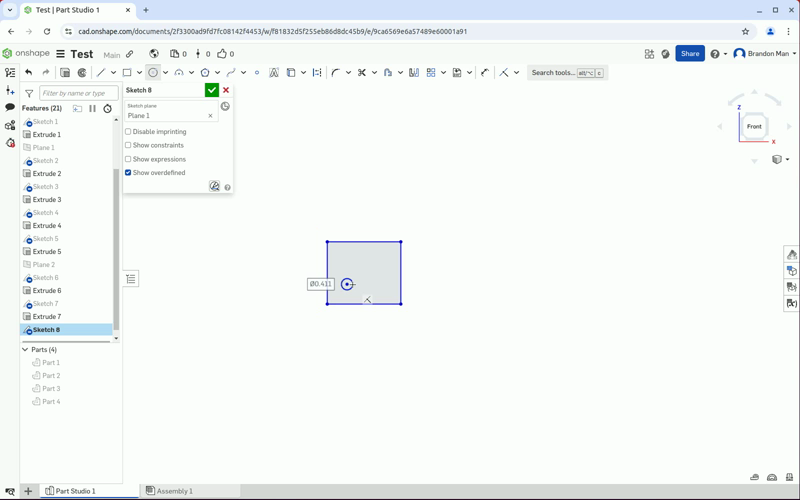
scroll(-6)
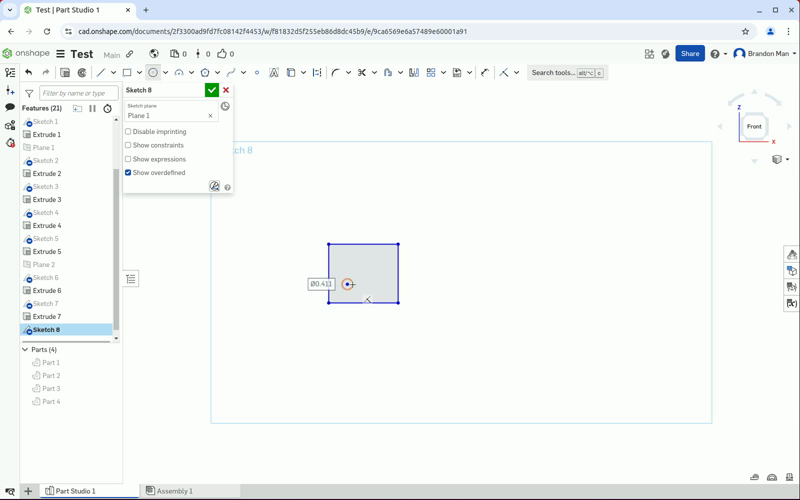
scroll(-6)
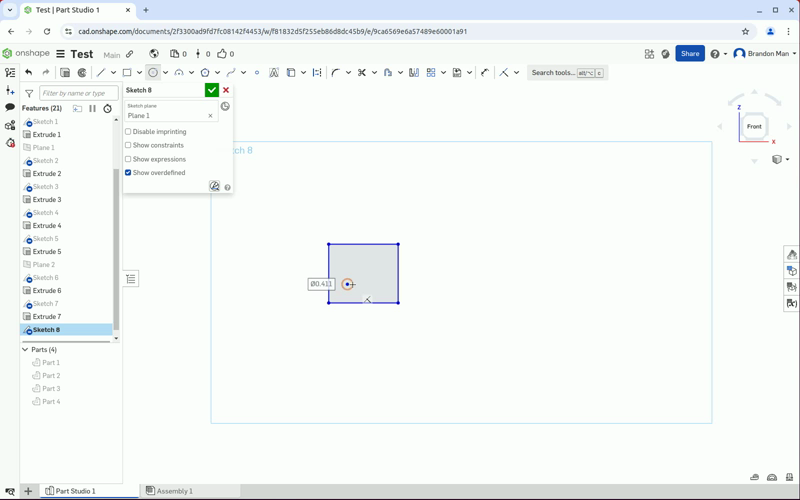
scroll(-6)
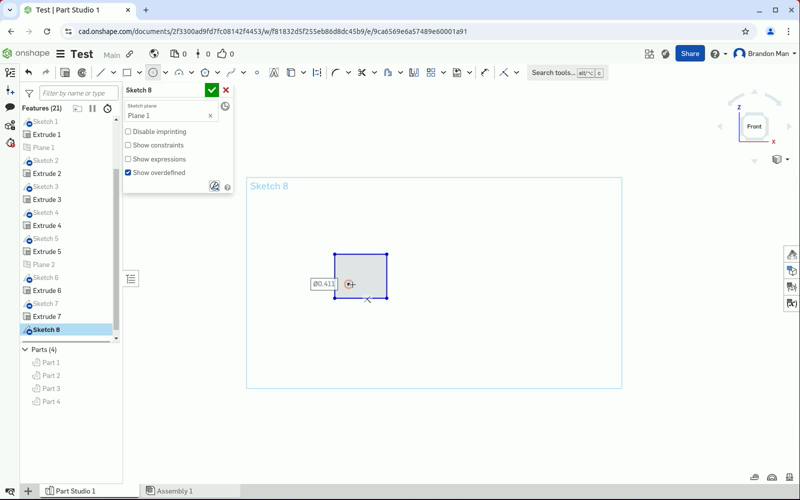
scroll(-6)
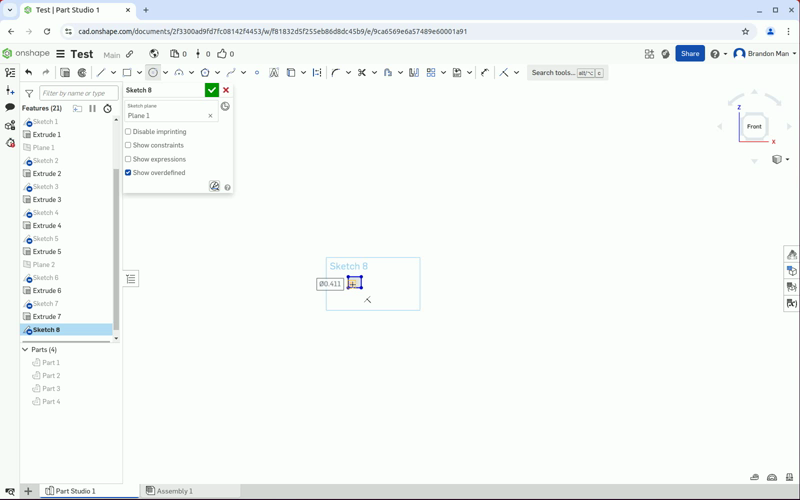
key(esc)
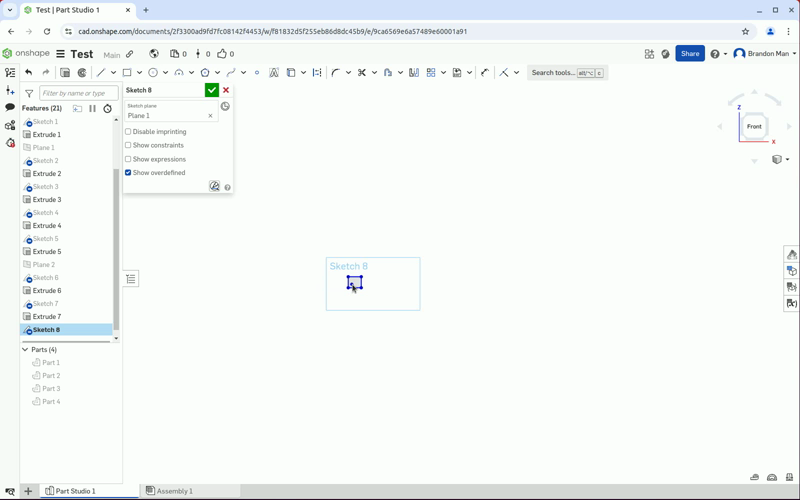
key(c)
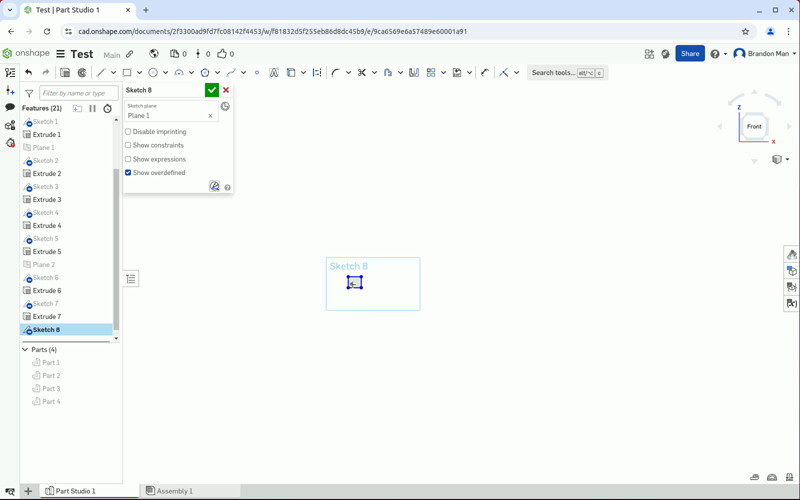
key_down(shift)
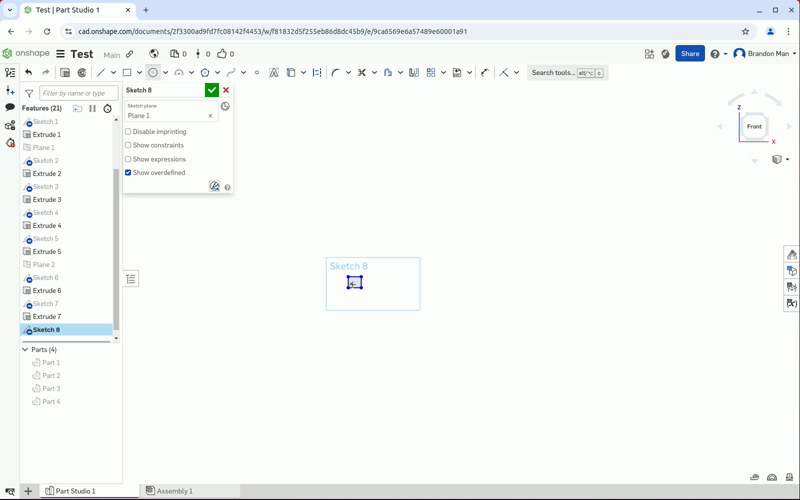
mouse_move(351, 280)
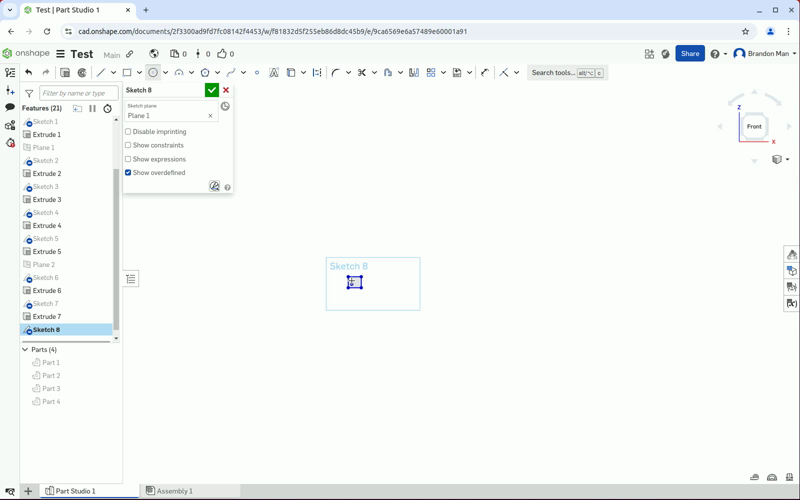
scroll(6)
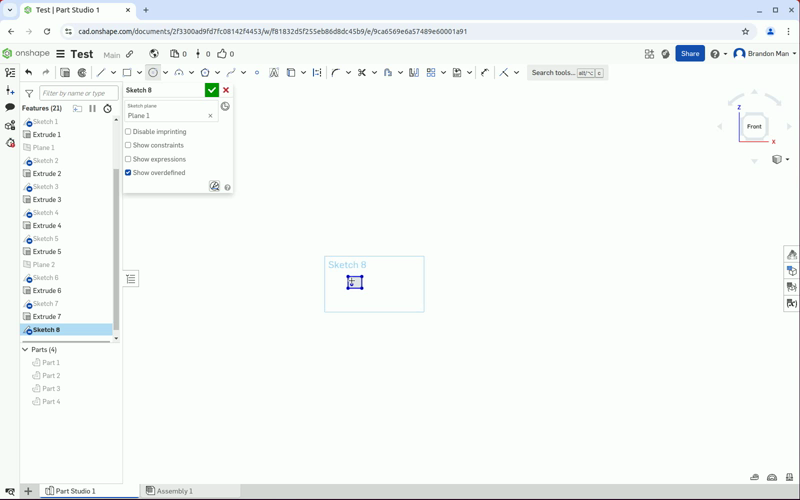
scroll(6)
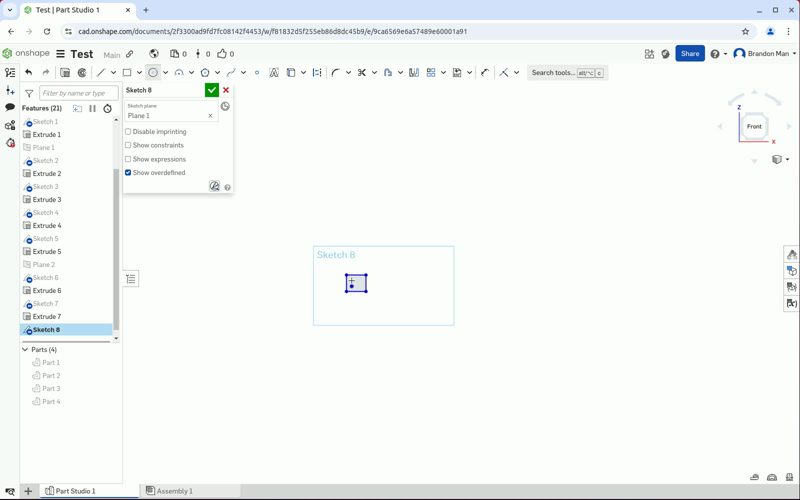
scroll(6)
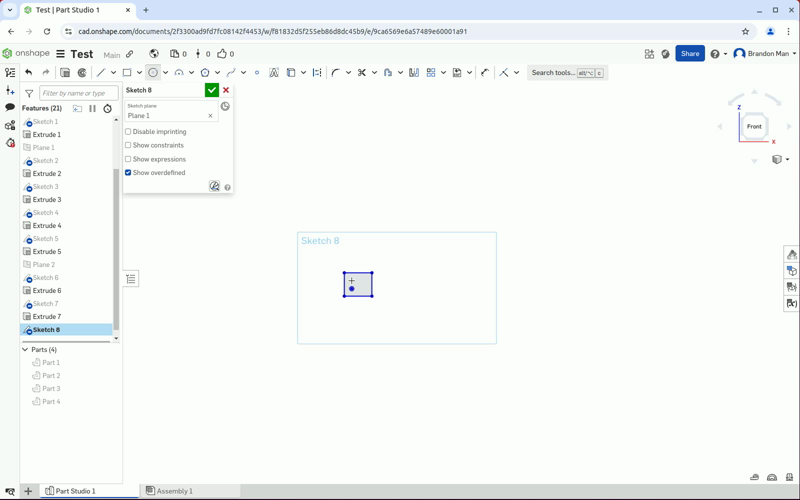
scroll(6)
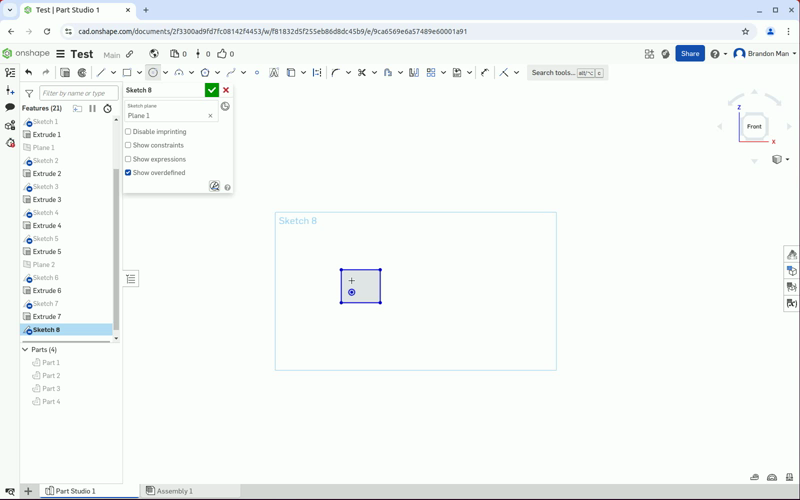
scroll(6)
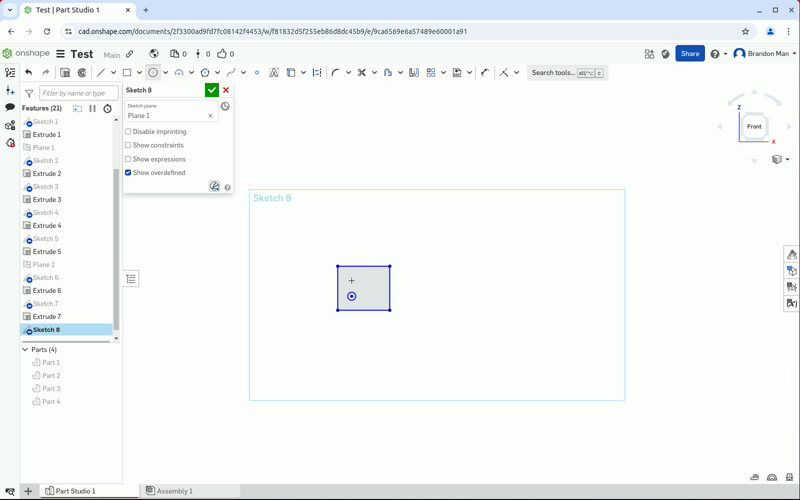
scroll(6)
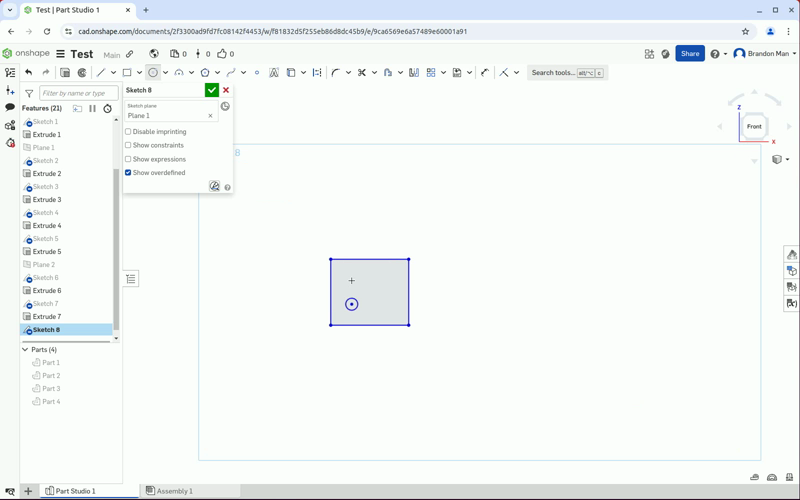
scroll(6)
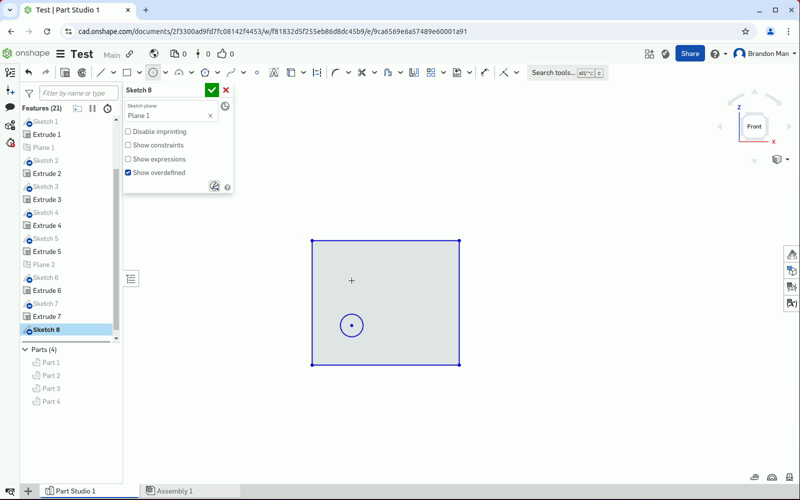
click(351, 280)
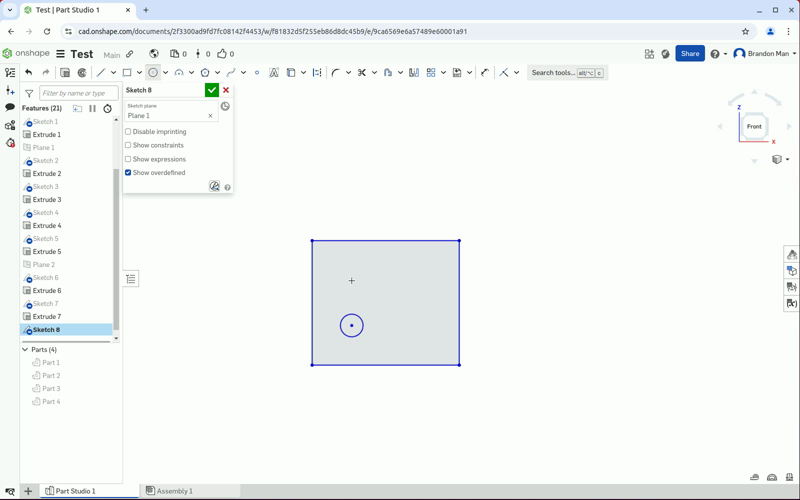
scroll(-6)
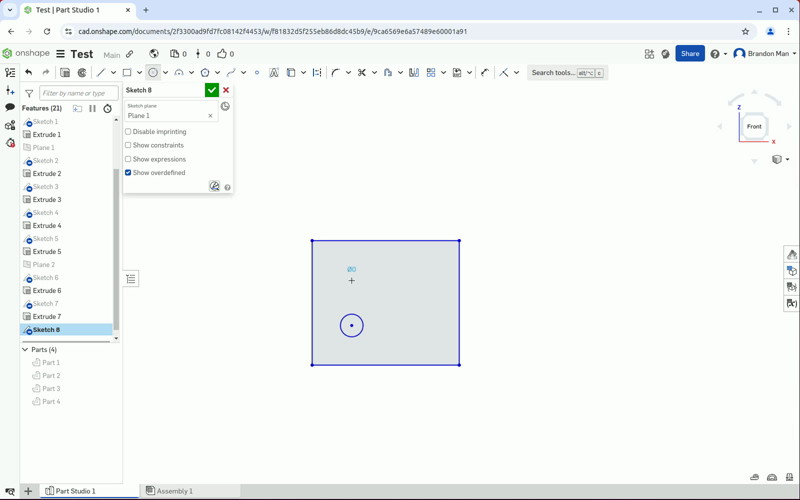
scroll(-6)
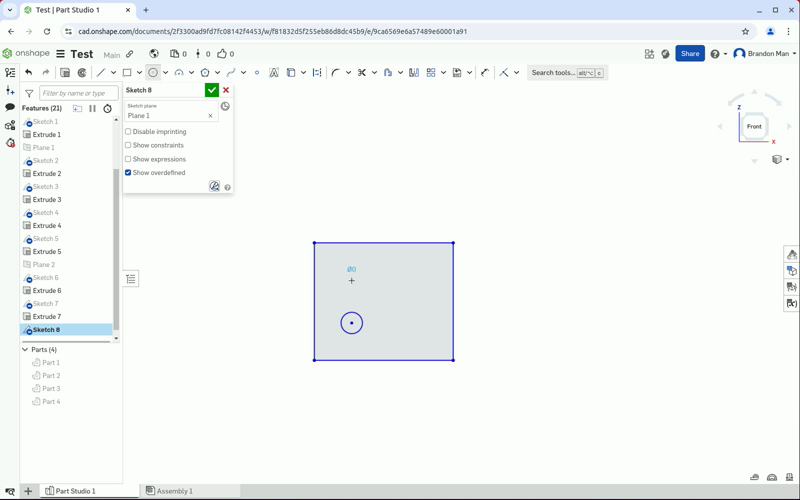
scroll(-6)
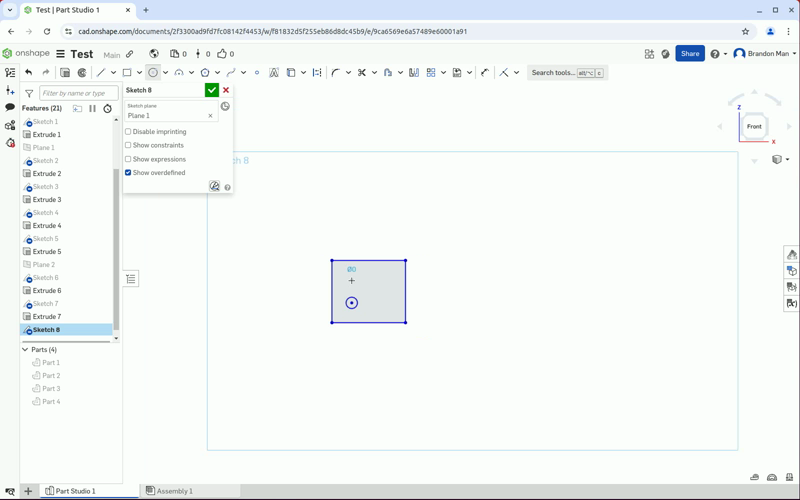
scroll(-6)
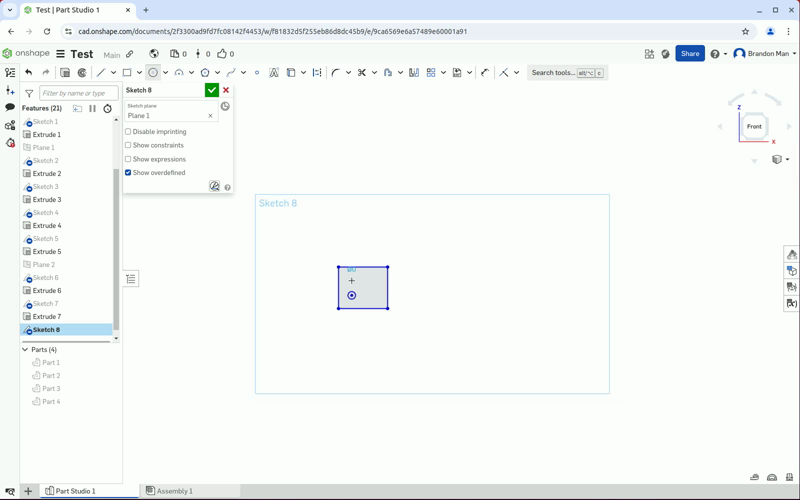
scroll(-6)
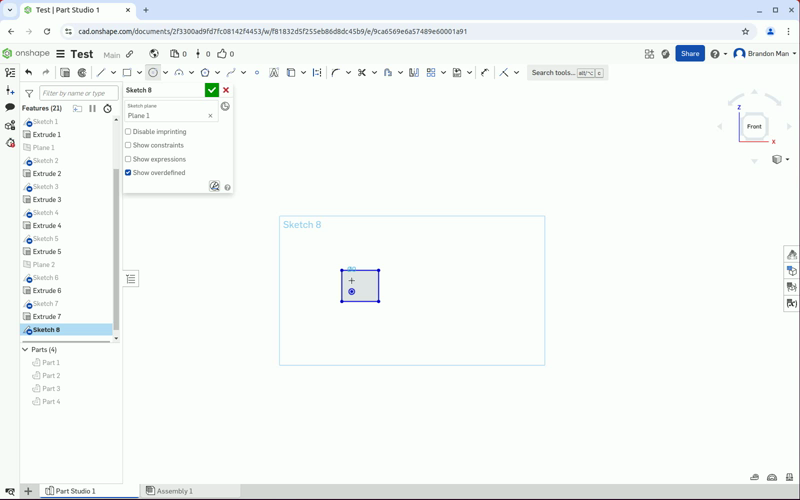
scroll(-6)
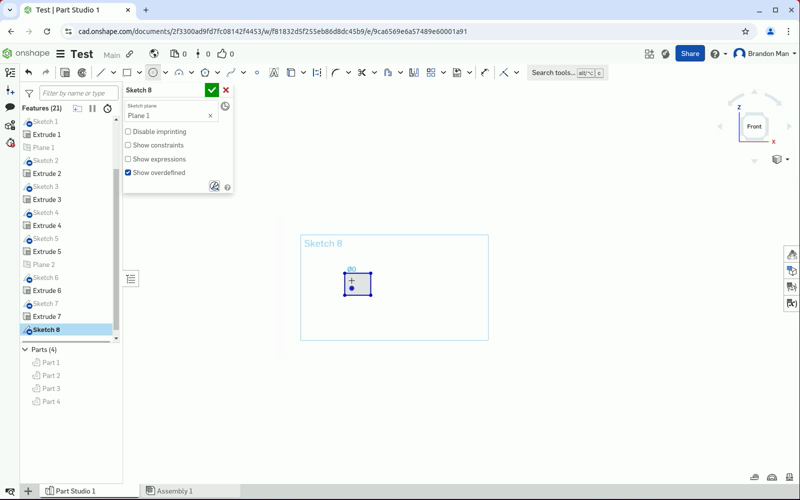
scroll(-6)
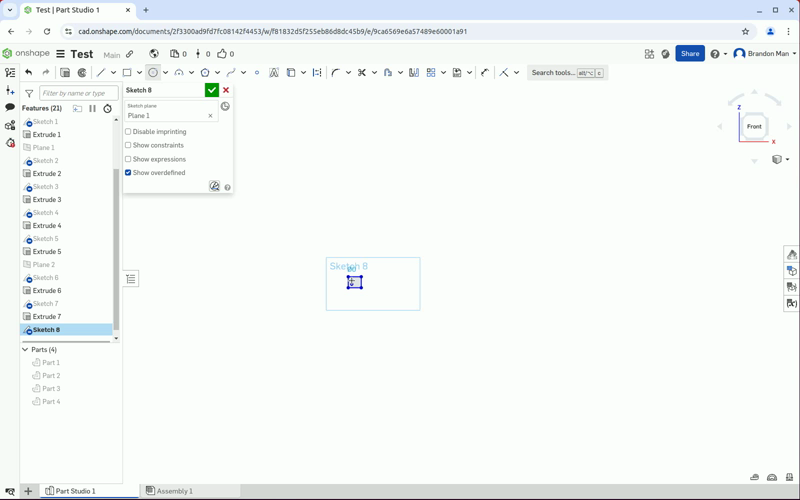
key_up(shift)
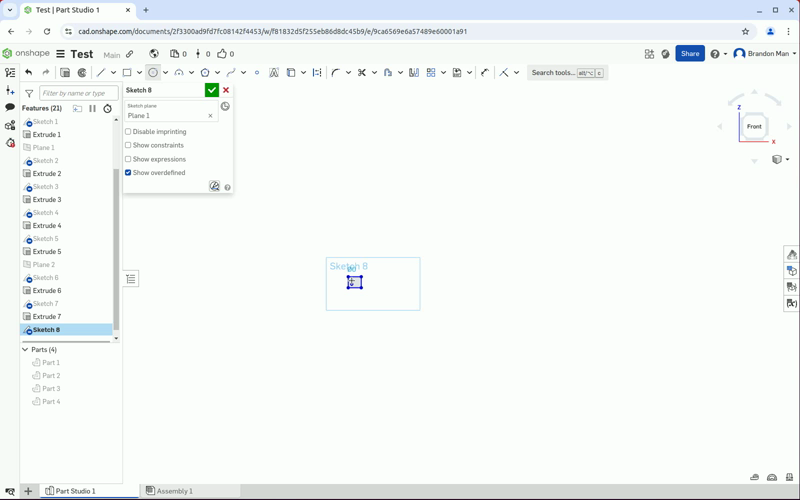
mouse_move(352, 280)
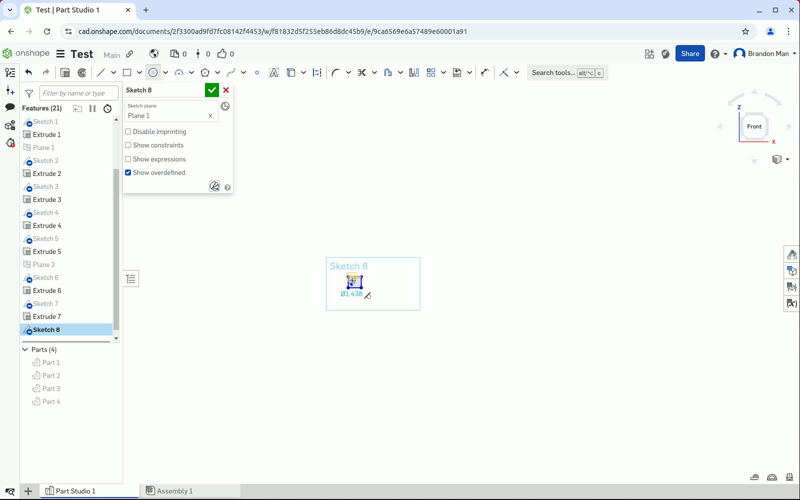
scroll(6)
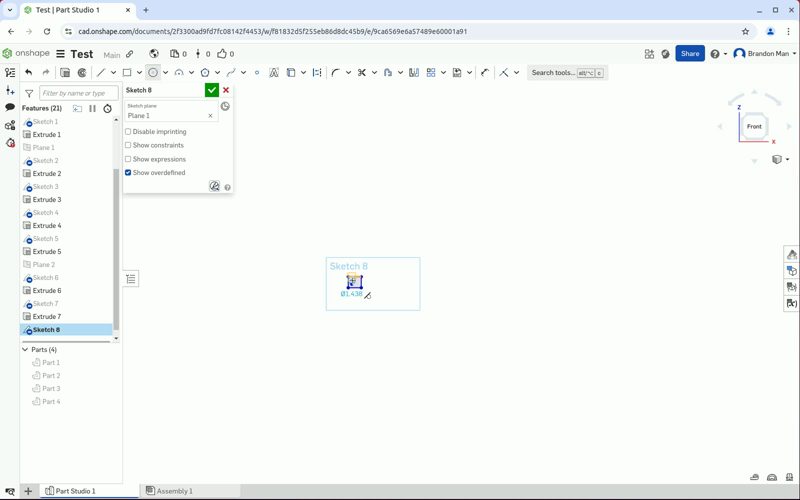
scroll(6)
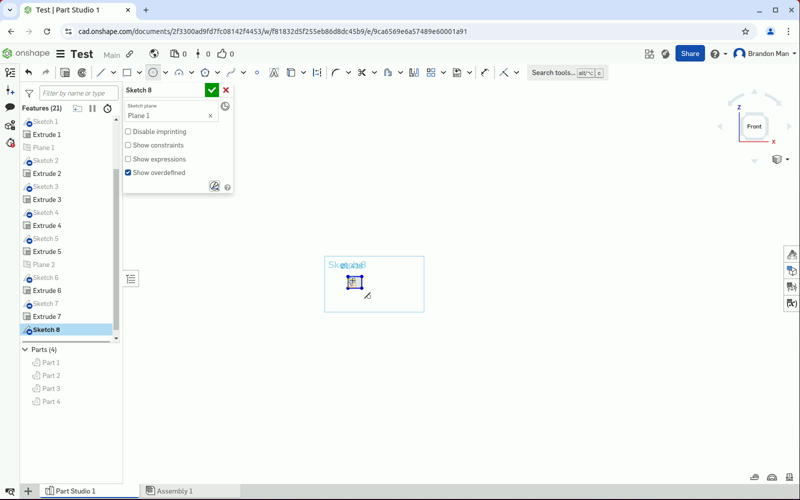
scroll(6)
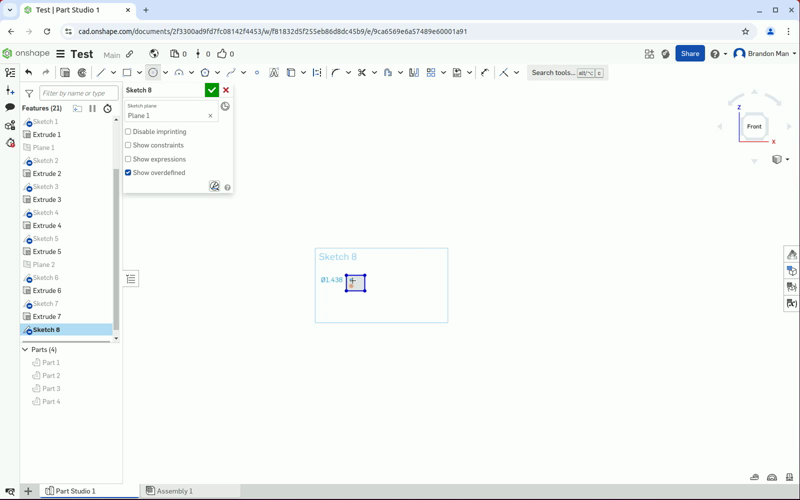
scroll(6)
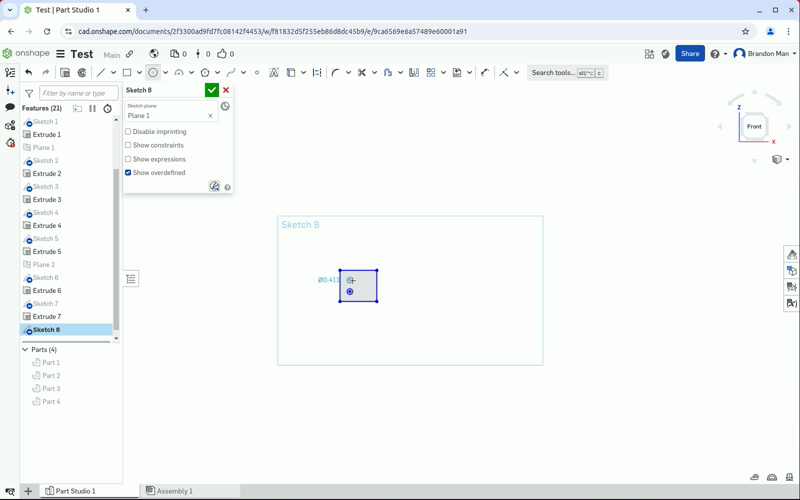
scroll(6)
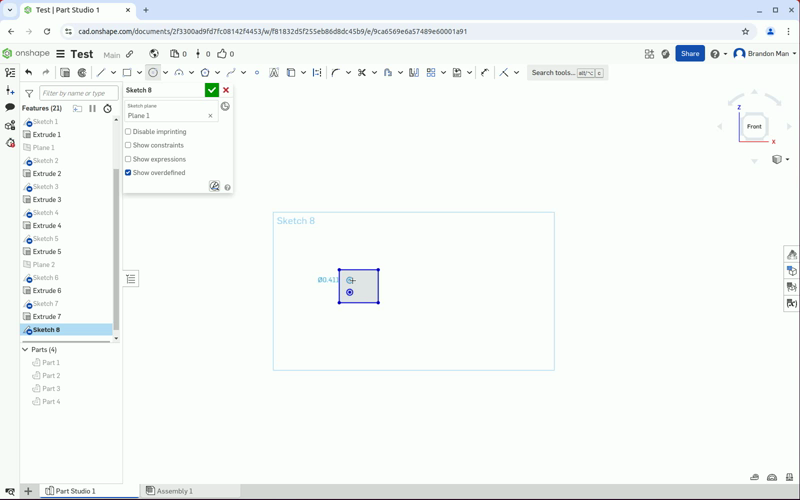
scroll(6)
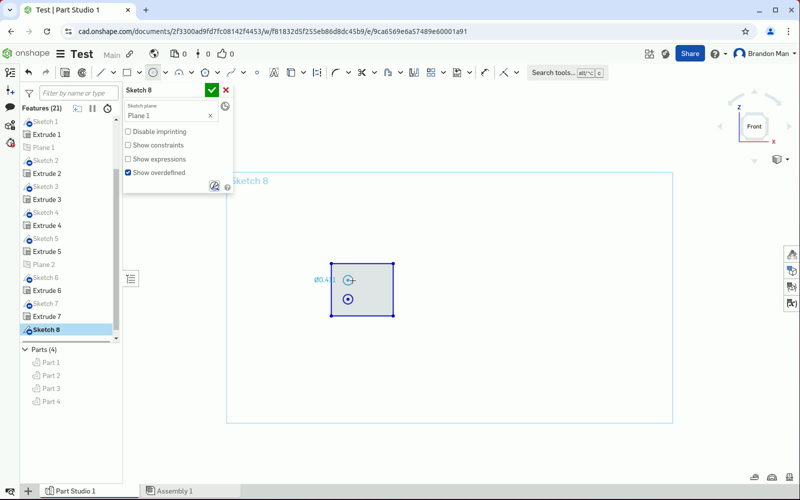
scroll(6)
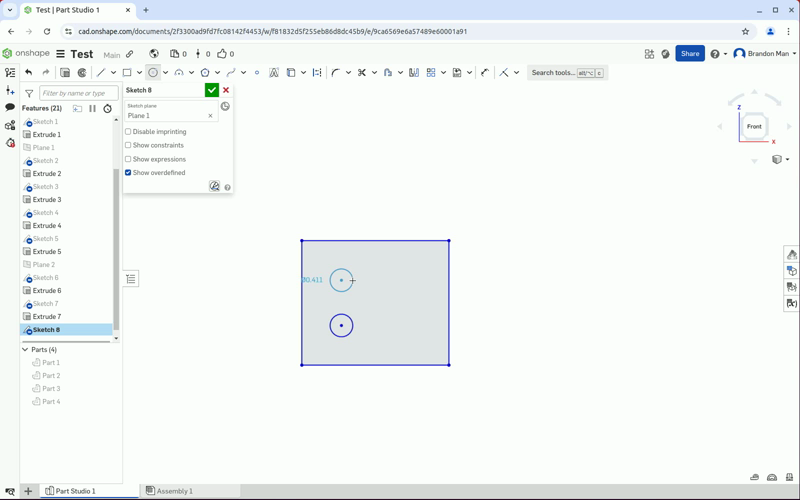
click(352, 280)
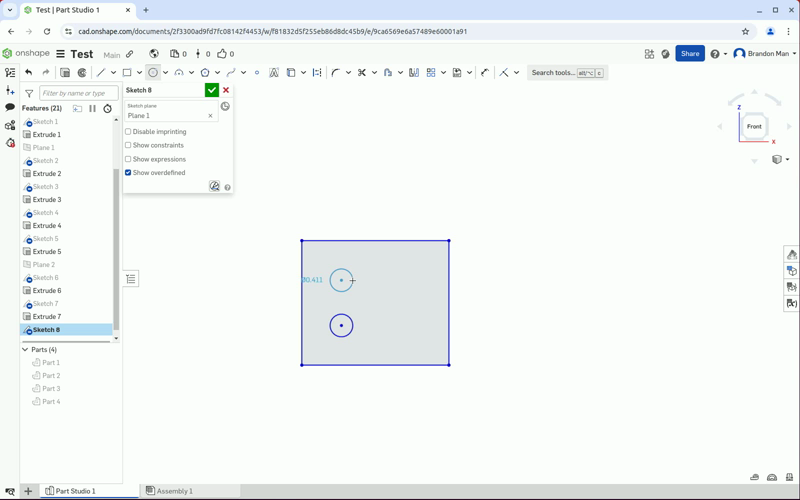
scroll(-6)
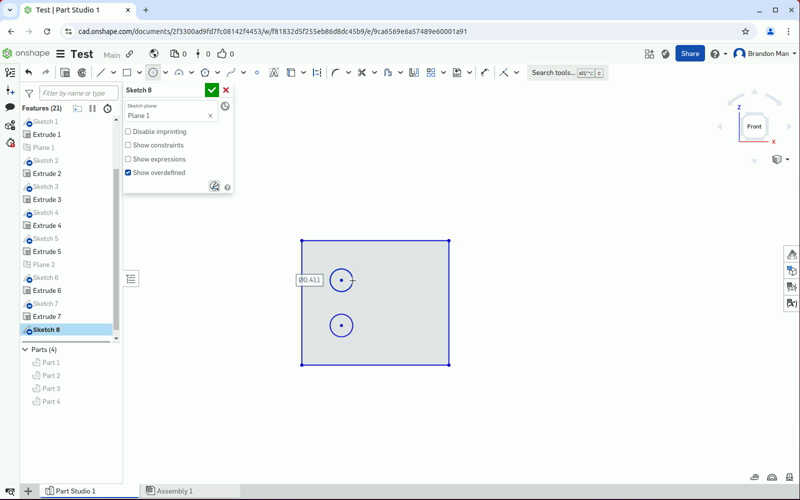
scroll(-6)
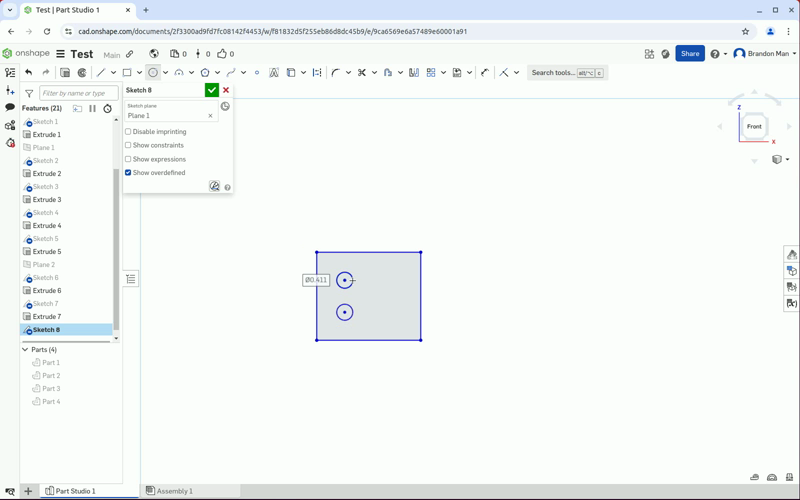
scroll(-6)
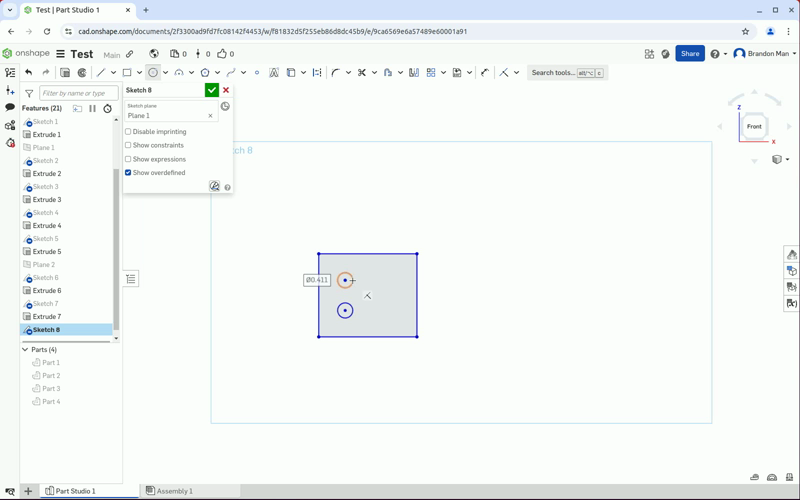
scroll(-6)
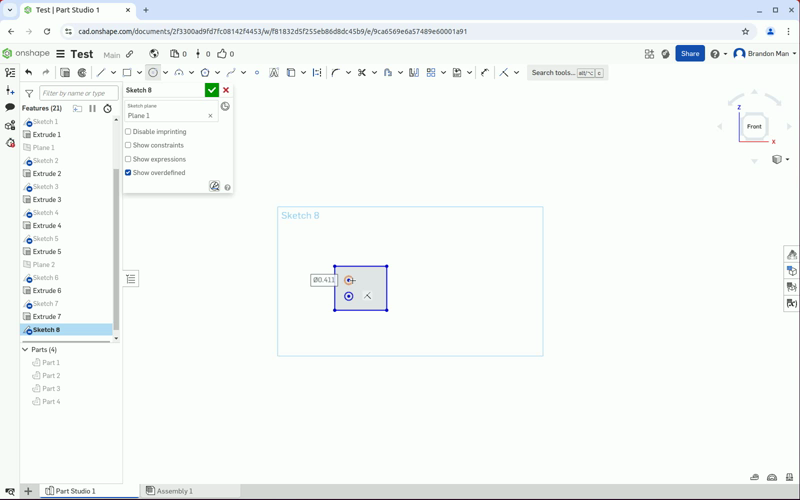
scroll(-6)
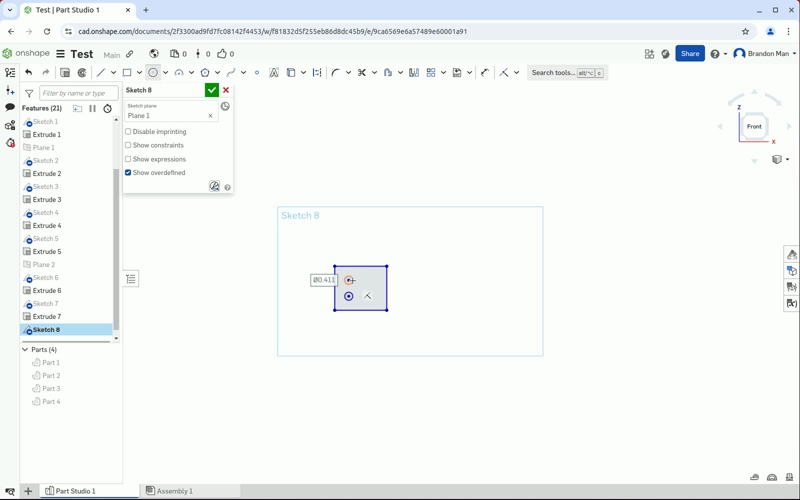
scroll(-6)
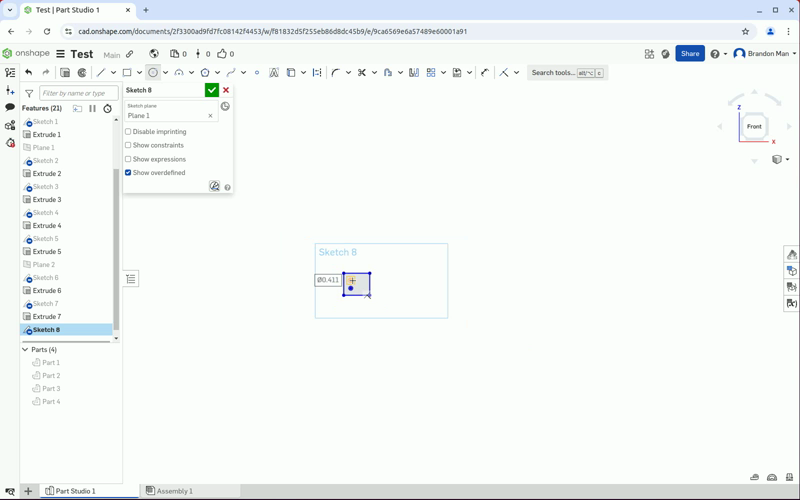
scroll(-6)
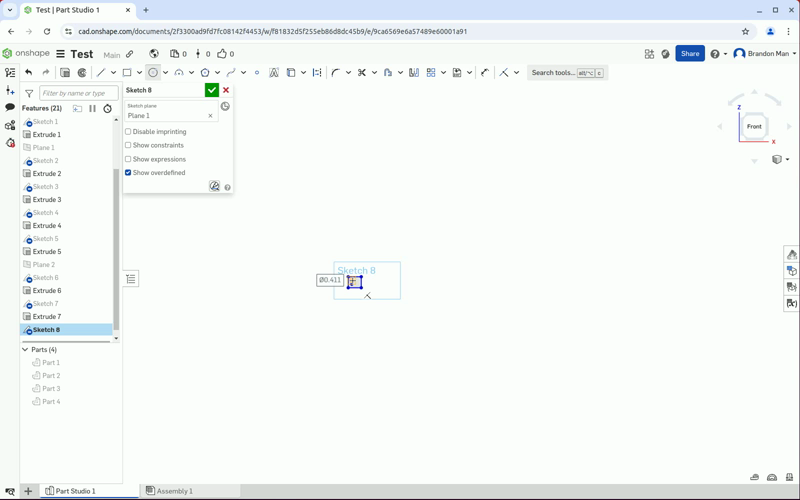
key(esc)
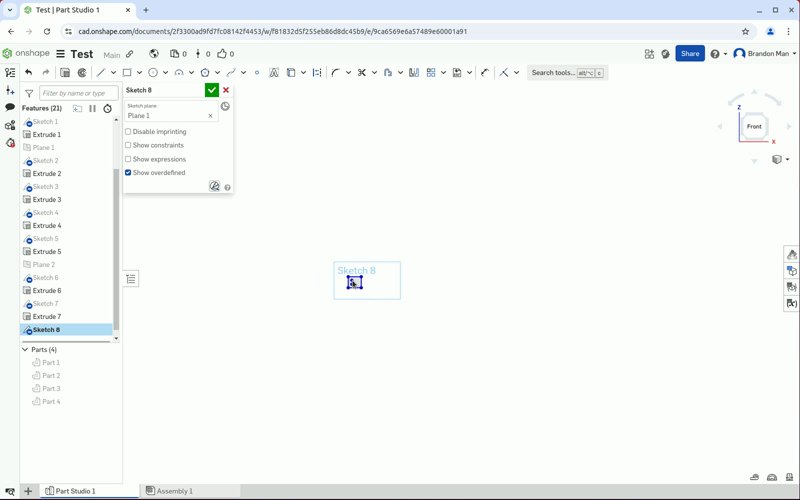
key(c)
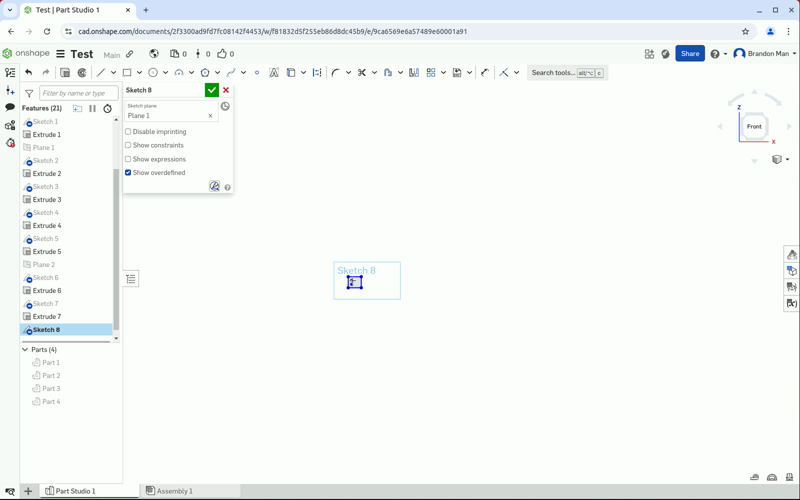
key_down(shift)
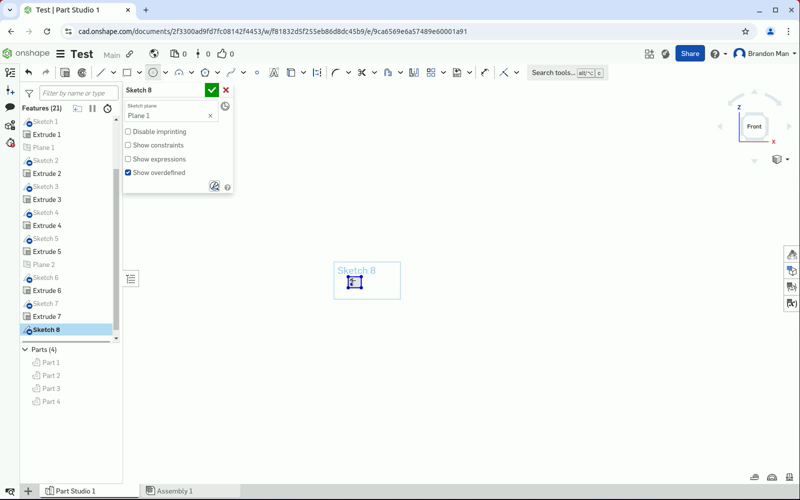
mouse_move(357, 284)
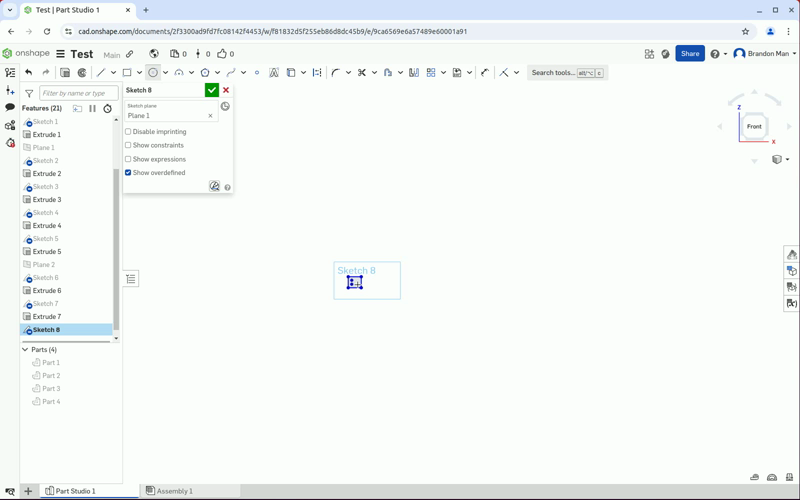
click(357, 284)
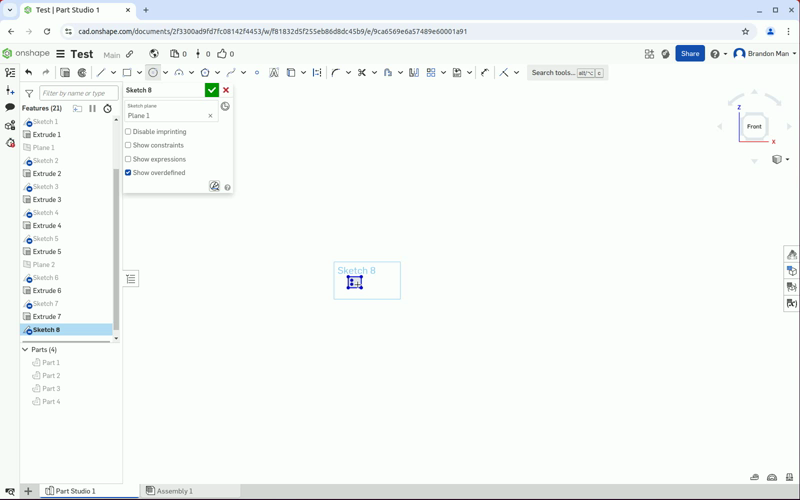
key_up(shift)
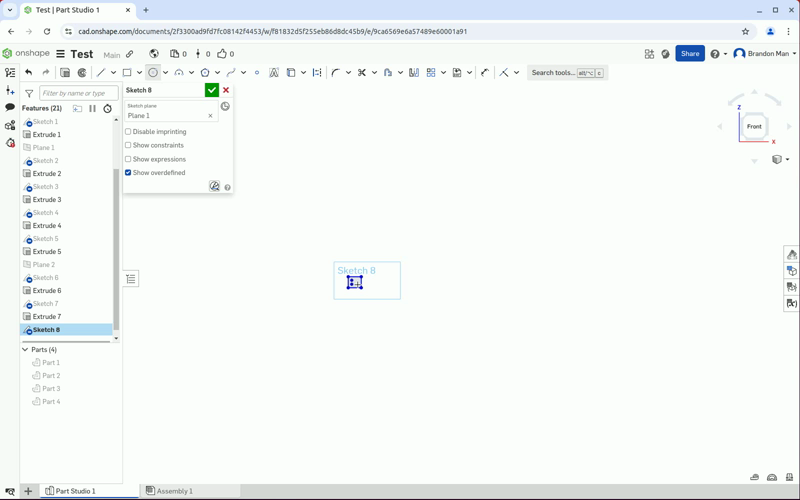
mouse_move(359, 284)
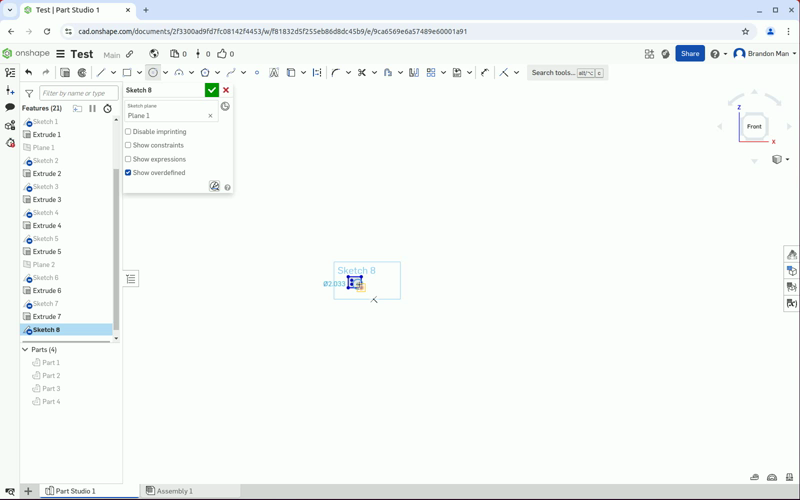
scroll(6)
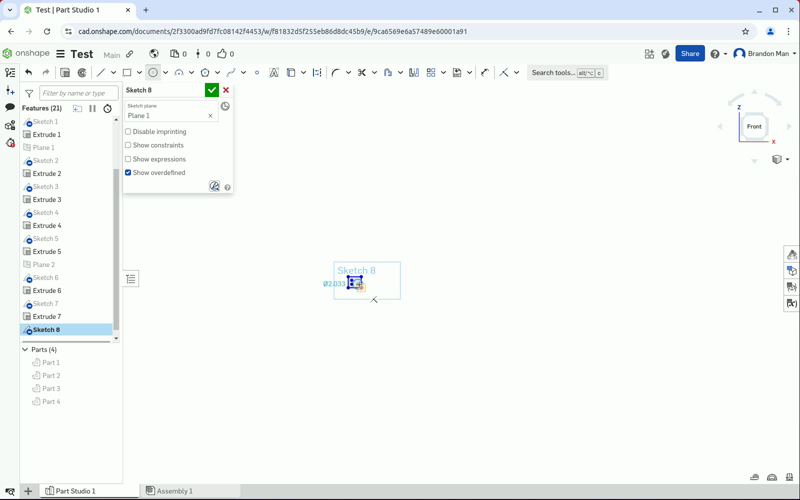
scroll(6)
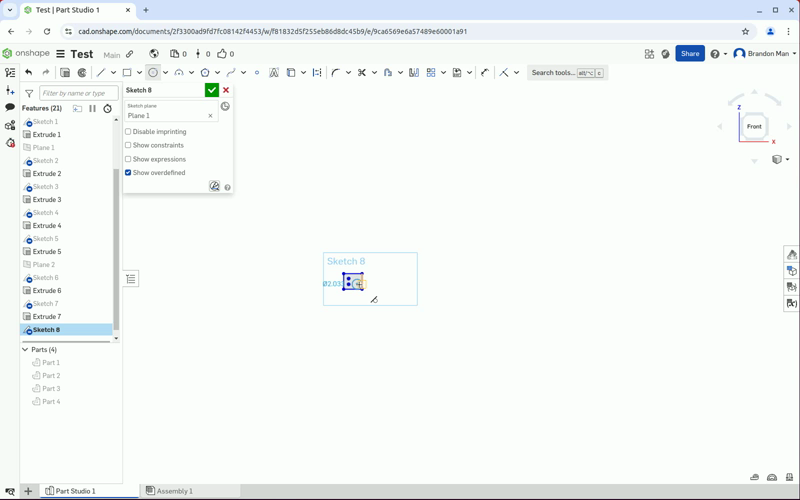
scroll(6)
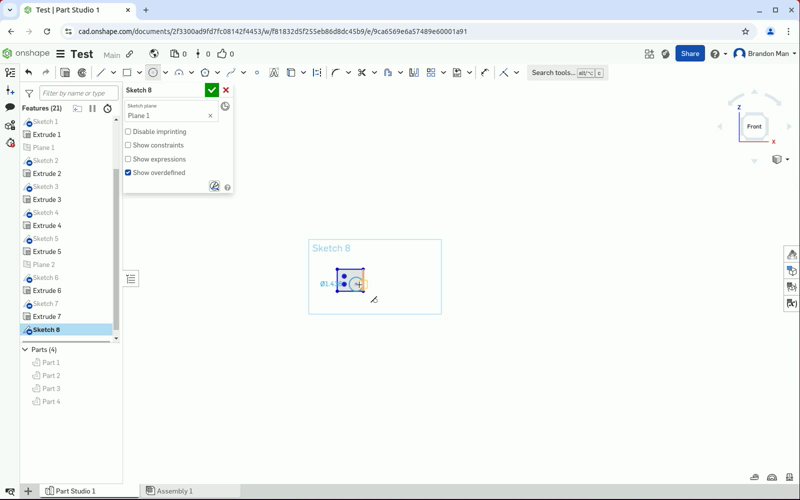
scroll(6)
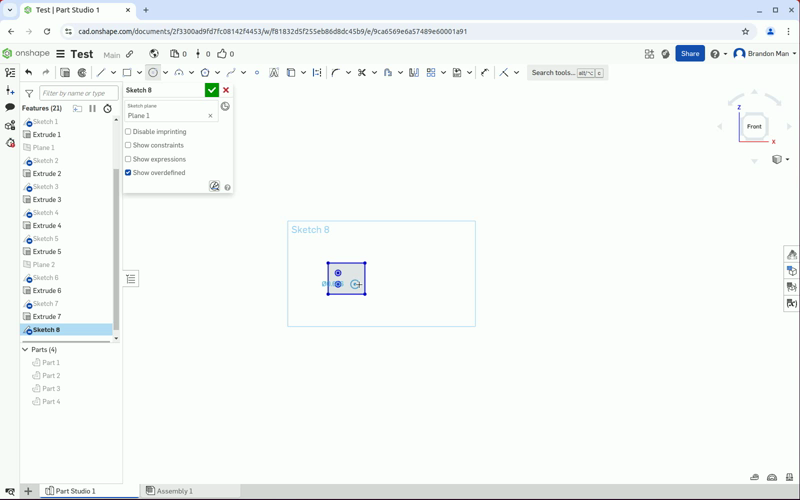
scroll(6)
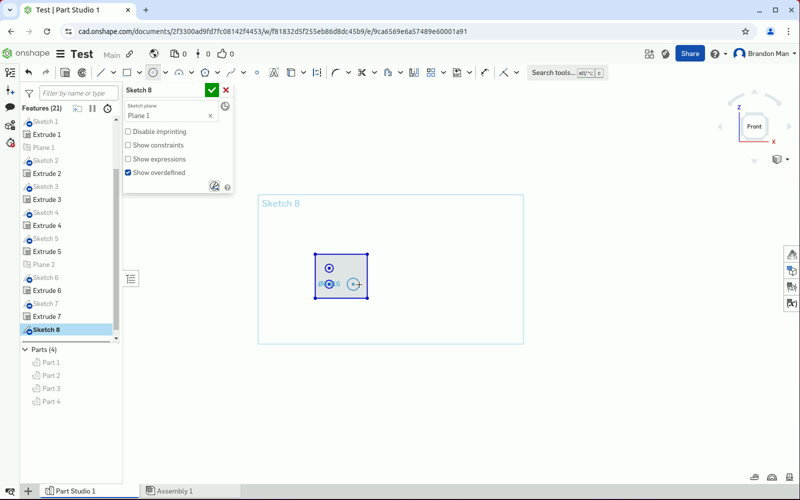
scroll(6)
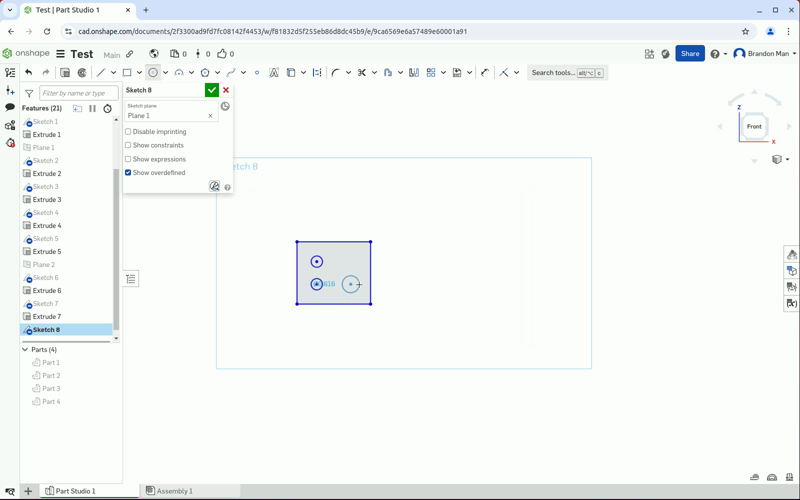
scroll(6)
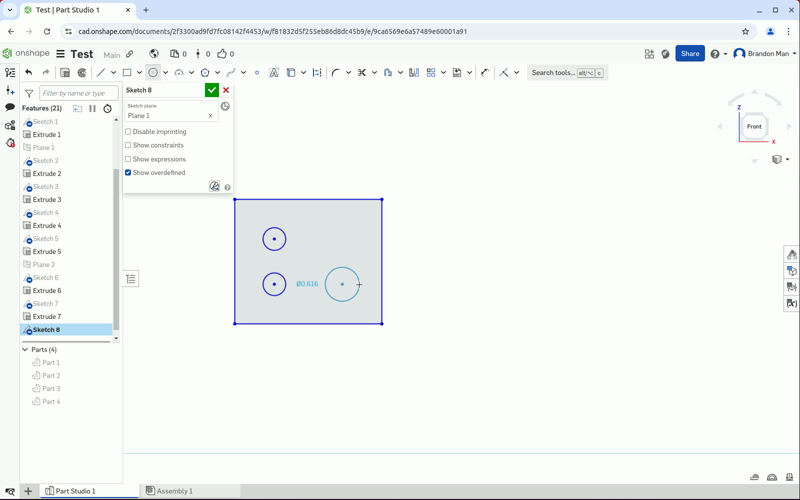
click(359, 284)
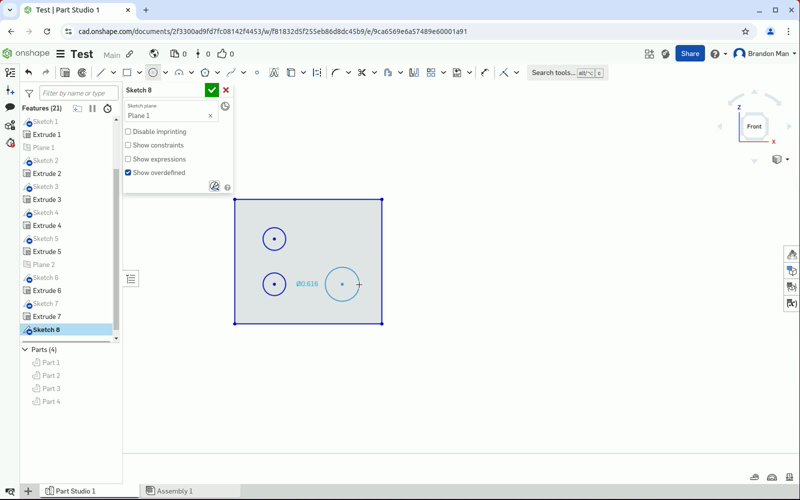
scroll(-6)
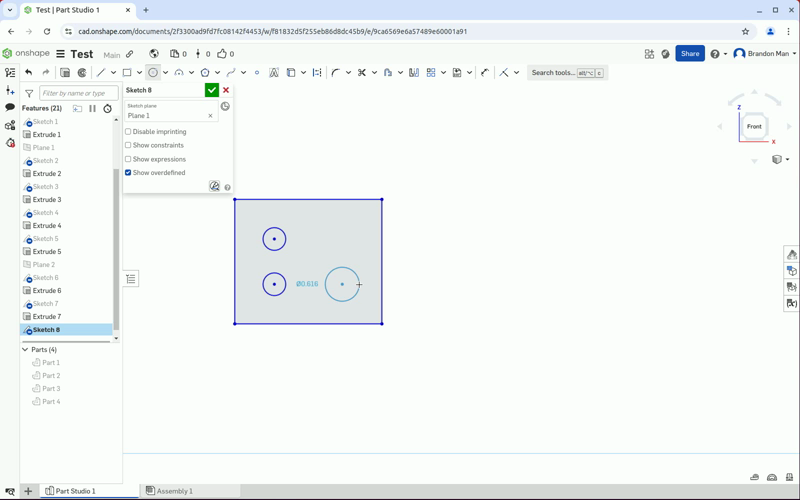
scroll(-6)
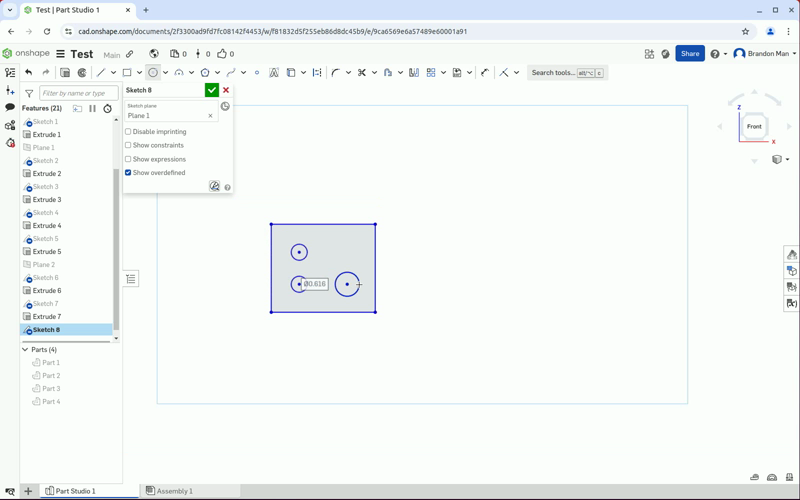
scroll(-6)
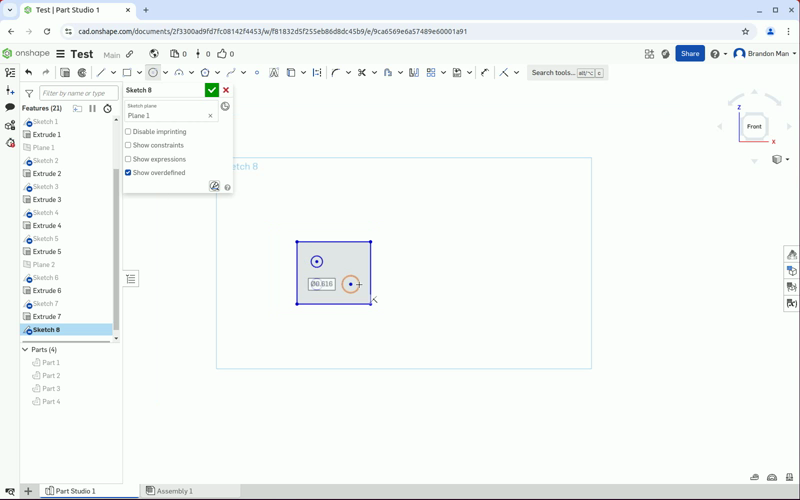
scroll(-6)
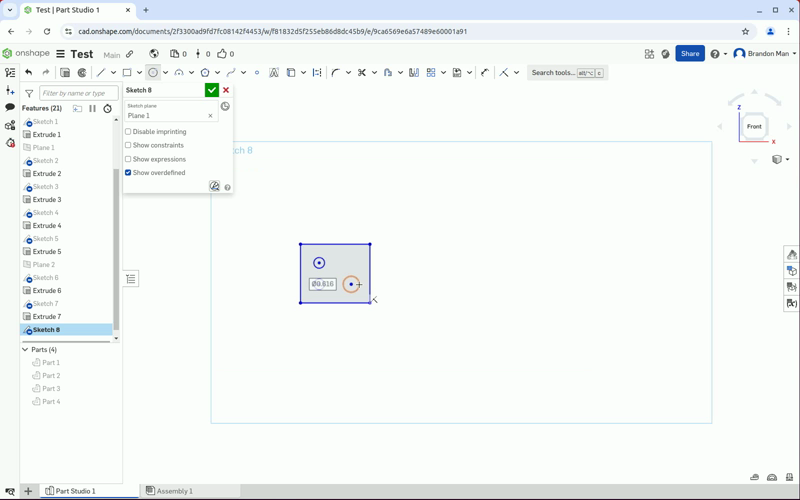
scroll(-6)
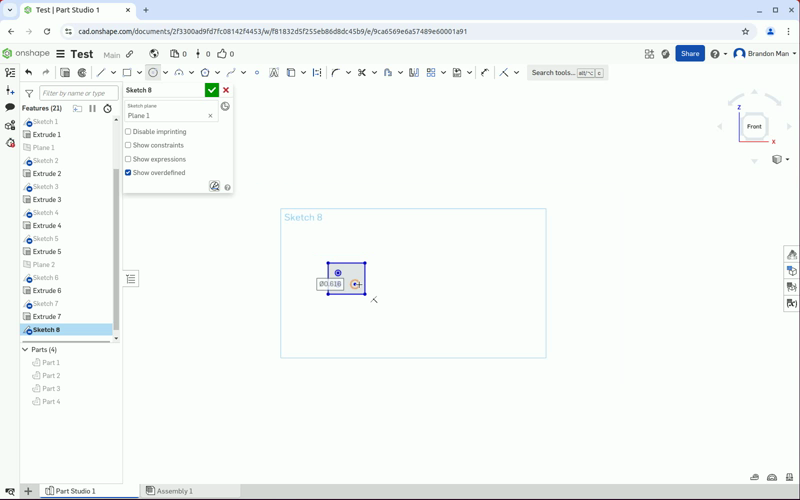
scroll(-6)
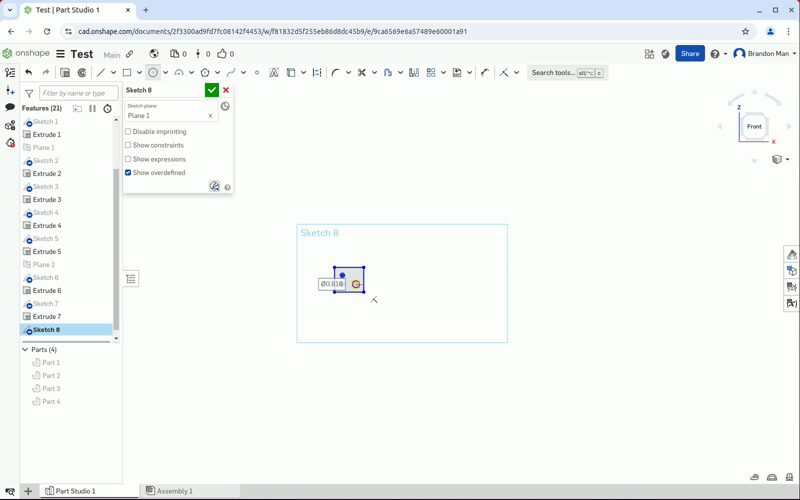
scroll(-6)
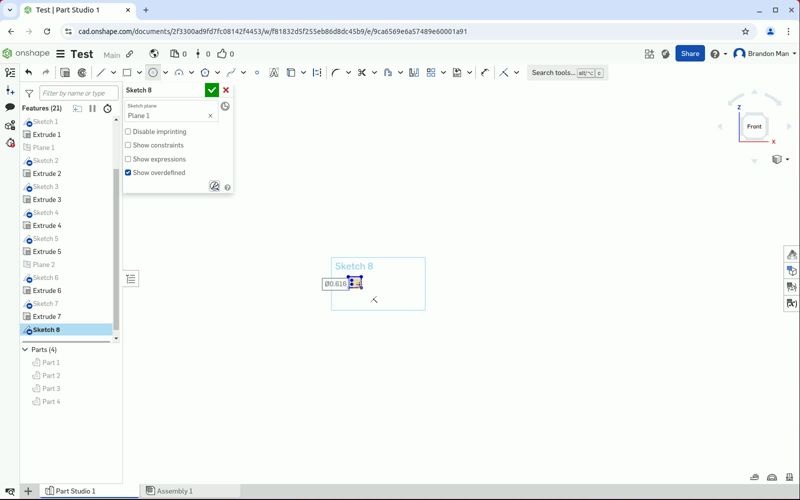
key(esc)
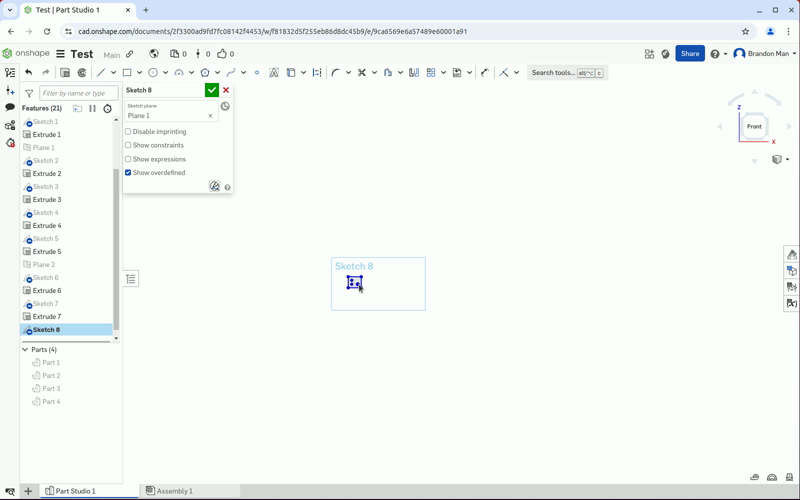
key(c)
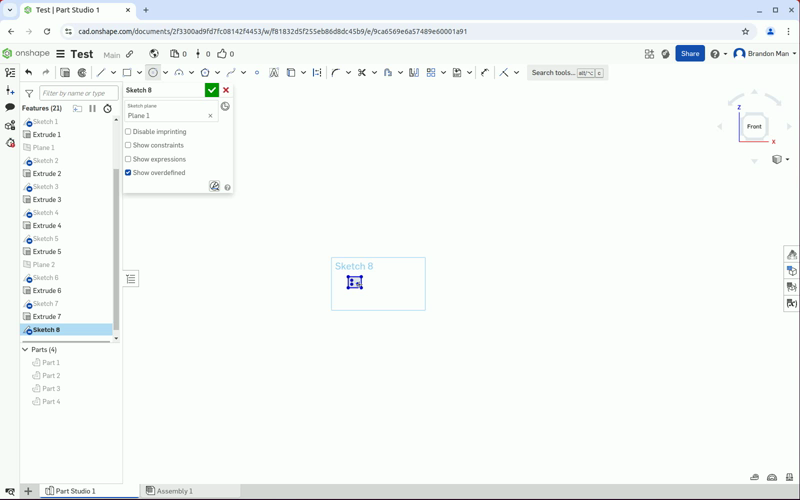
key_down(shift)
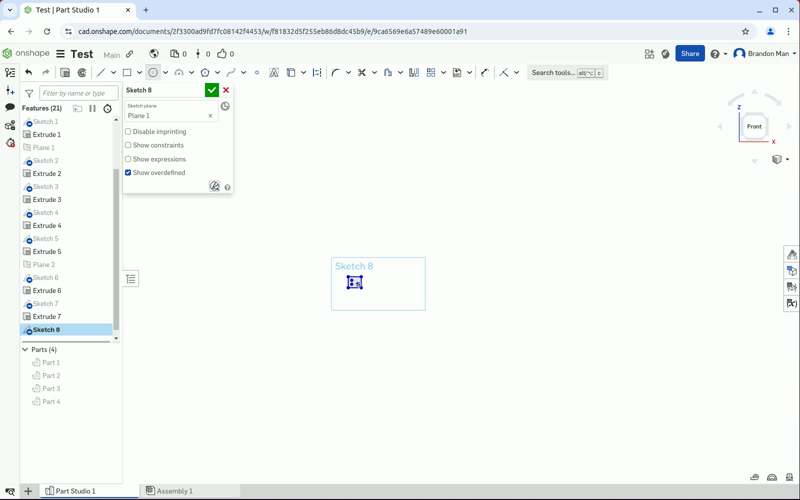
mouse_move(357, 280)
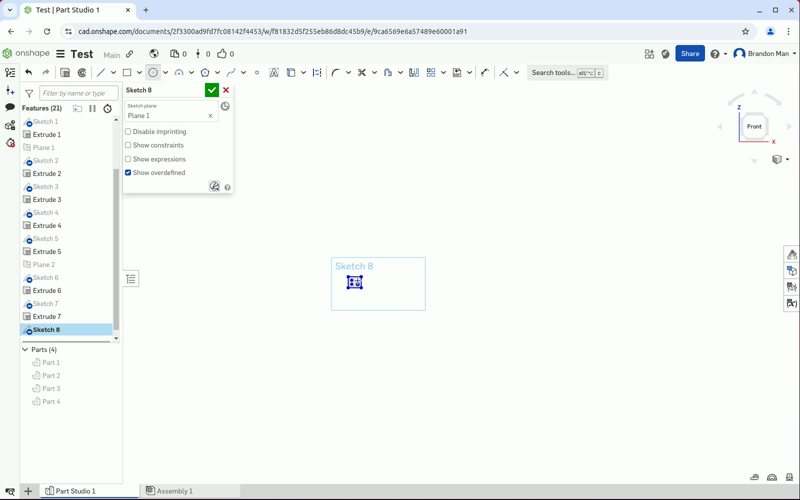
scroll(6)
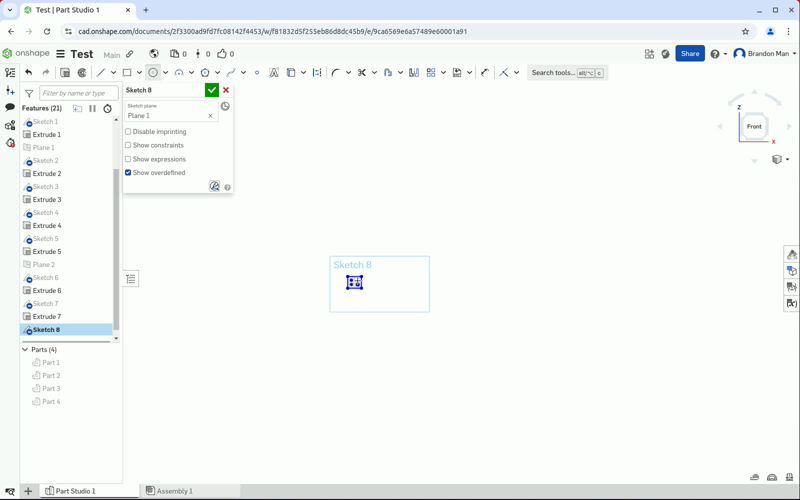
scroll(6)
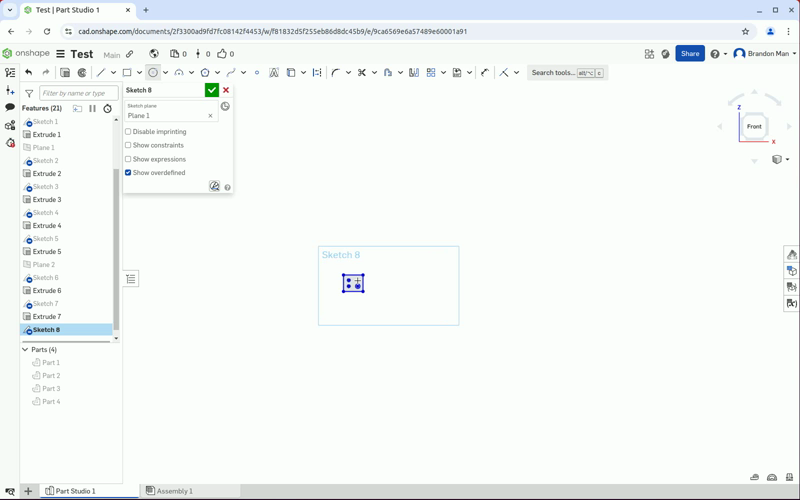
scroll(6)
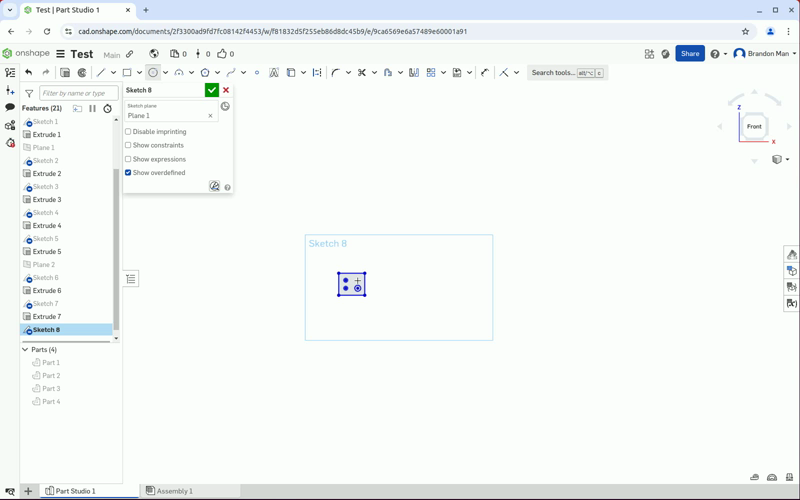
scroll(6)
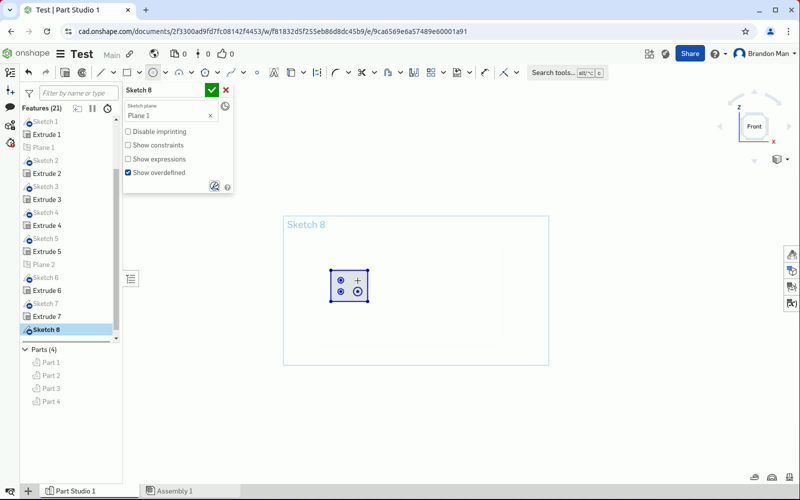
scroll(6)
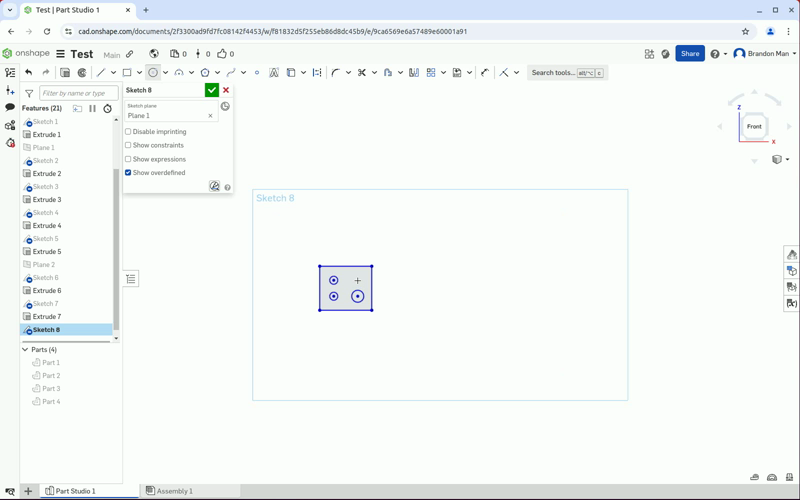
scroll(6)
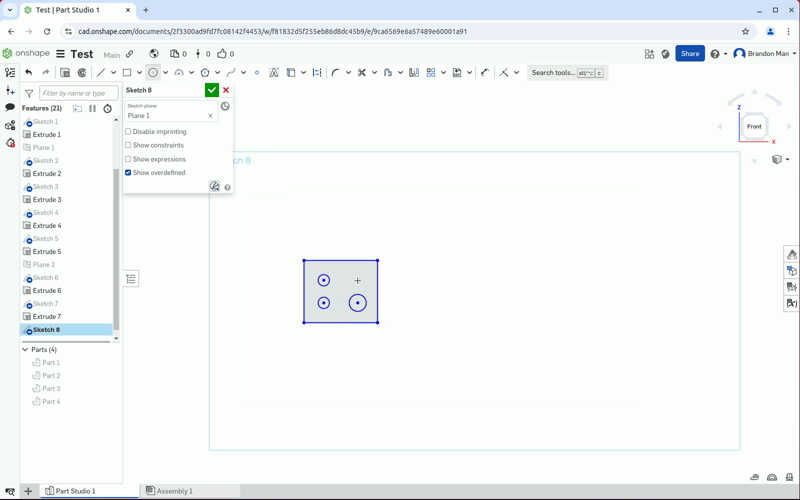
scroll(6)
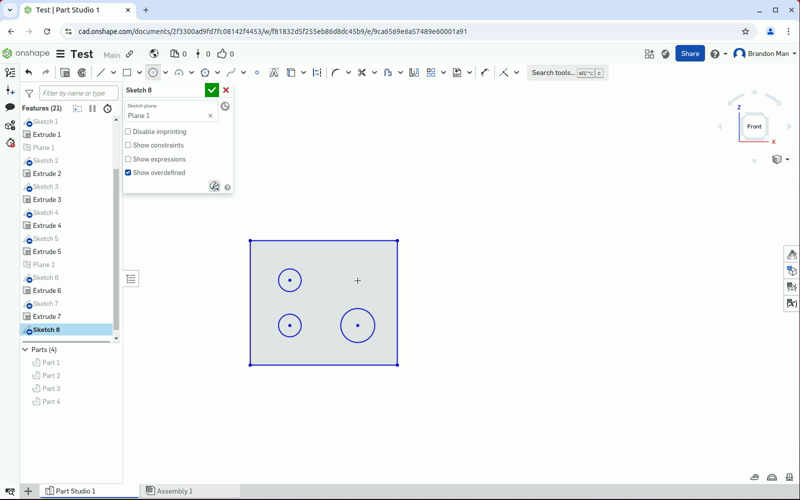
click(357, 280)
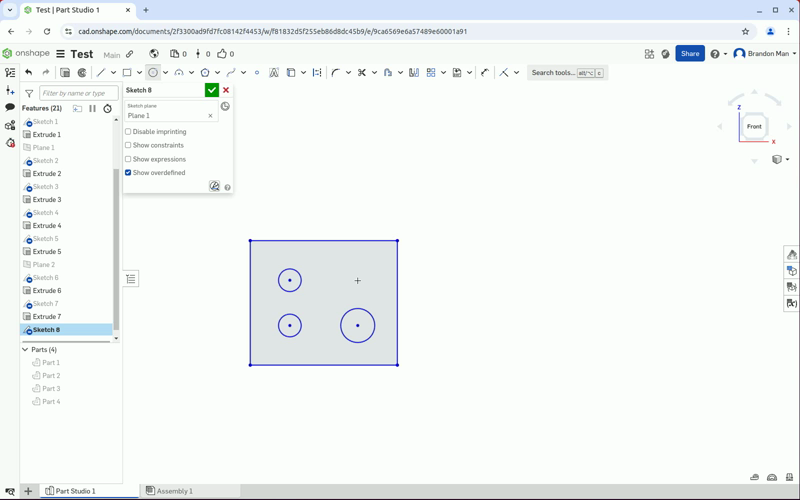
scroll(-6)
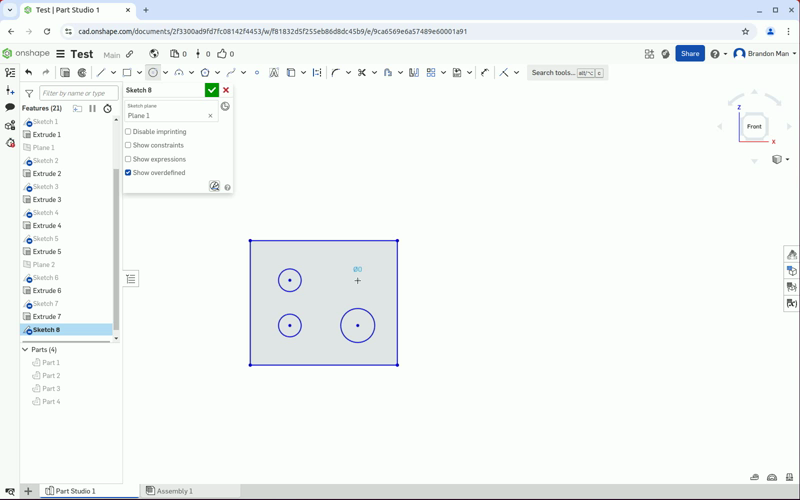
scroll(-6)
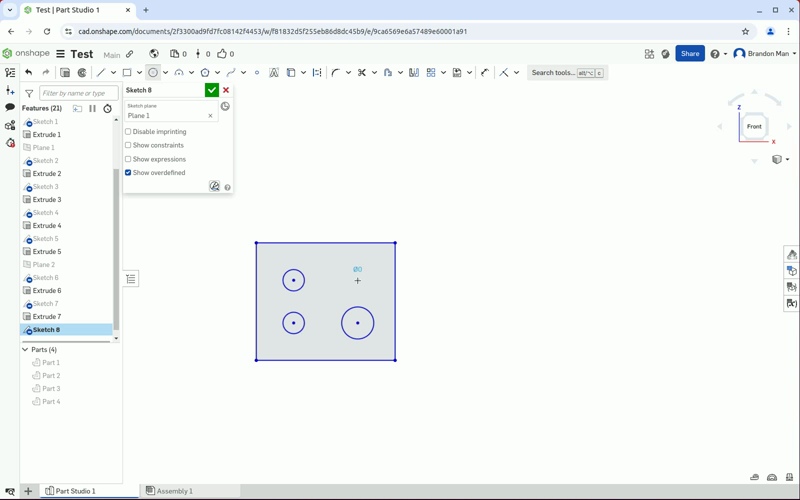
scroll(-6)
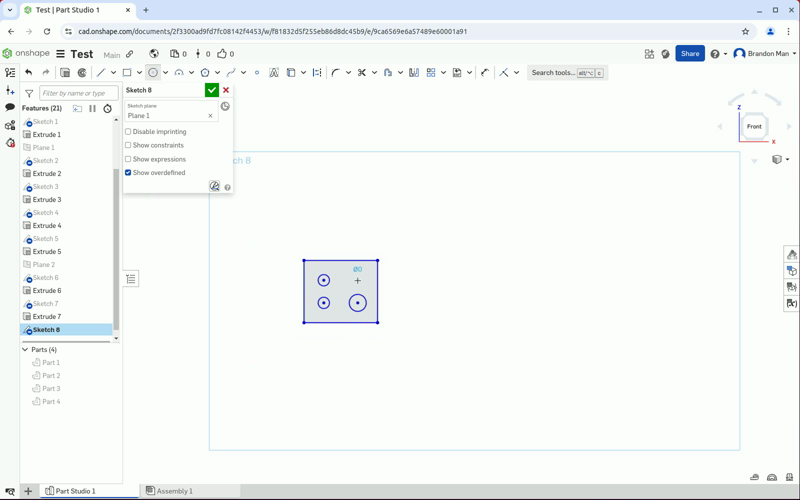
scroll(-6)
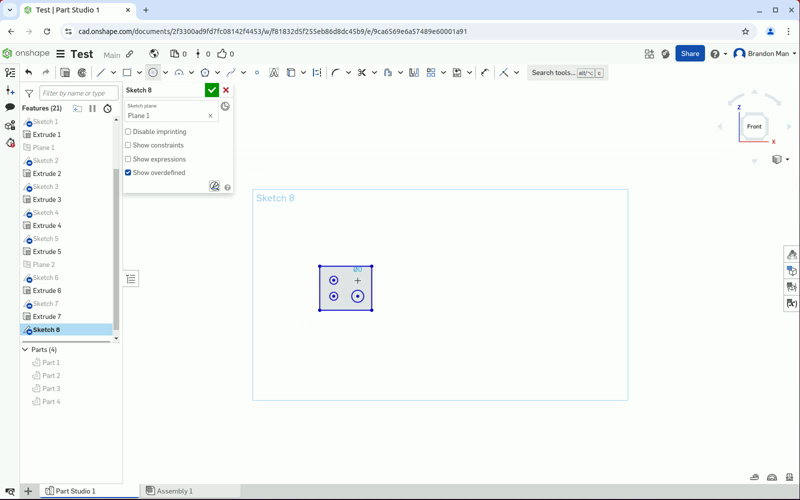
scroll(-6)
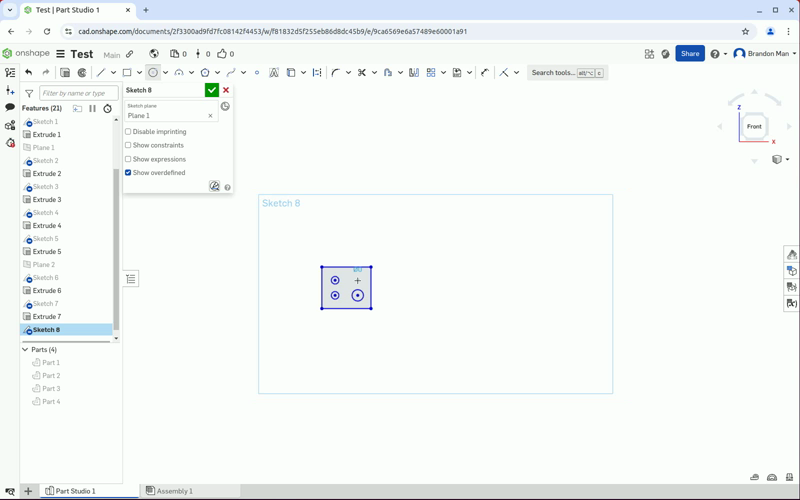
scroll(-6)
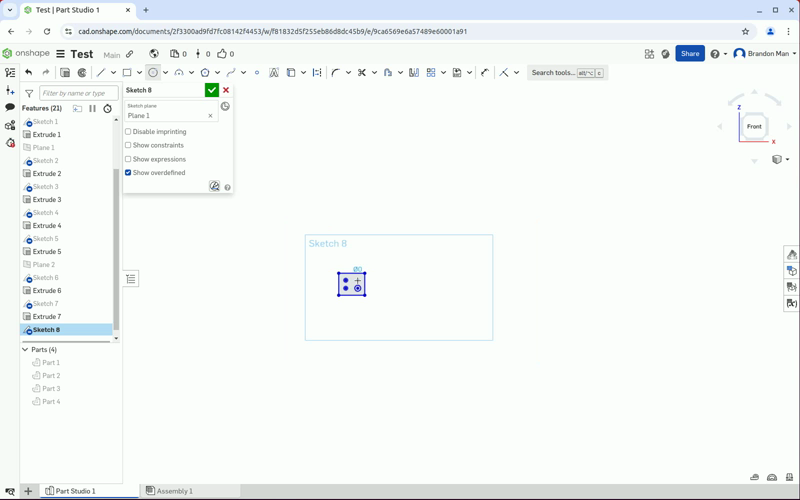
scroll(-6)
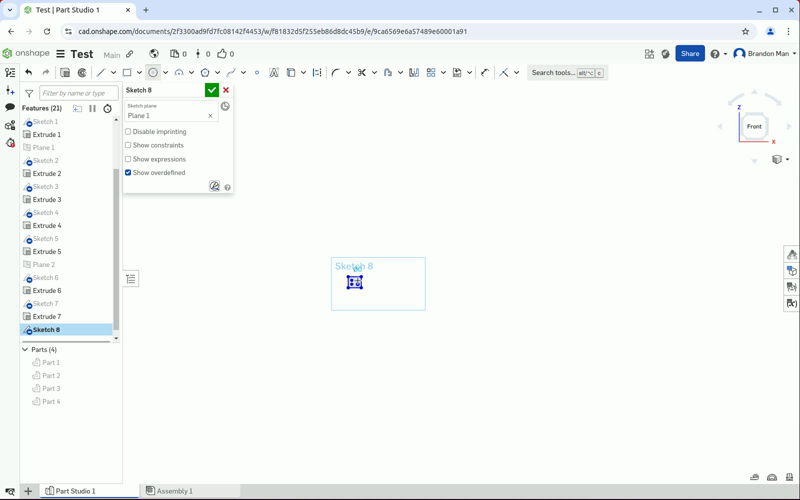
key_up(shift)
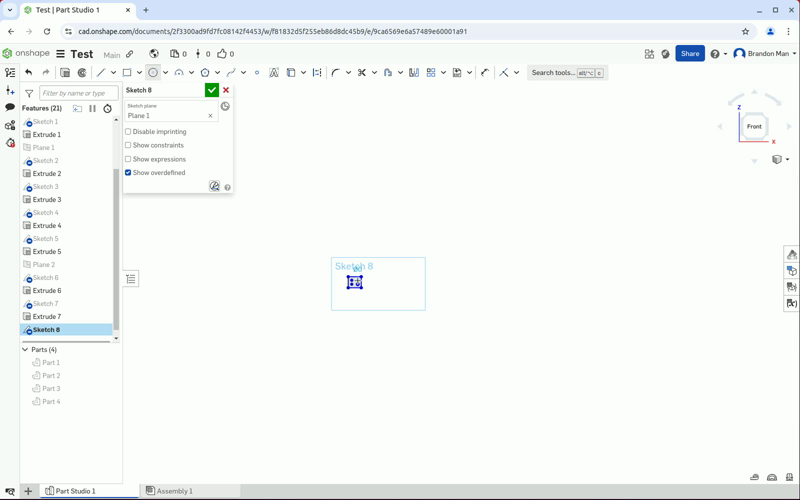
mouse_move(359, 280)
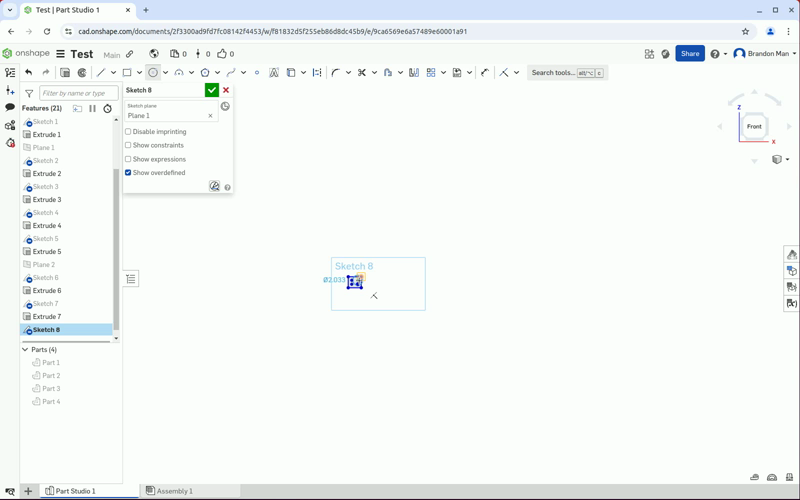
scroll(6)
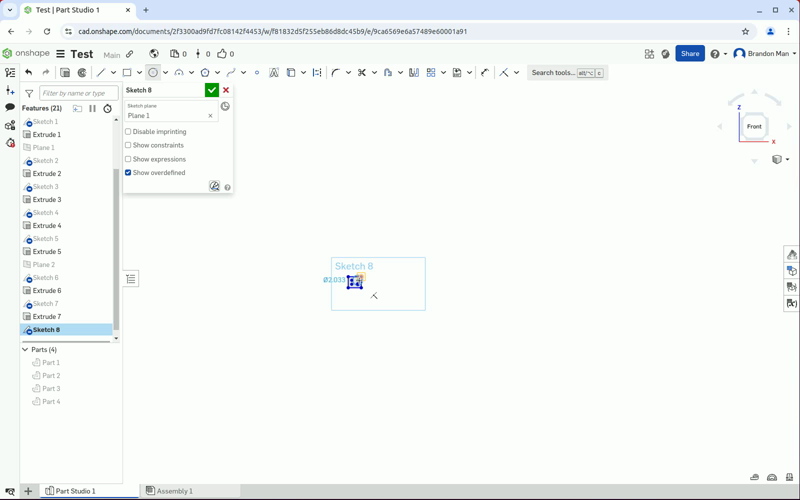
scroll(6)
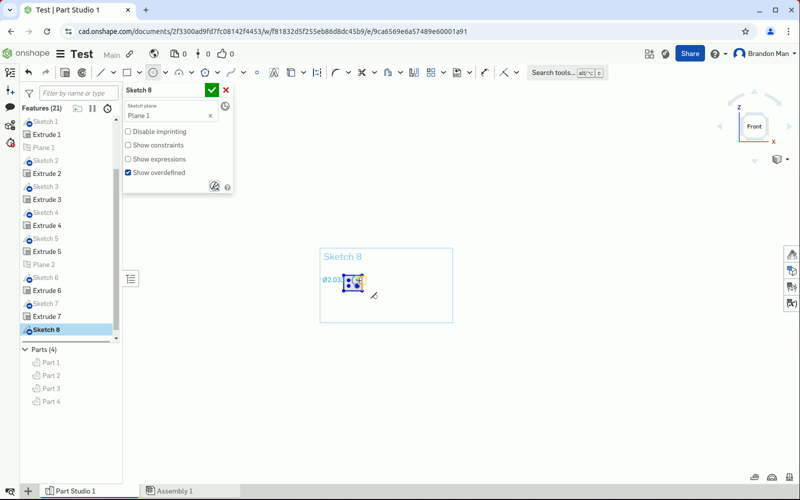
scroll(6)
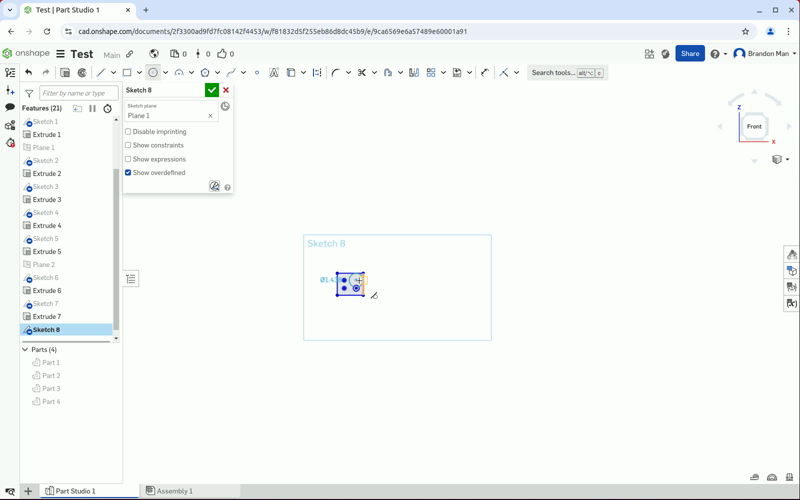
scroll(6)
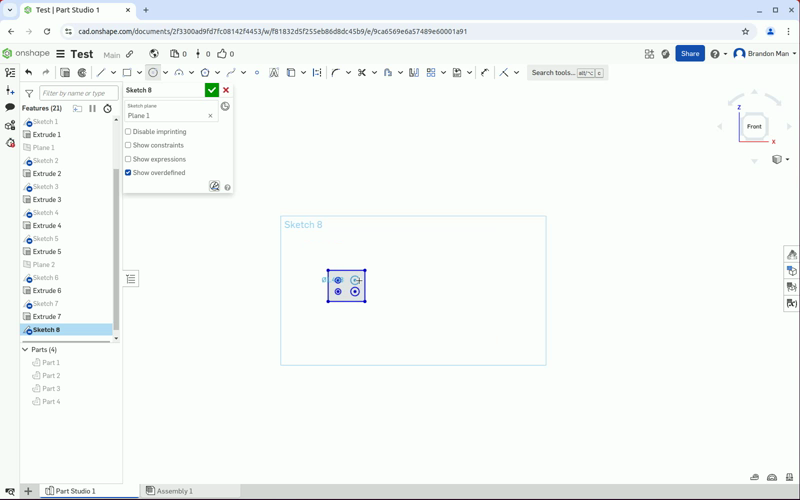
scroll(6)
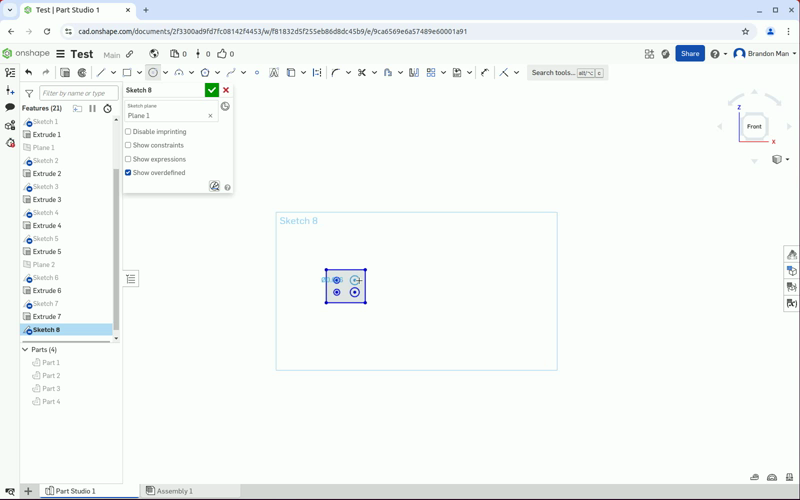
scroll(6)
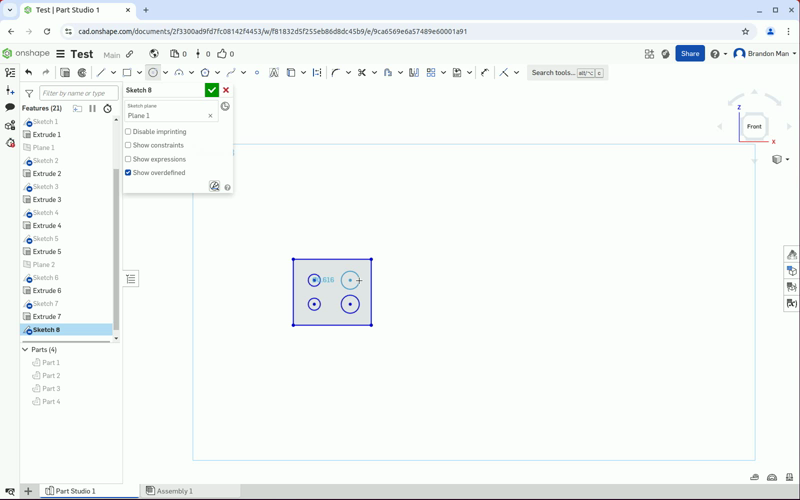
scroll(6)
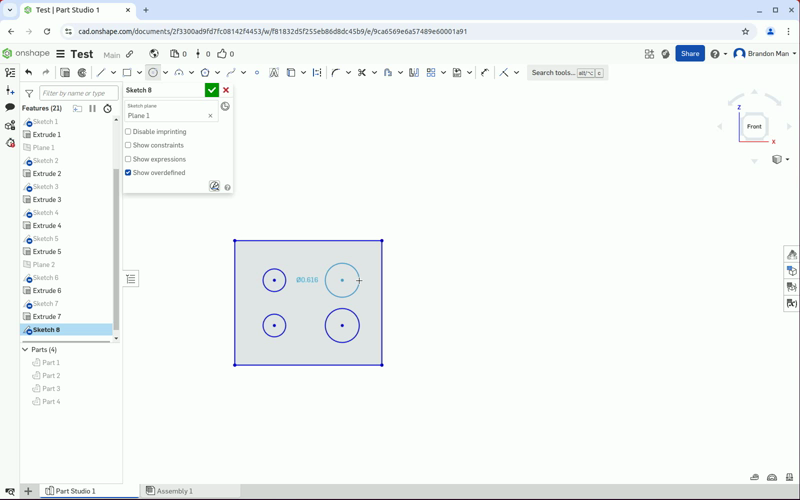
click(359, 280)
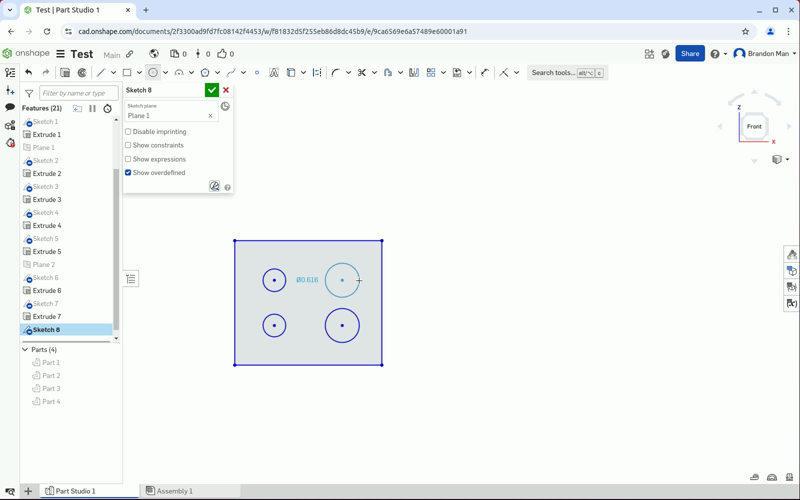
scroll(-6)
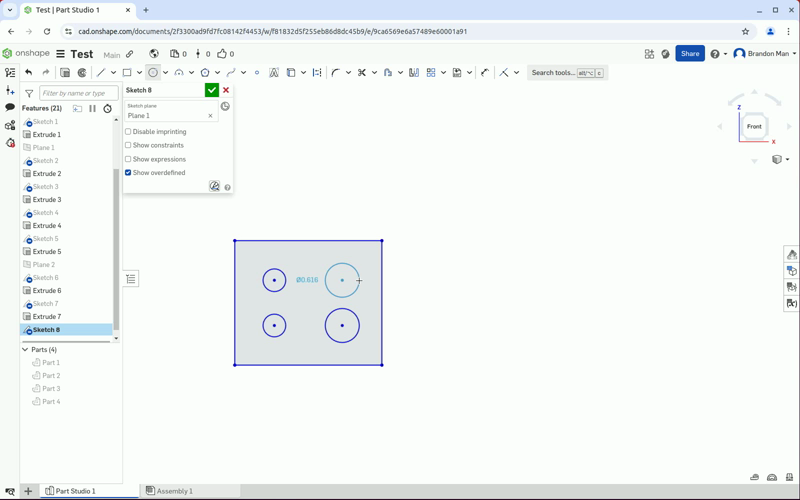
scroll(-6)
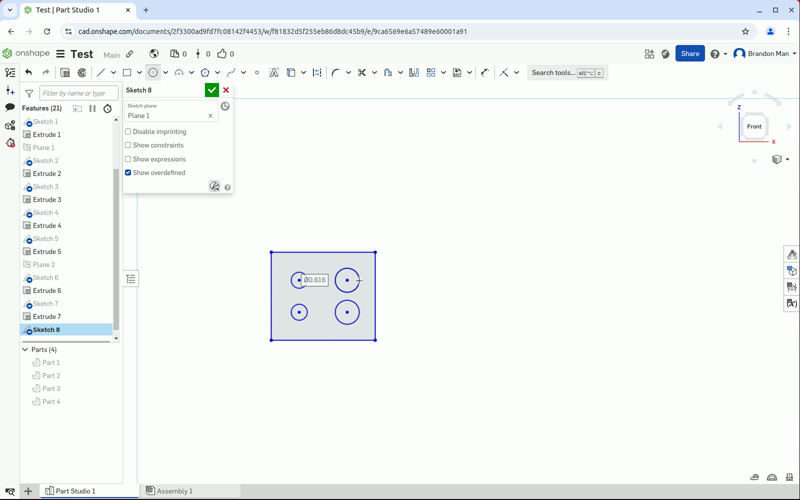
scroll(-6)
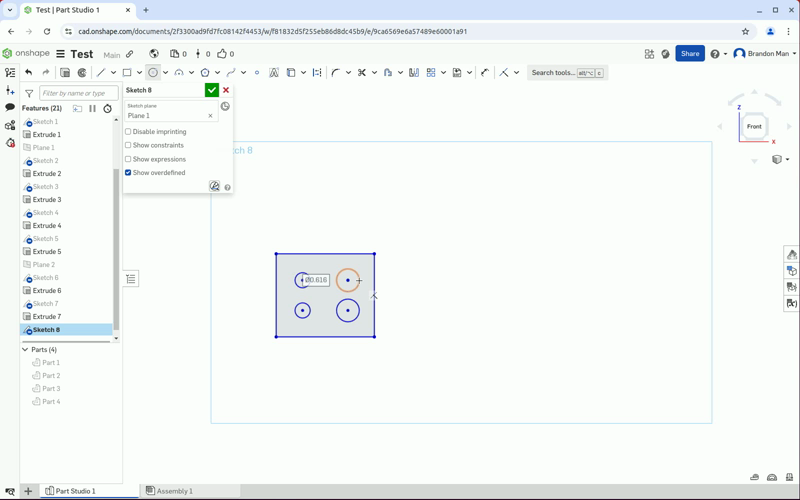
scroll(-6)
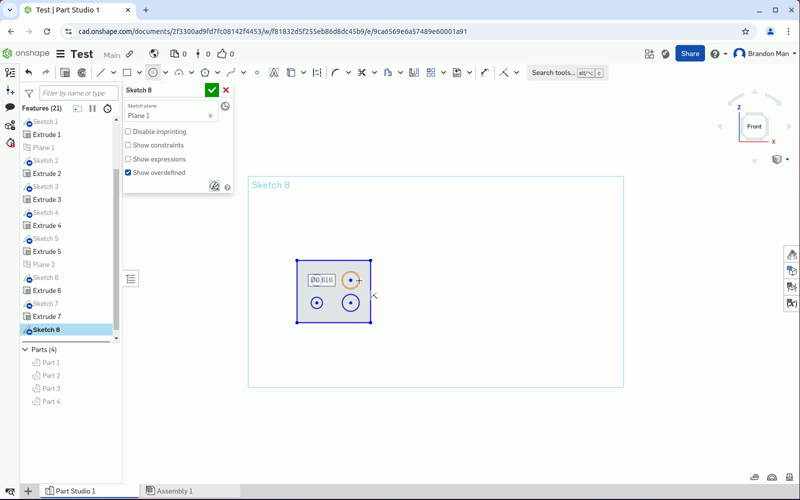
scroll(-6)
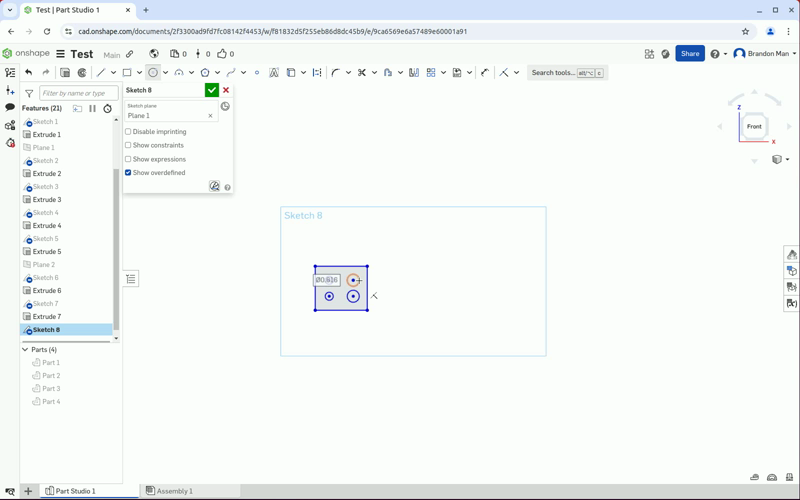
scroll(-6)
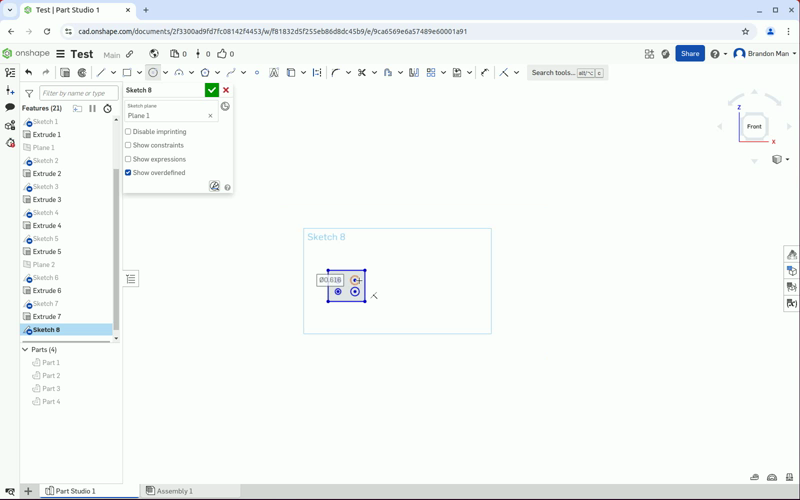
scroll(-6)
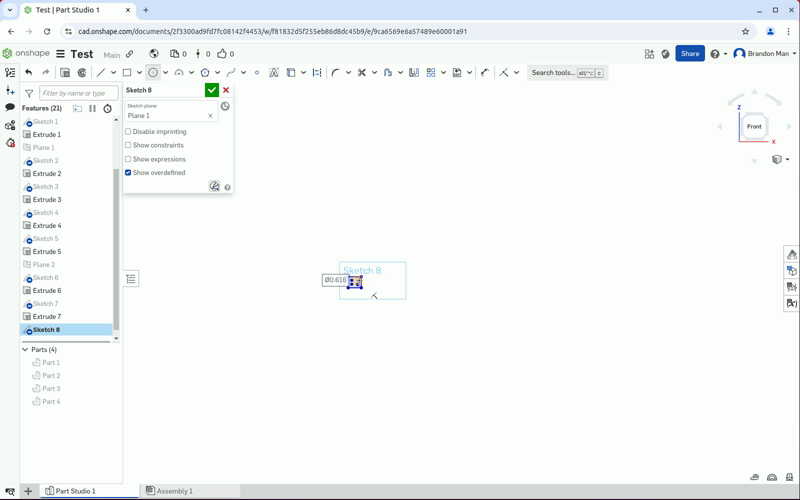
key(esc)
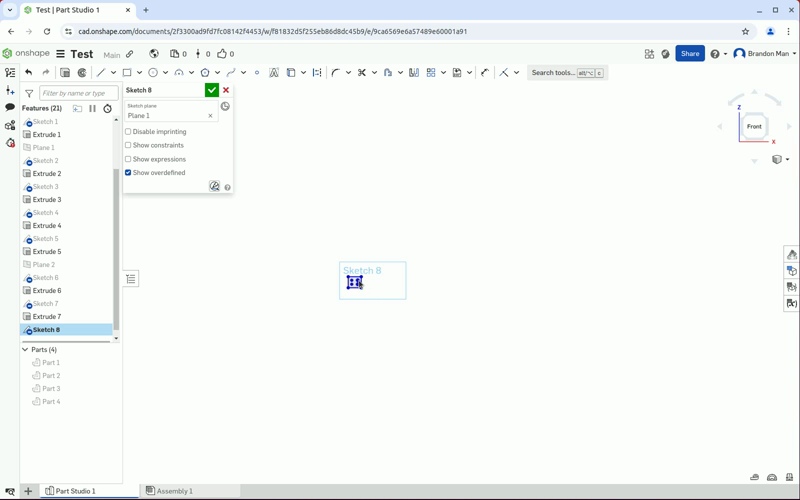
mouse_move(349, 285)
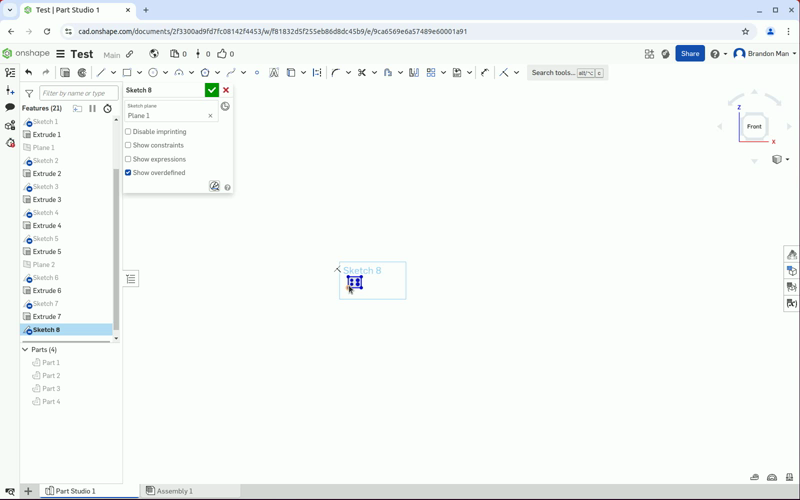
scroll(6)
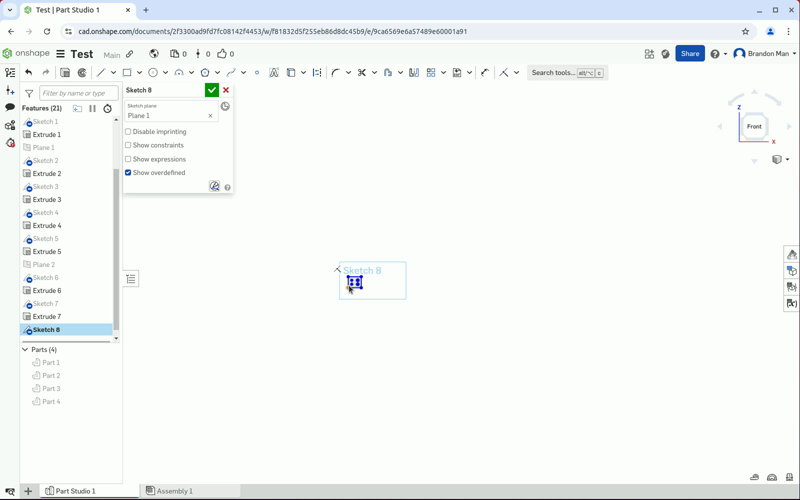
scroll(6)
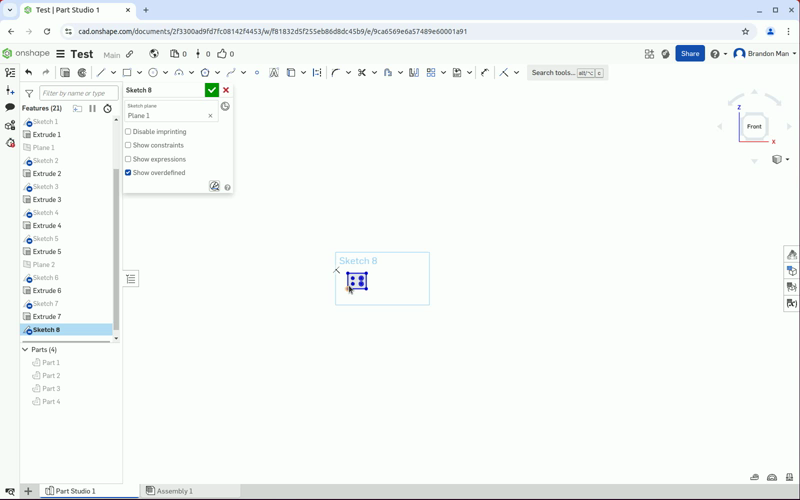
scroll(6)
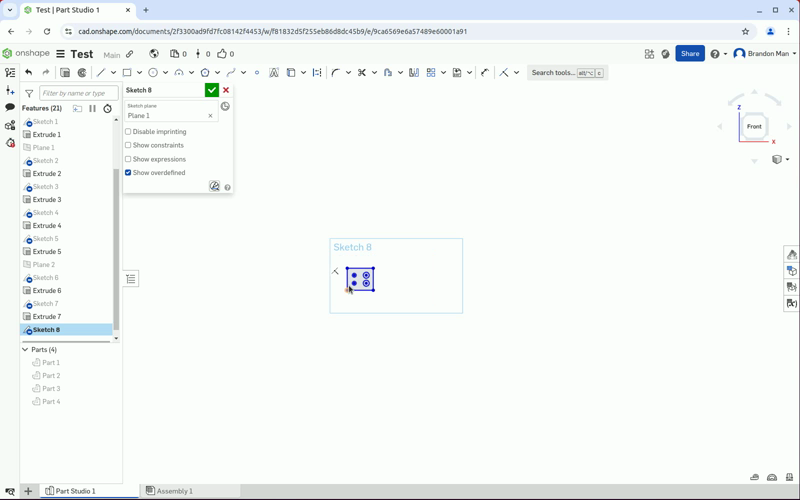
scroll(6)
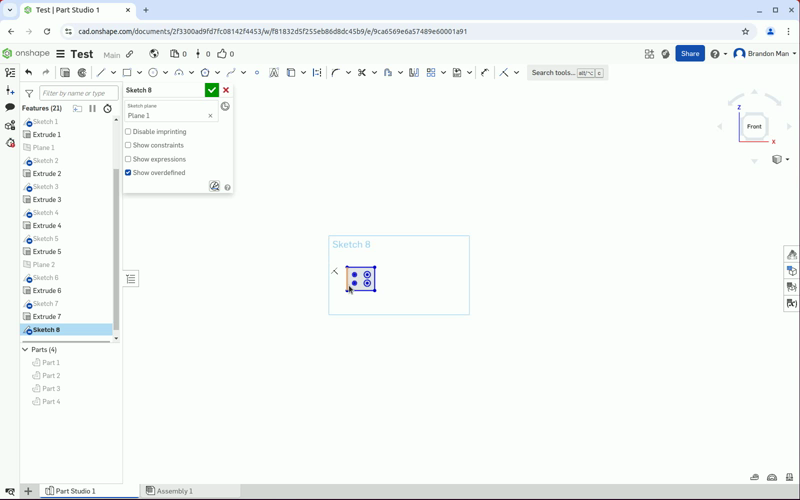
scroll(6)
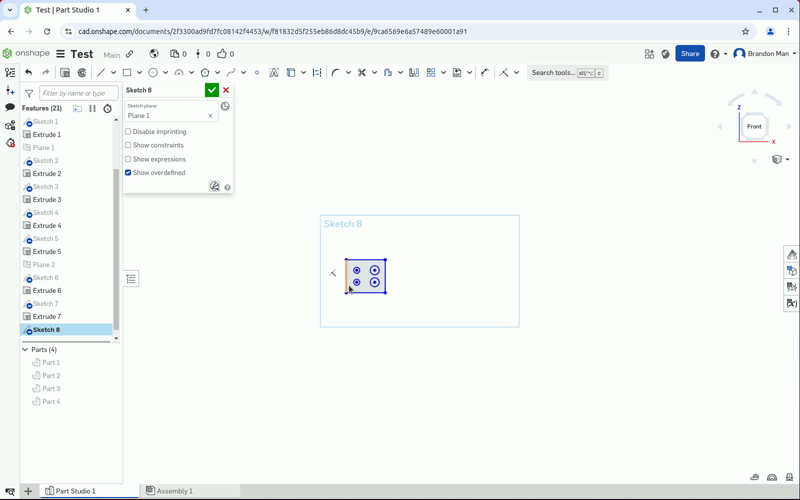
scroll(6)
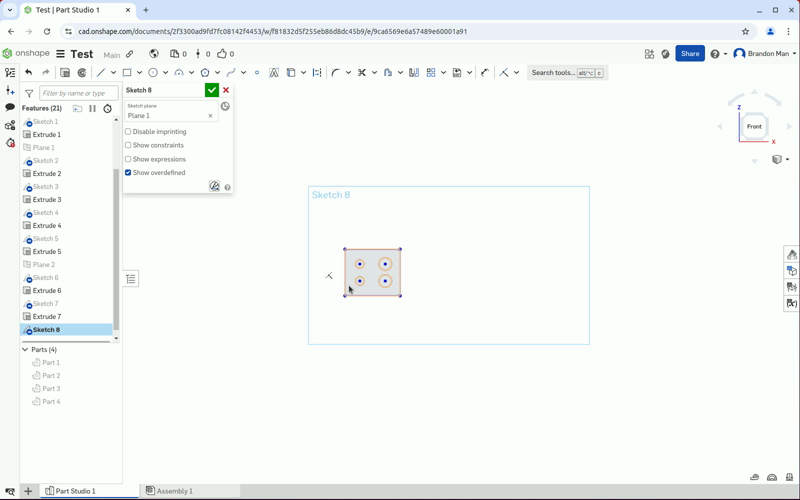
scroll(6)
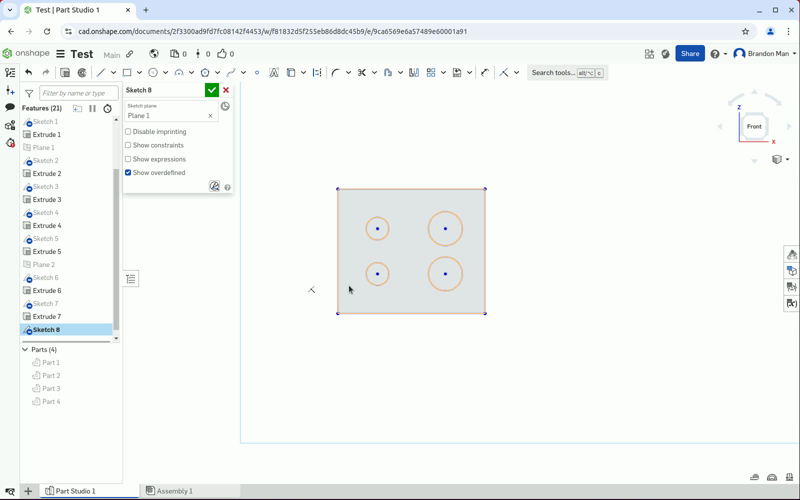
click(349, 285)
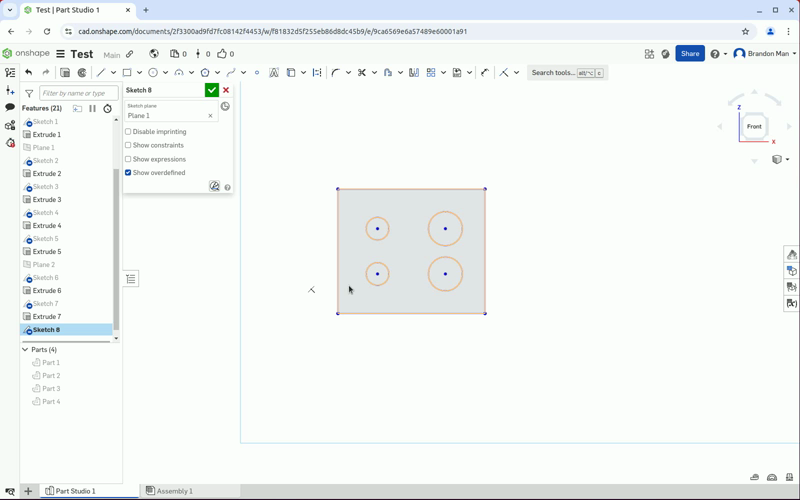
scroll(-6)
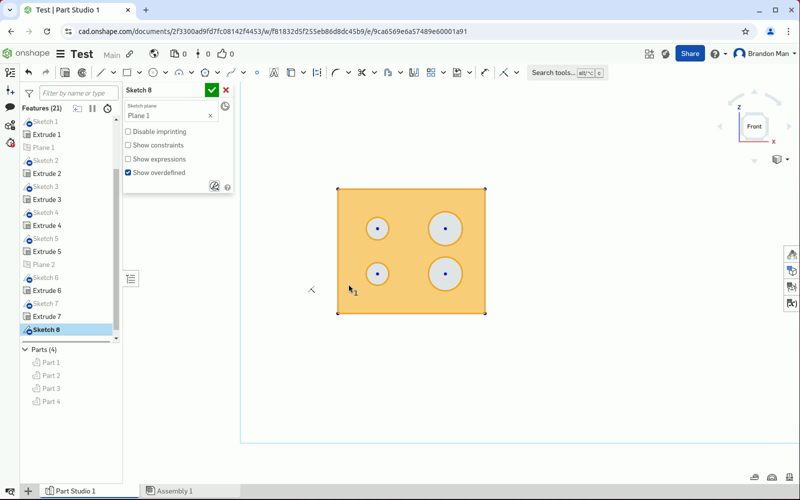
scroll(-6)
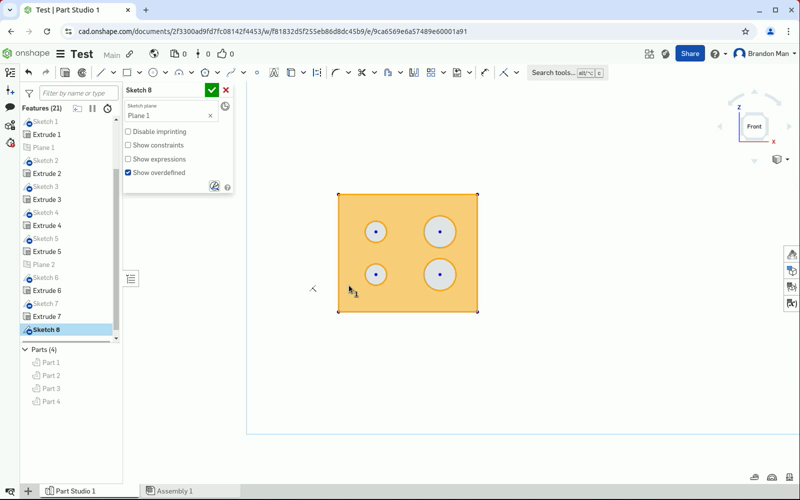
scroll(-6)
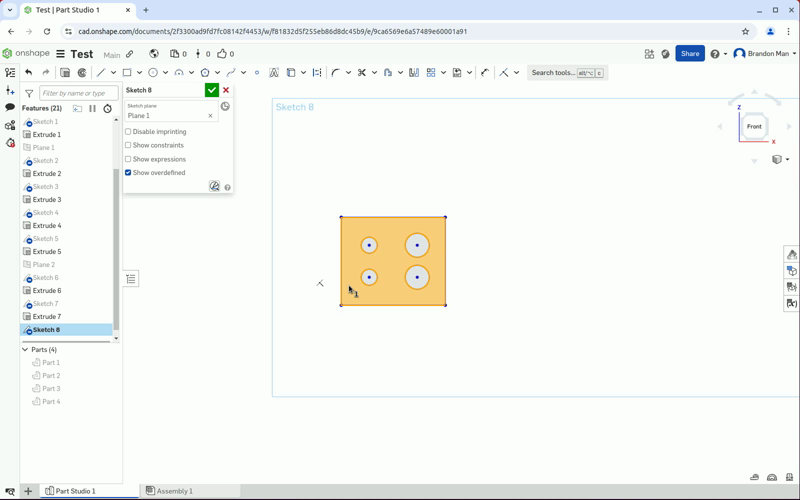
scroll(-6)
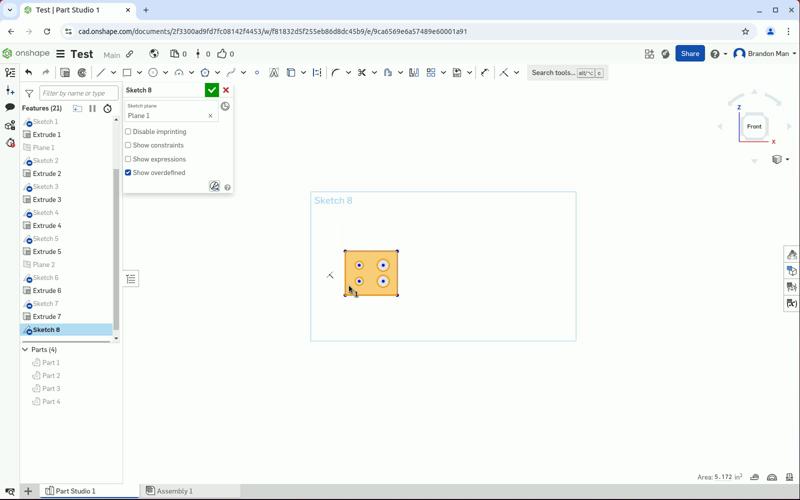
scroll(-6)
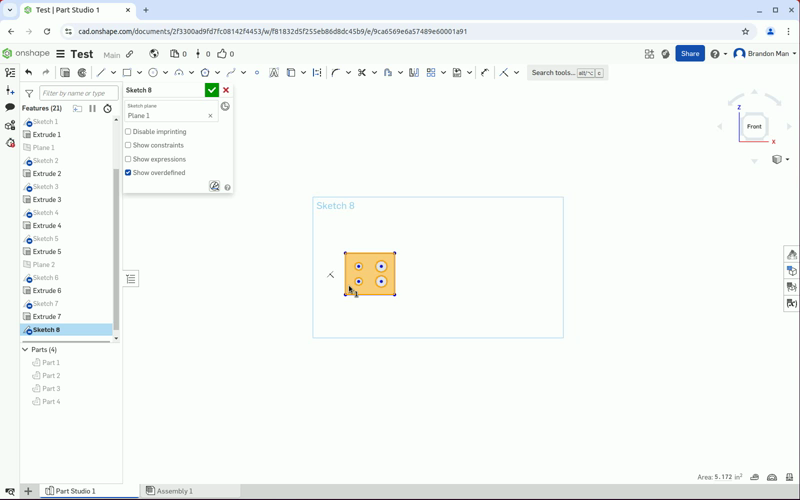
scroll(-6)
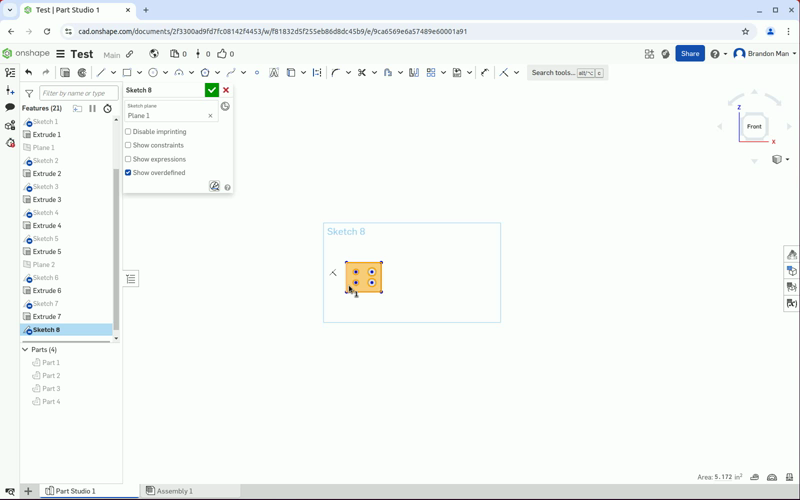
scroll(-6)
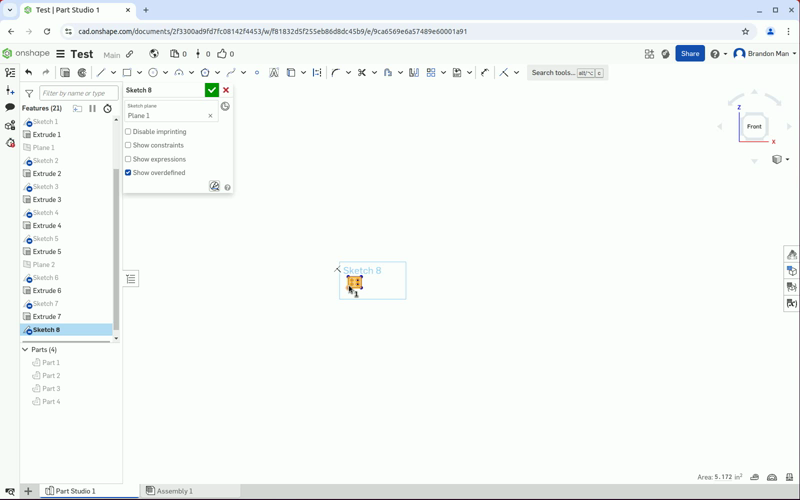
mouse_move(73, 352)
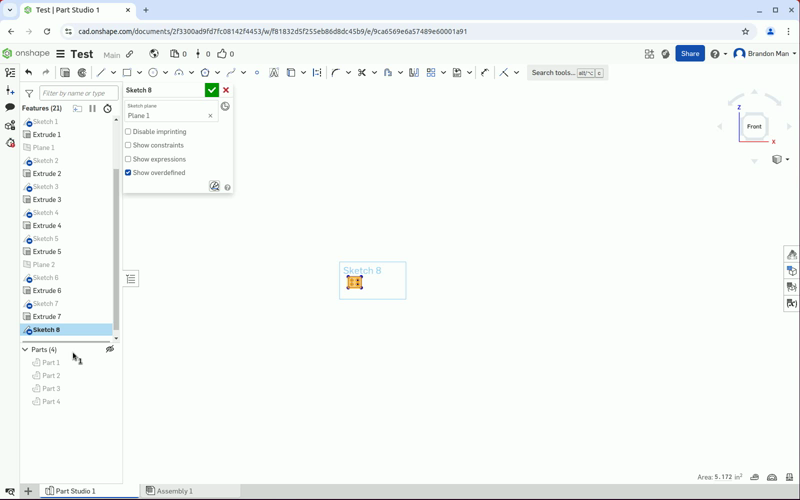
key(shift+y)
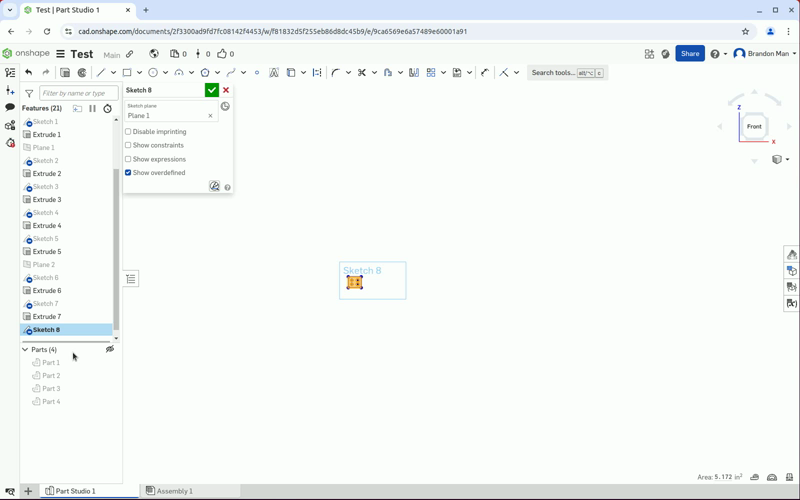
key(shift+e)
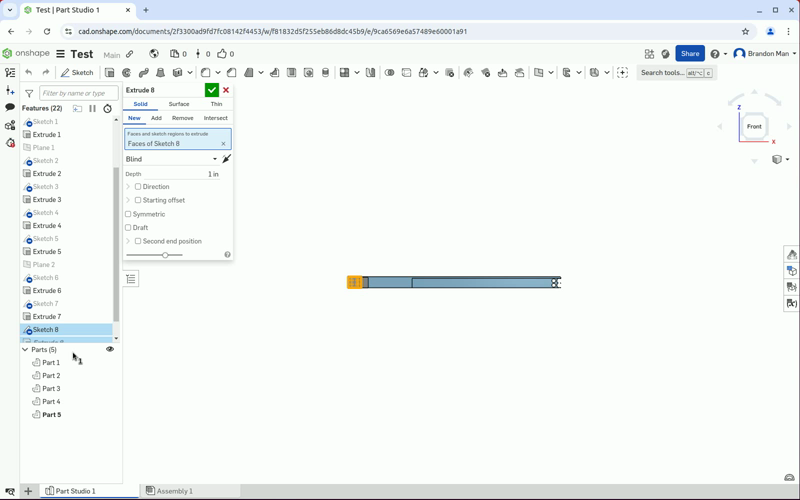
mouse_move(143, 106)
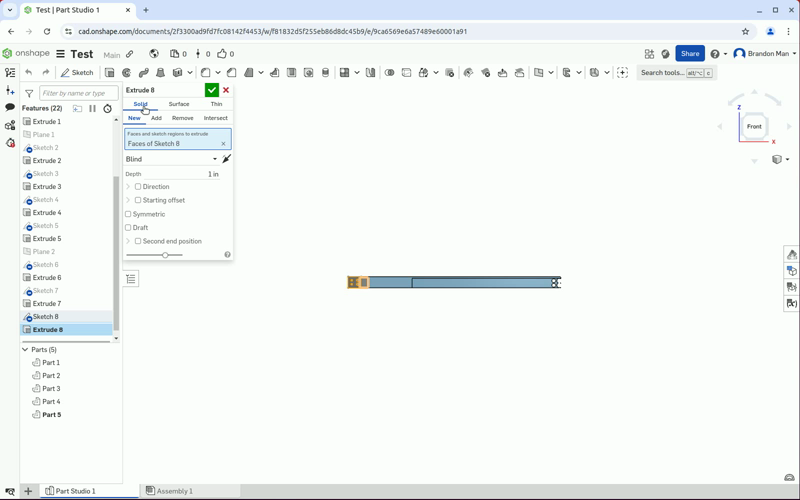
click(143, 106)
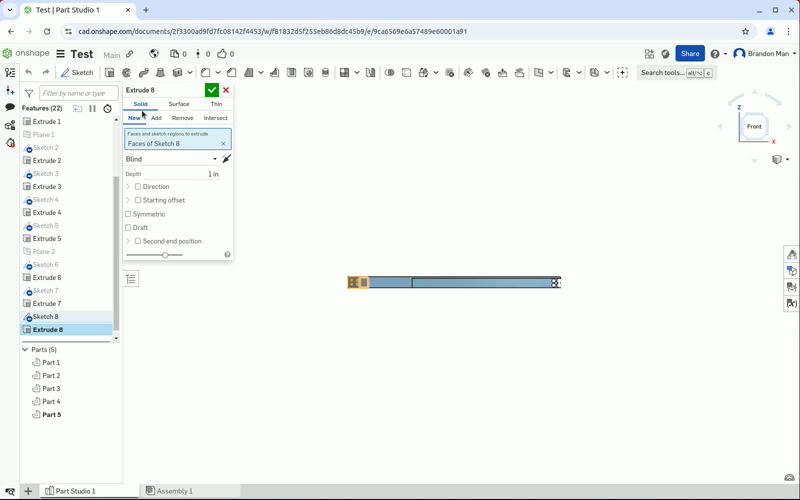
mouse_move(137, 120)
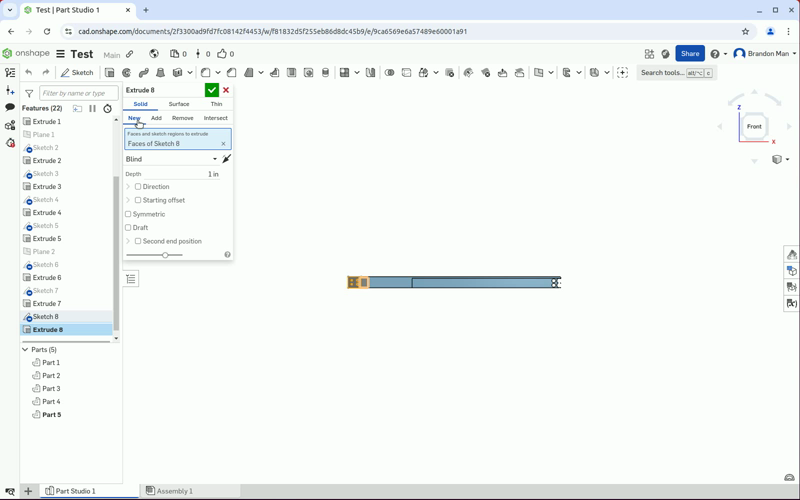
click(137, 120)
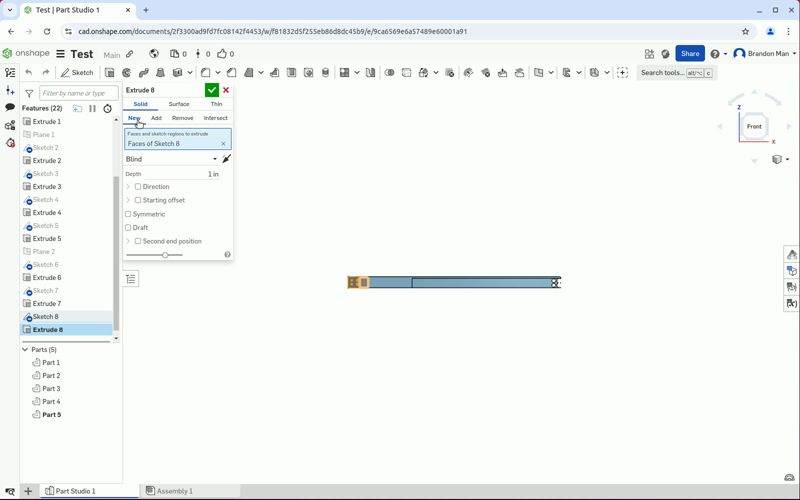
key(tab, 4)
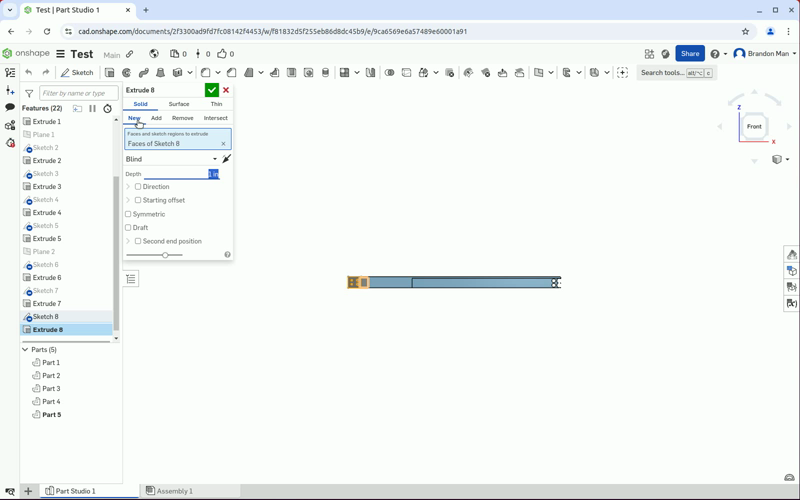
text(0.241)
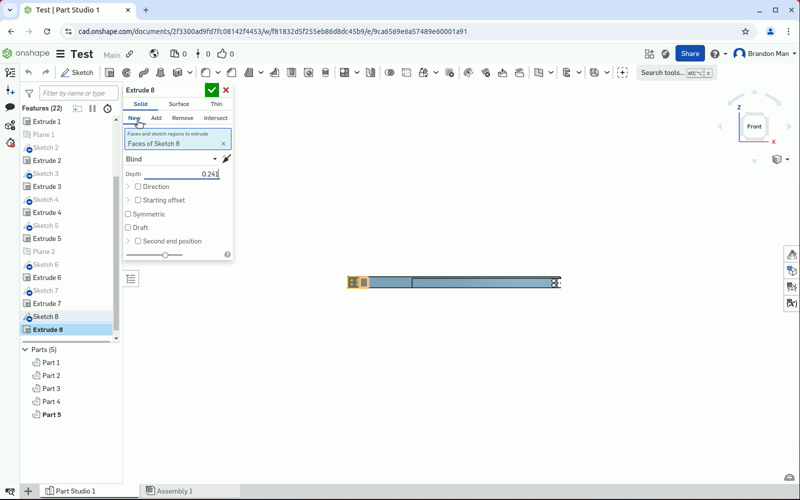
key(enter)
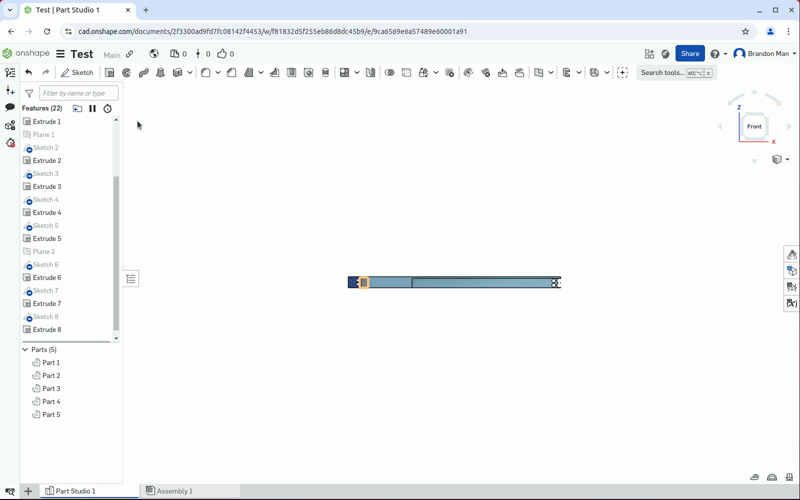
key(shift+h)
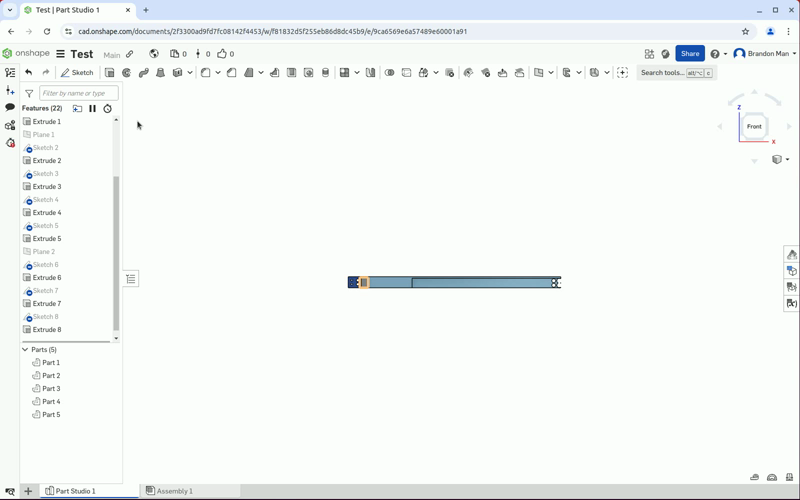
key(shift+h)
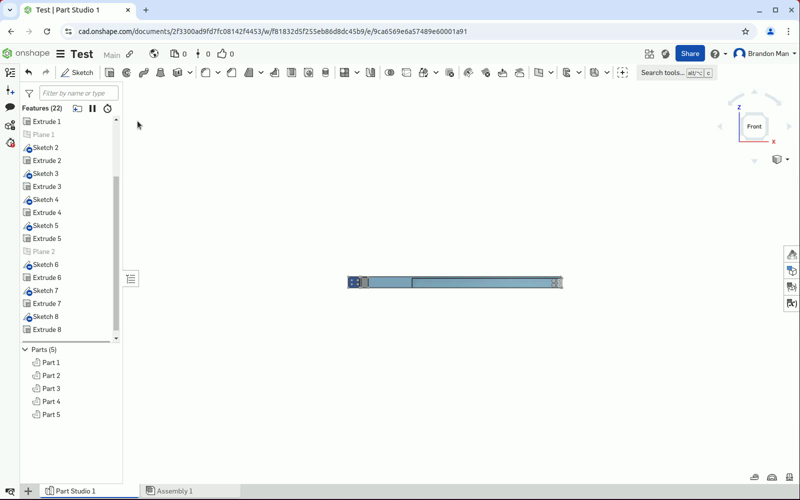
key(shift+7)
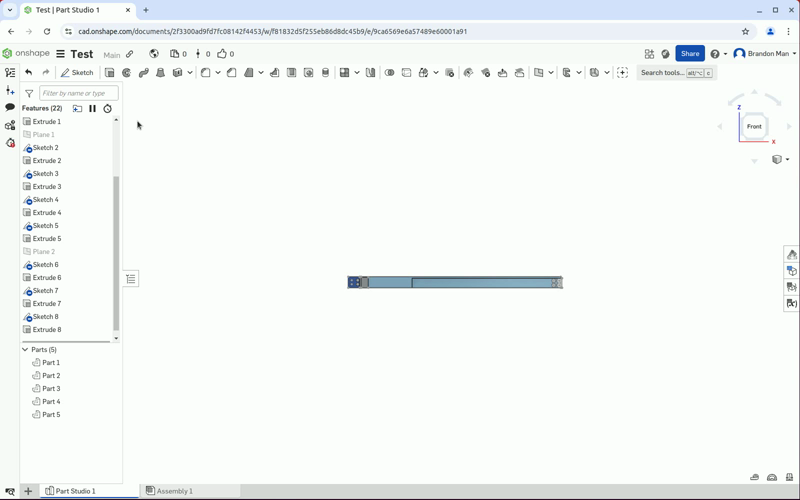
key(left, 2)
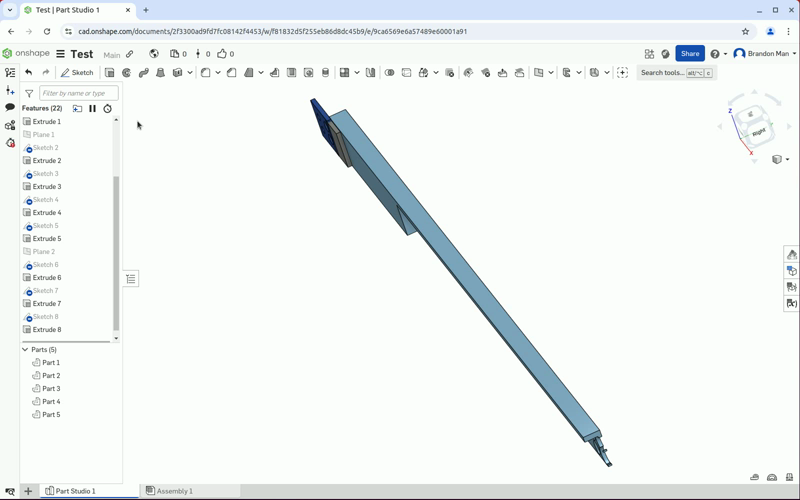
key(down, 2)
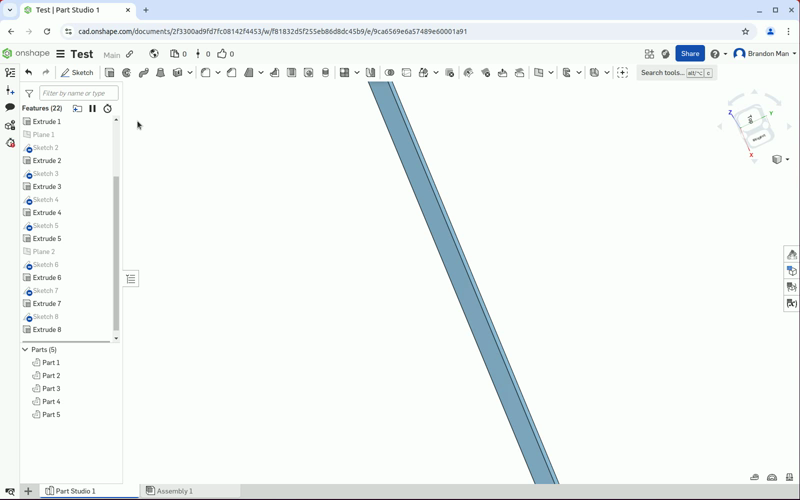
key(up, 2)
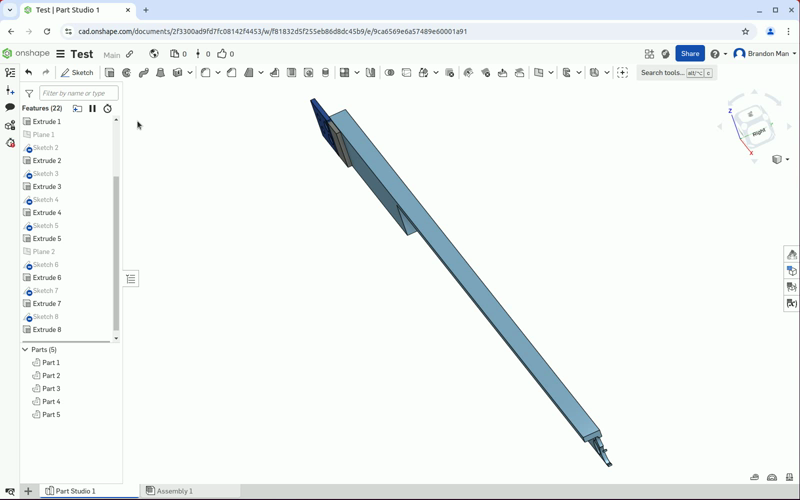
key(right, 2)
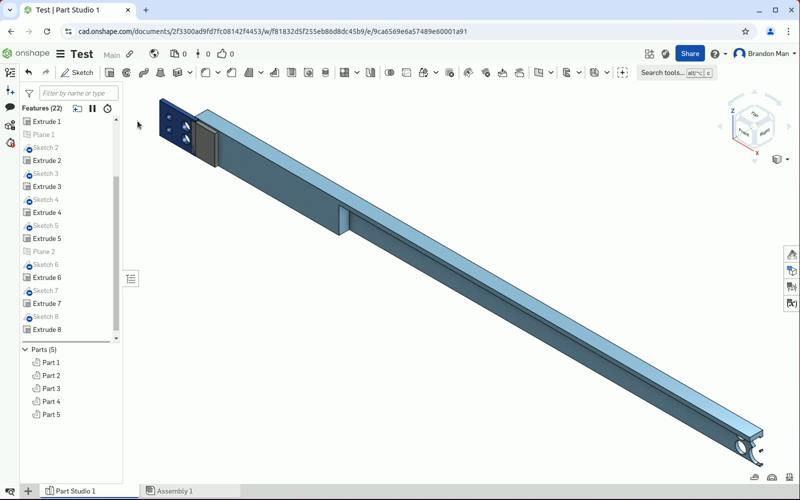
mouse_move(69, 111)
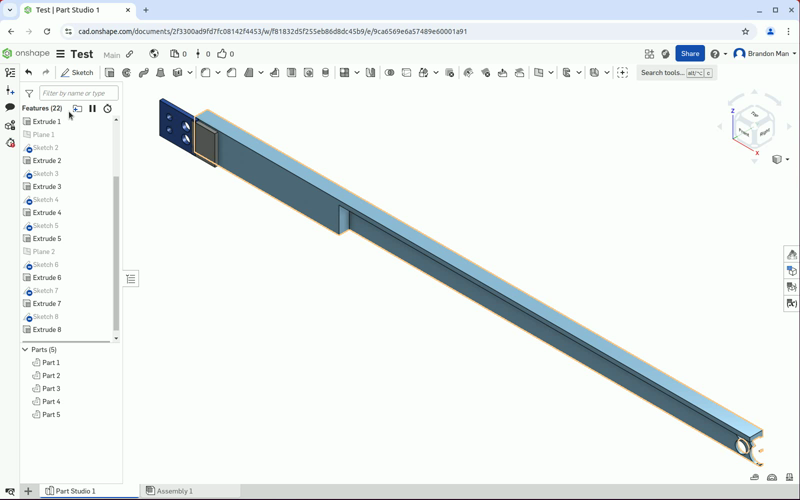
click(69, 111)